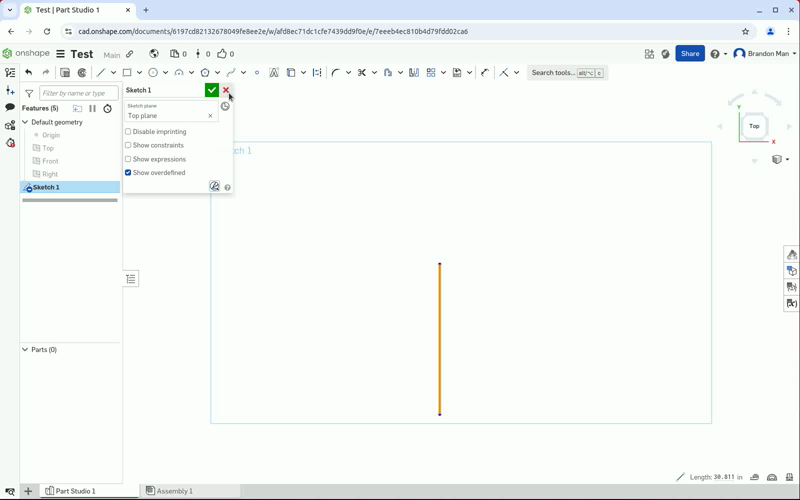
key(shift+h)
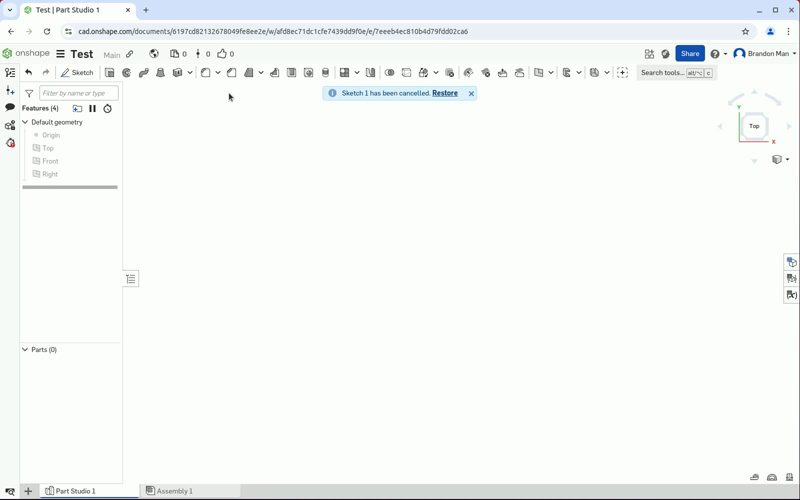
mouse_move(73, 352)
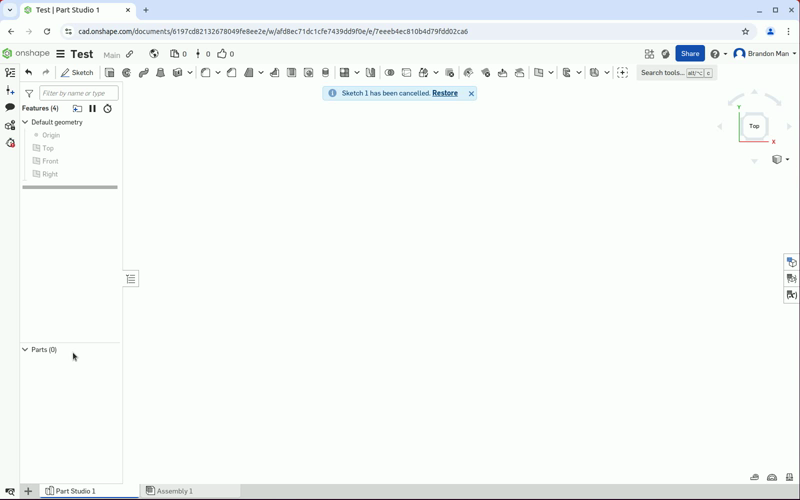
key(y)
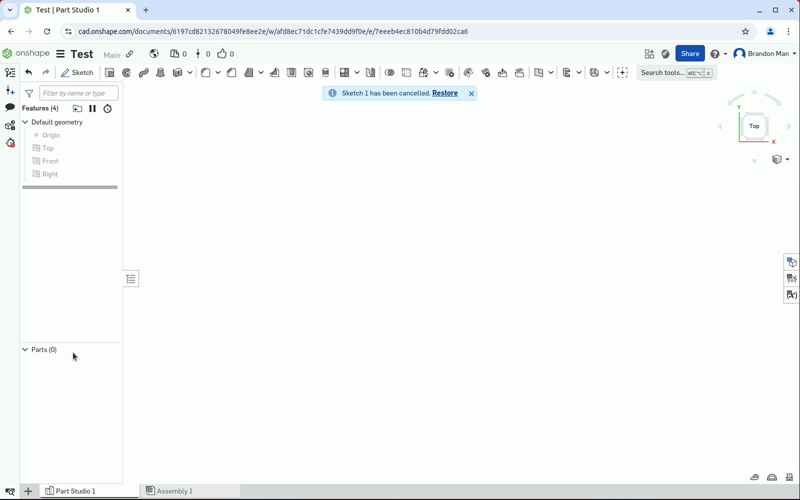
key(shift+p)
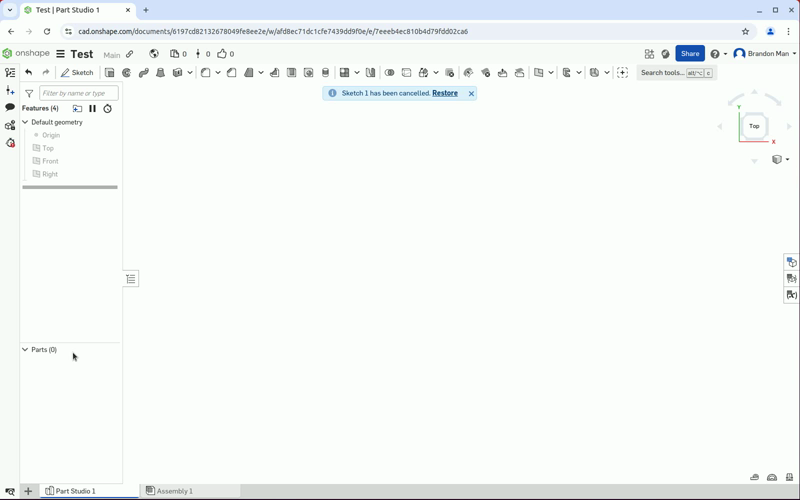
key(space)
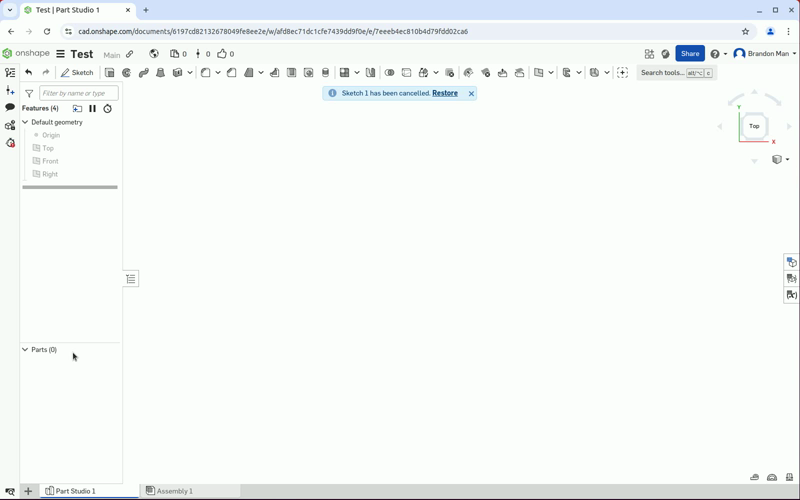
key_down(shift)
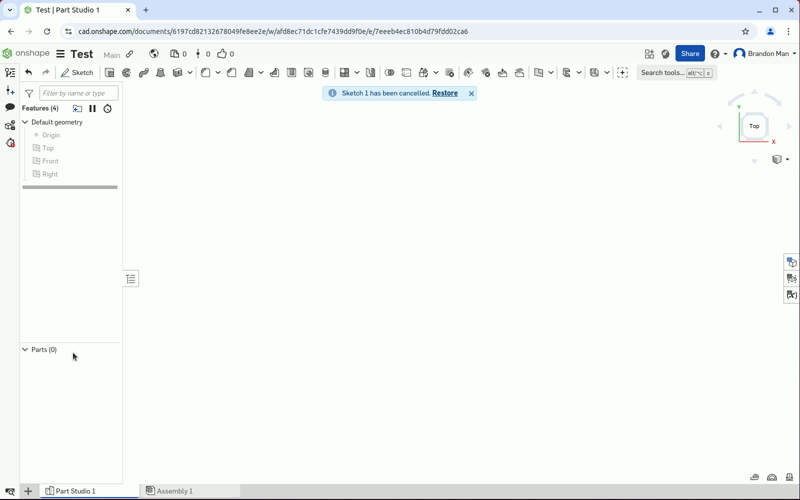
key(up)
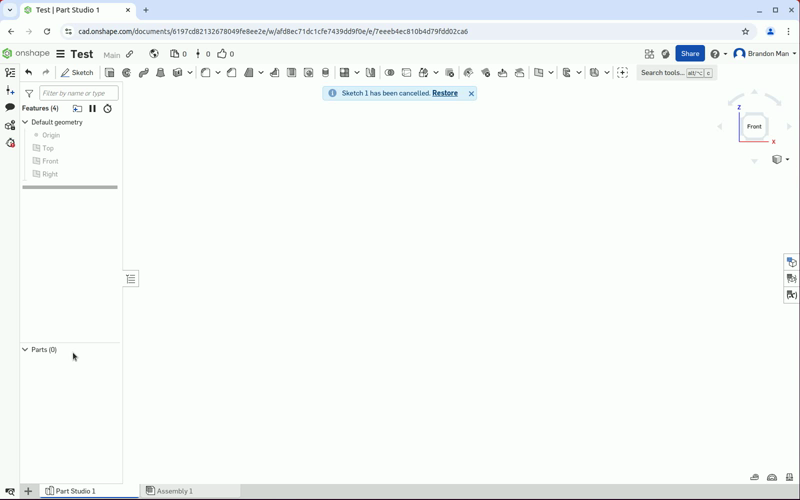
key_up(shift)
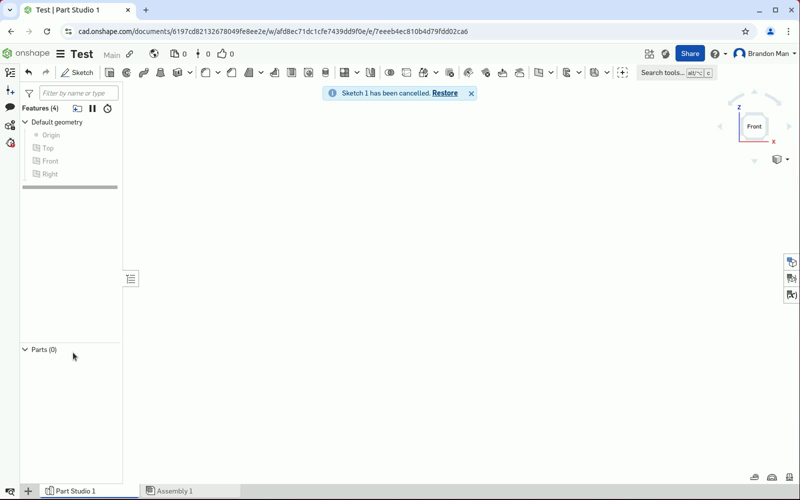
mouse_move(73, 352)
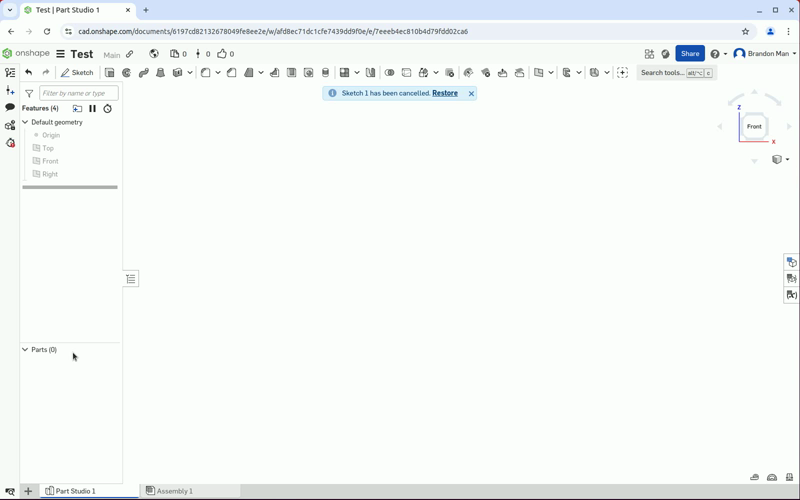
key(shift+y)
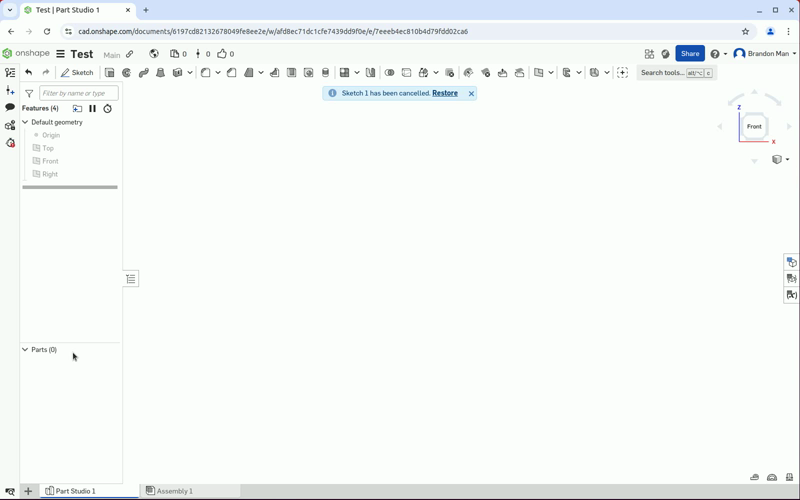
key(shift+s)
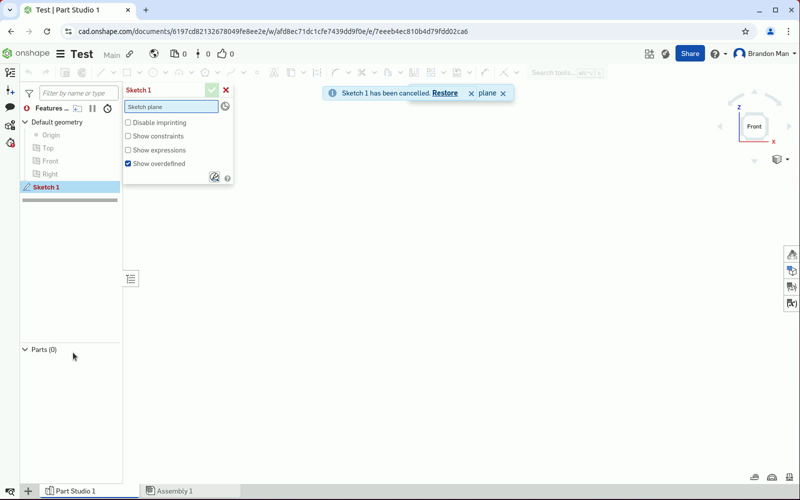
mouse_move(73, 163)
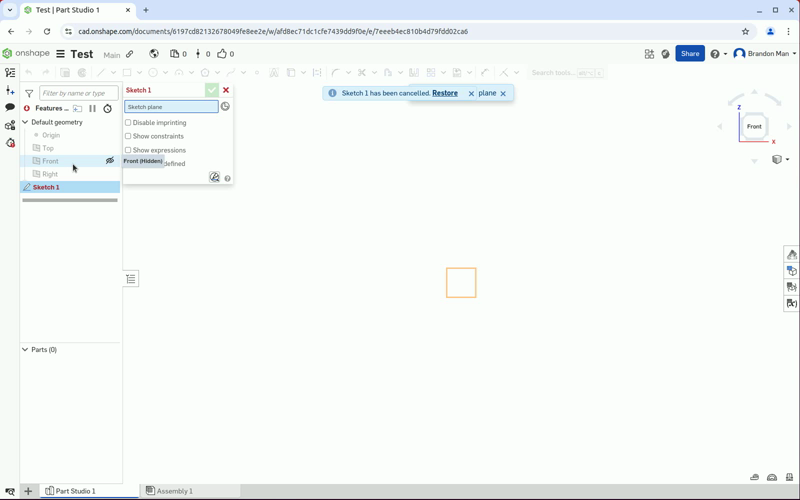
click(73, 163)
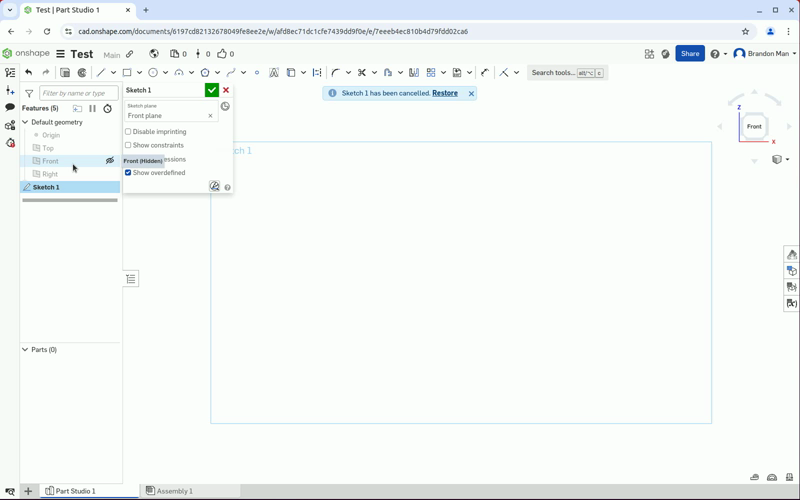
mouse_move(73, 352)
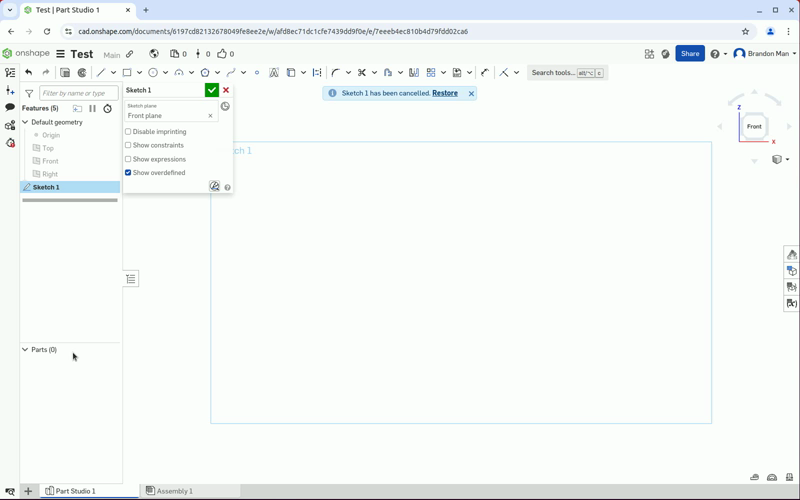
key(y)
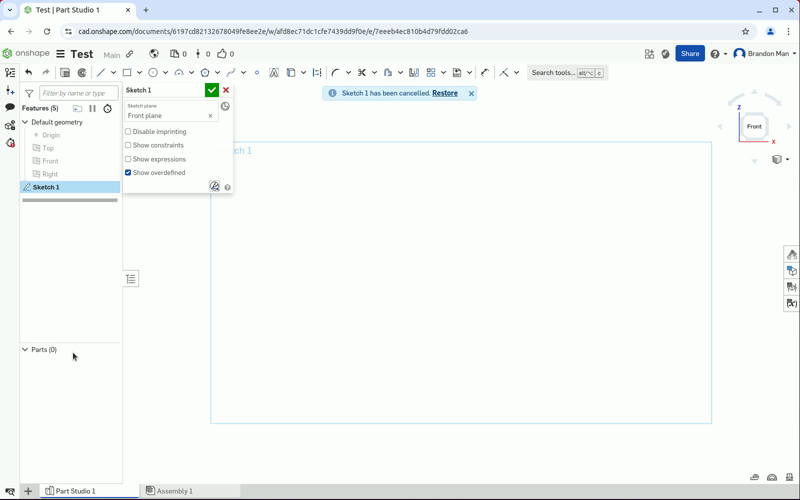
key(c)
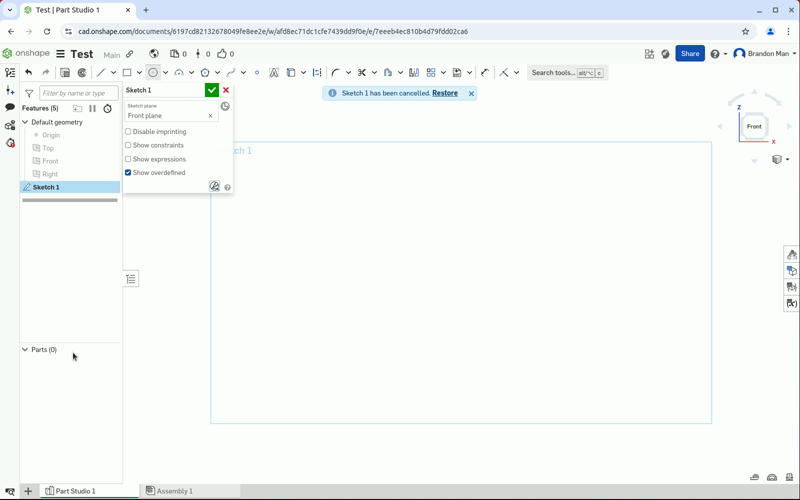
key_down(shift)
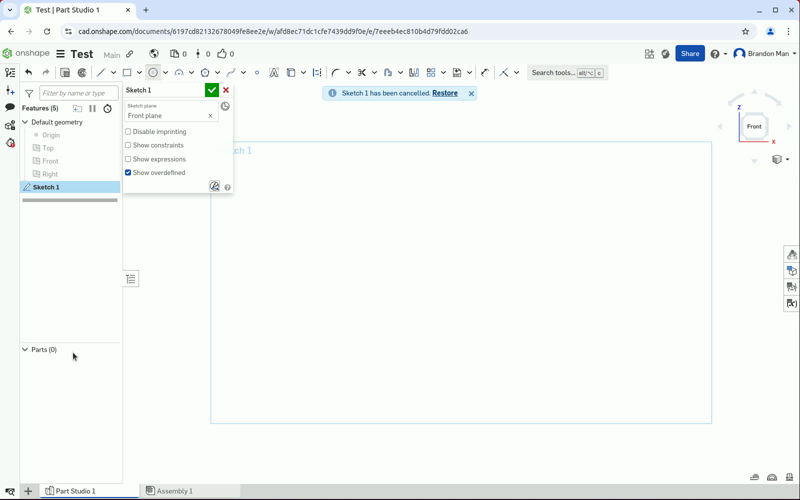
mouse_move(461, 282)
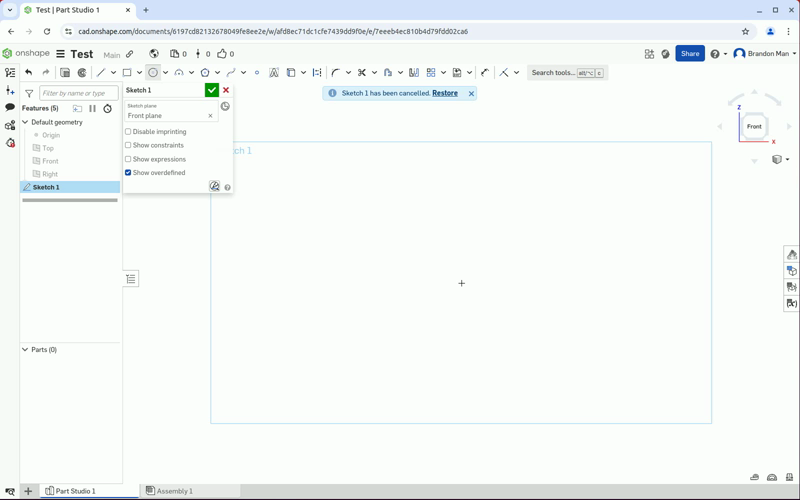
click(461, 282)
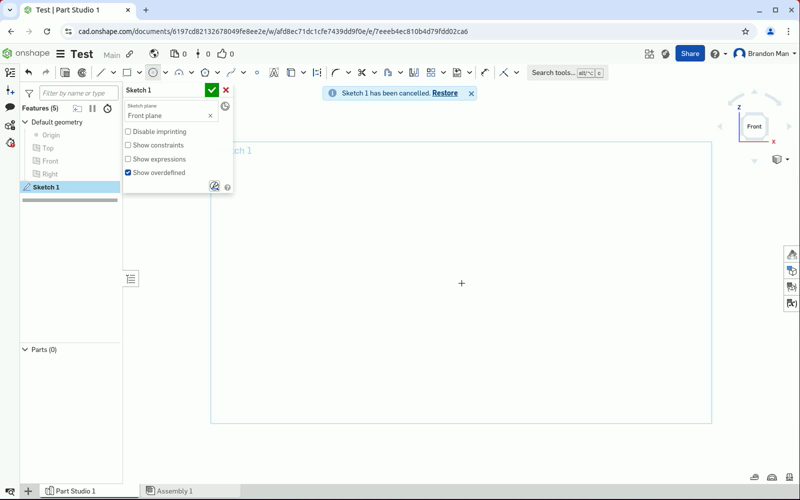
key_up(shift)
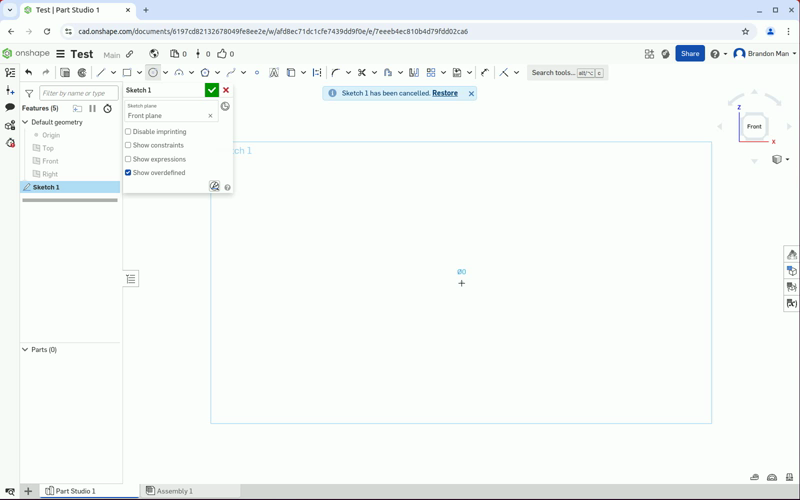
mouse_move(471, 282)
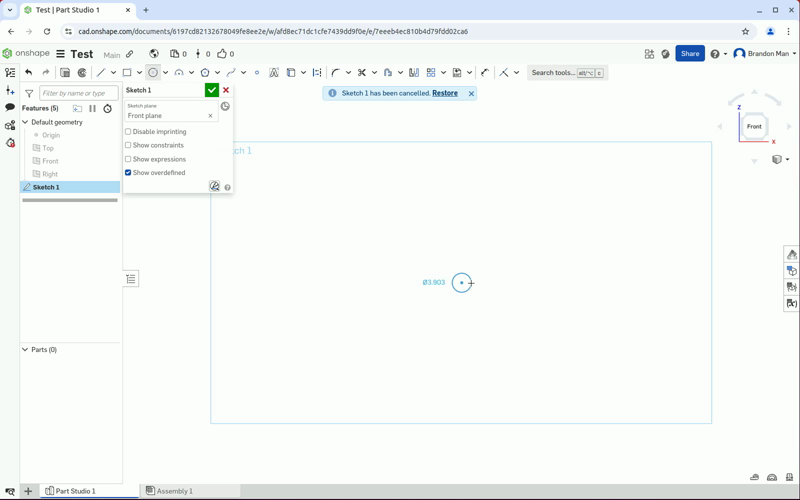
click(471, 282)
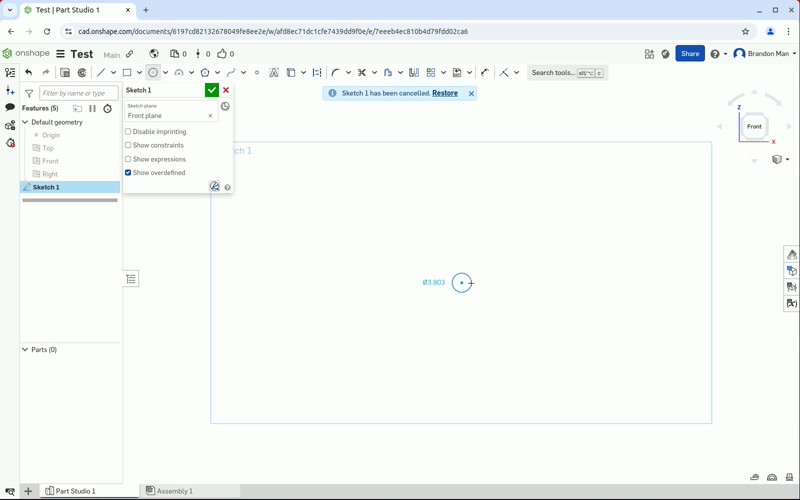
key(esc)
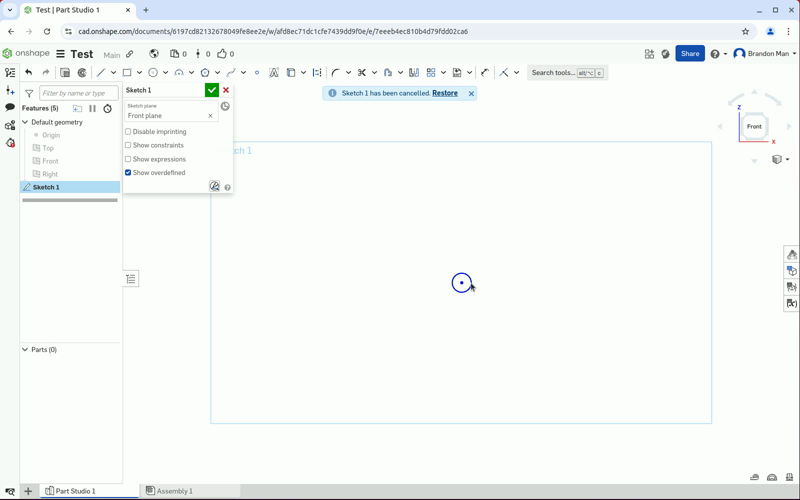
key(c)
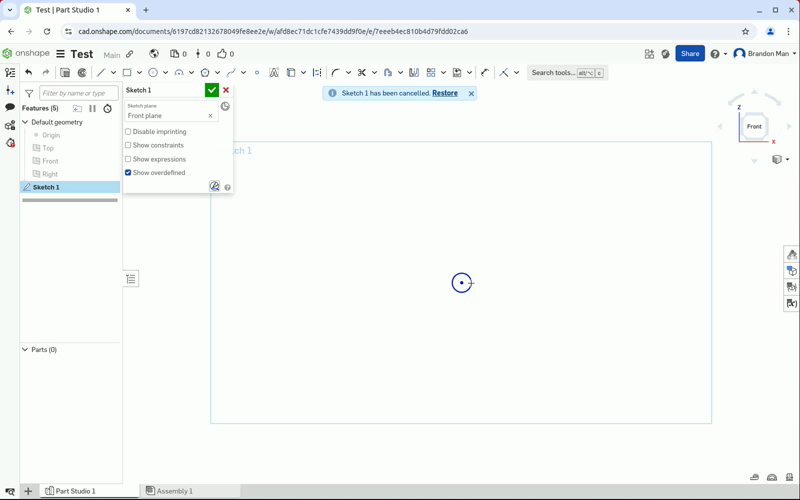
key_down(shift)
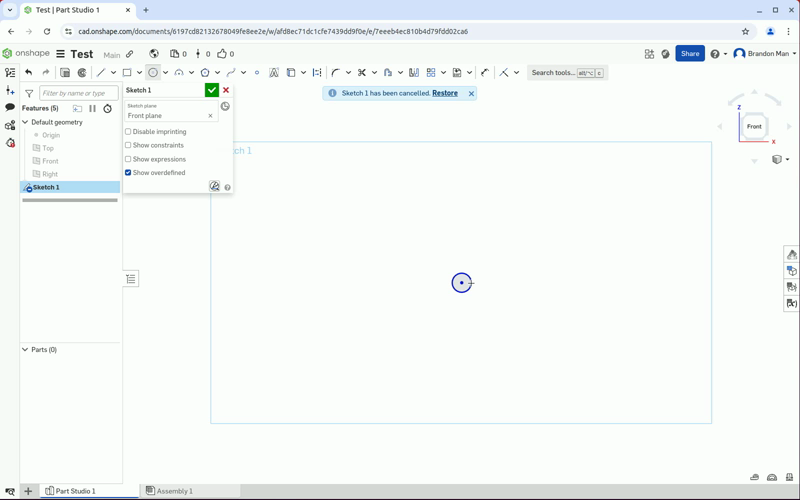
mouse_move(461, 282)
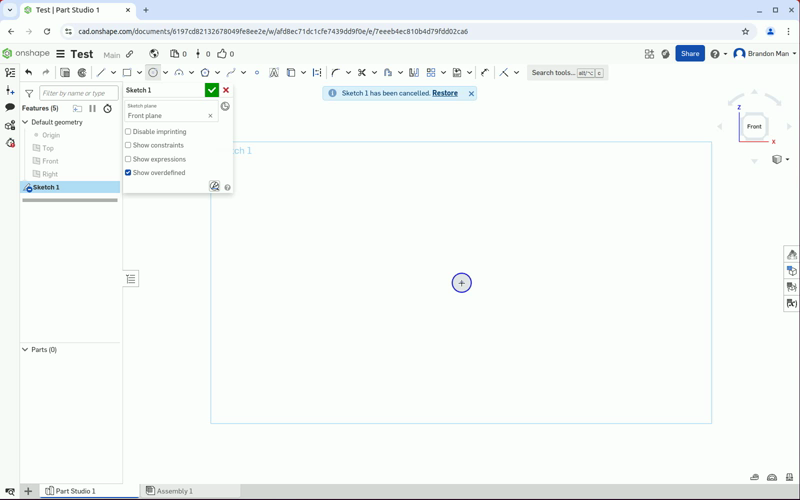
click(461, 282)
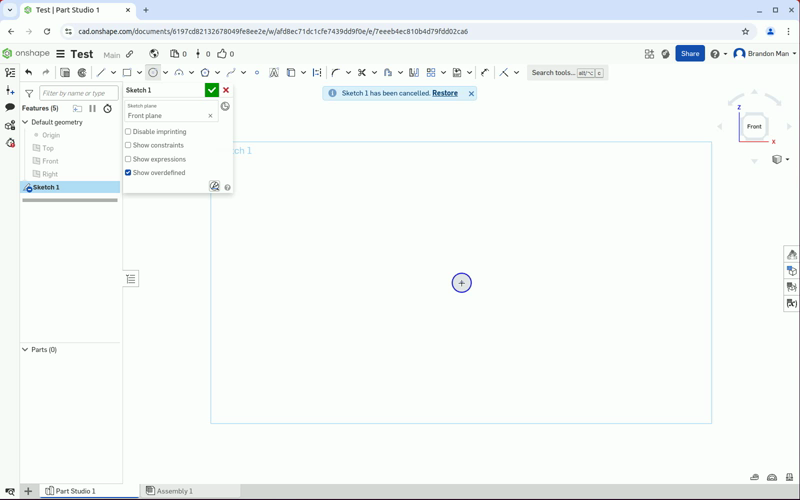
key_up(shift)
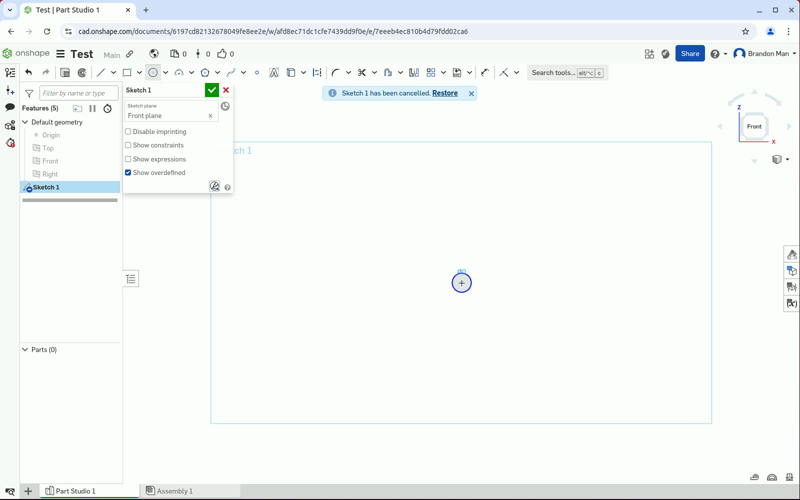
mouse_move(464, 282)
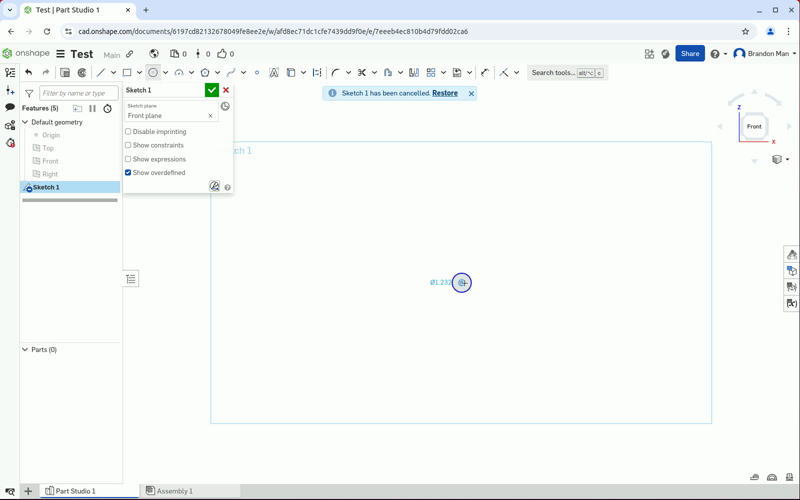
scroll(6)
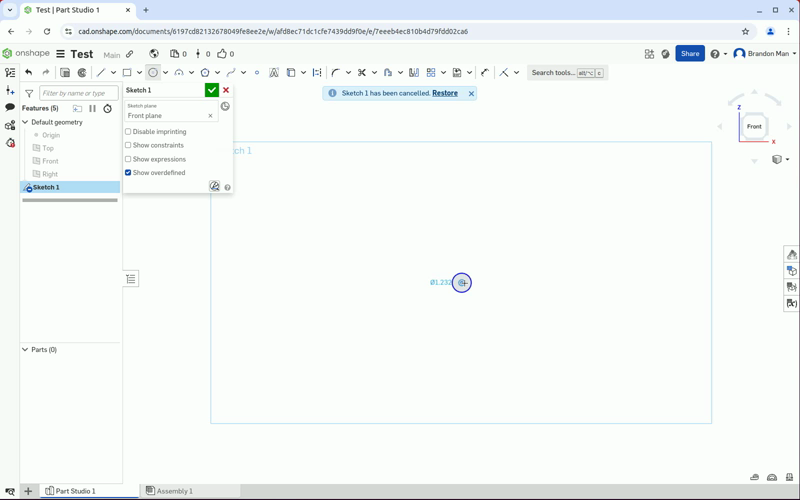
scroll(6)
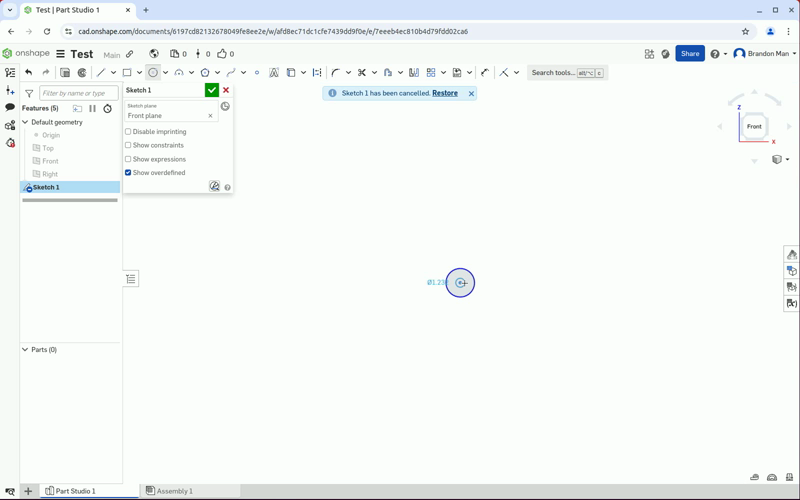
scroll(6)
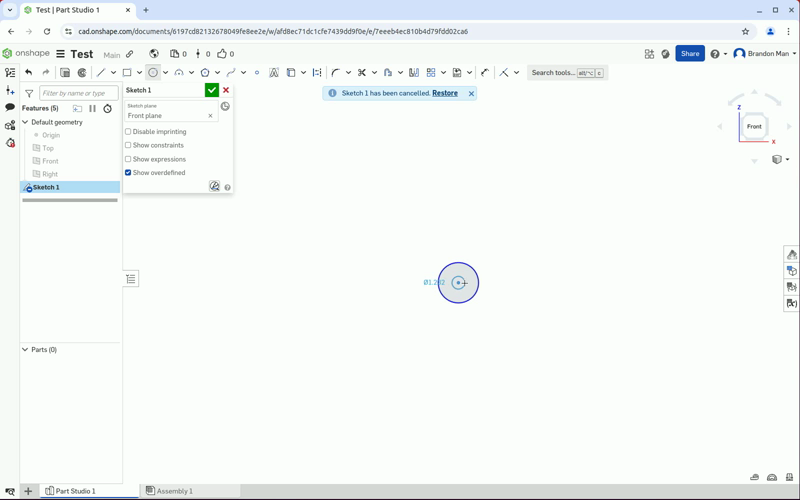
scroll(6)
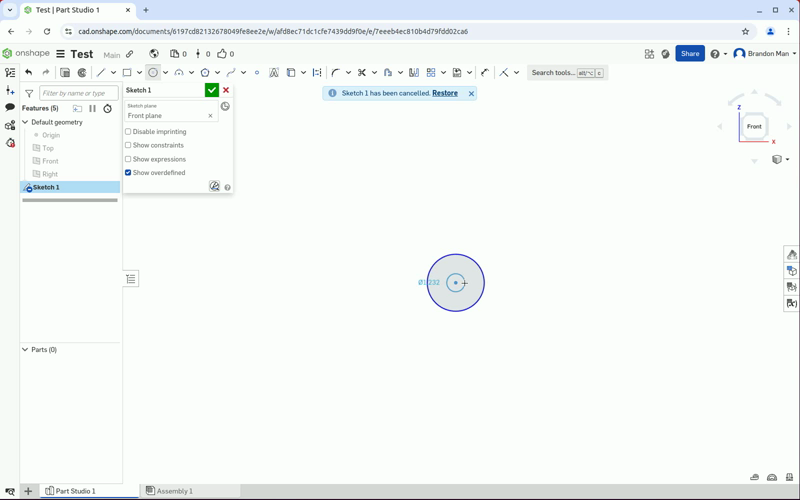
scroll(6)
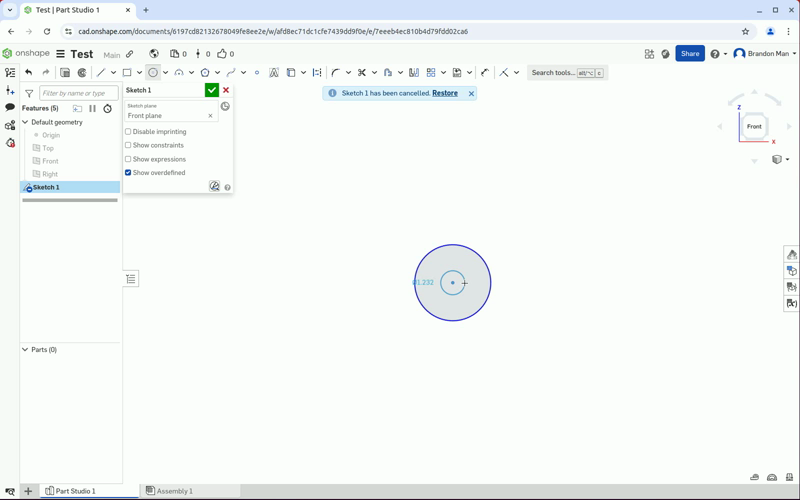
scroll(6)
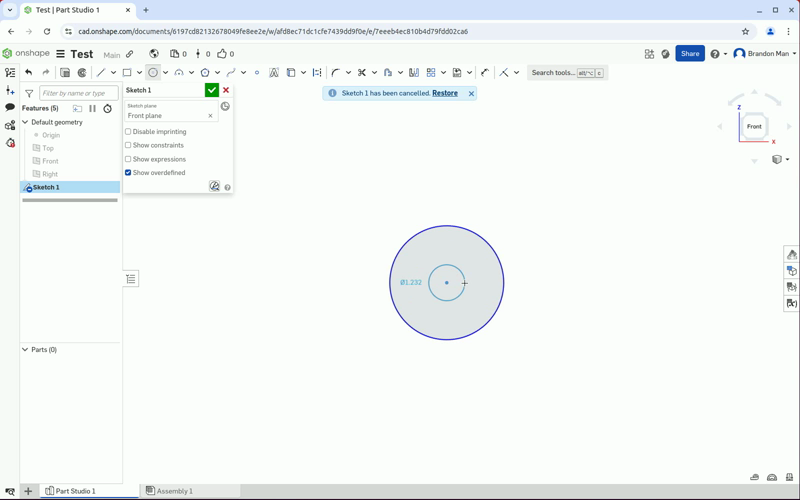
scroll(6)
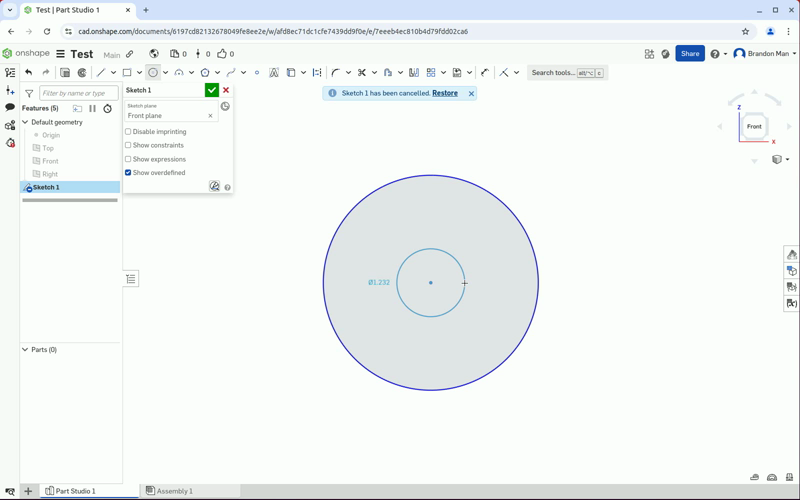
click(464, 282)
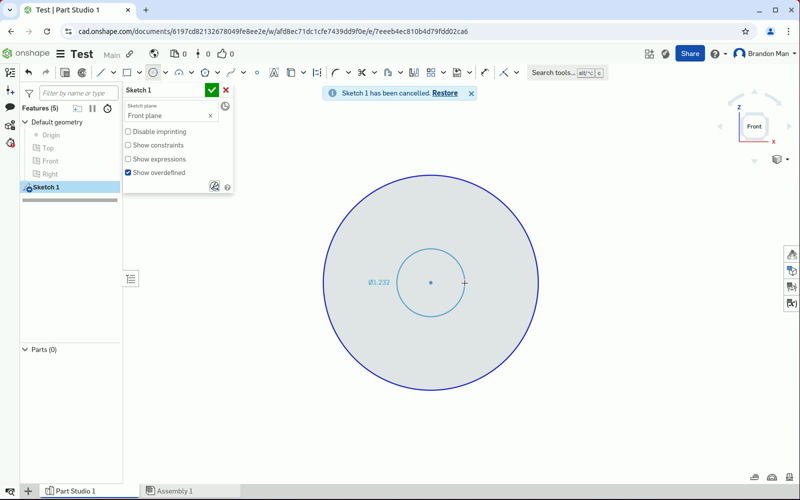
scroll(-6)
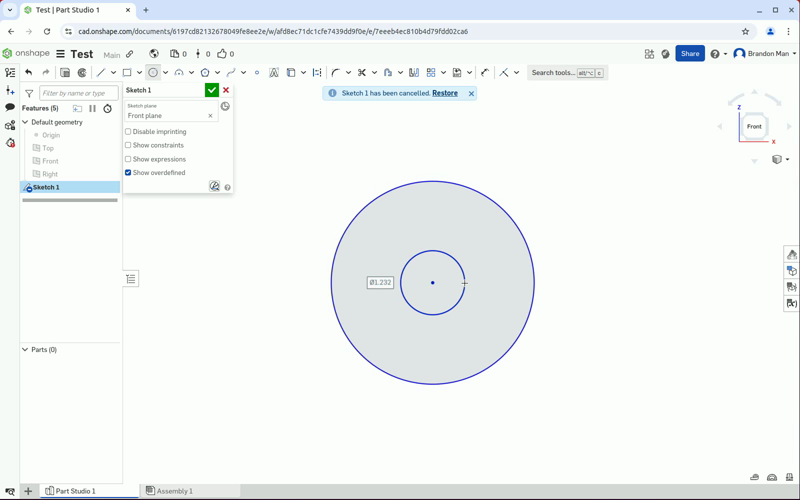
scroll(-6)
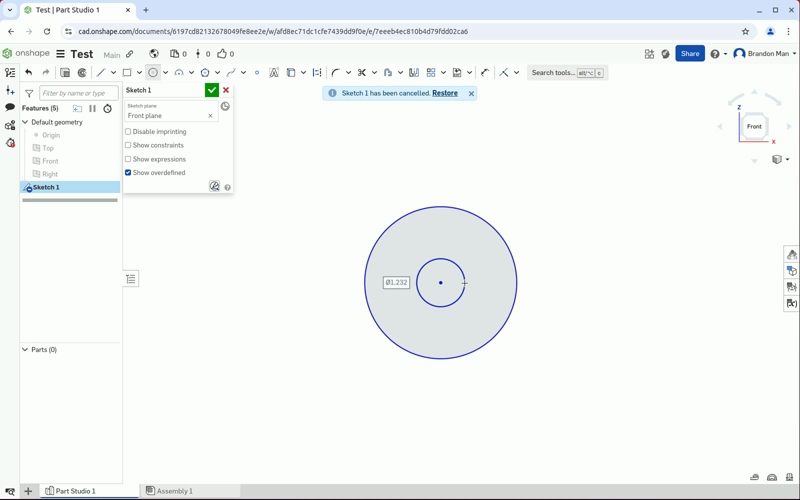
scroll(-6)
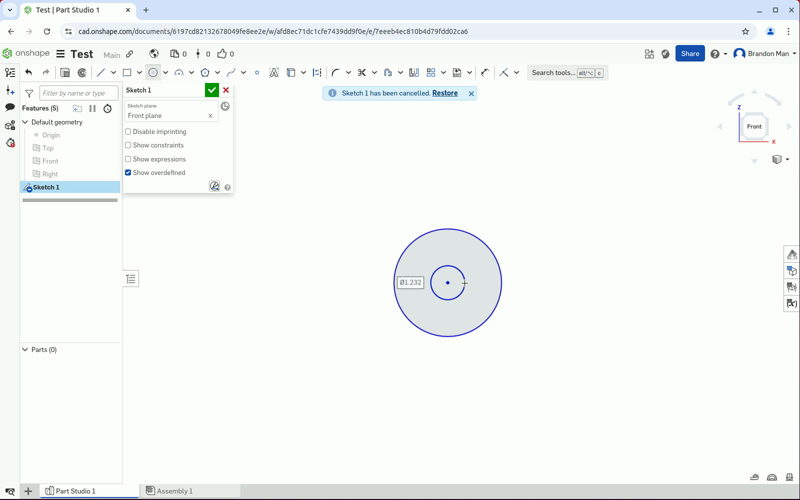
scroll(-6)
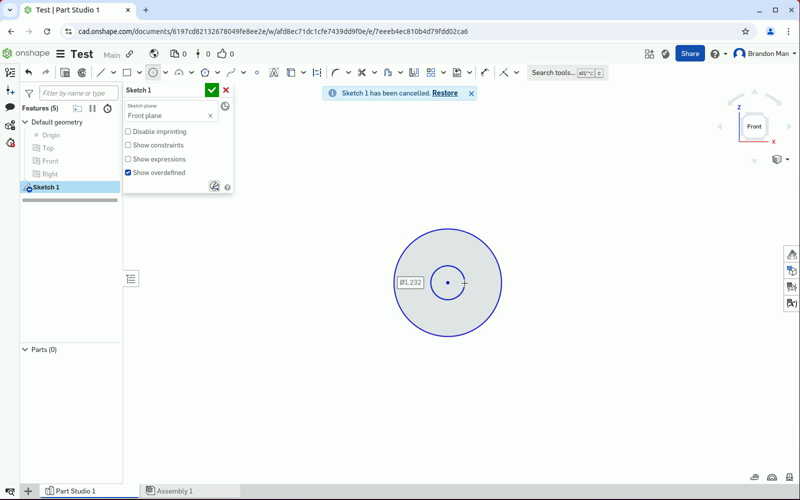
scroll(-6)
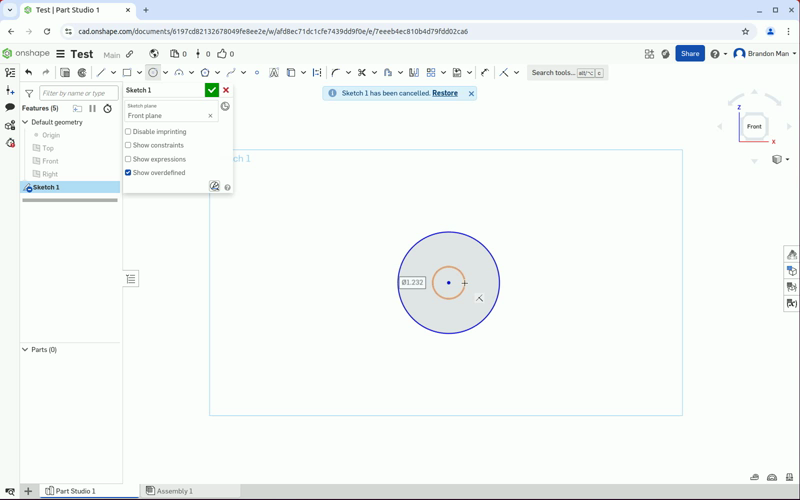
scroll(-6)
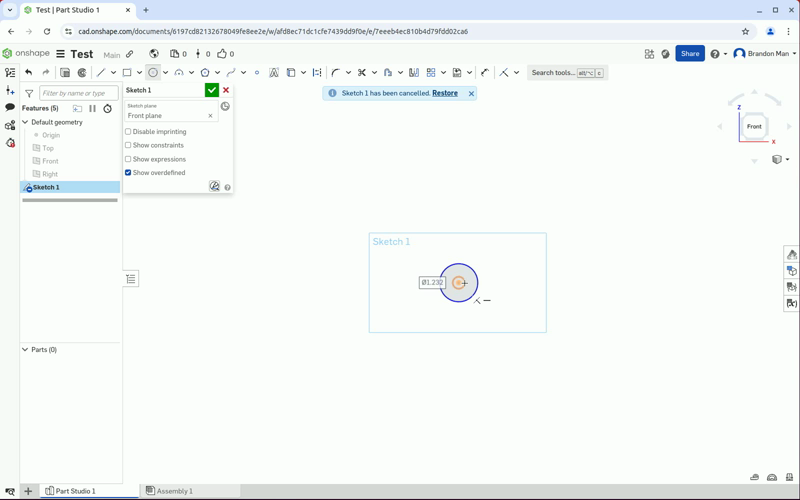
scroll(-6)
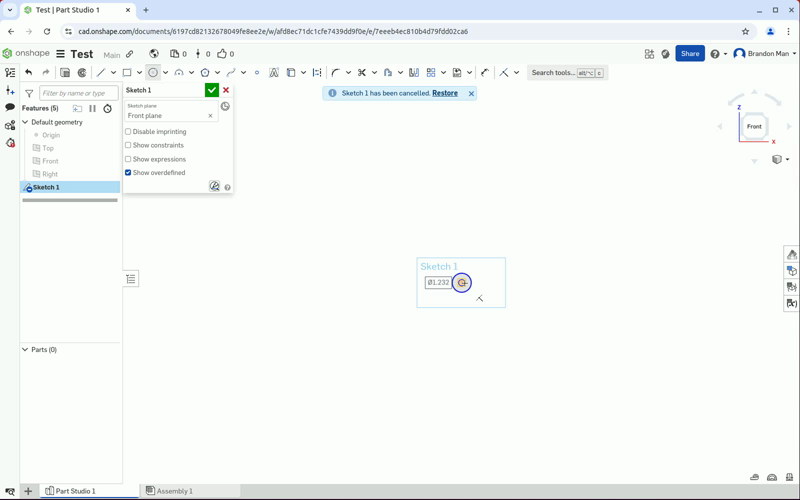
key(esc)
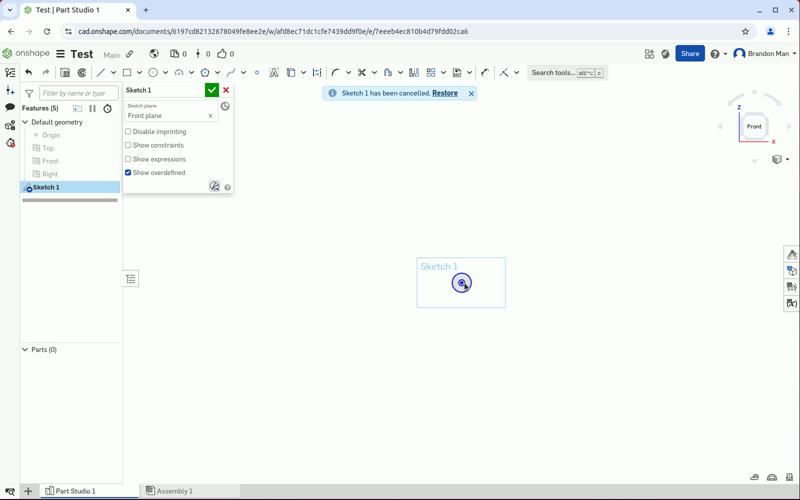
mouse_move(456, 277)
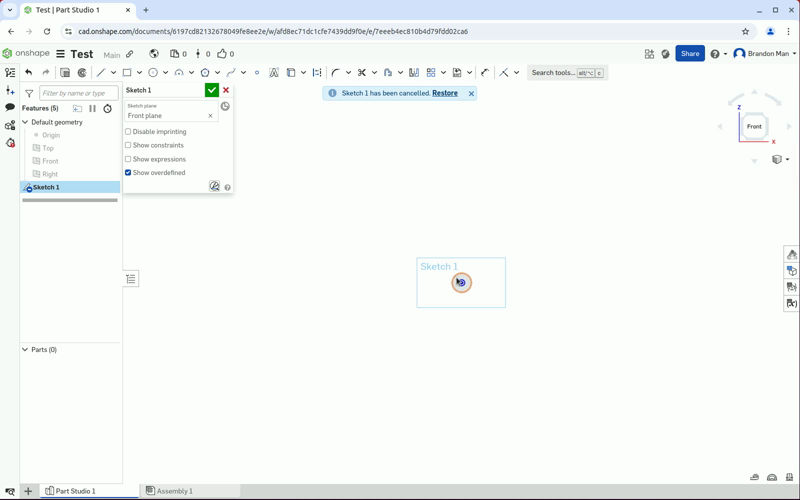
scroll(6)
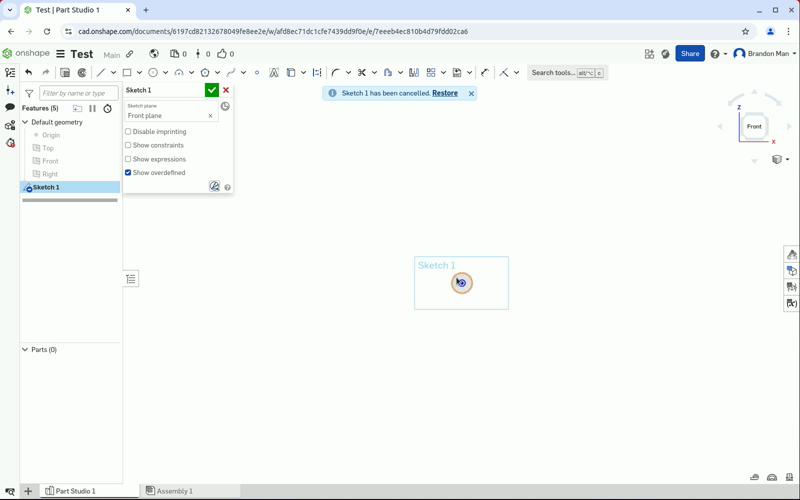
scroll(6)
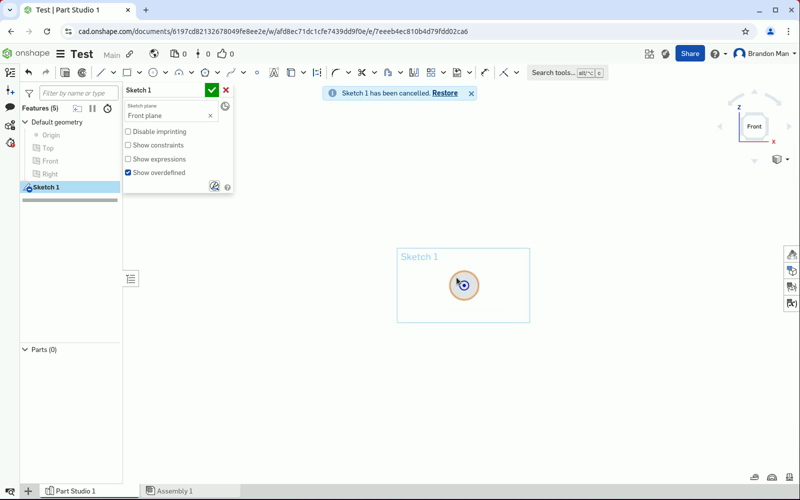
scroll(6)
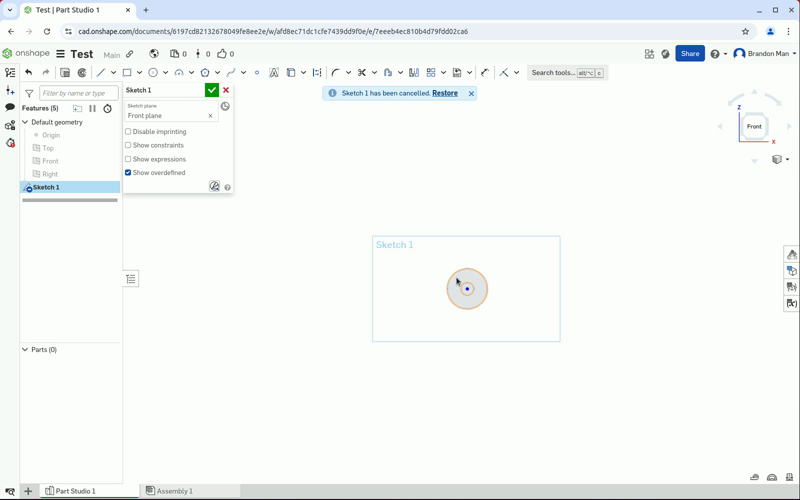
scroll(6)
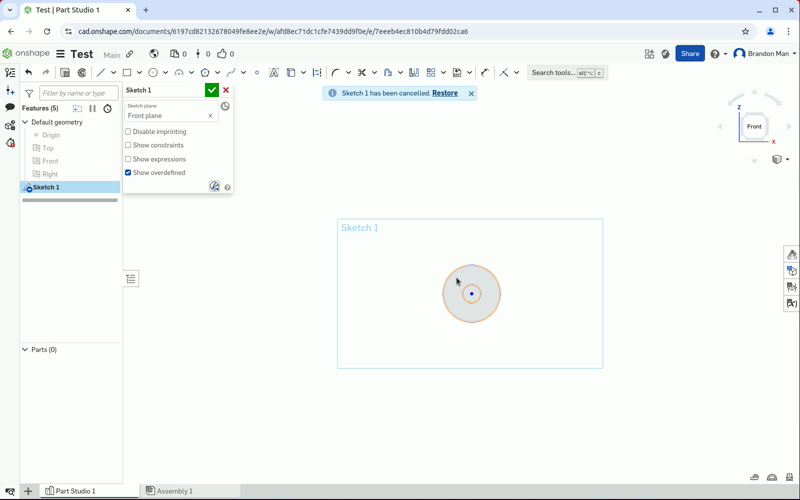
scroll(6)
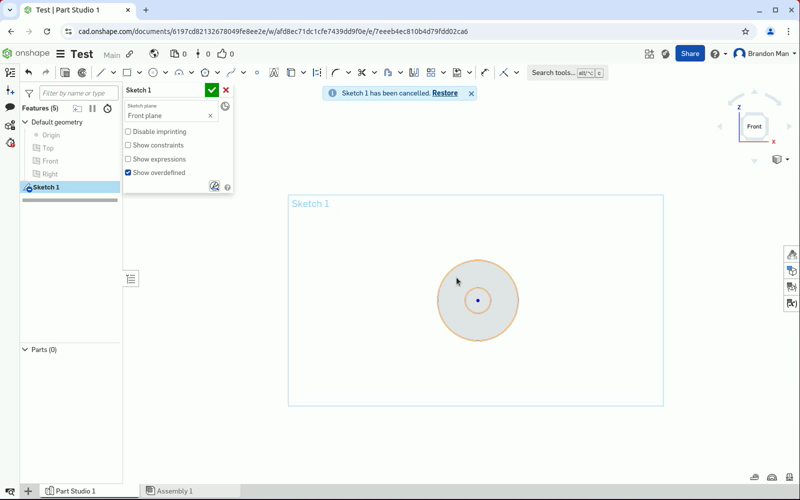
scroll(6)
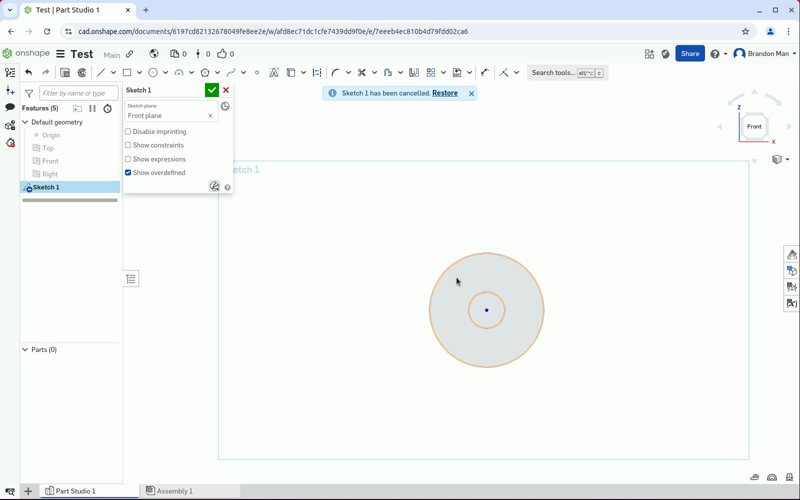
scroll(6)
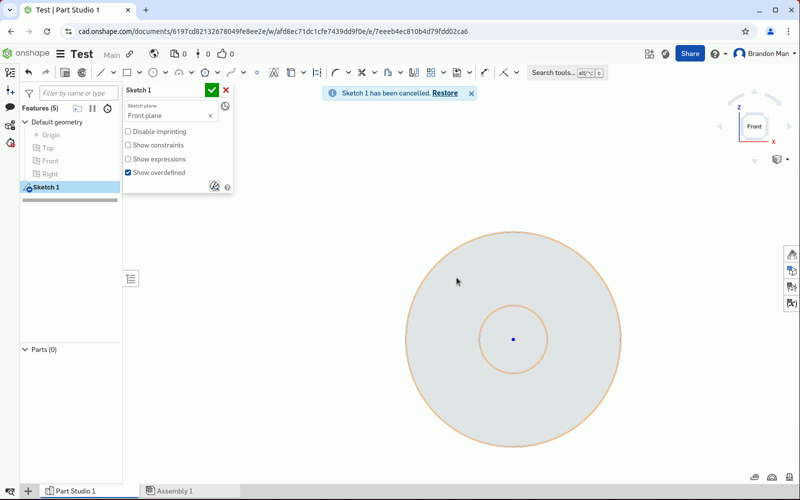
click(456, 277)
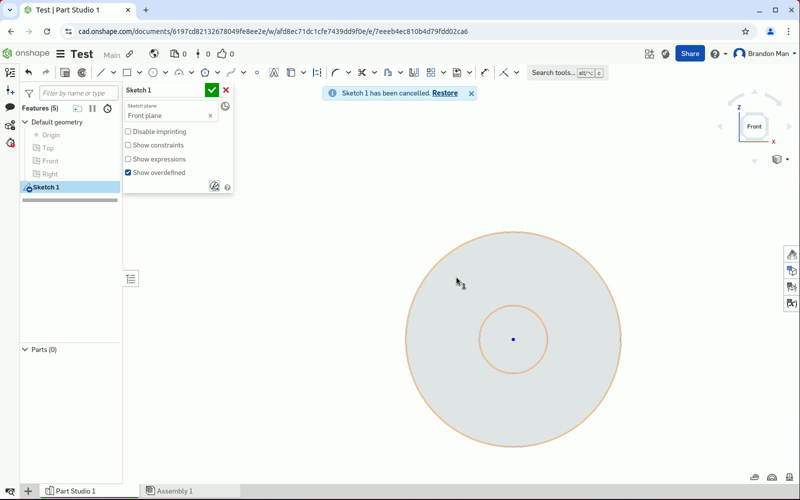
scroll(-6)
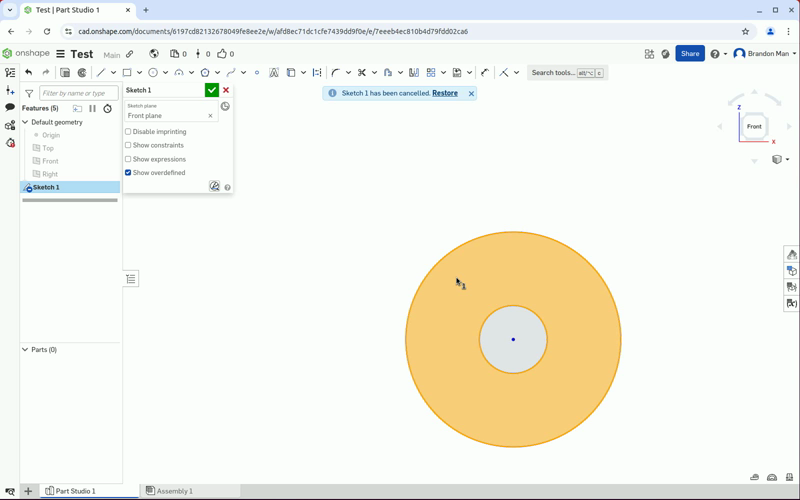
scroll(-6)
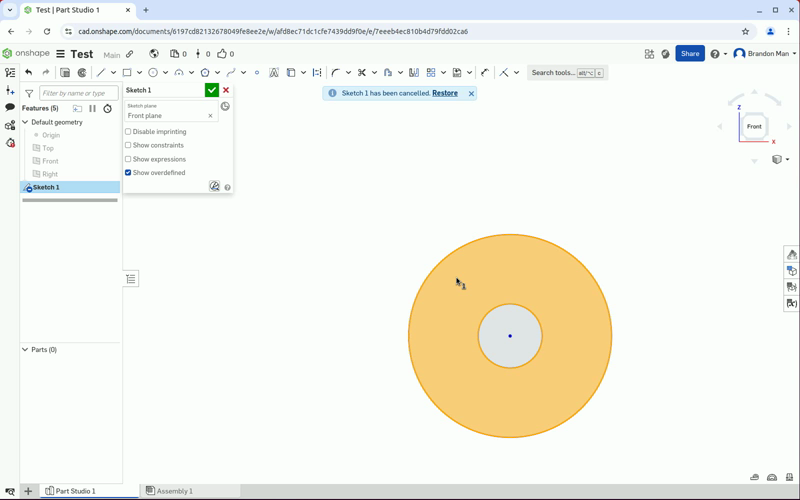
scroll(-6)
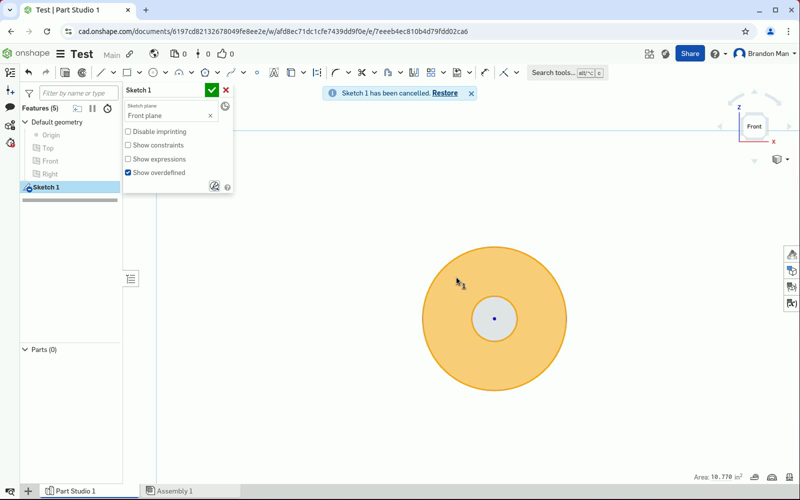
scroll(-6)
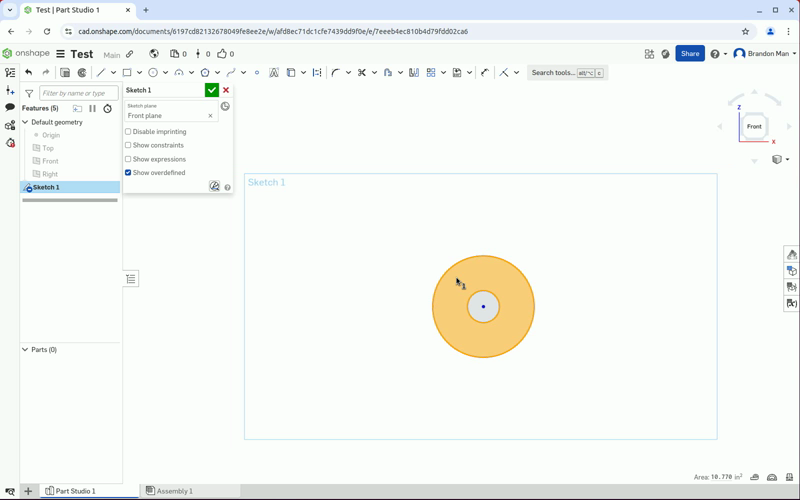
scroll(-6)
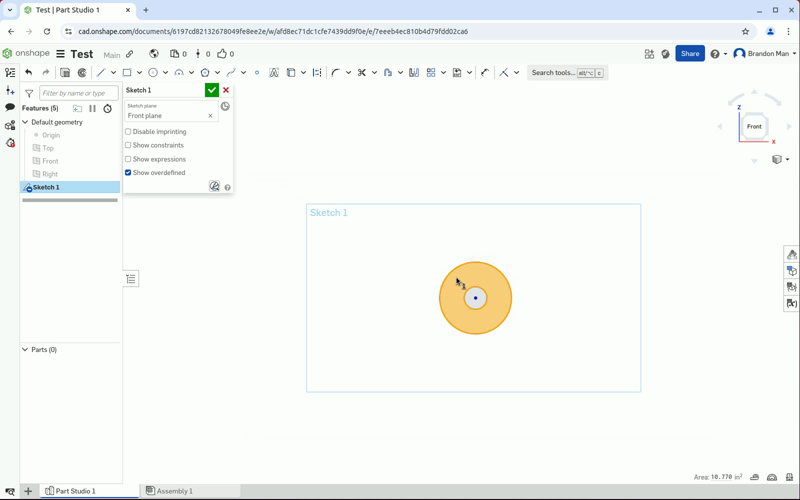
scroll(-6)
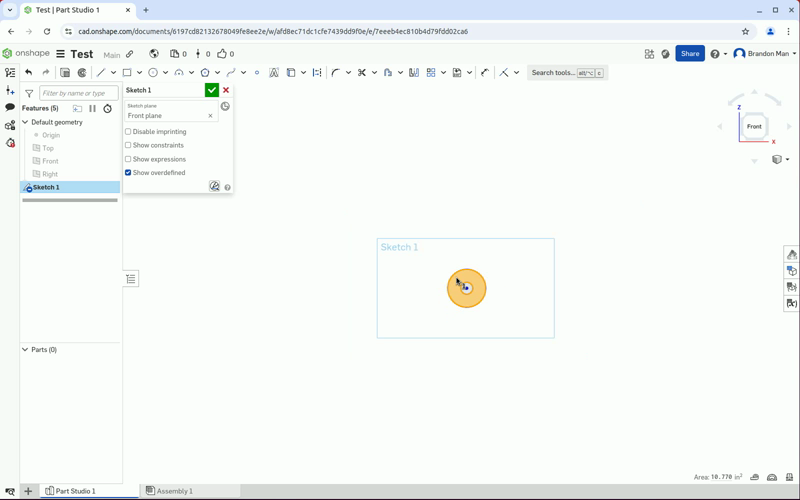
scroll(-6)
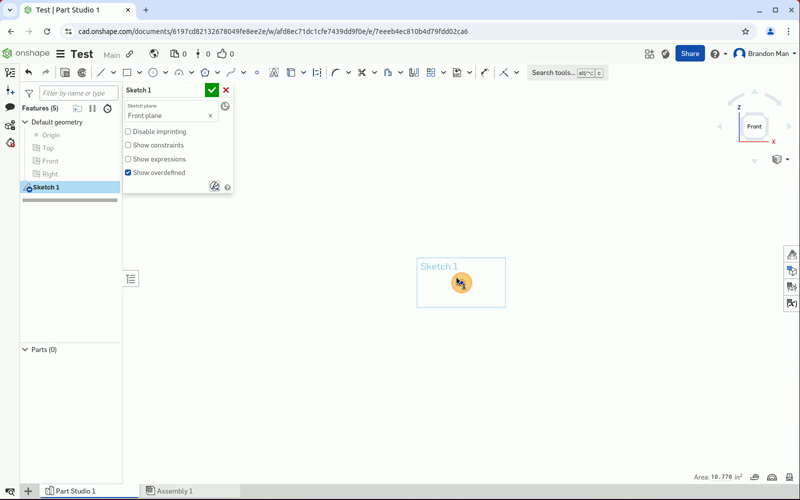
mouse_move(73, 352)
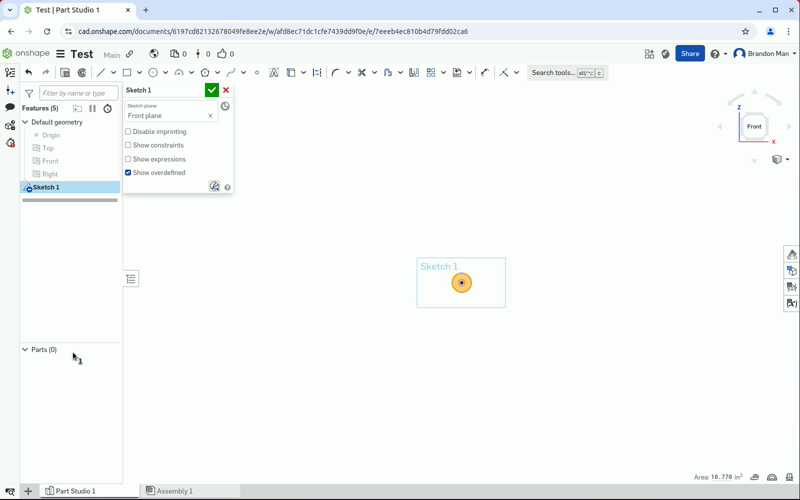
key(shift+y)
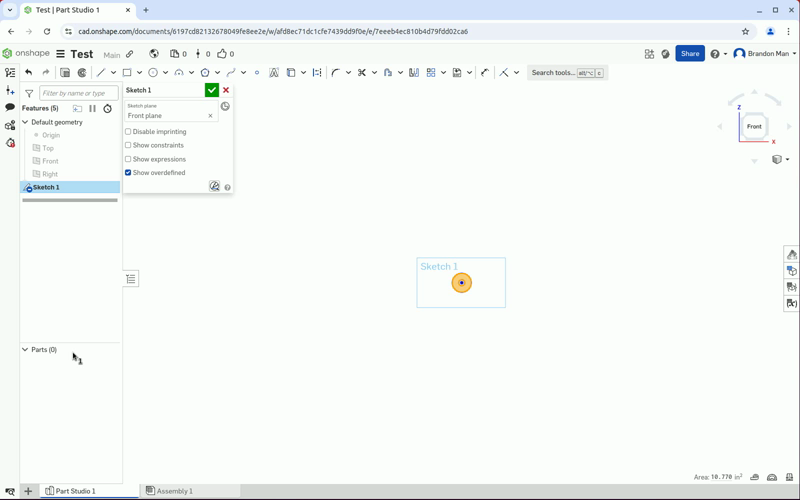
key(shift+e)
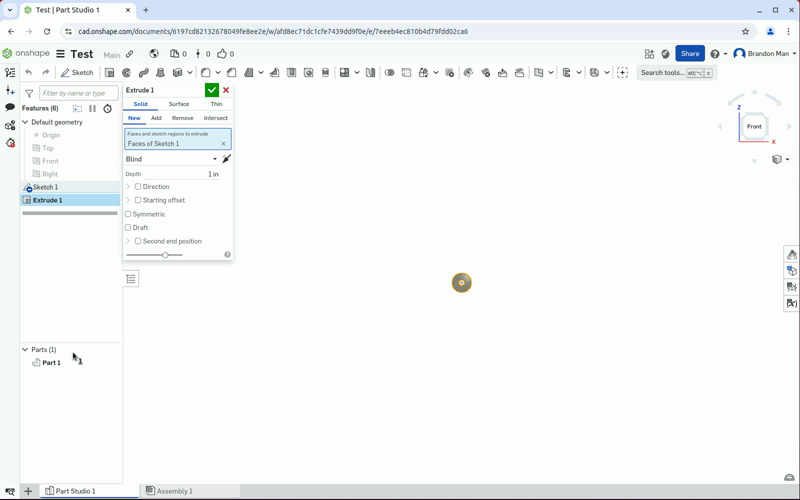
mouse_move(143, 106)
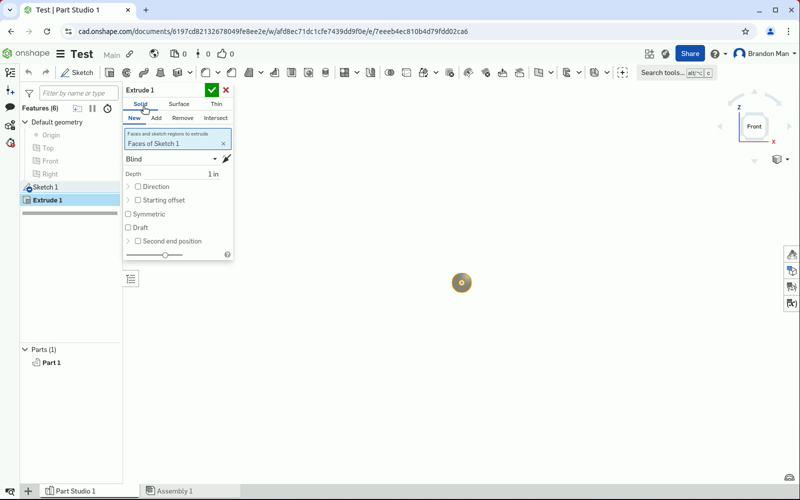
click(143, 106)
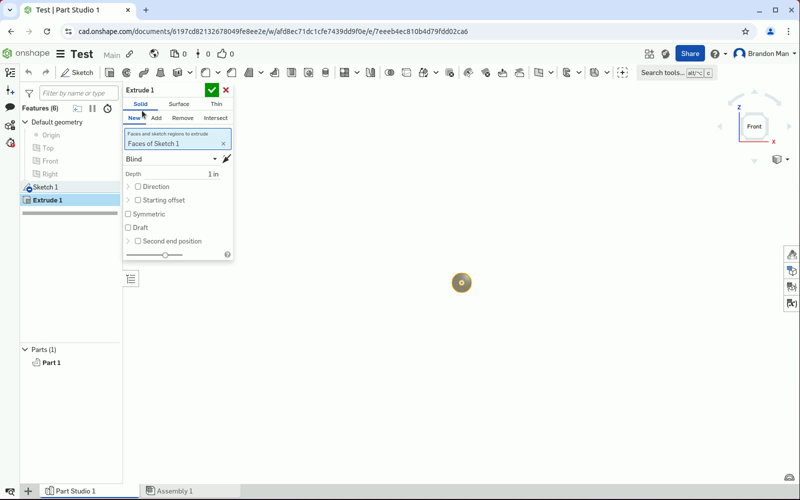
mouse_move(137, 120)
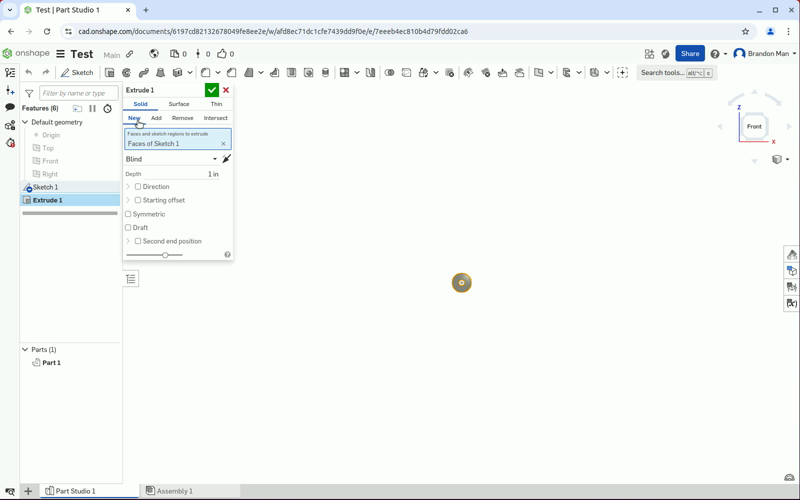
click(137, 120)
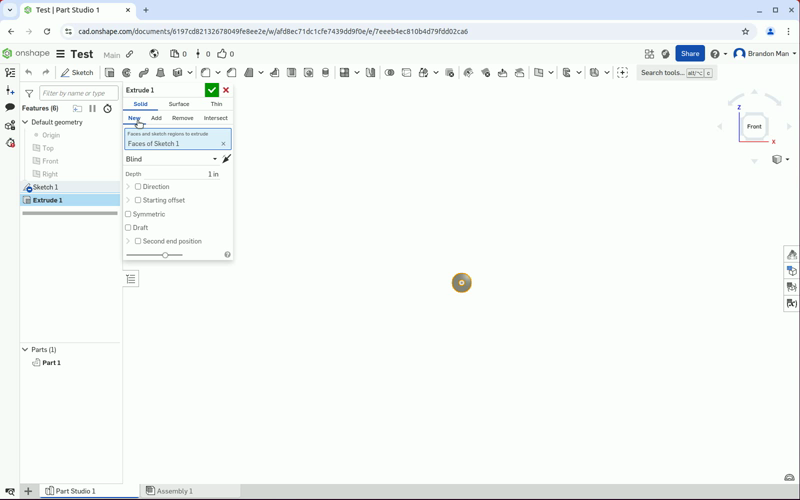
key(tab, 4)
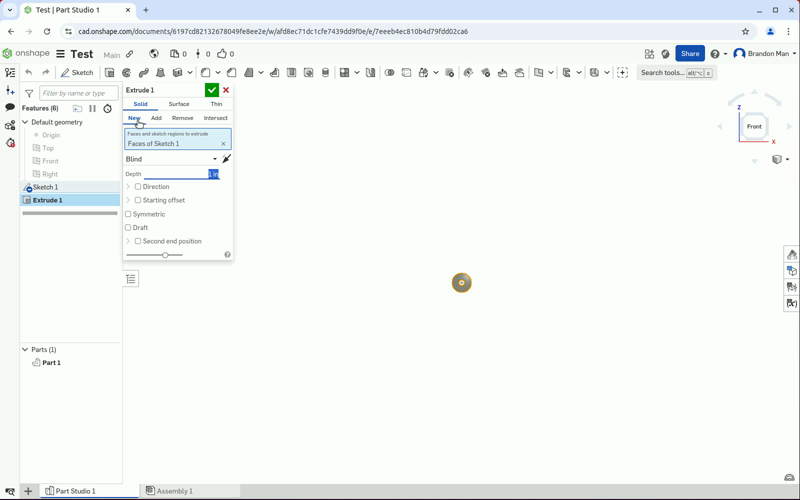
text(0.481)
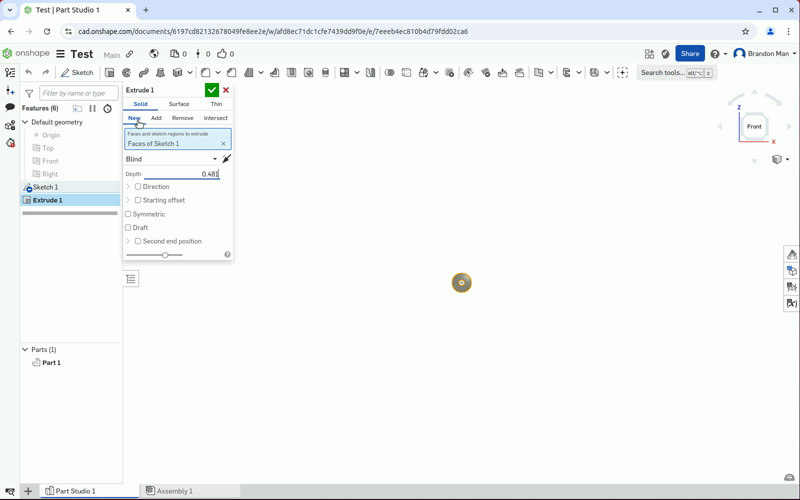
key(enter)
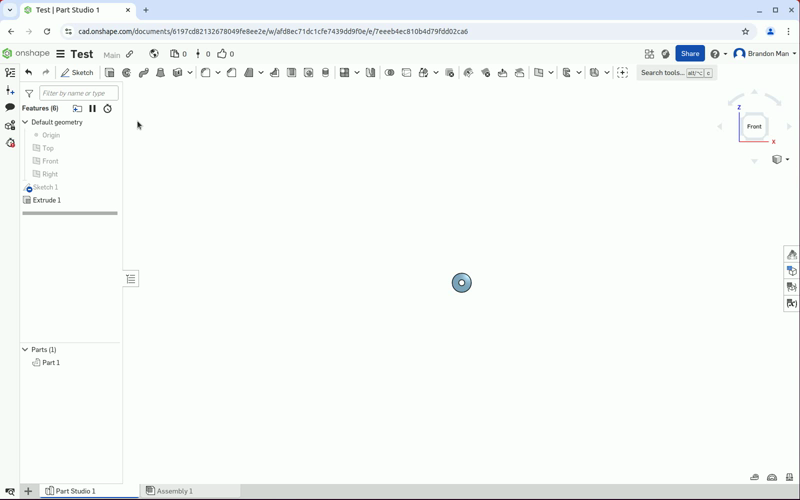
key(shift+h)
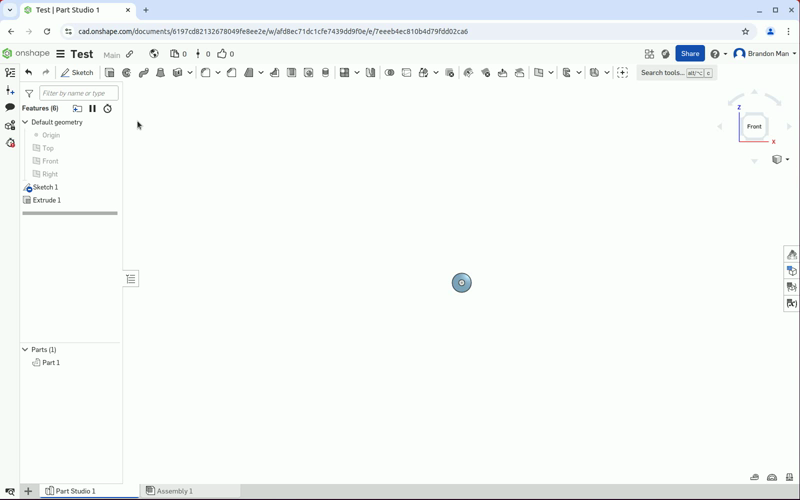
key(shift+h)
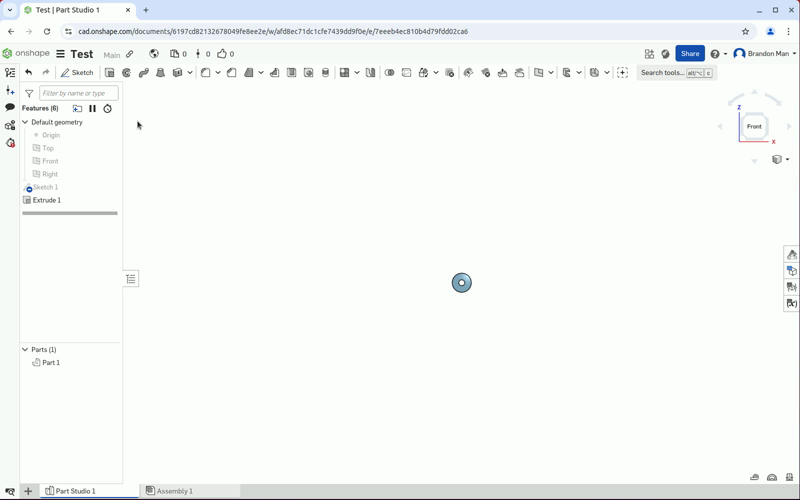
mouse_move(73, 189)
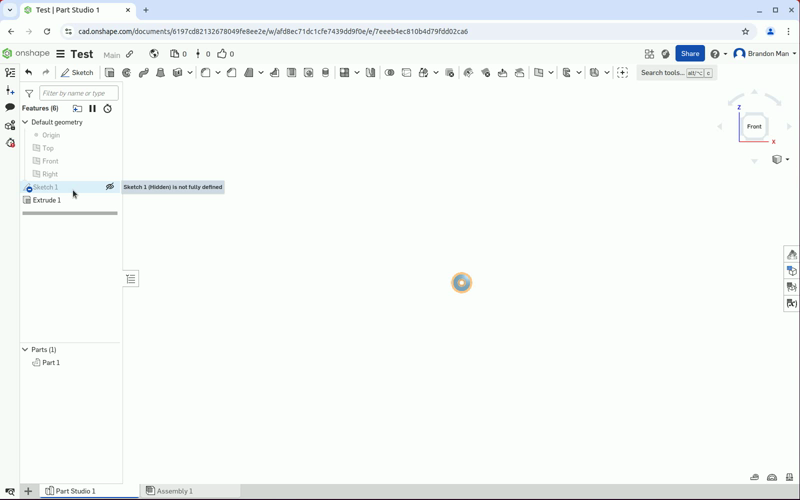
click(73, 189)
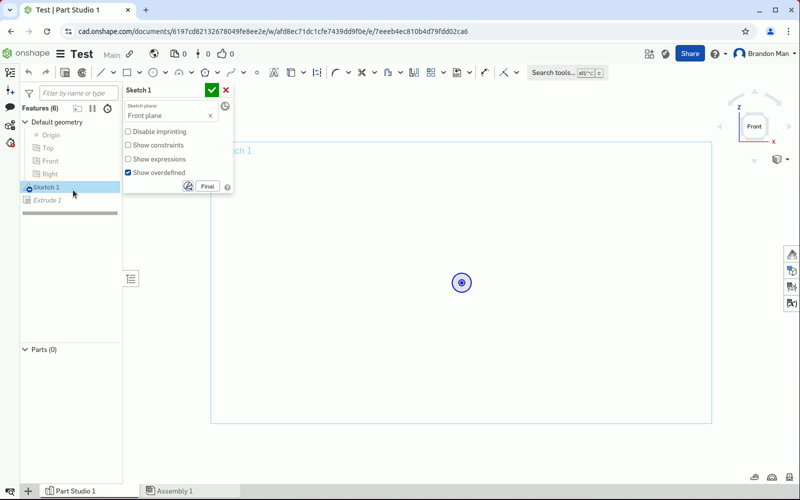
mouse_move(229, 92)
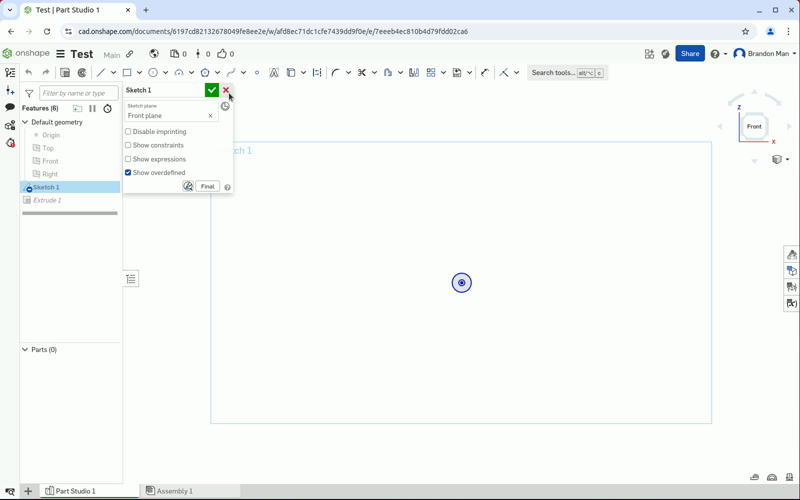
click(229, 92)
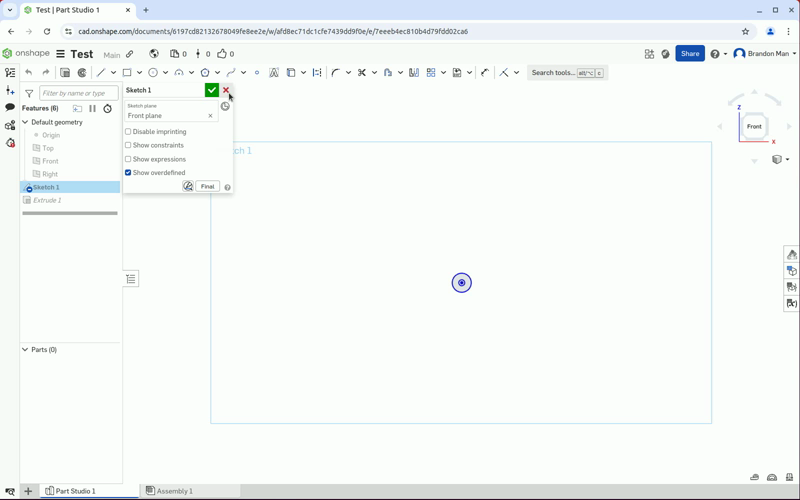
key(shift+s)
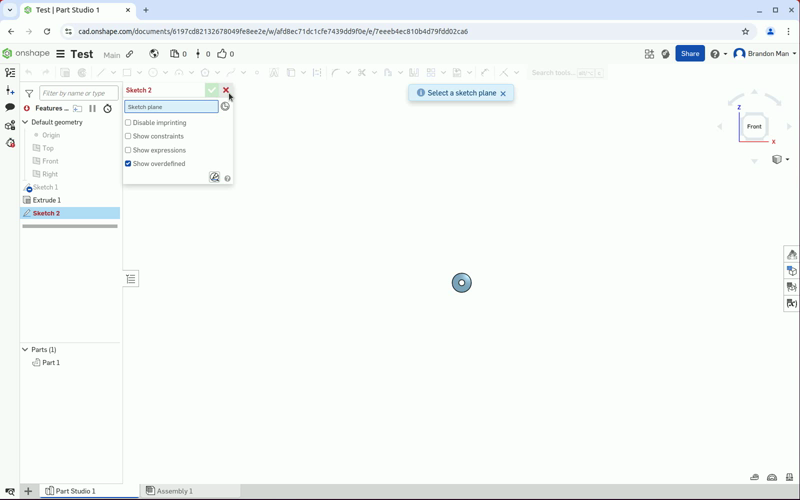
mouse_move(73, 163)
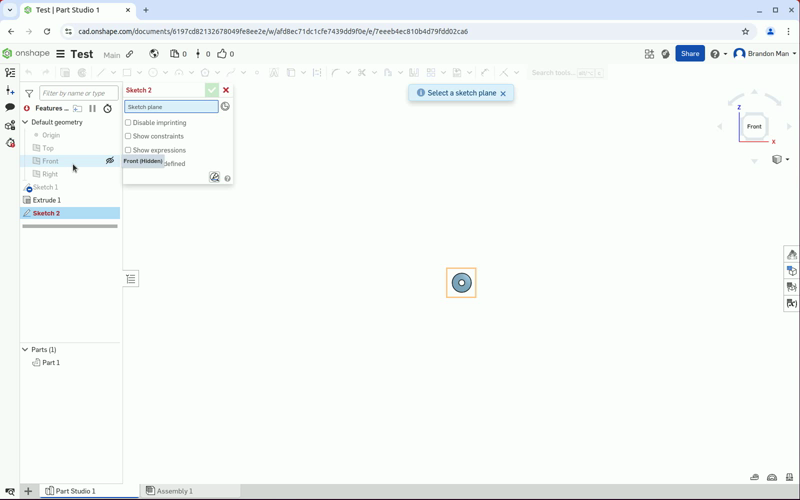
click(73, 163)
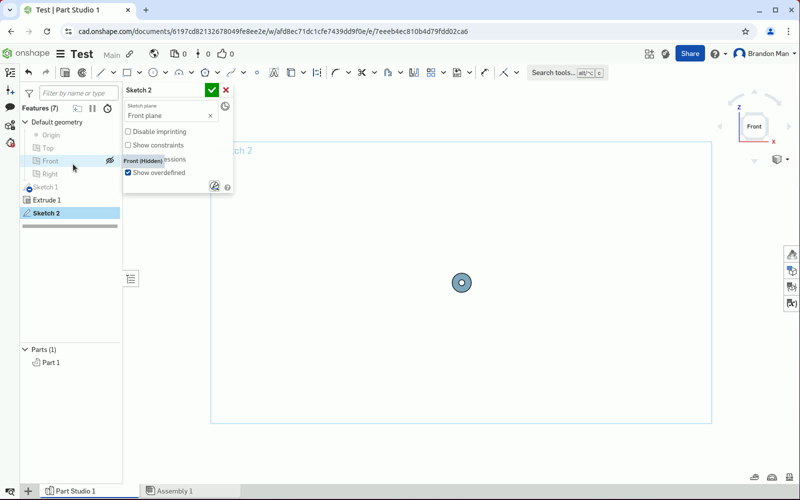
mouse_move(73, 352)
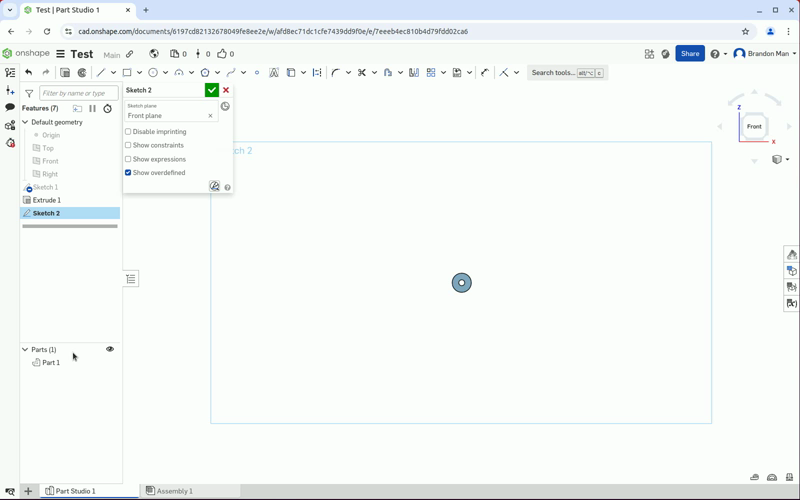
key(y)
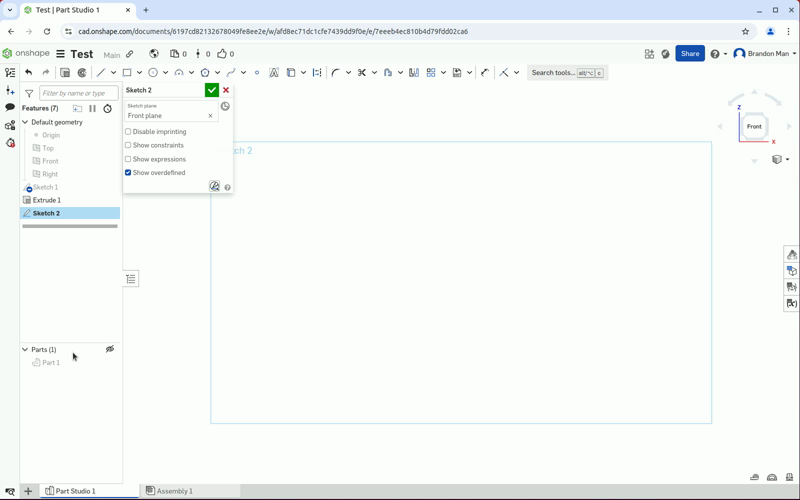
key(c)
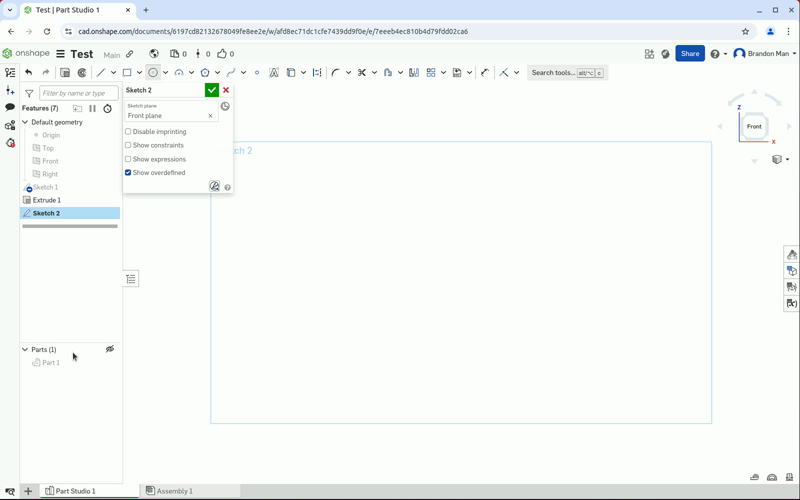
key_down(shift)
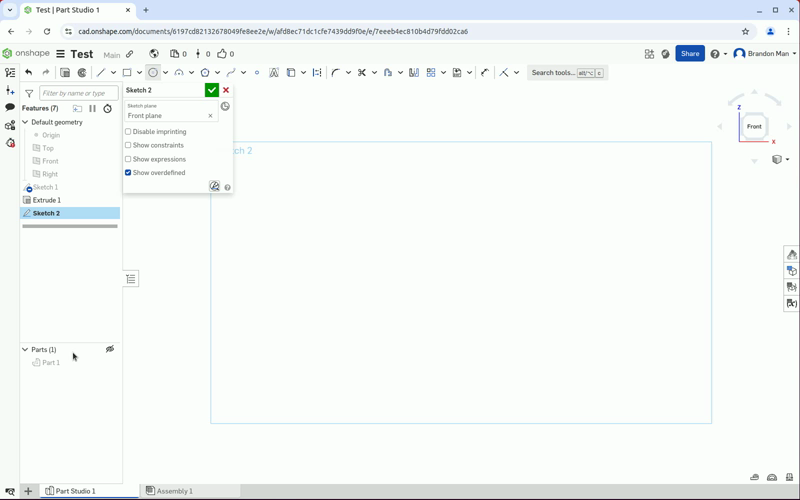
mouse_move(461, 178)
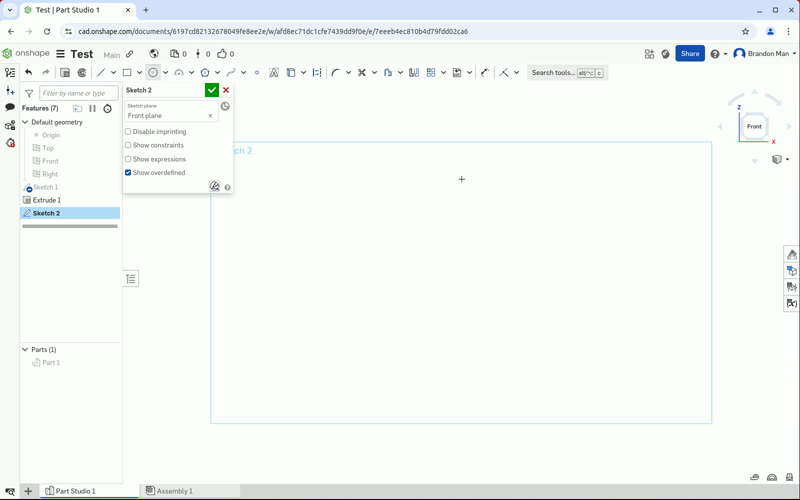
click(461, 178)
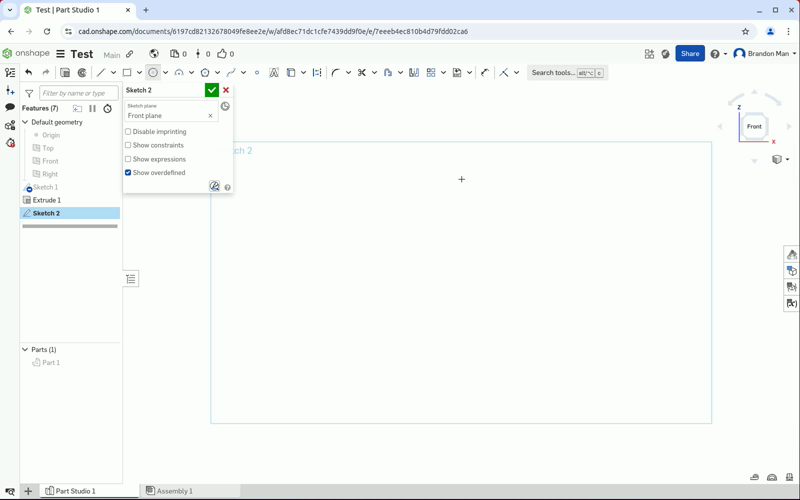
key_up(shift)
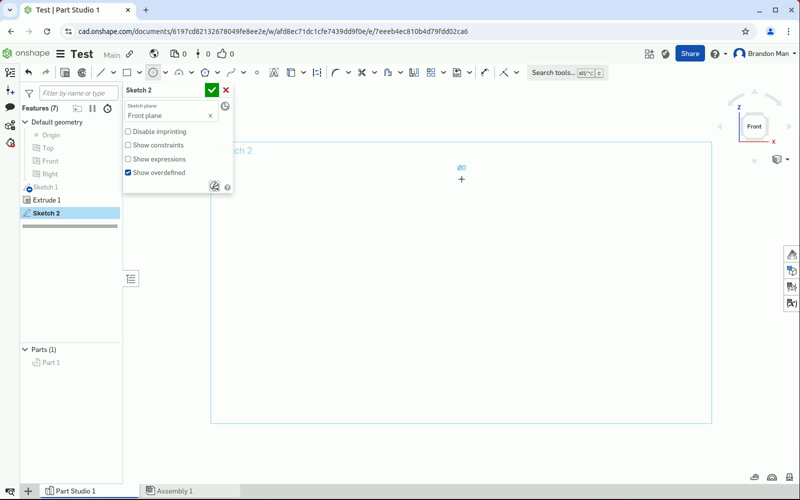
mouse_move(471, 178)
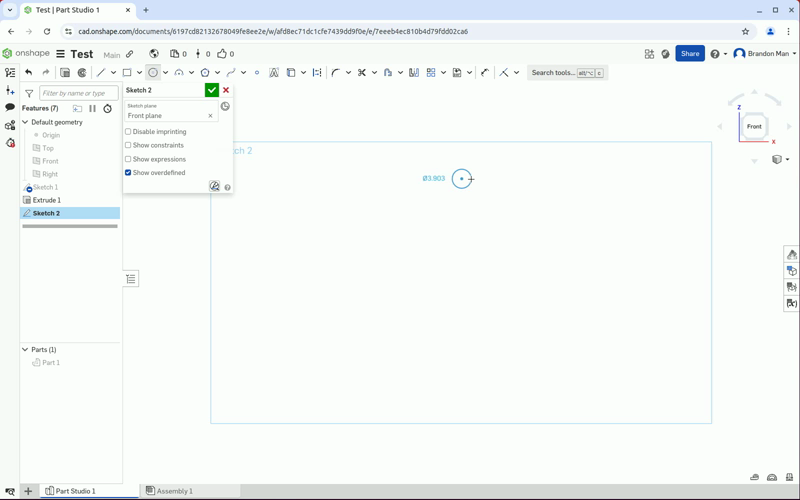
click(471, 178)
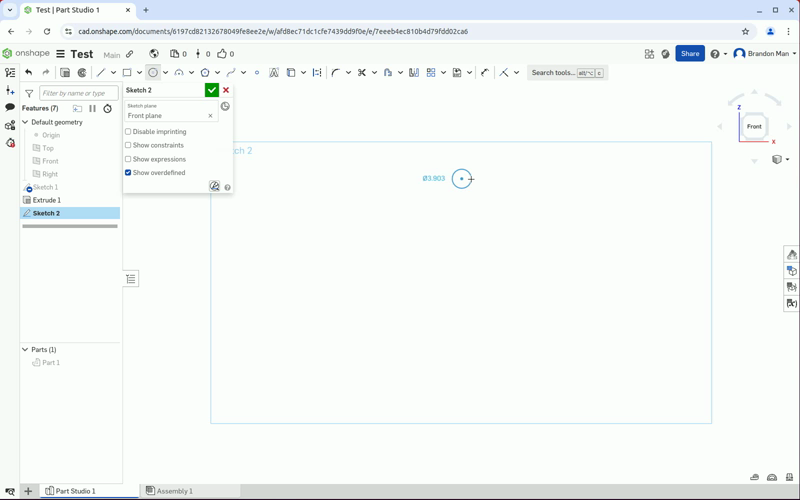
key(esc)
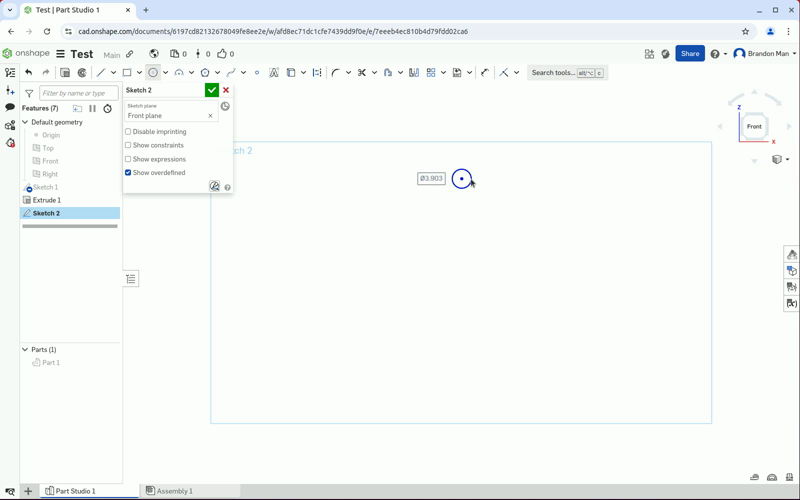
key(c)
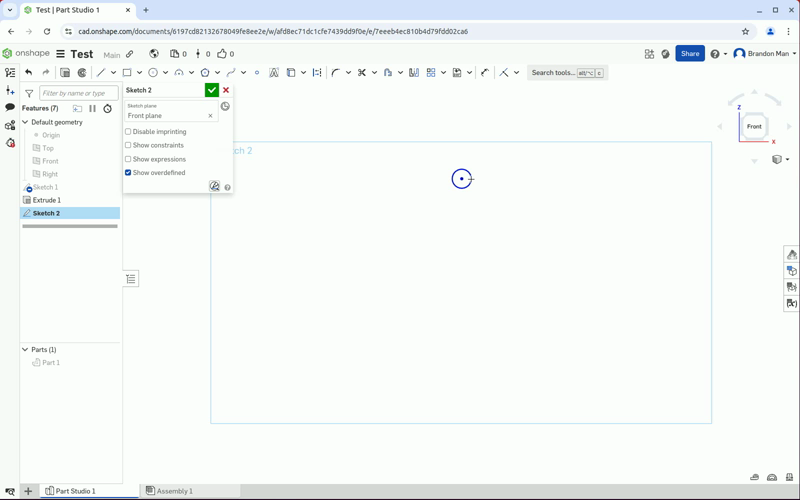
key_down(shift)
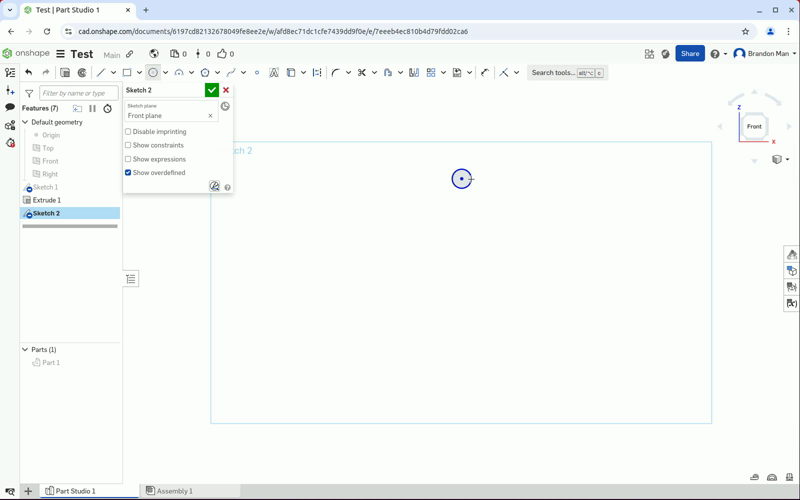
mouse_move(461, 178)
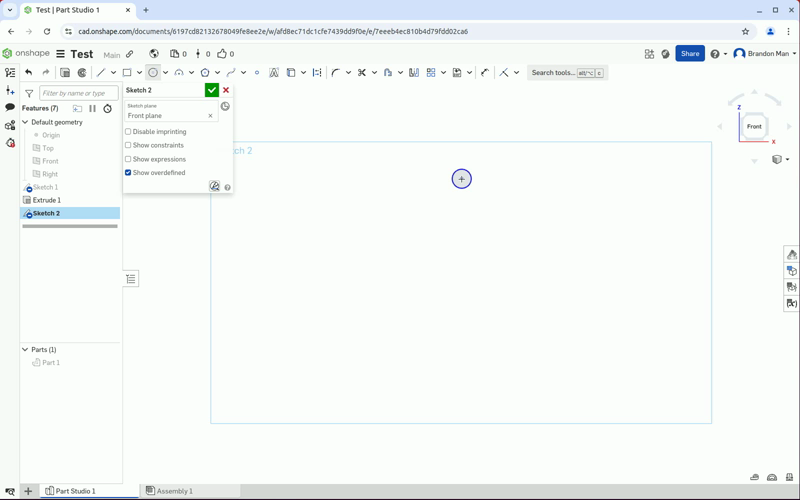
click(461, 178)
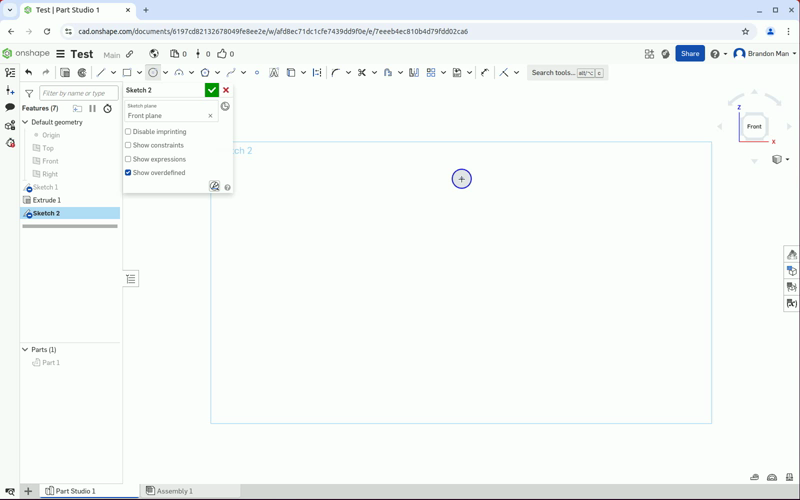
key_up(shift)
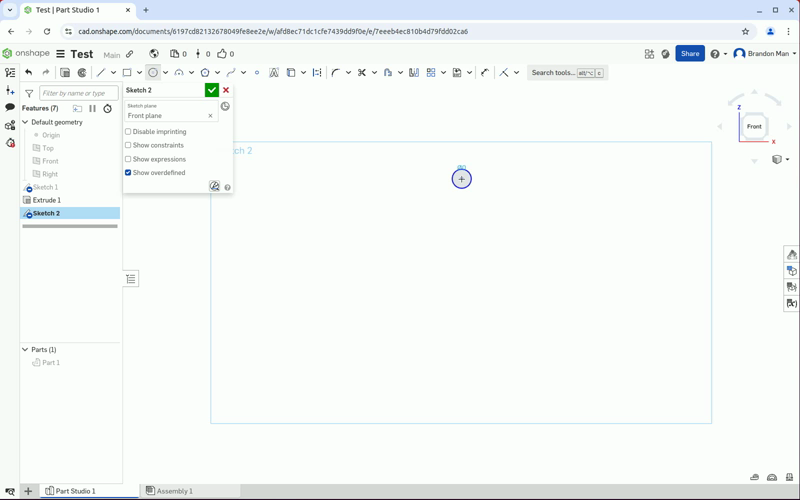
mouse_move(464, 178)
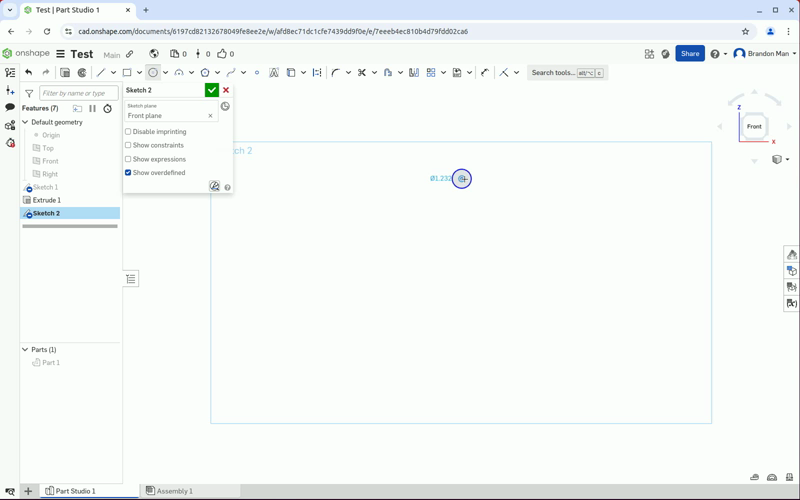
scroll(6)
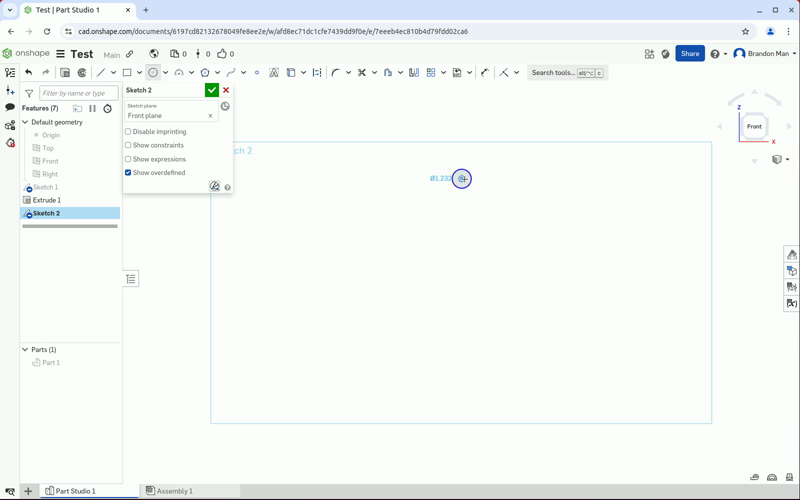
scroll(6)
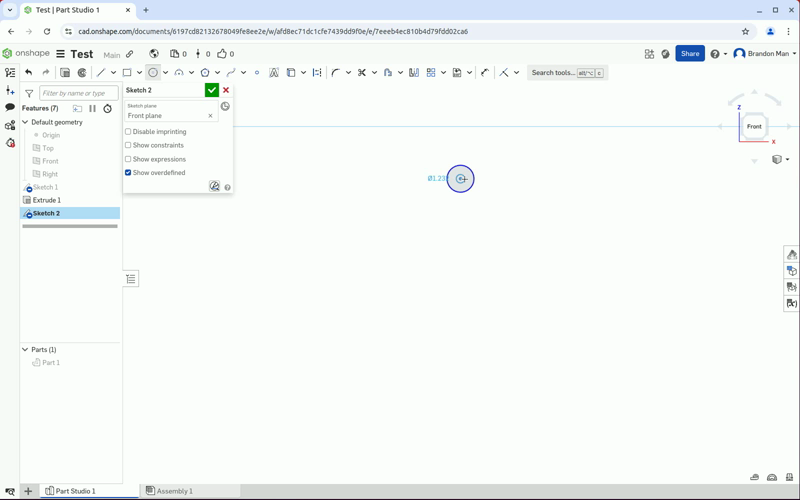
scroll(6)
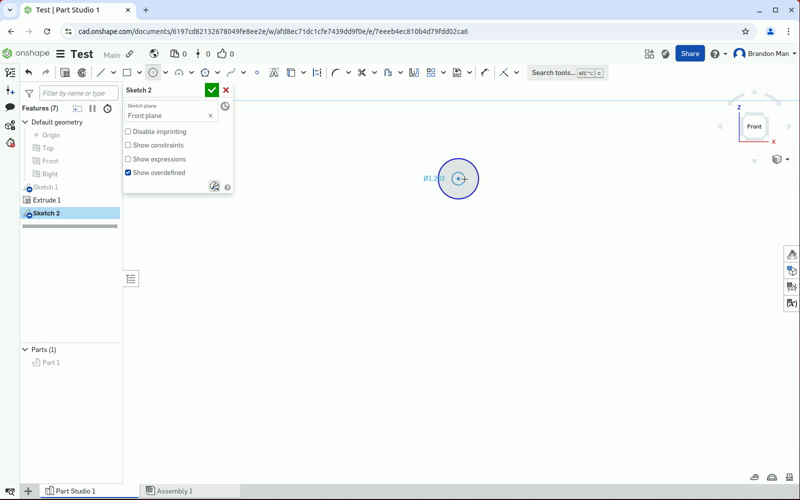
scroll(6)
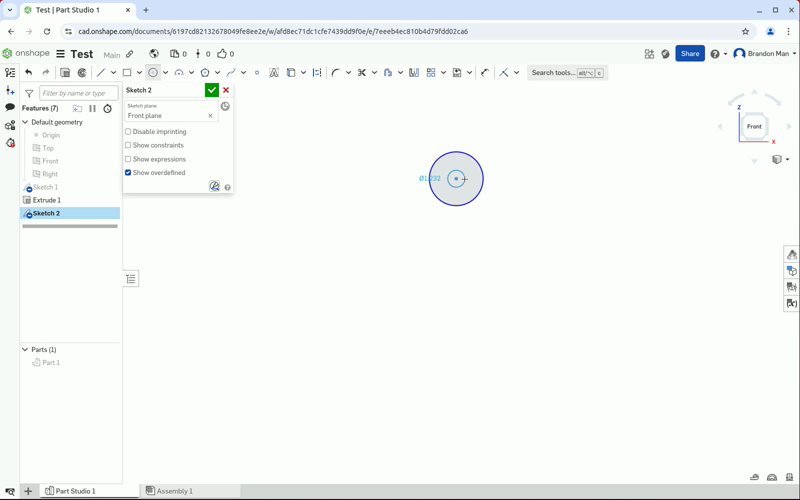
scroll(6)
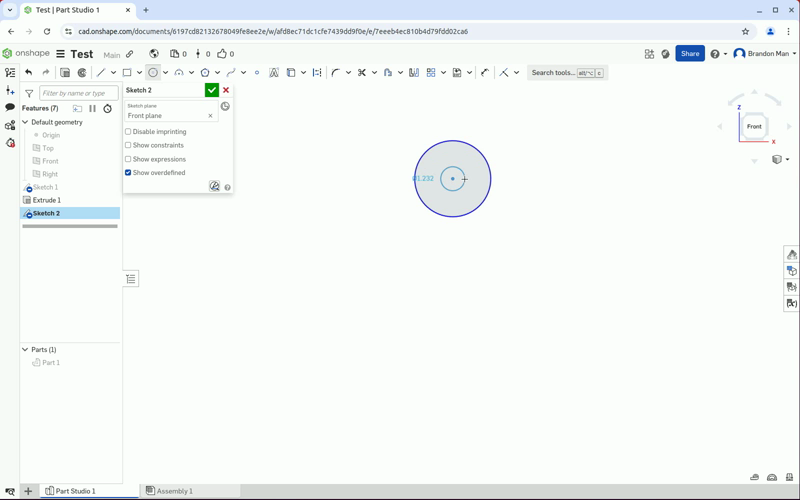
scroll(6)
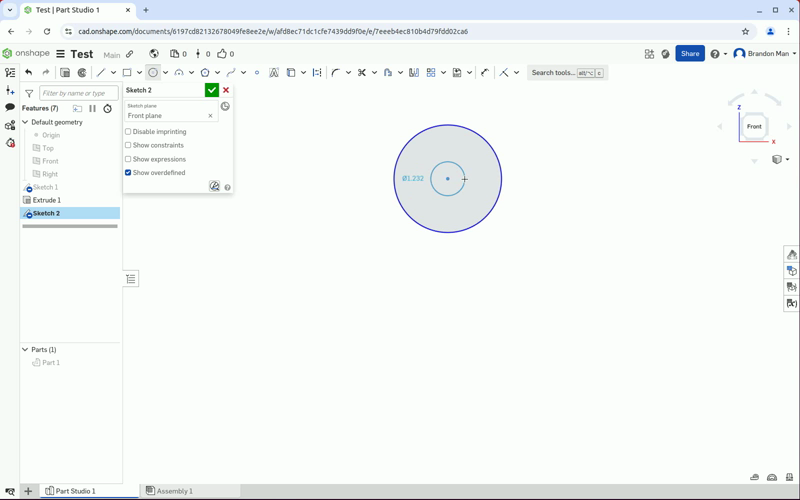
scroll(6)
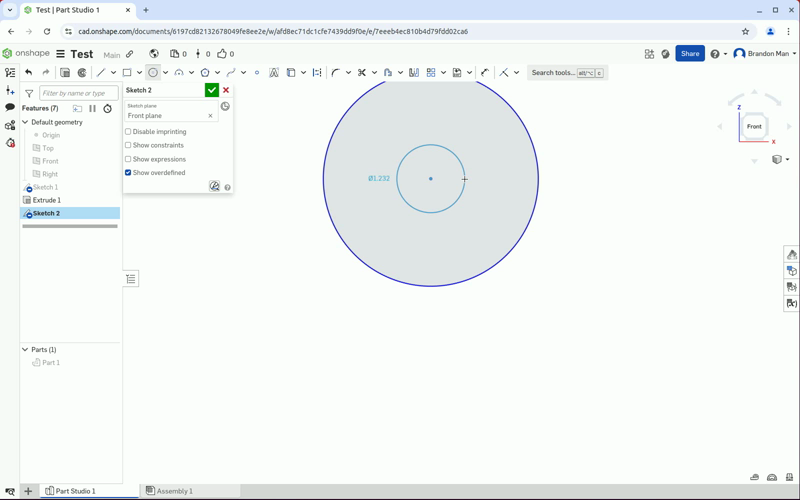
click(464, 178)
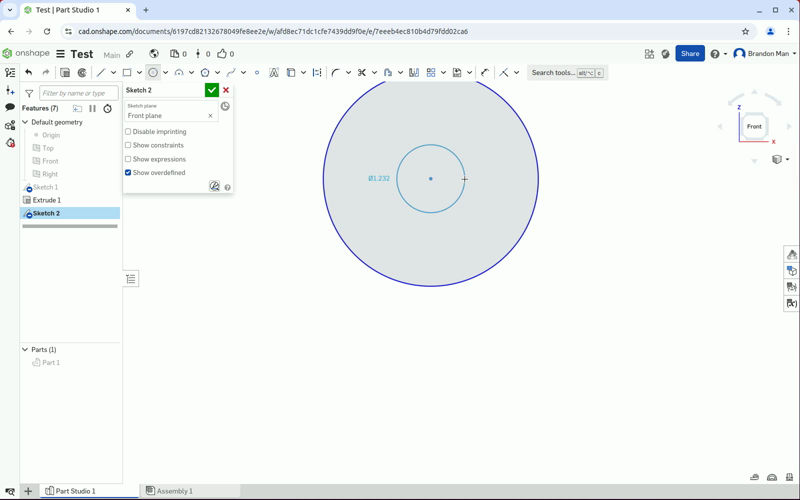
scroll(-6)
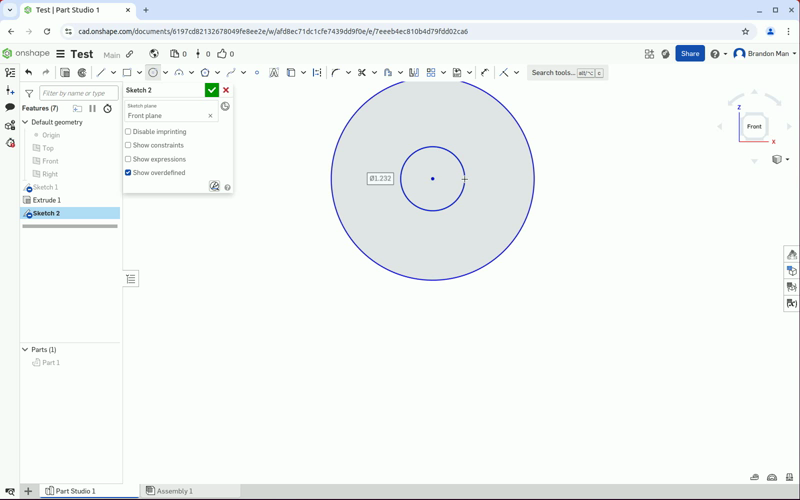
scroll(-6)
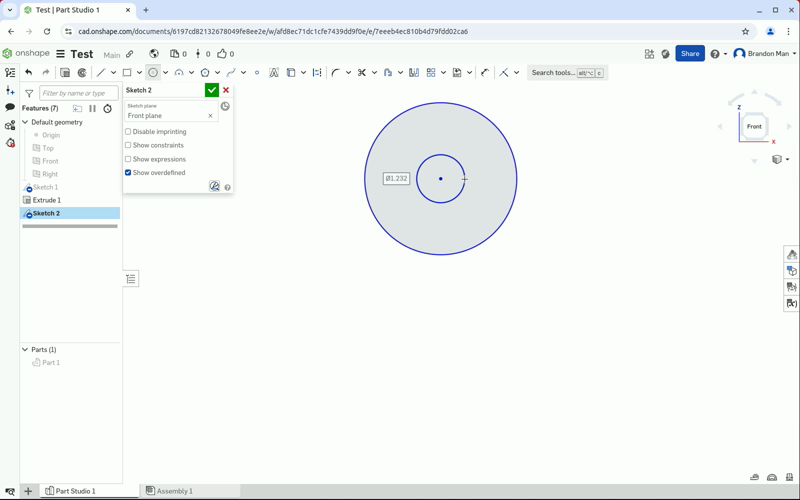
scroll(-6)
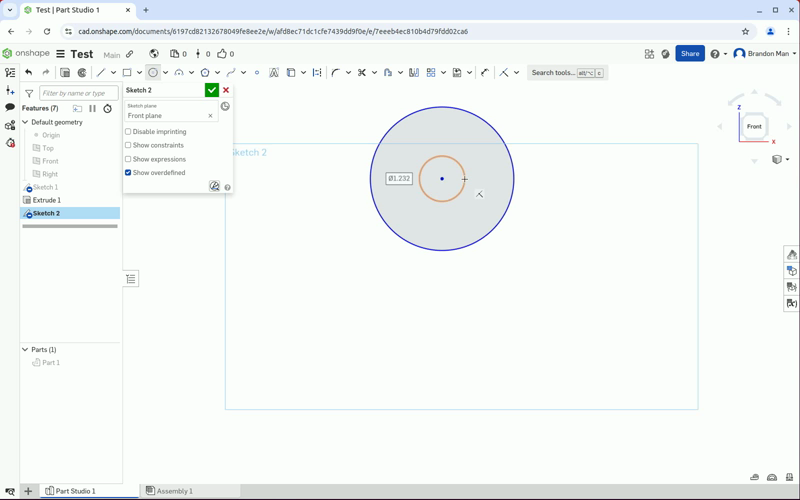
scroll(-6)
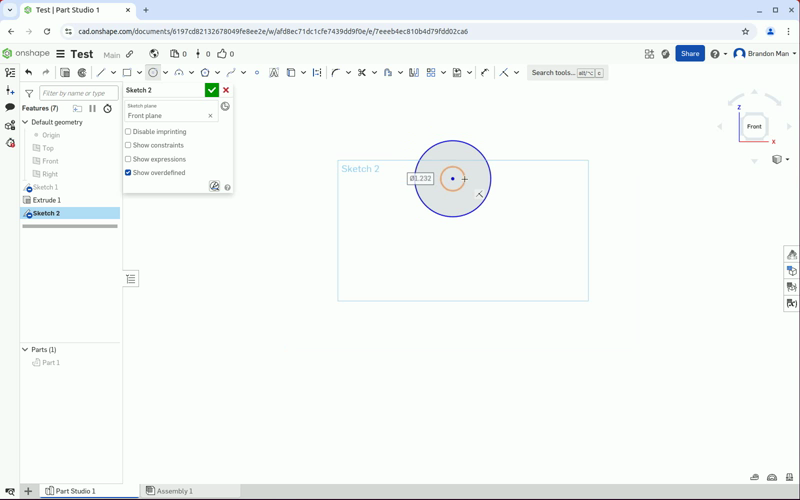
scroll(-6)
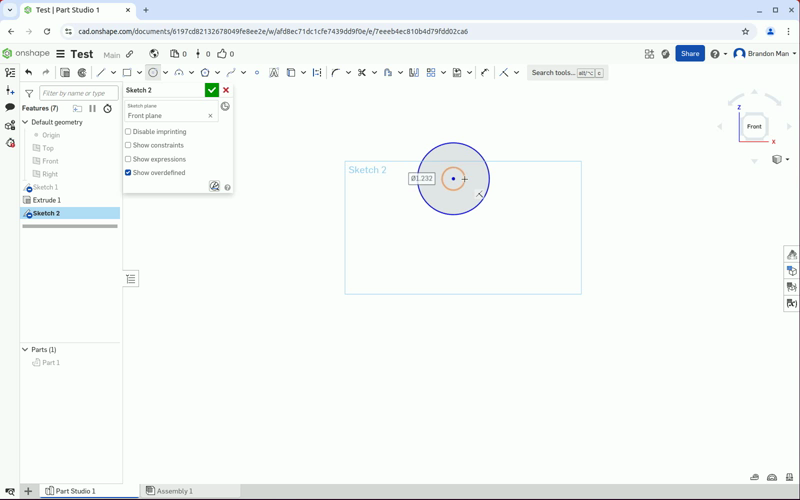
scroll(-6)
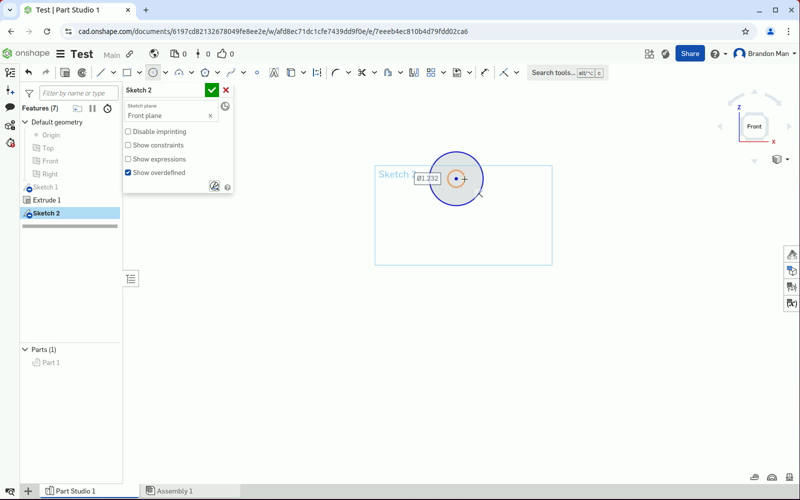
scroll(-6)
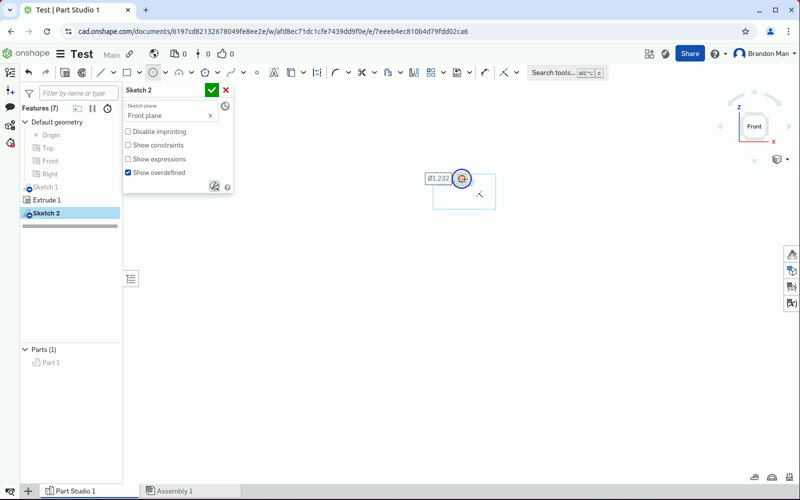
key(esc)
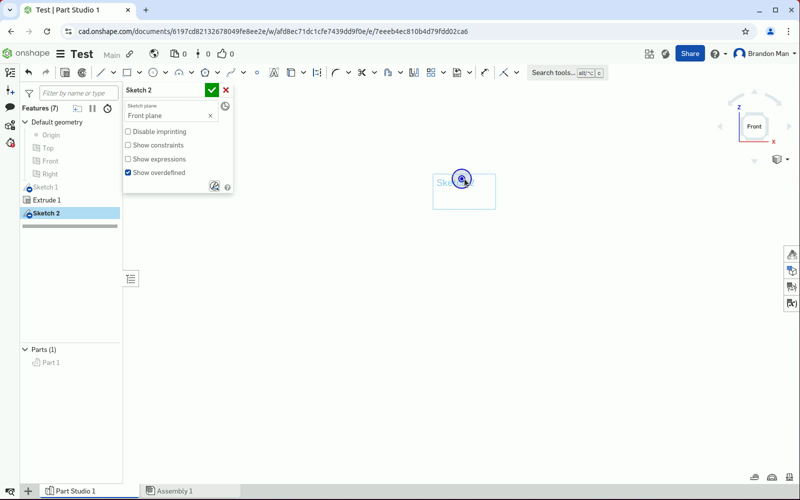
mouse_move(464, 185)
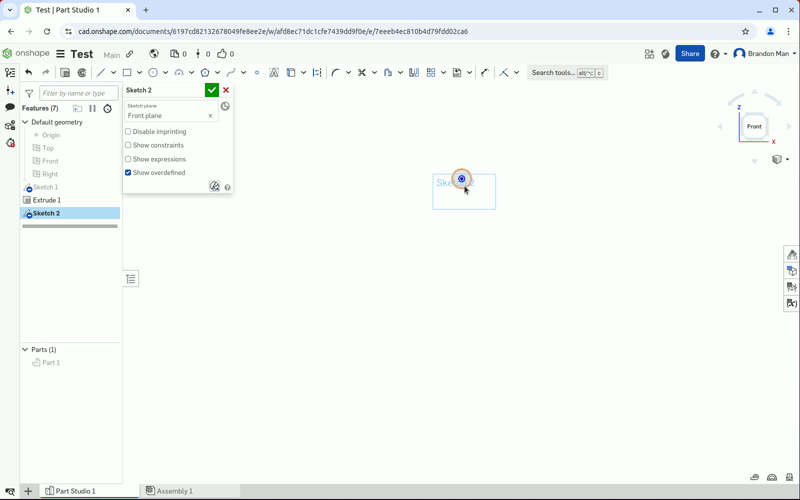
scroll(6)
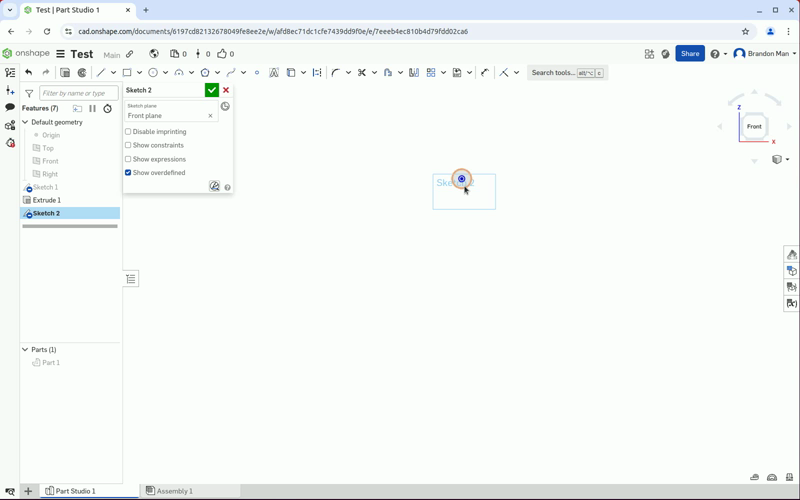
scroll(6)
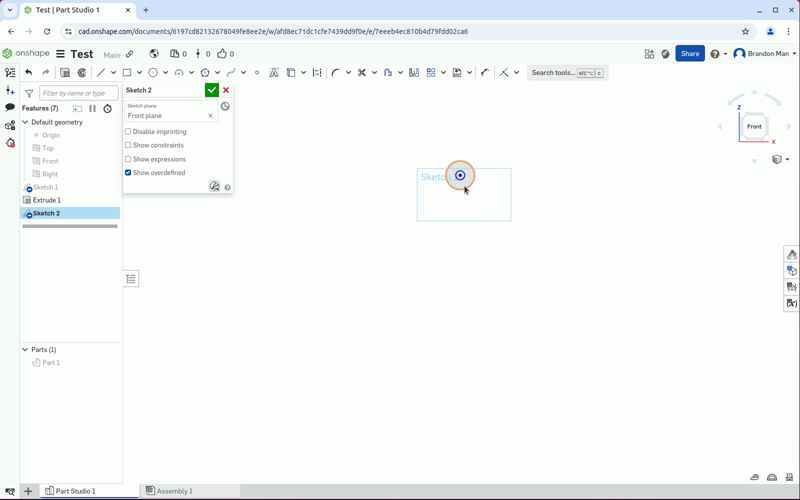
scroll(6)
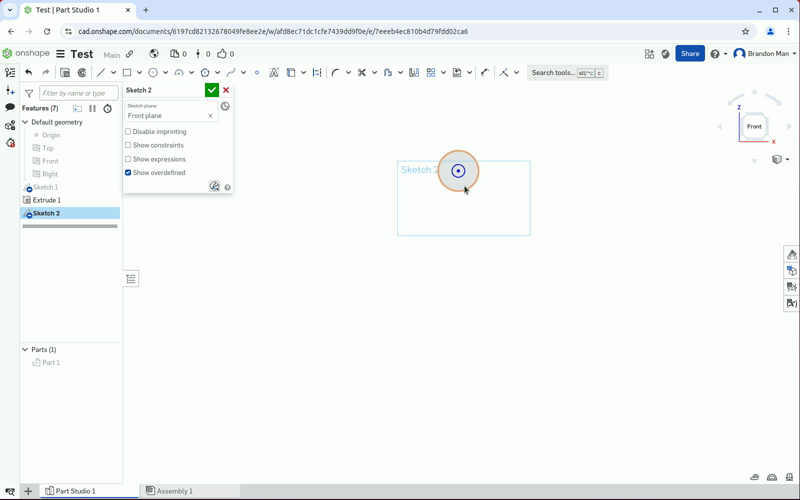
scroll(6)
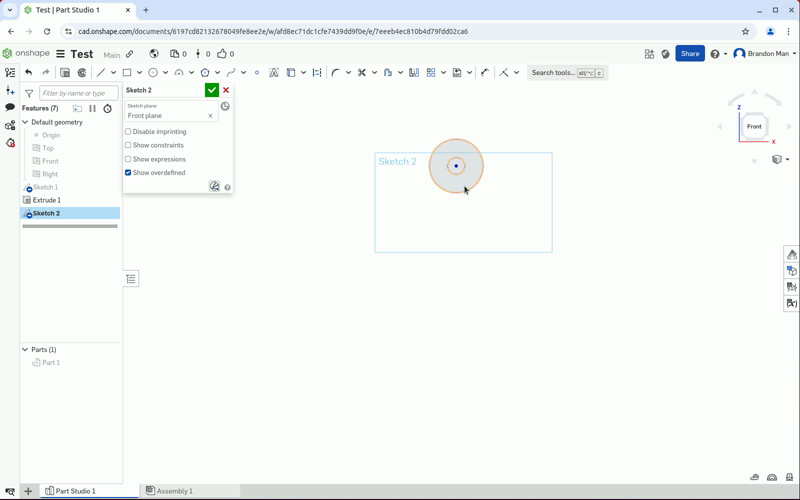
scroll(6)
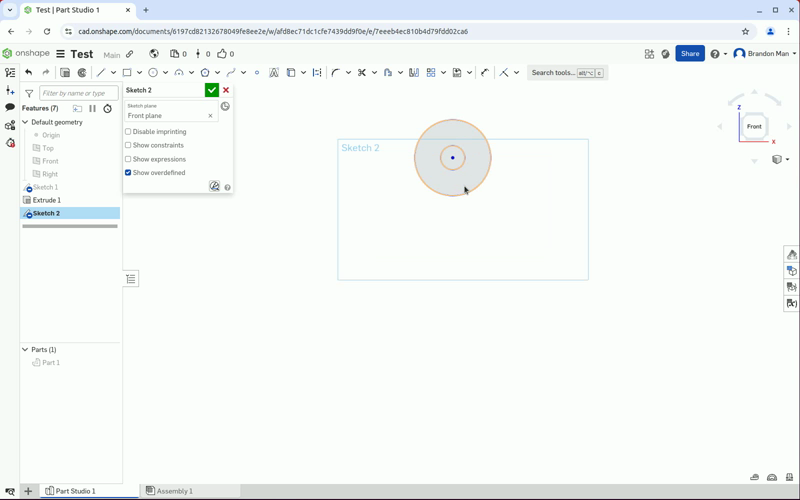
scroll(6)
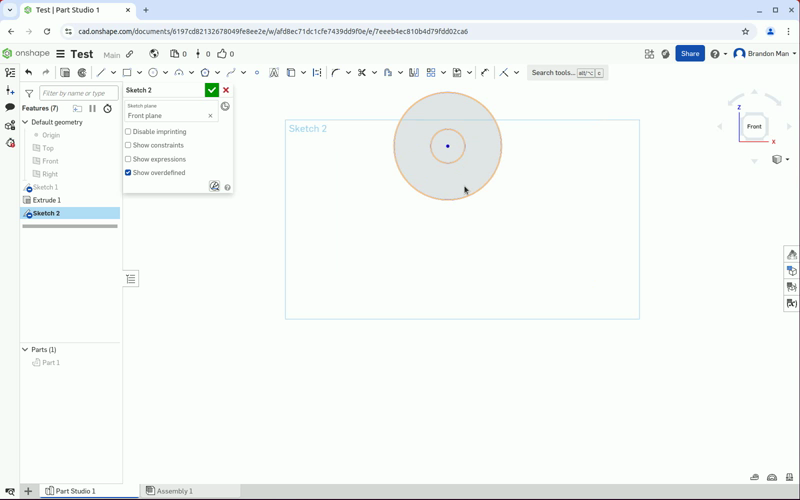
scroll(6)
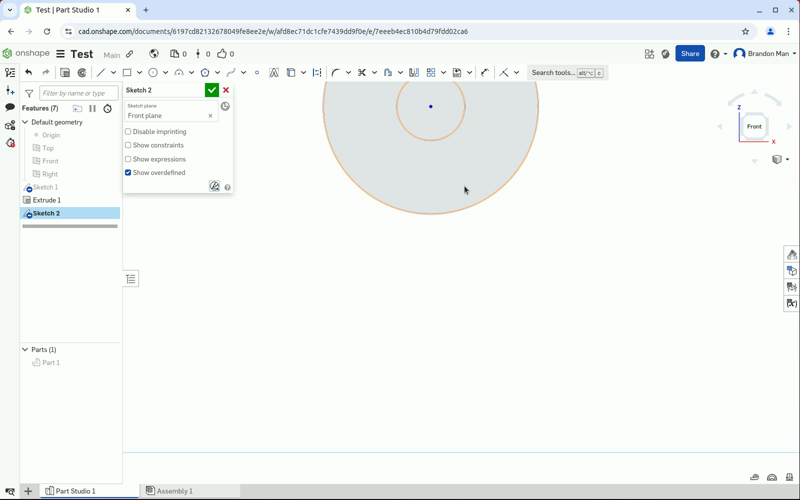
click(464, 185)
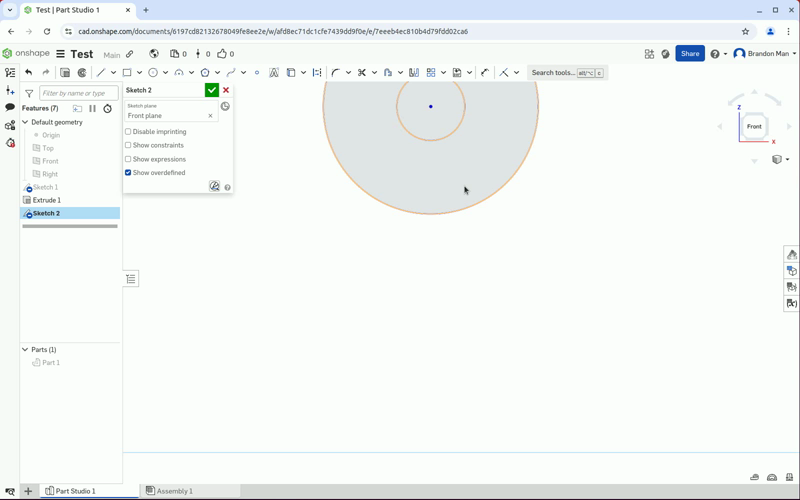
scroll(-6)
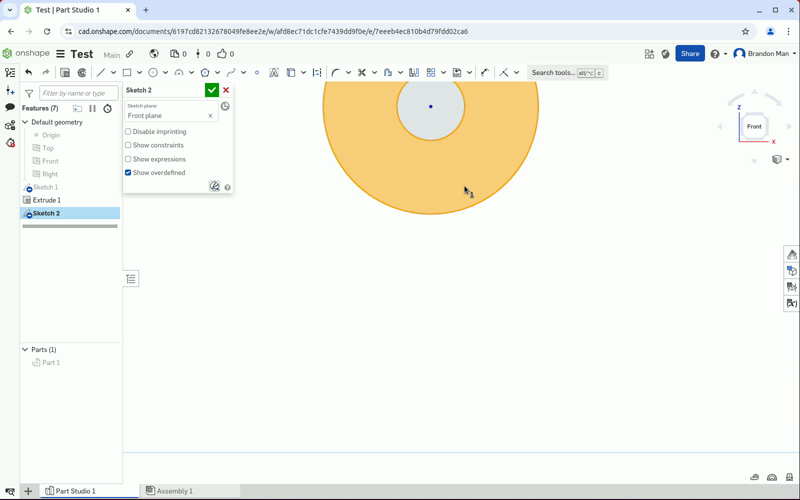
scroll(-6)
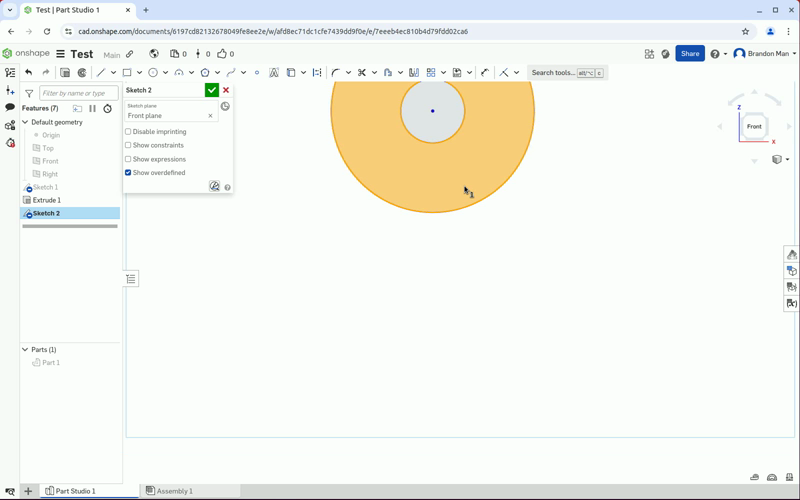
scroll(-6)
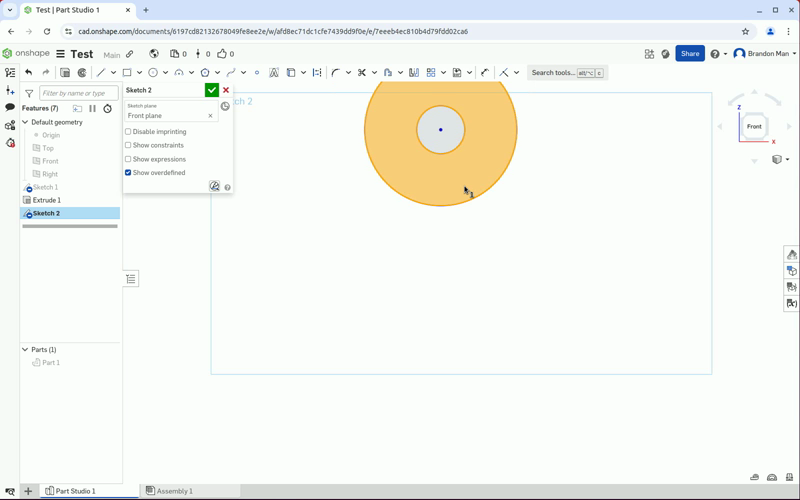
scroll(-6)
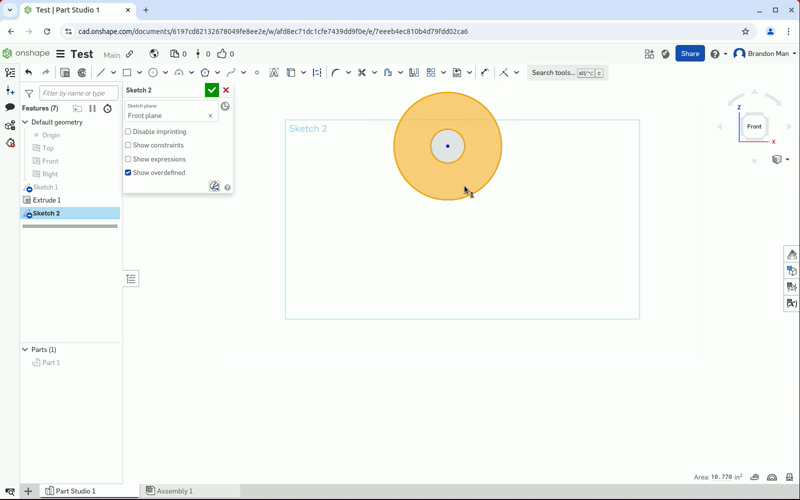
scroll(-6)
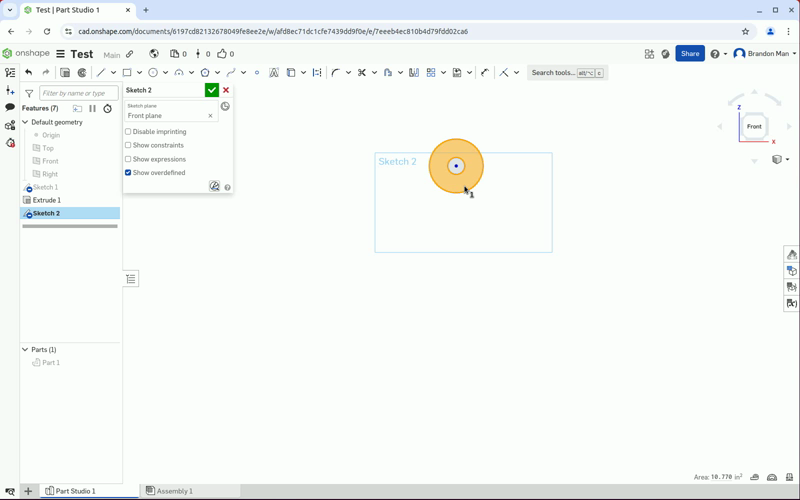
scroll(-6)
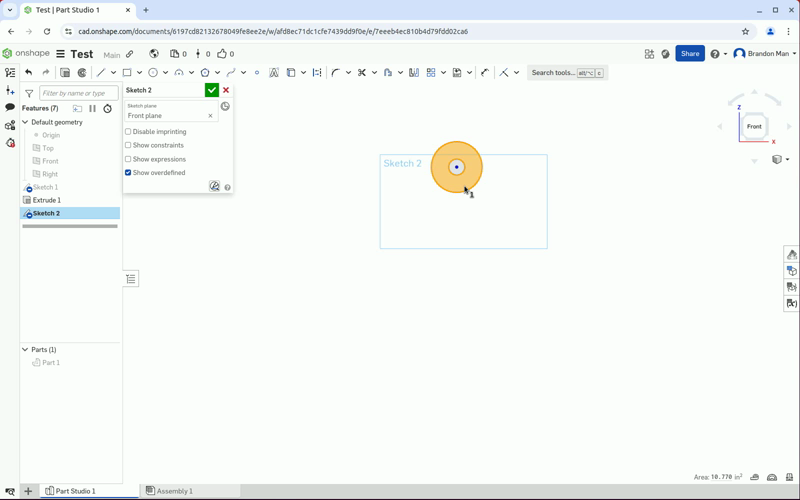
scroll(-6)
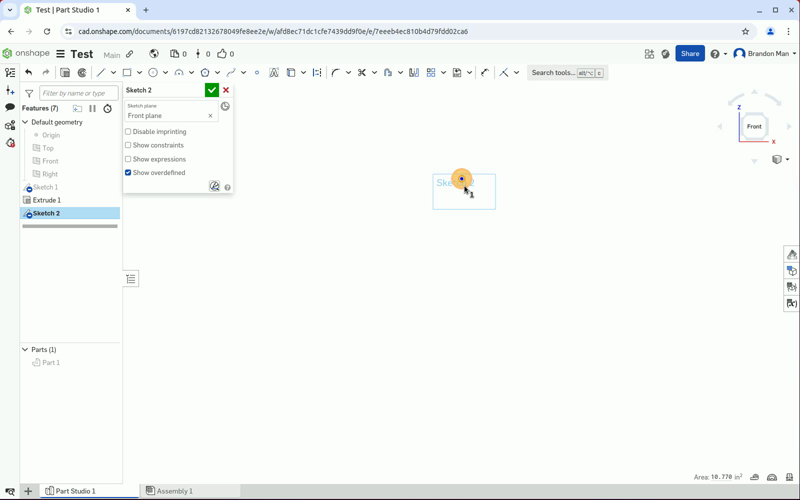
mouse_move(73, 352)
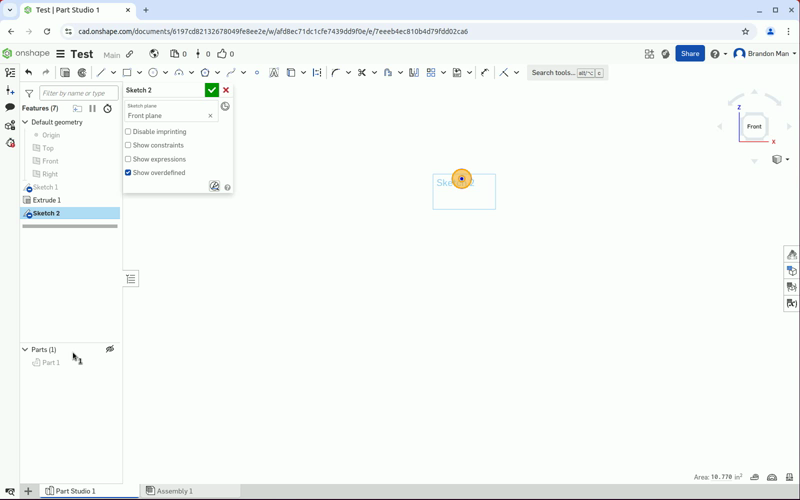
key(shift+y)
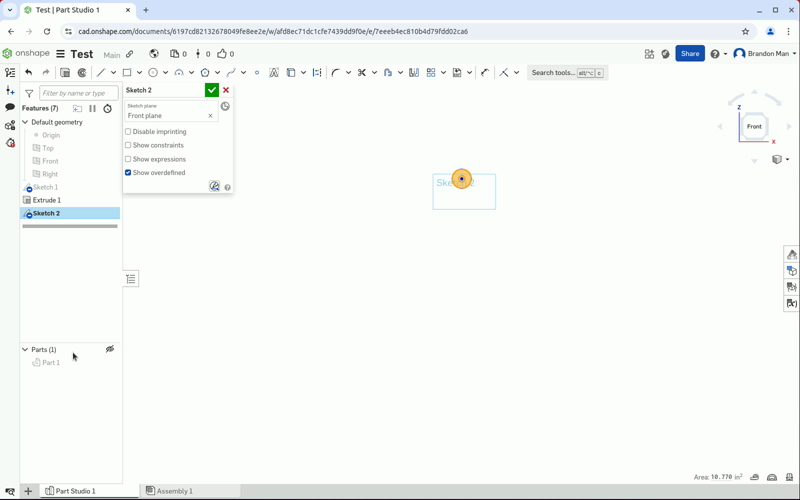
key(shift+e)
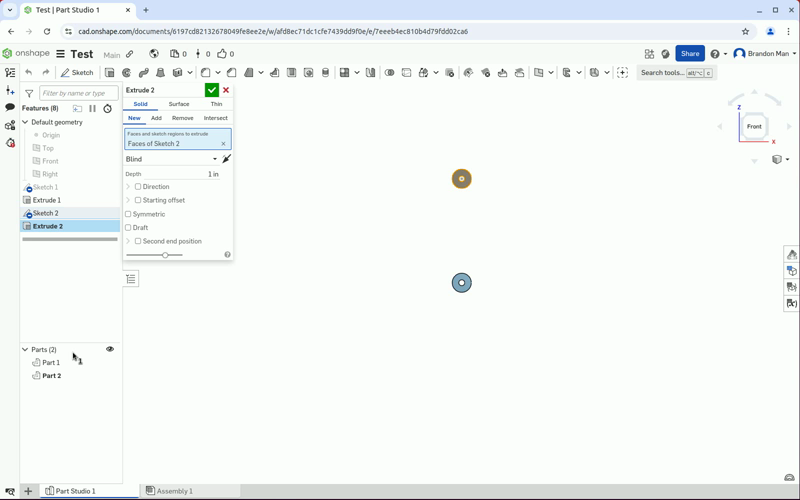
mouse_move(143, 106)
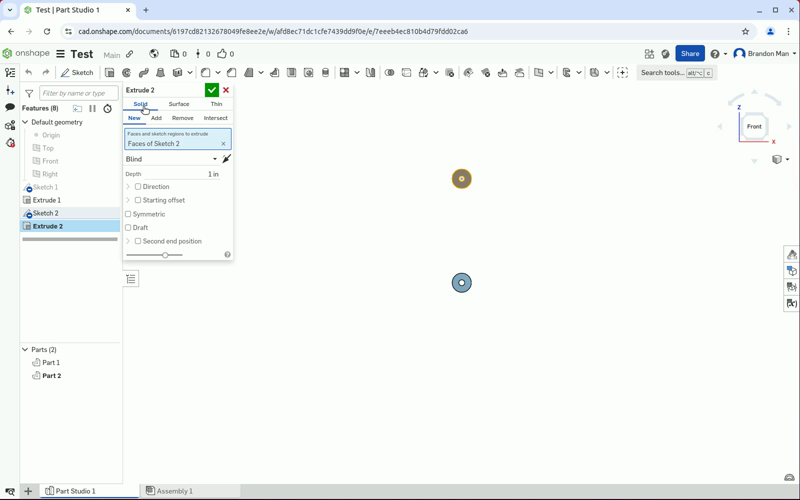
click(143, 106)
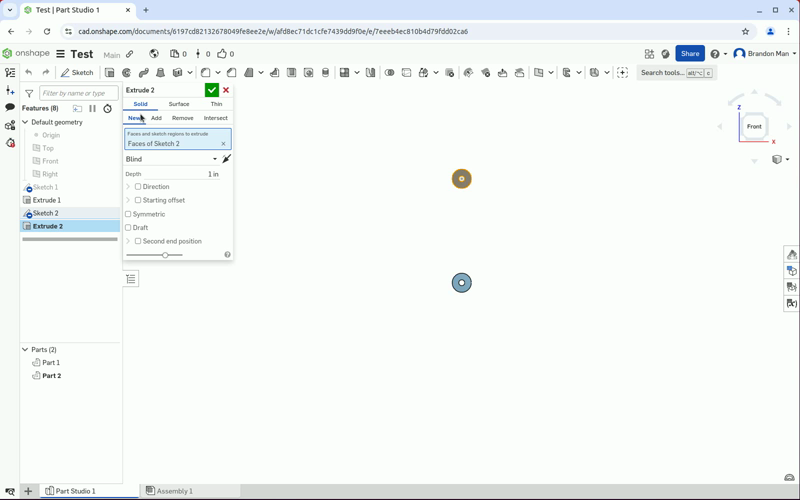
mouse_move(137, 120)
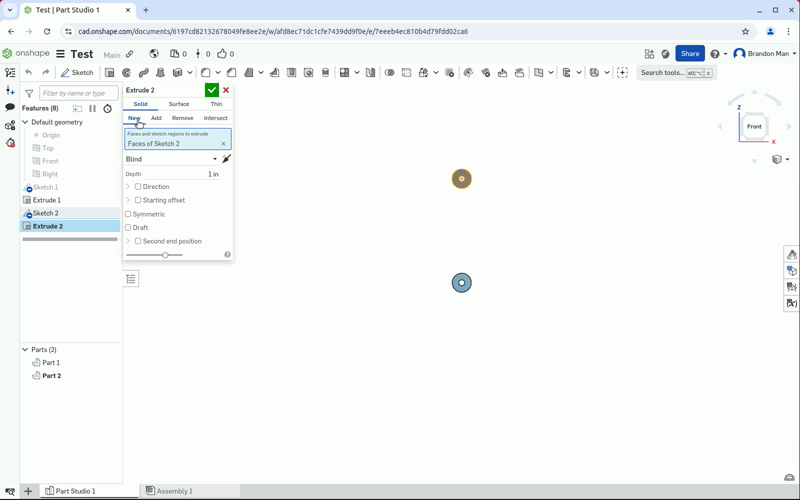
click(137, 120)
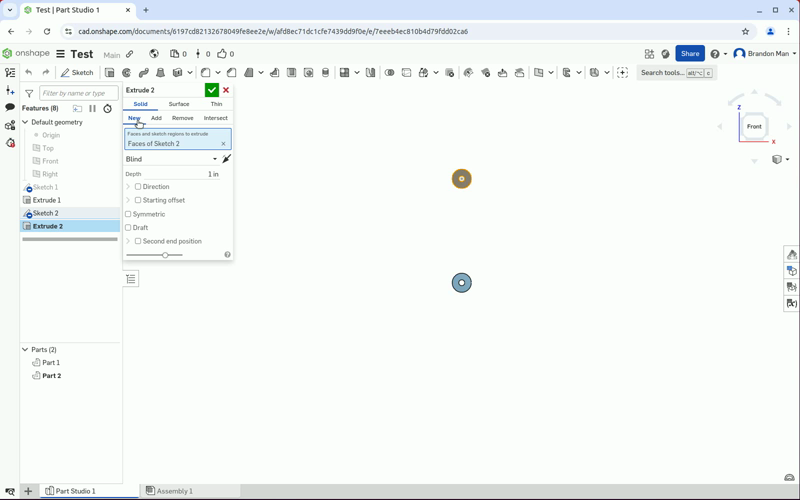
key(tab, 4)
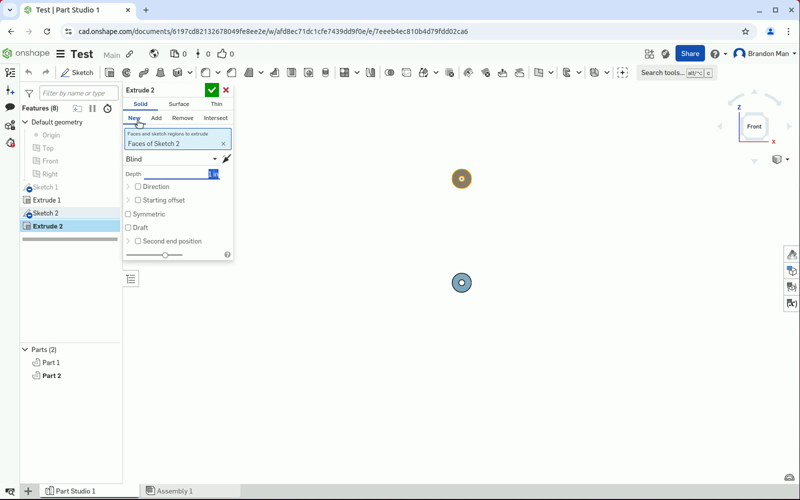
text(0.481)
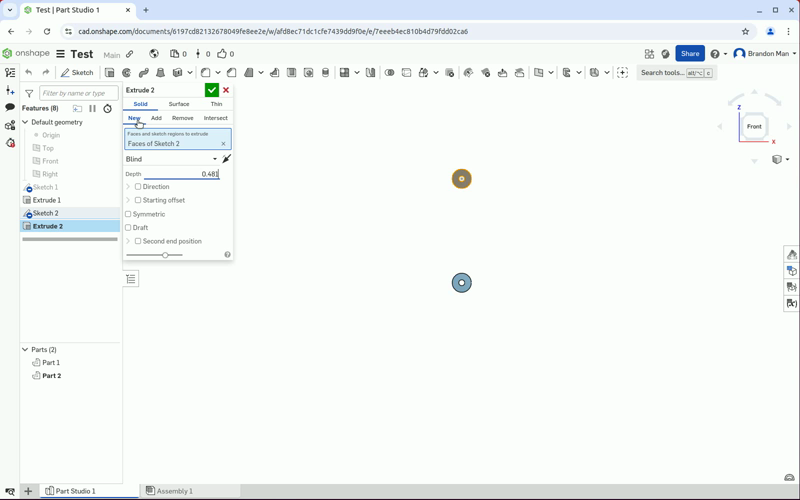
key(enter)
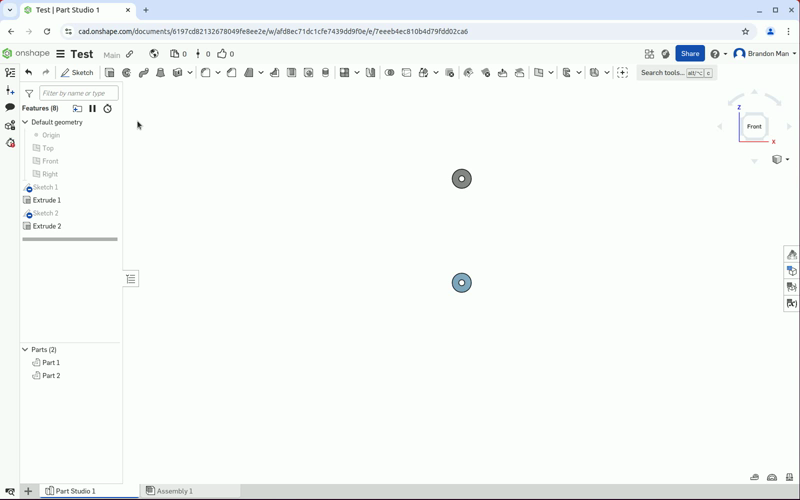
key(shift+h)
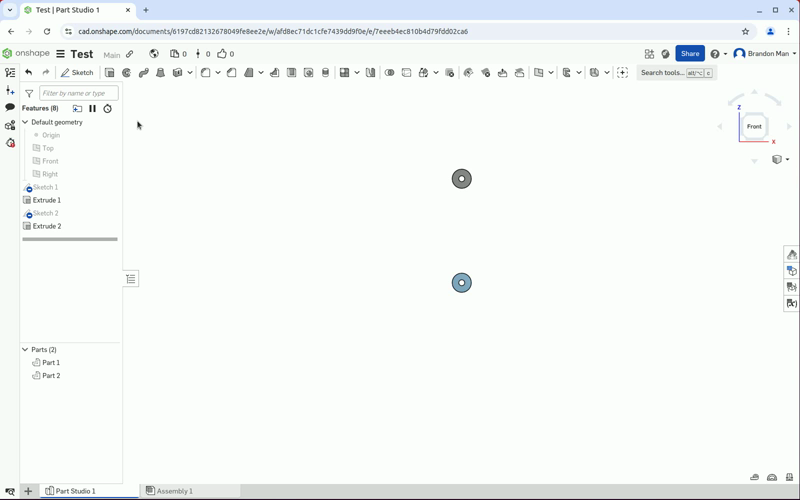
key(shift+h)
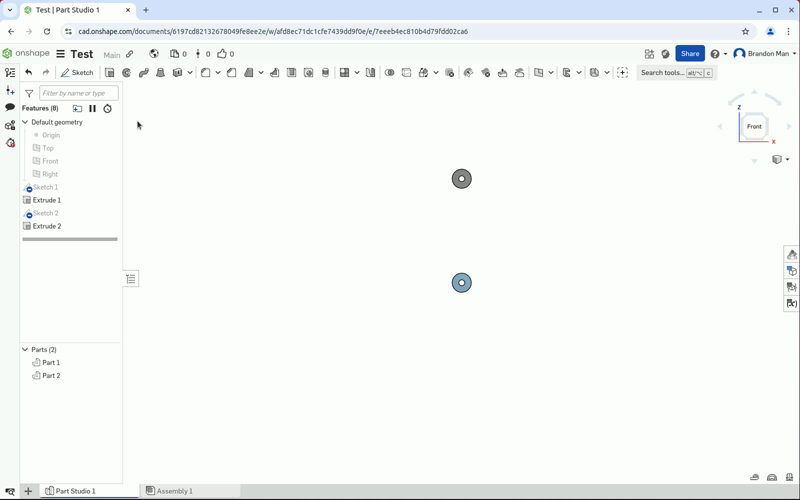
mouse_move(73, 189)
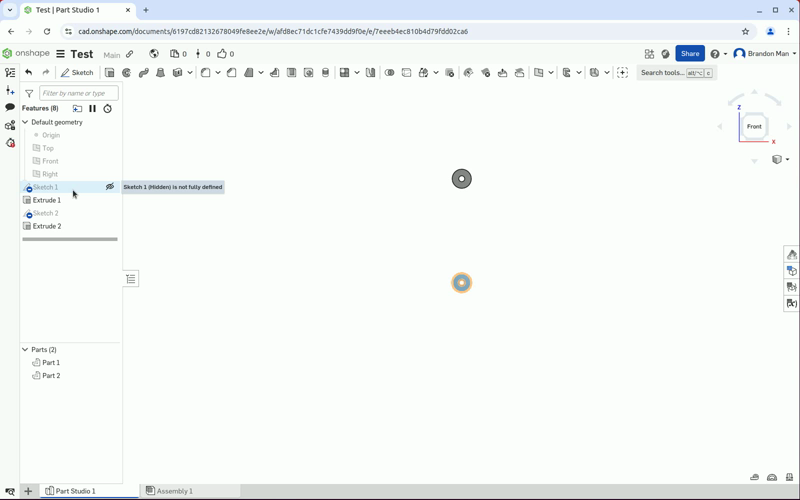
click(73, 189)
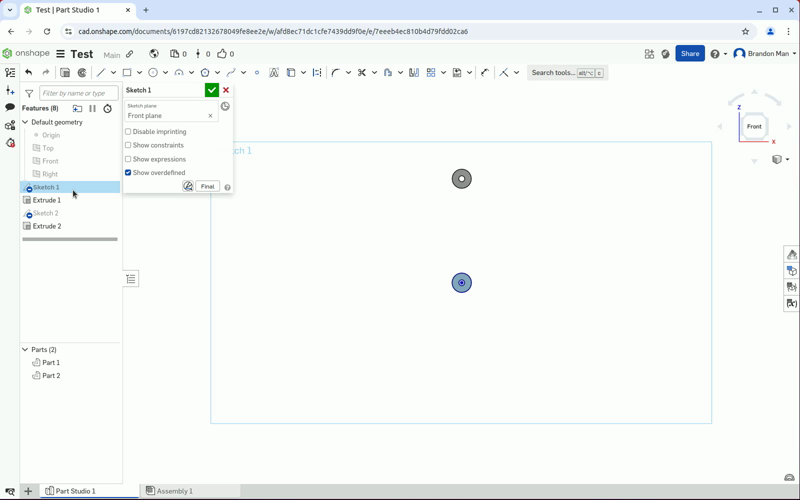
mouse_move(229, 92)
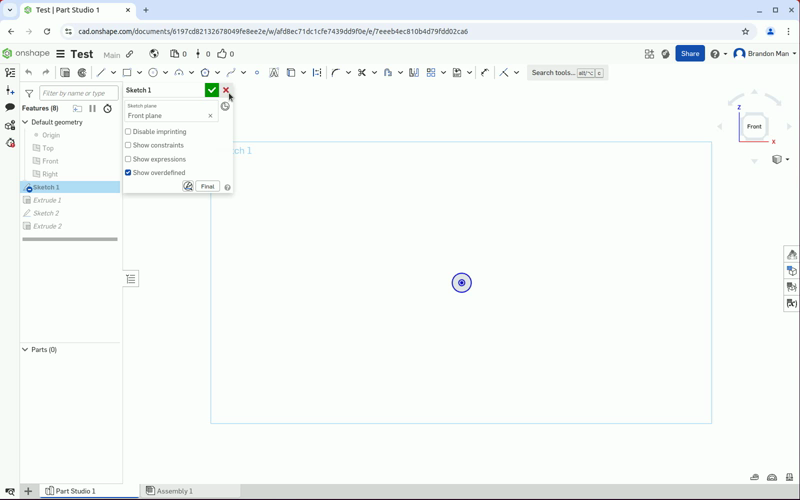
click(229, 92)
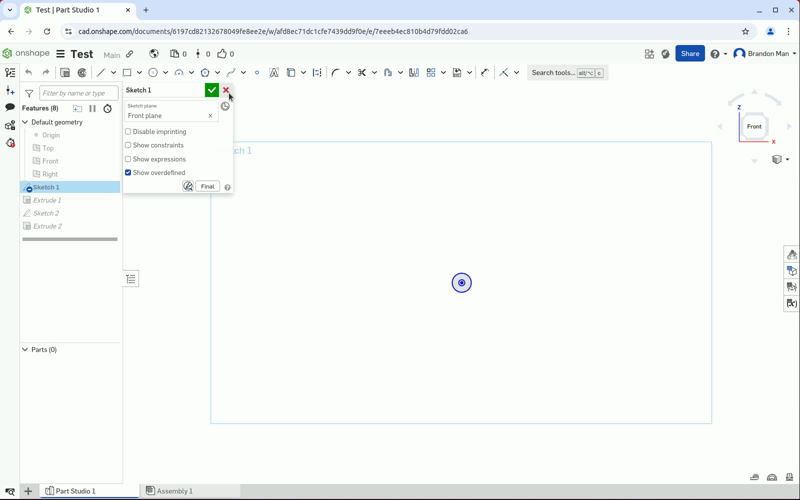
key(shift+s)
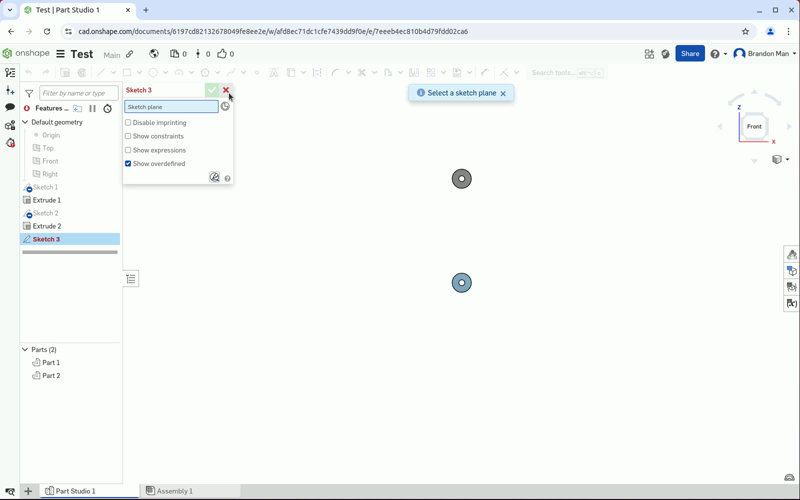
mouse_move(73, 163)
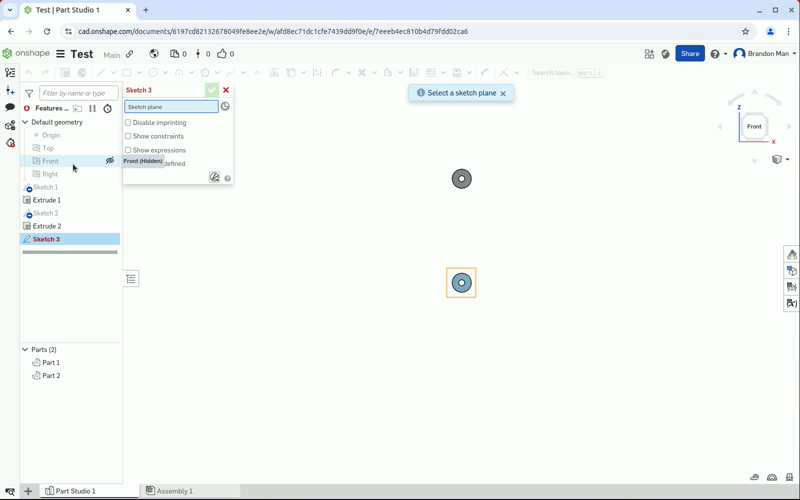
click(73, 163)
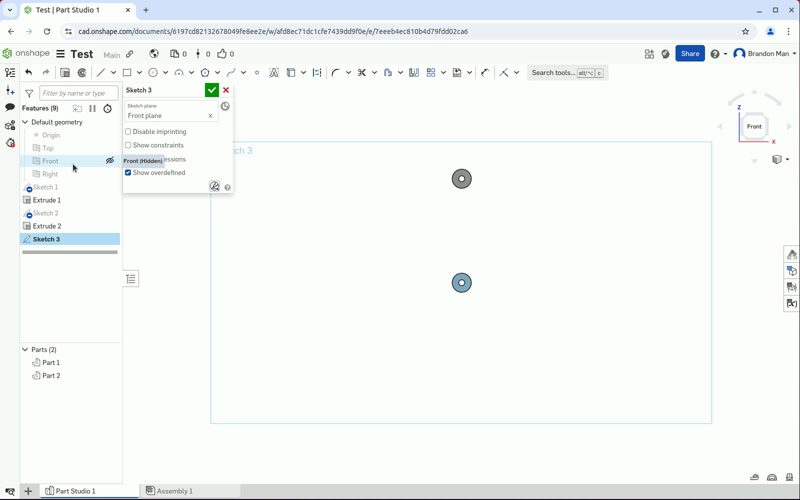
mouse_move(73, 352)
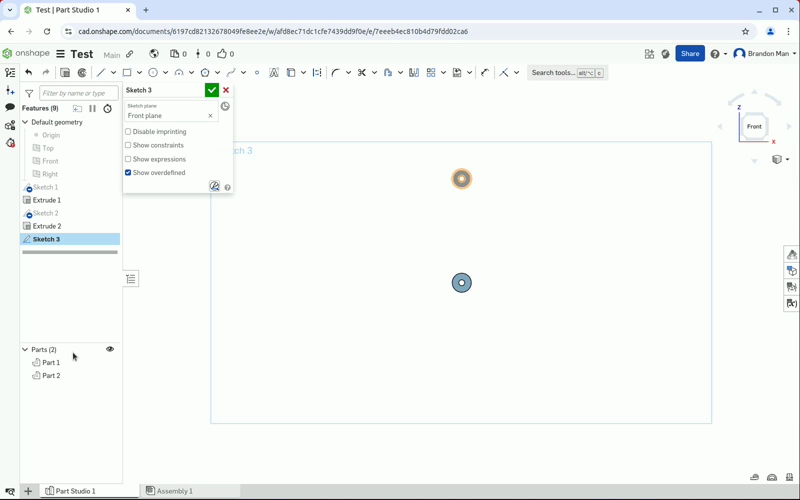
key(y)
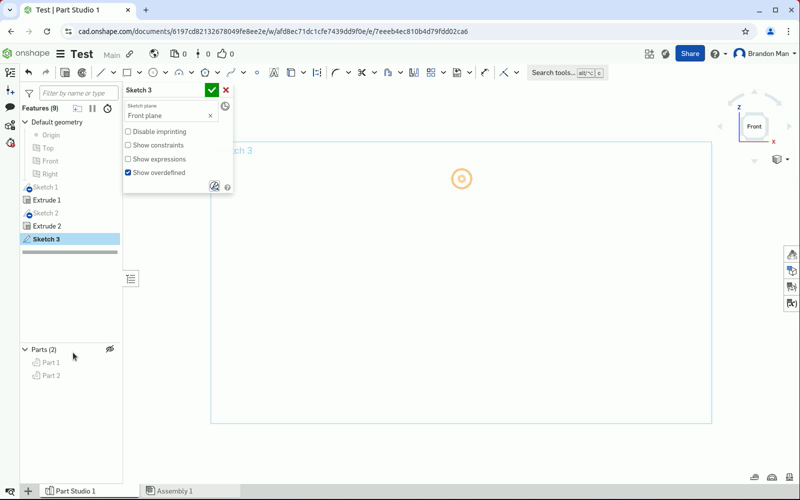
key(c)
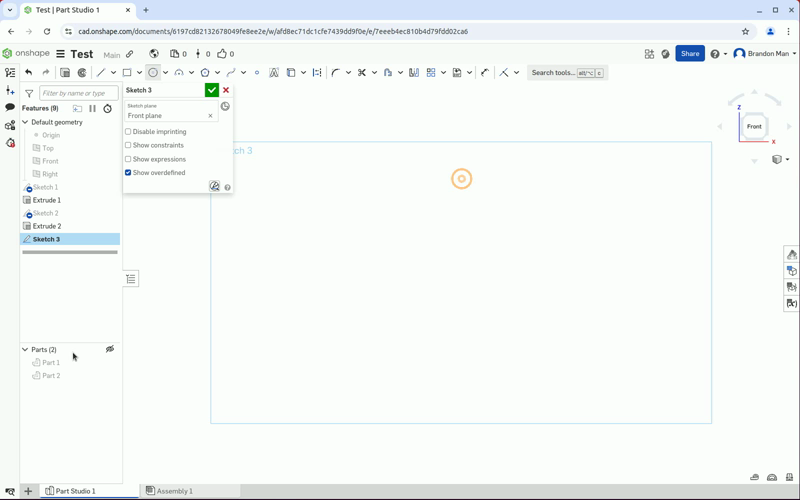
key_down(shift)
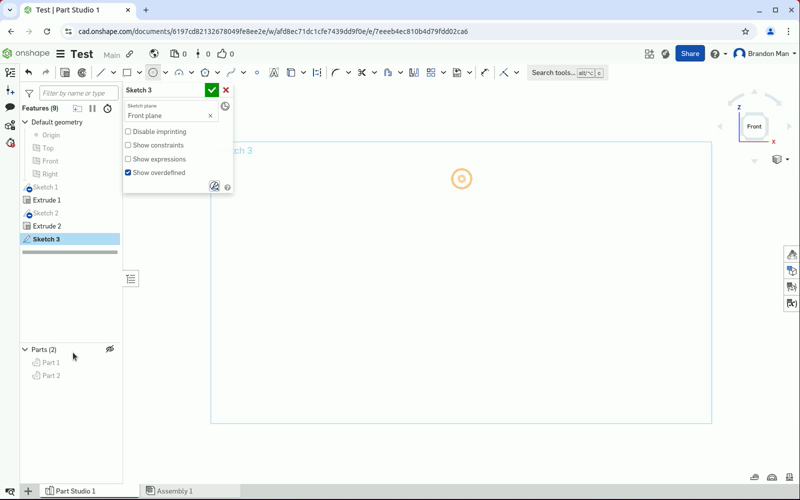
mouse_move(501, 282)
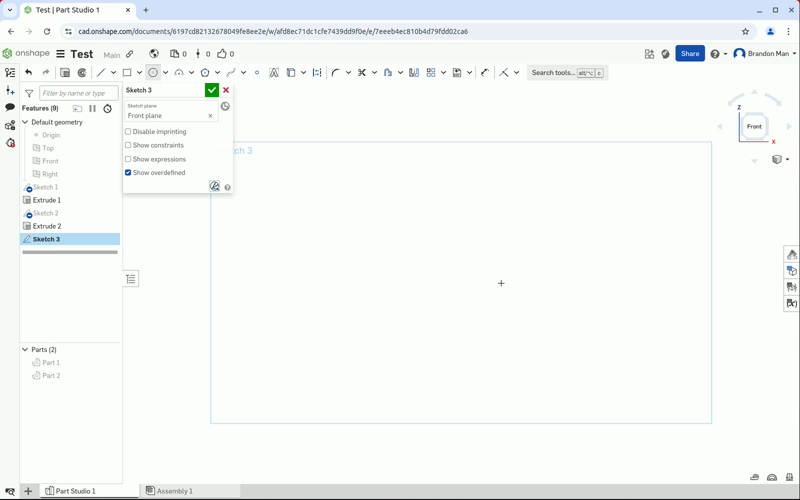
click(501, 282)
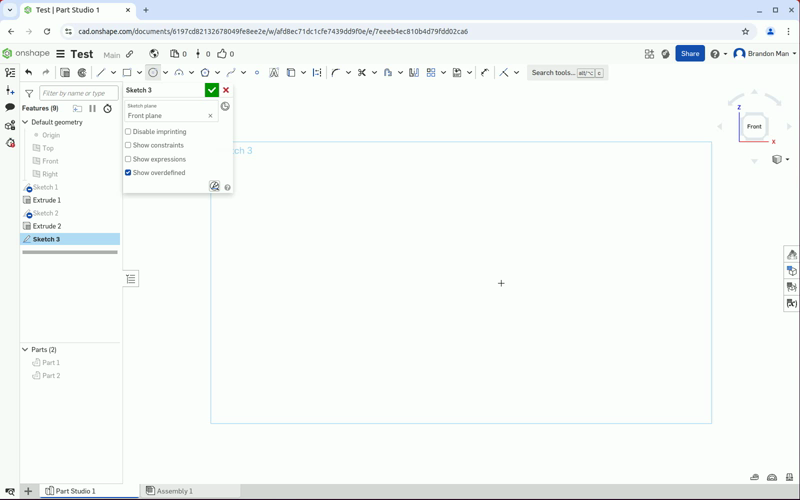
key_up(shift)
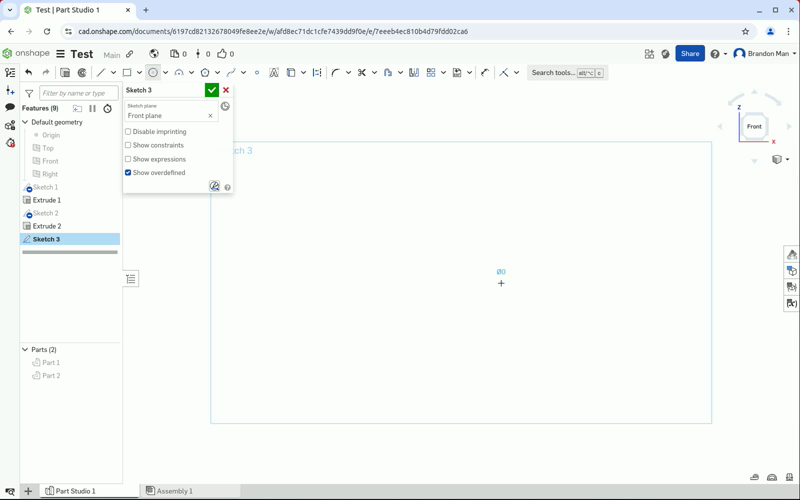
mouse_move(508, 282)
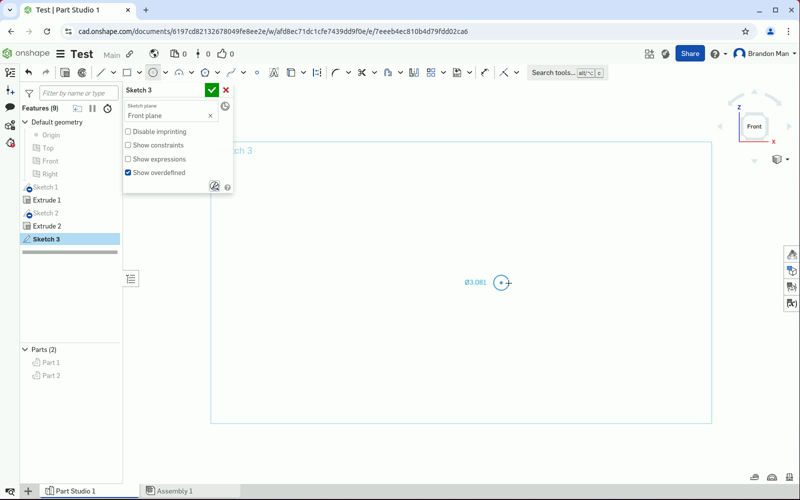
click(508, 282)
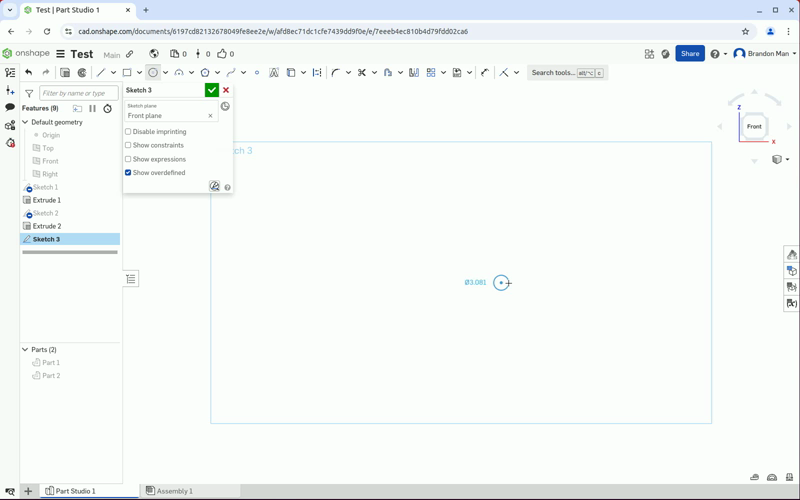
key(esc)
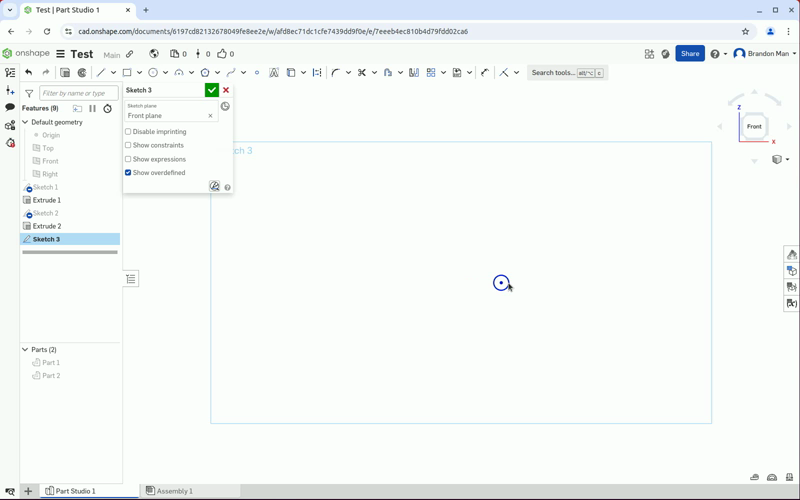
key(c)
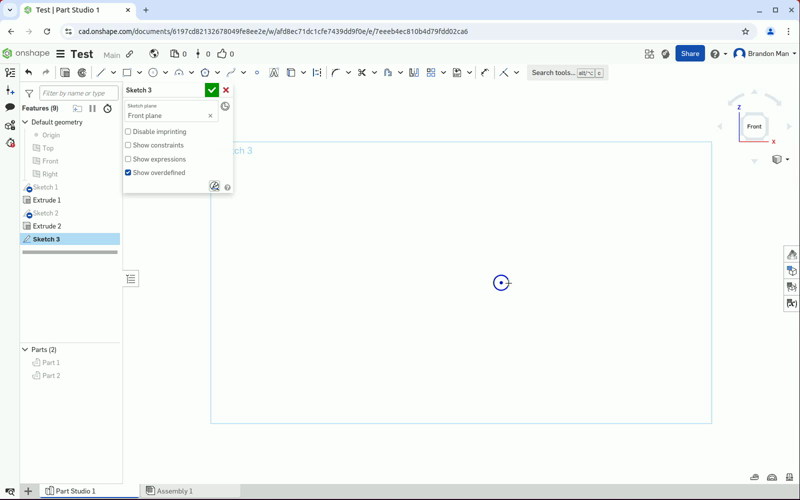
key_down(shift)
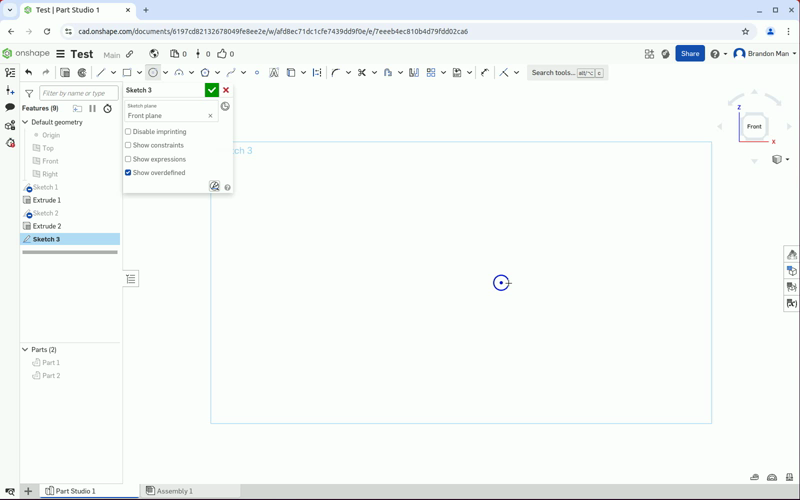
mouse_move(501, 282)
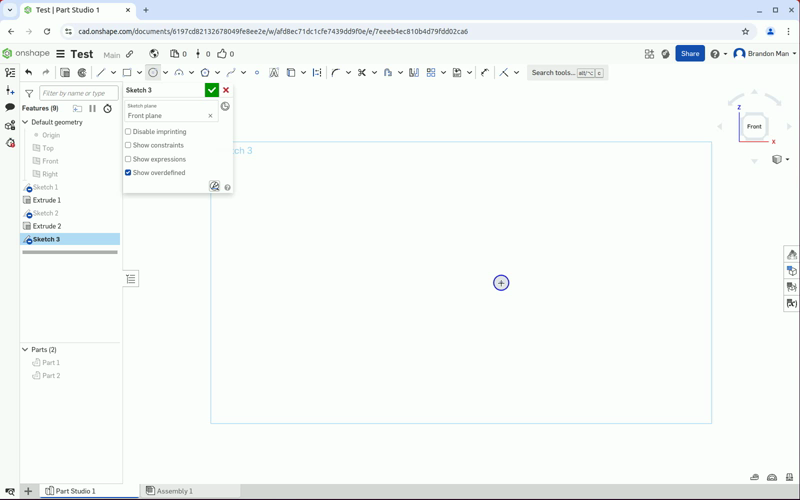
click(501, 282)
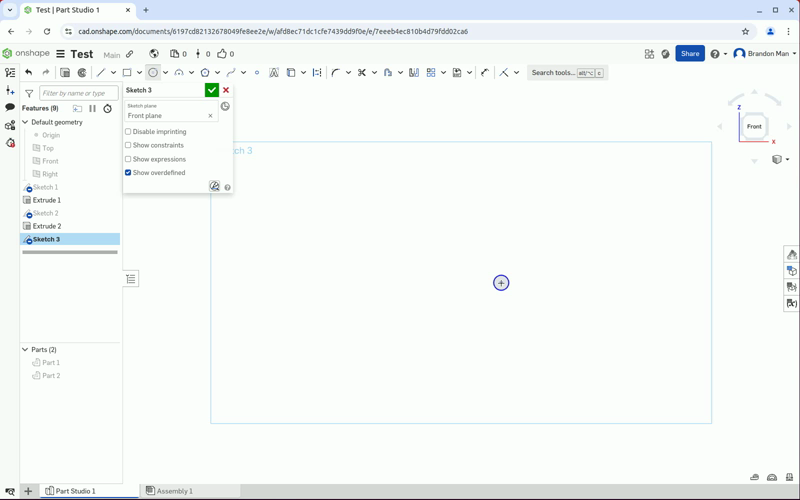
key_up(shift)
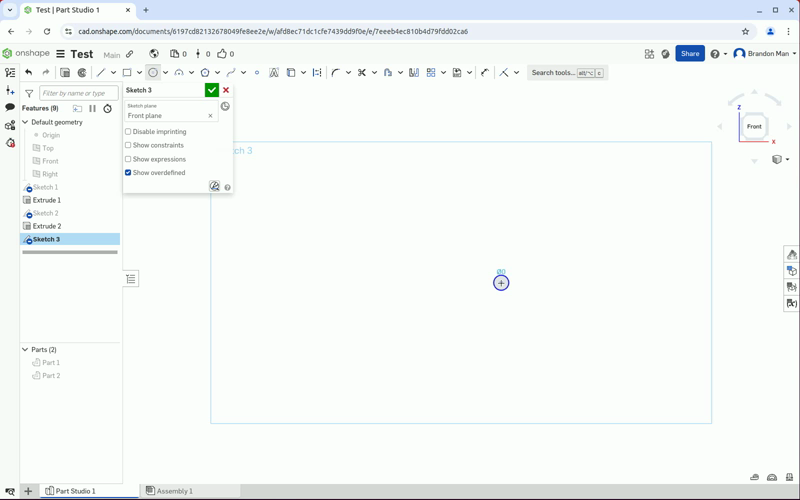
mouse_move(504, 282)
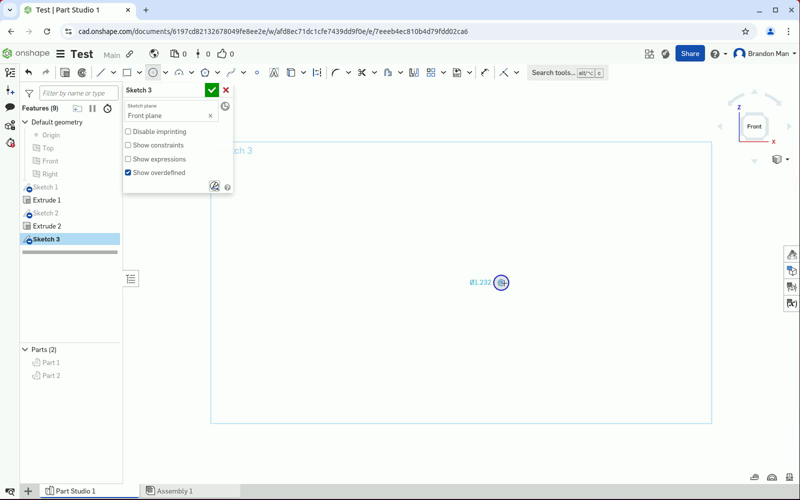
scroll(6)
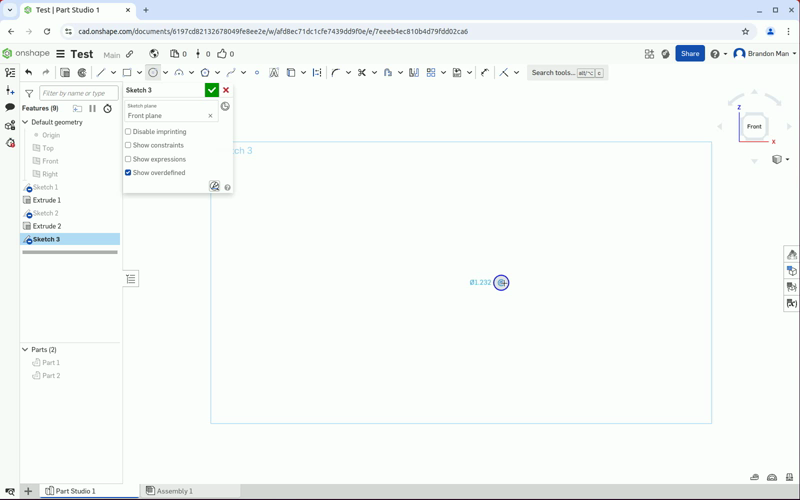
scroll(6)
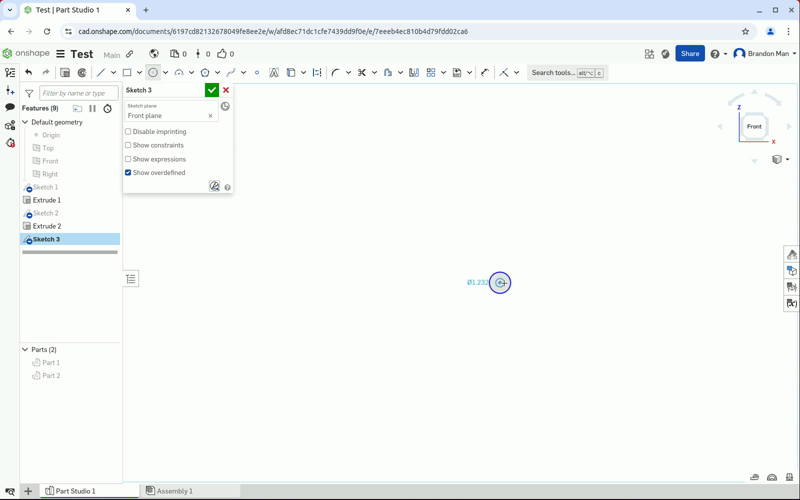
scroll(6)
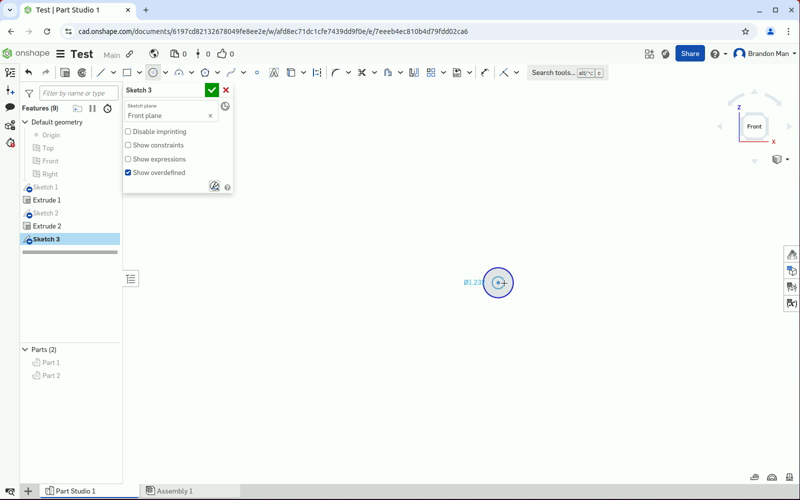
scroll(6)
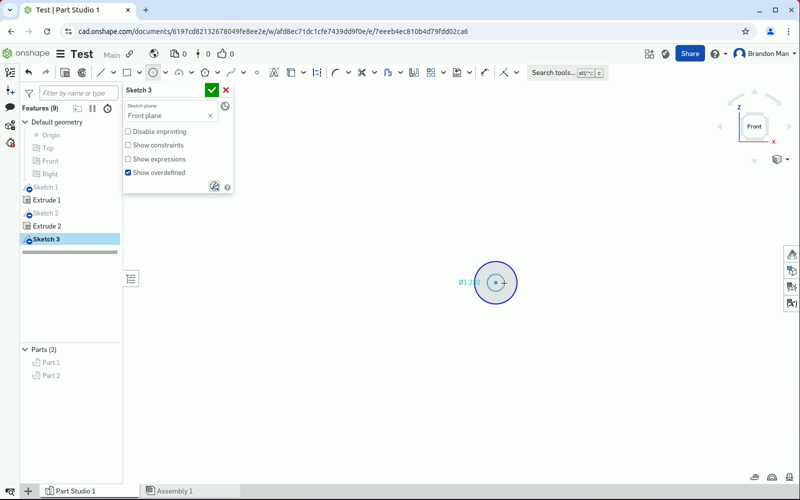
scroll(6)
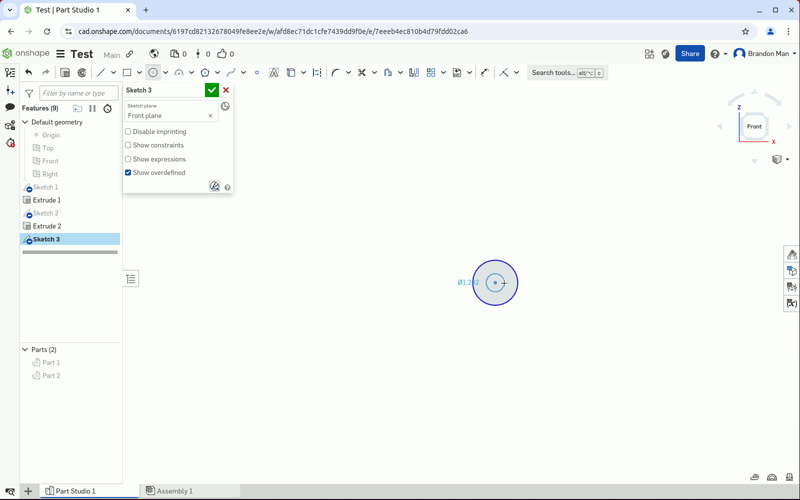
scroll(6)
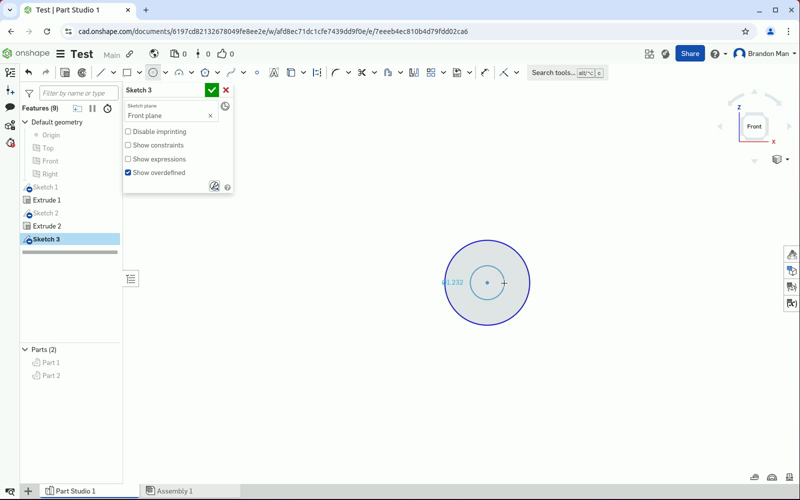
scroll(6)
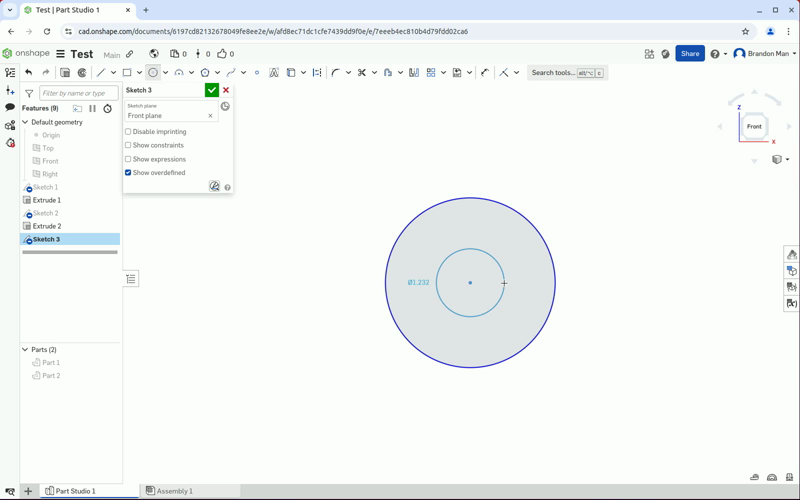
click(504, 282)
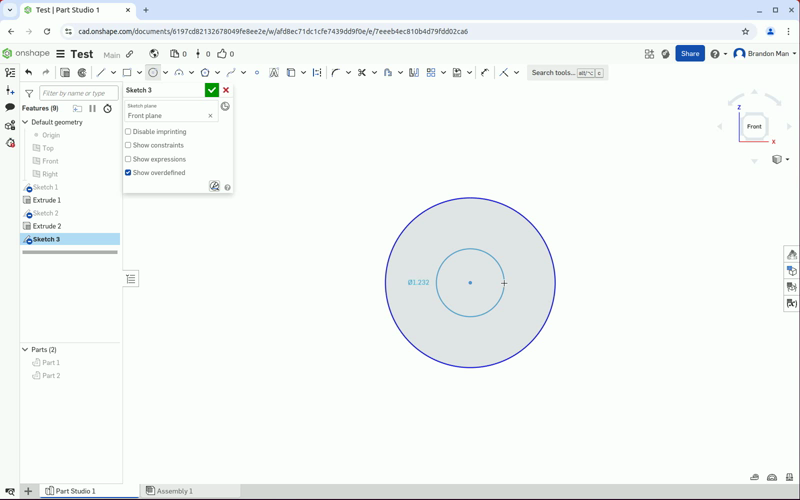
scroll(-6)
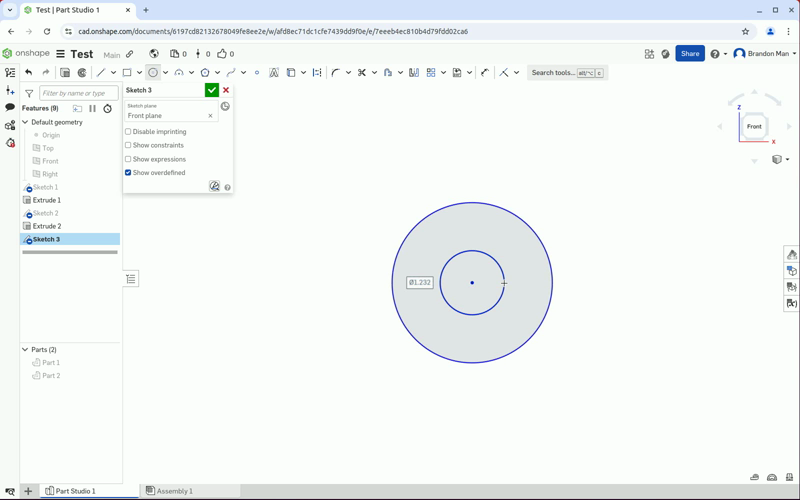
scroll(-6)
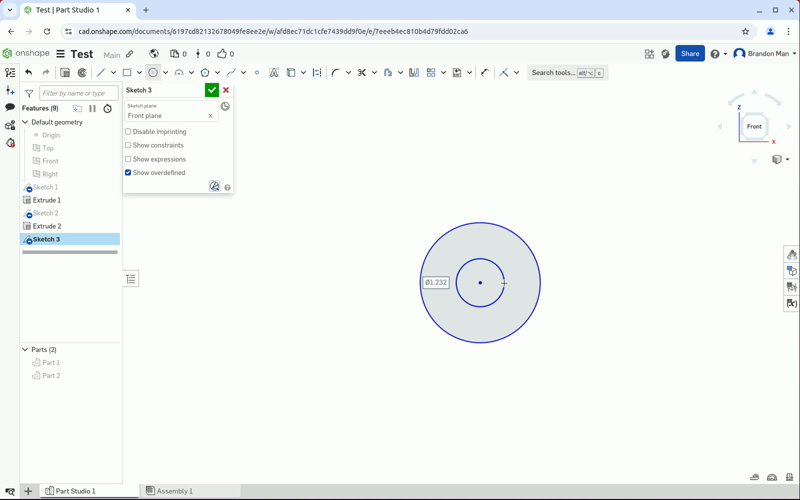
scroll(-6)
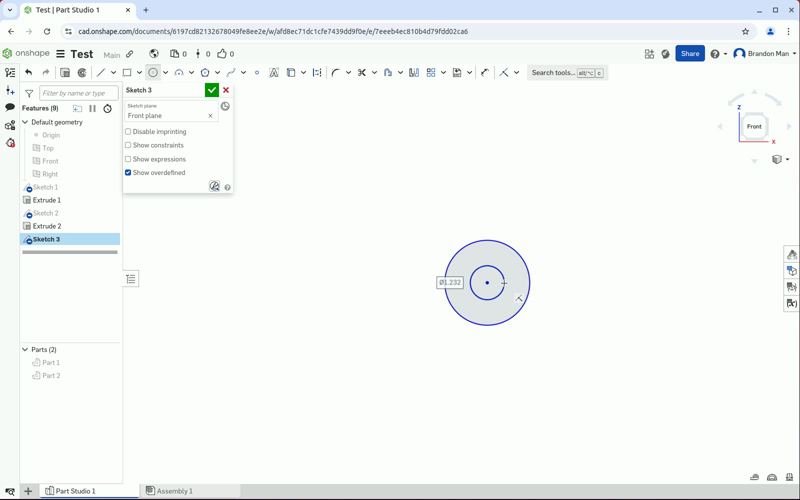
scroll(-6)
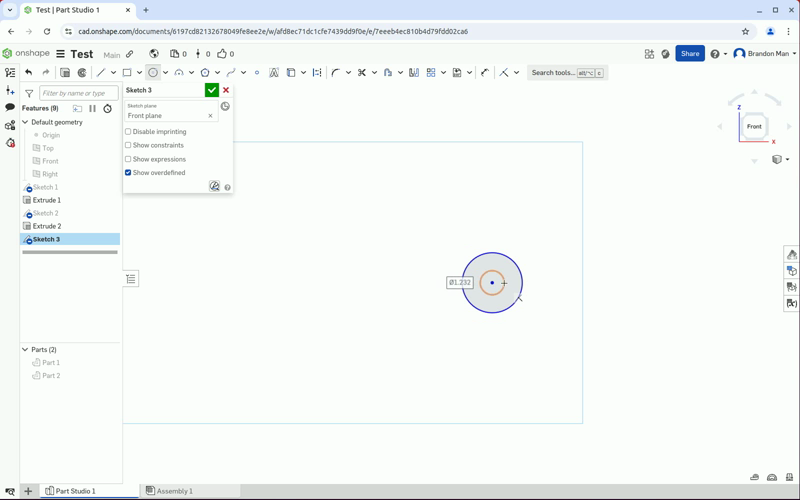
scroll(-6)
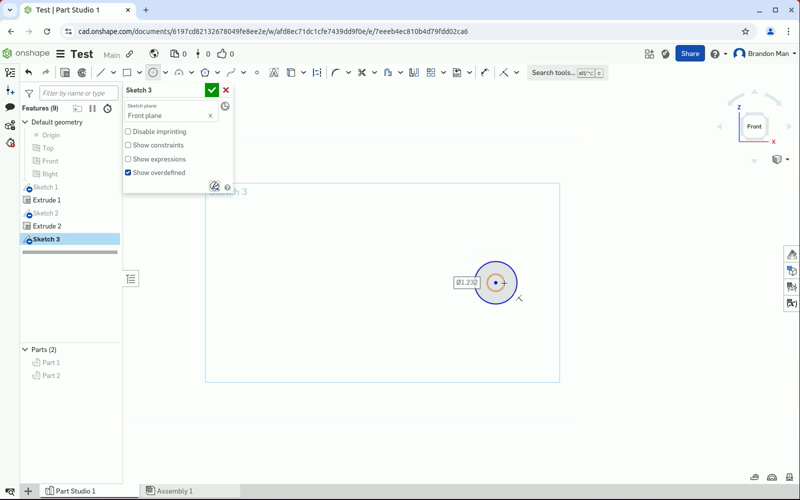
scroll(-6)
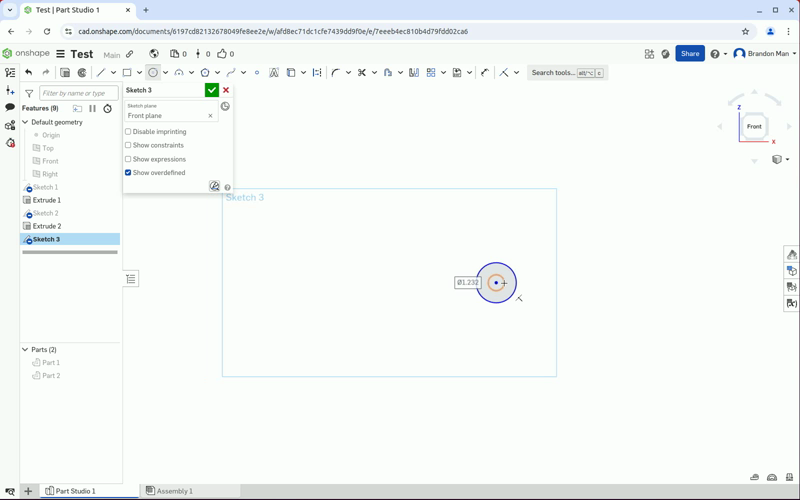
scroll(-6)
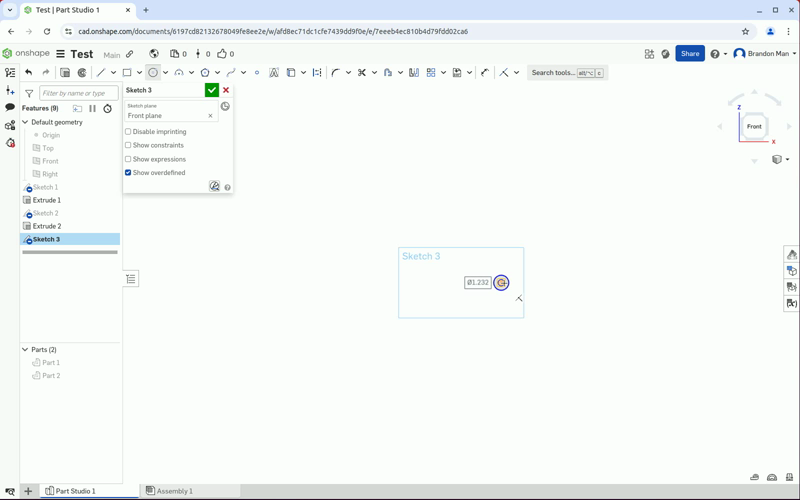
key(esc)
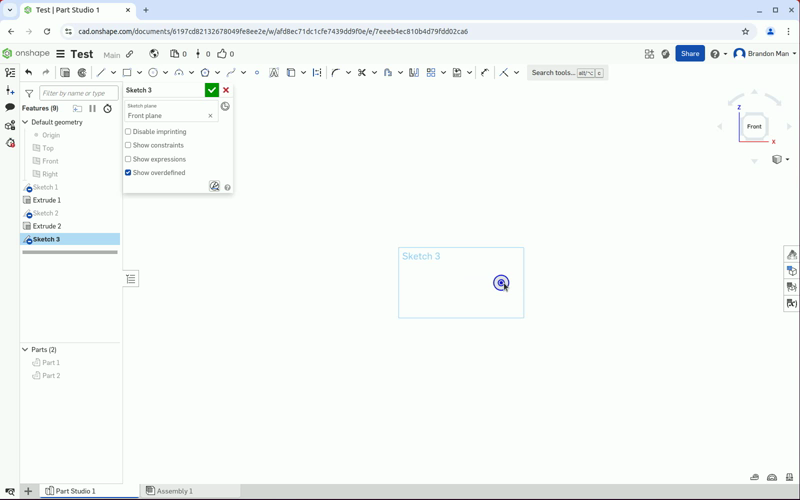
mouse_move(503, 285)
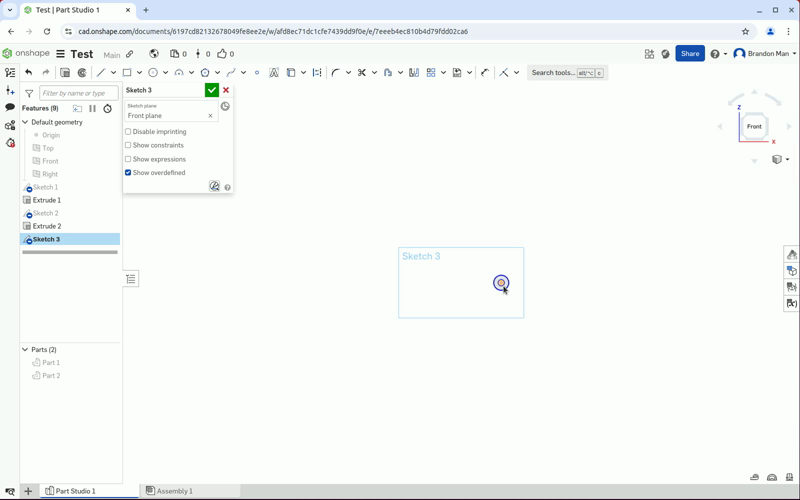
scroll(6)
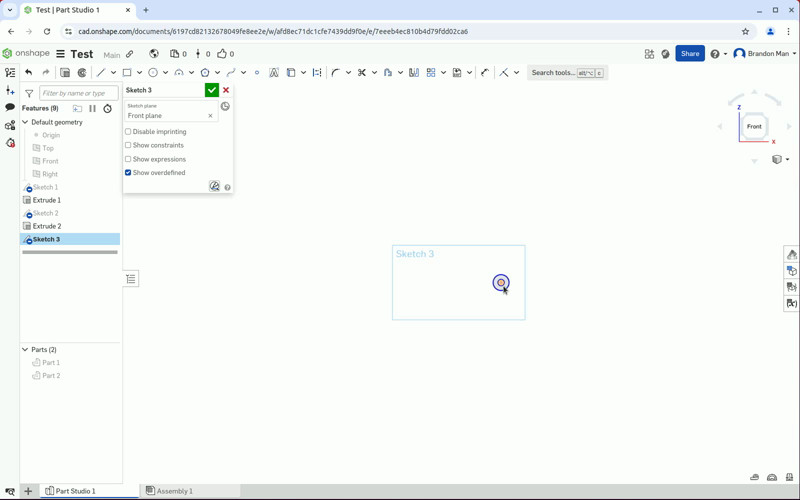
scroll(6)
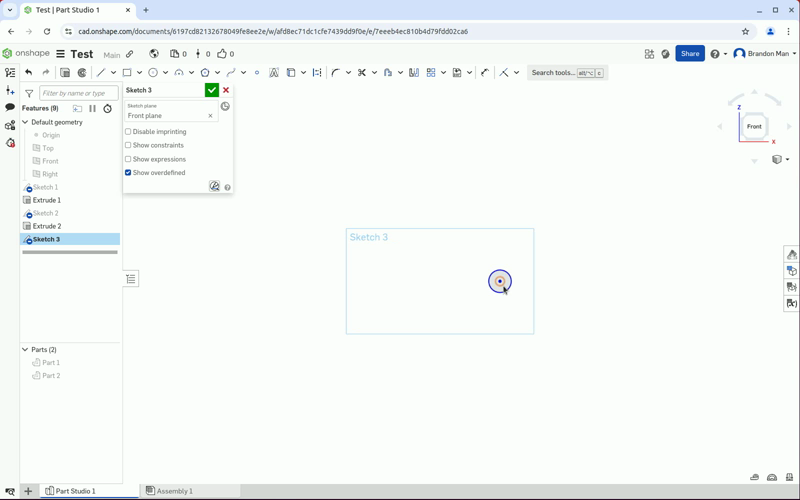
scroll(6)
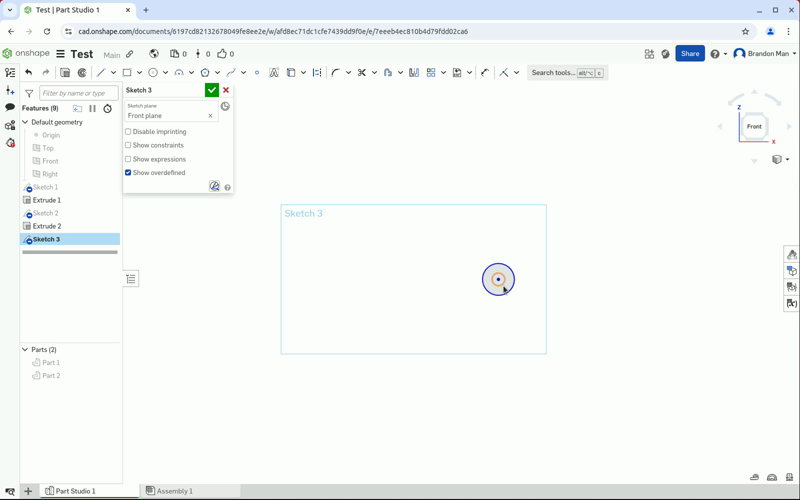
scroll(6)
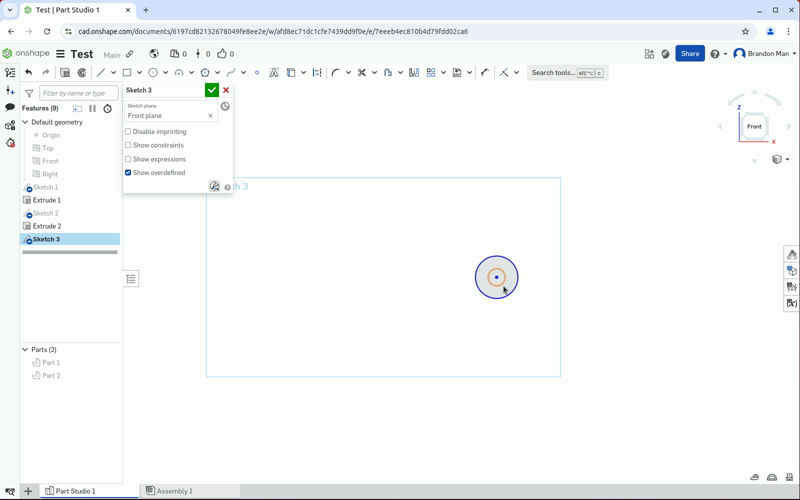
scroll(6)
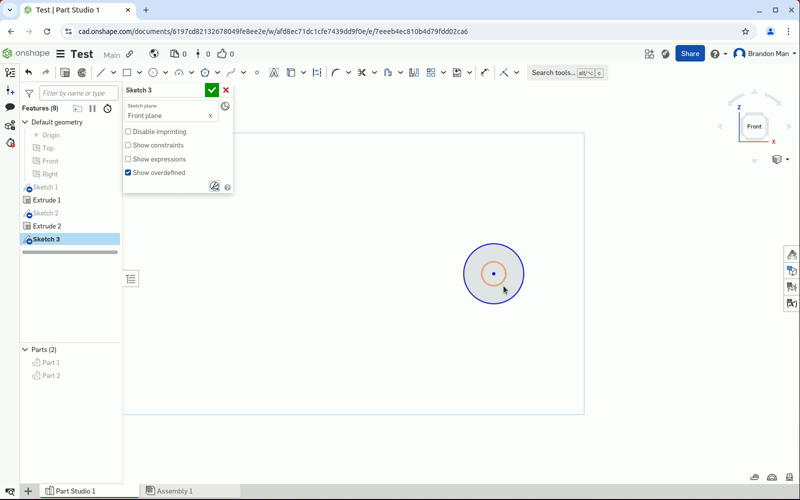
scroll(6)
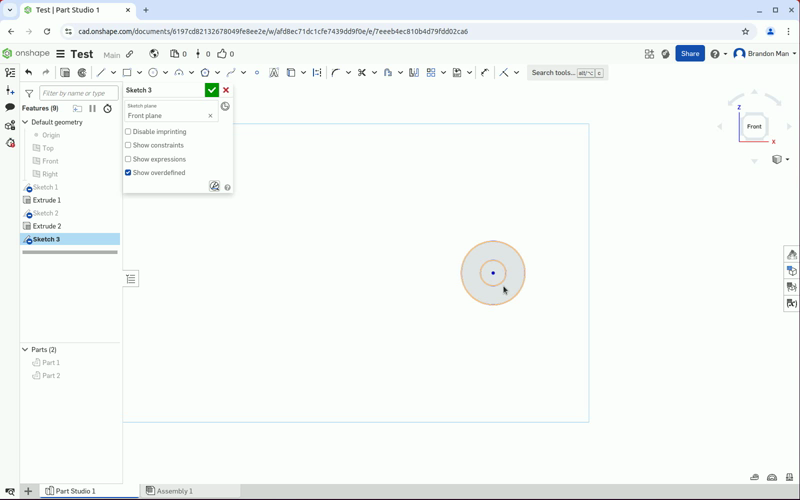
scroll(6)
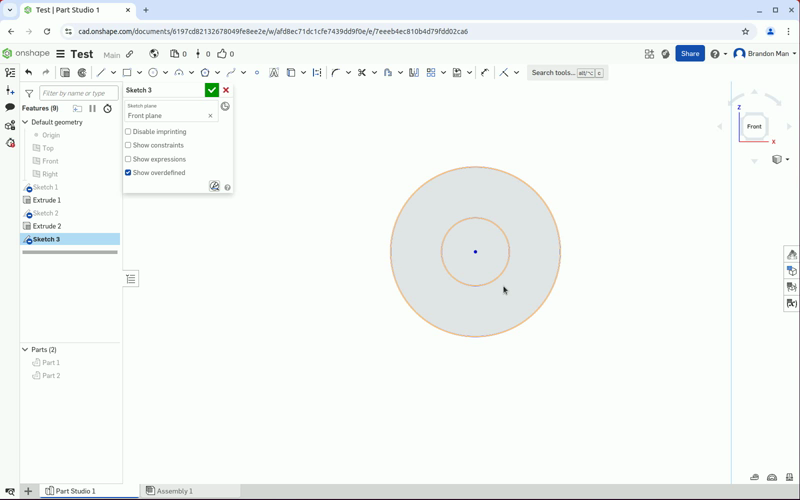
click(503, 285)
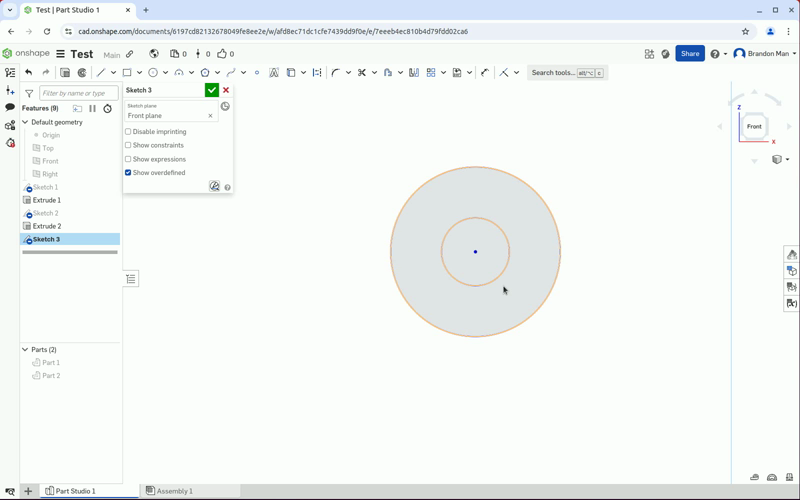
scroll(-6)
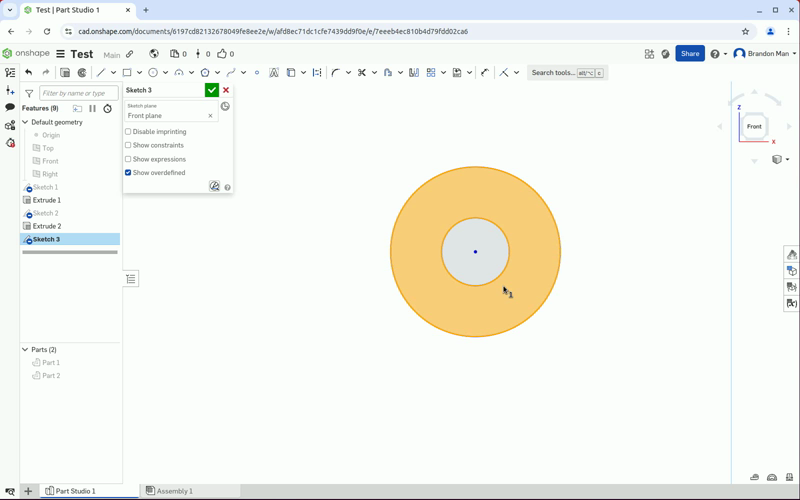
scroll(-6)
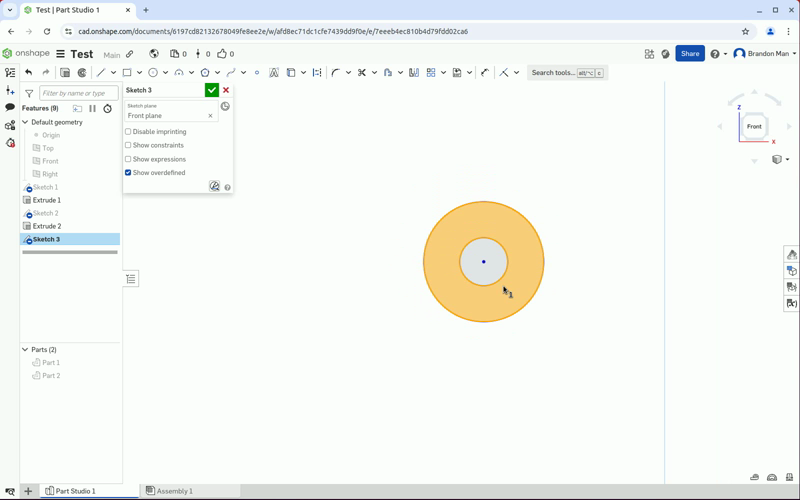
scroll(-6)
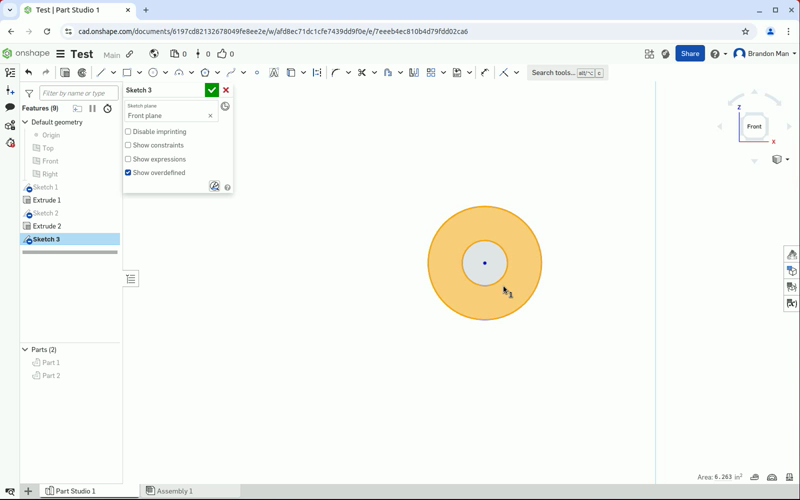
scroll(-6)
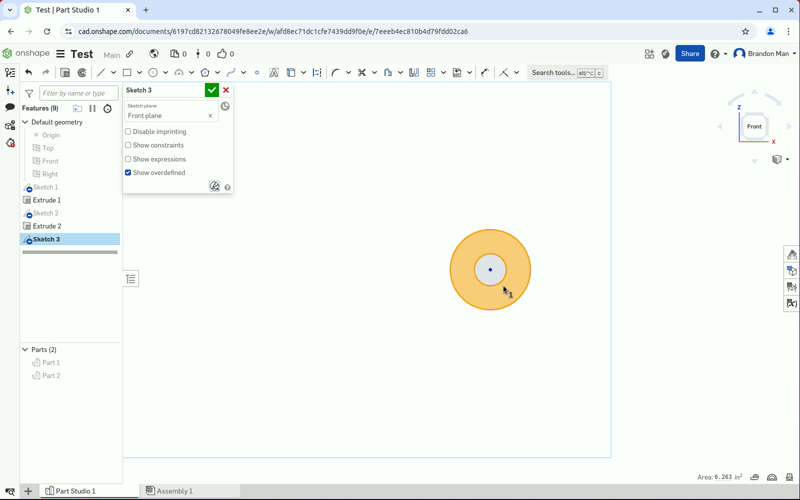
scroll(-6)
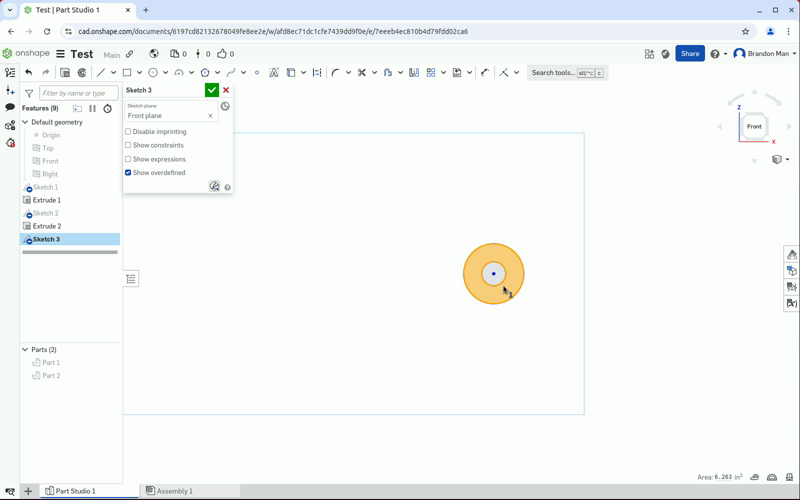
scroll(-6)
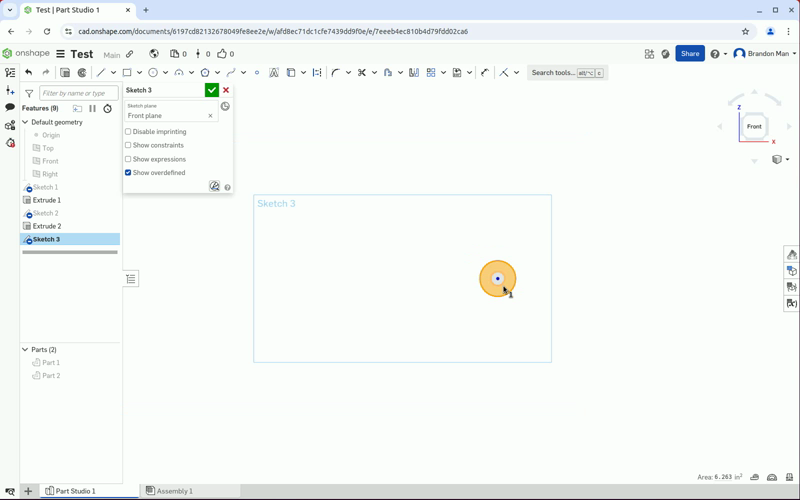
scroll(-6)
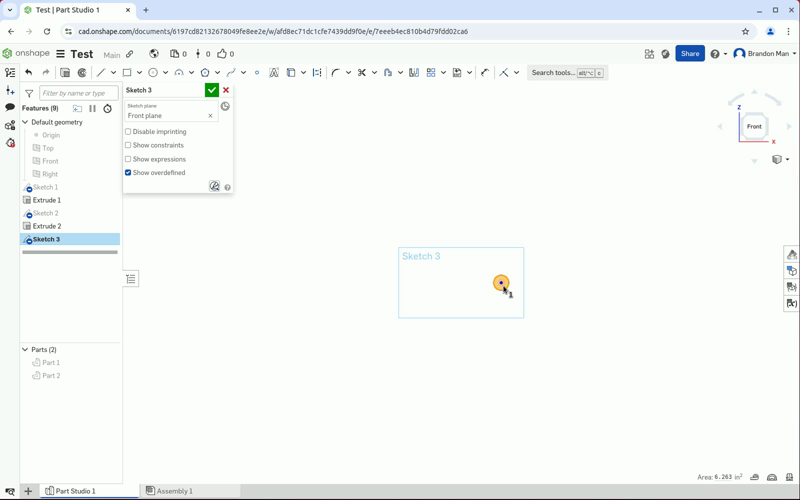
mouse_move(73, 352)
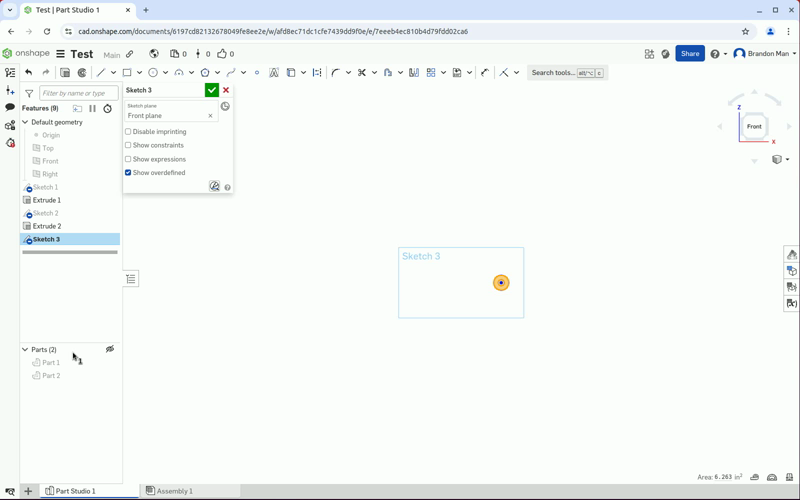
key(shift+y)
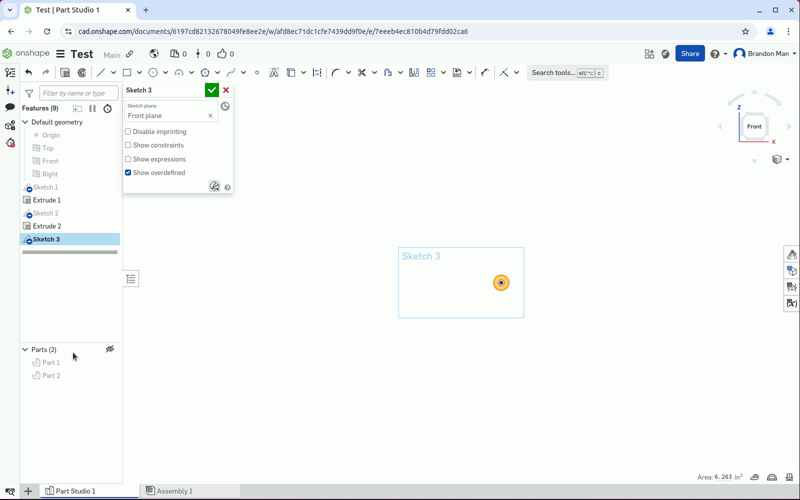
key(shift+e)
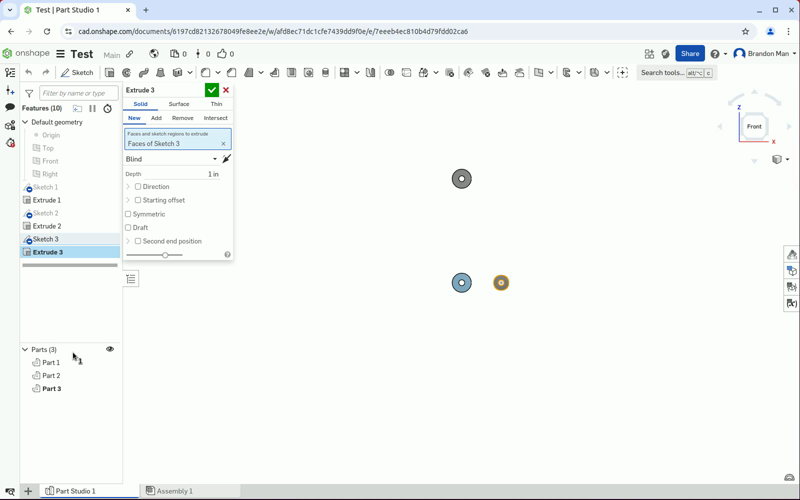
mouse_move(143, 106)
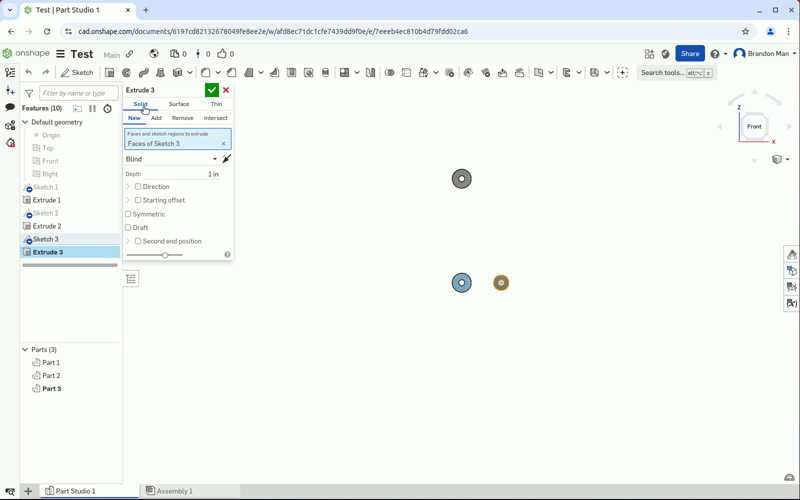
click(143, 106)
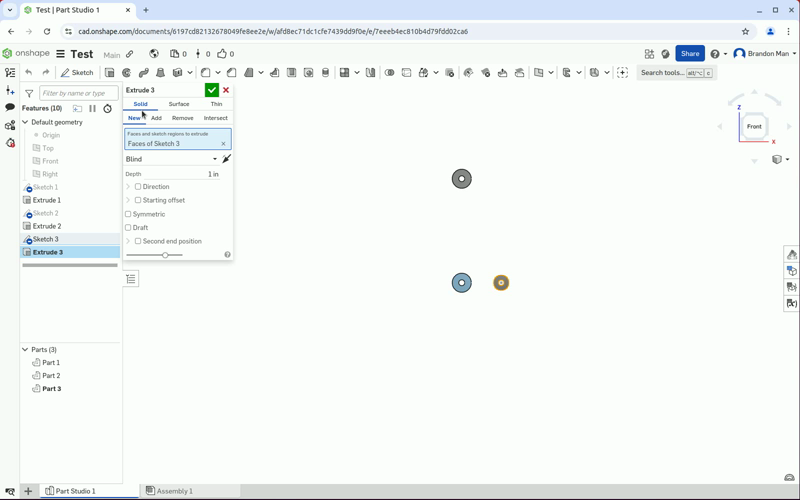
mouse_move(137, 120)
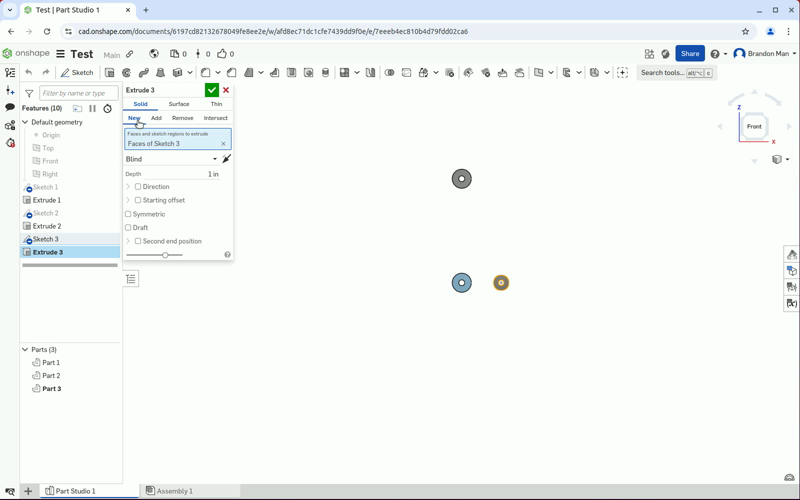
click(137, 120)
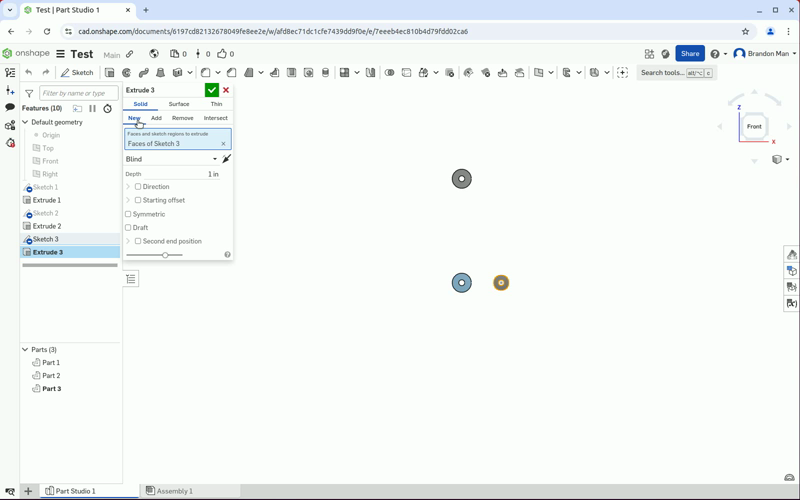
key(tab, 4)
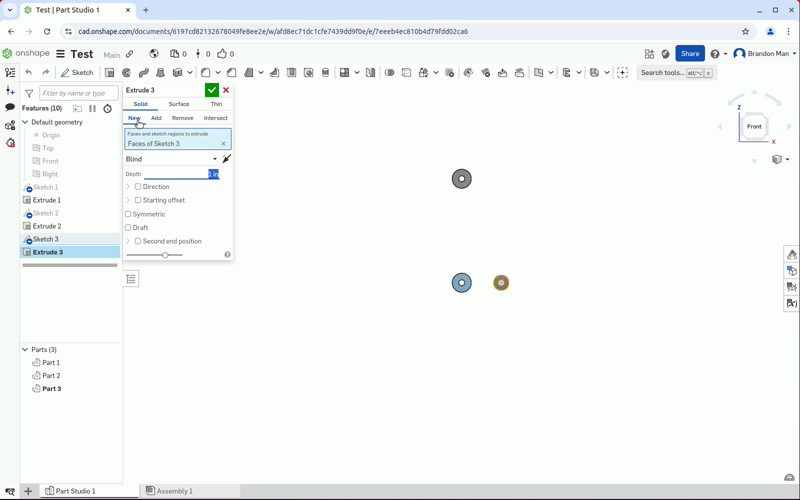
text(0.481)
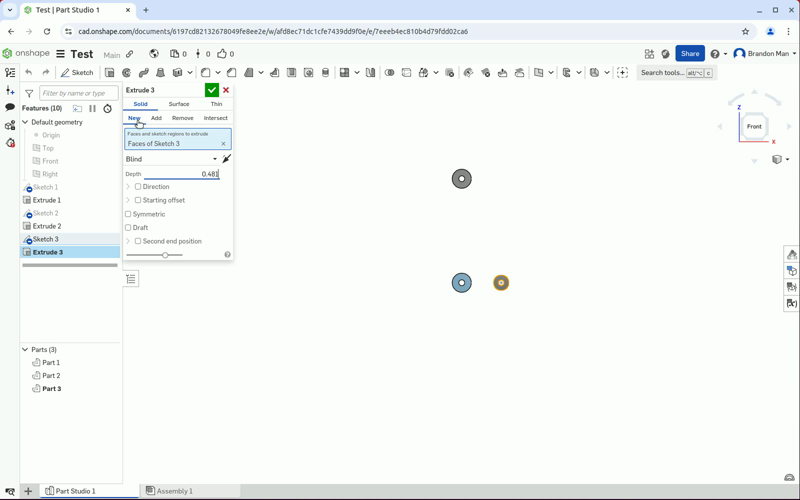
key(enter)
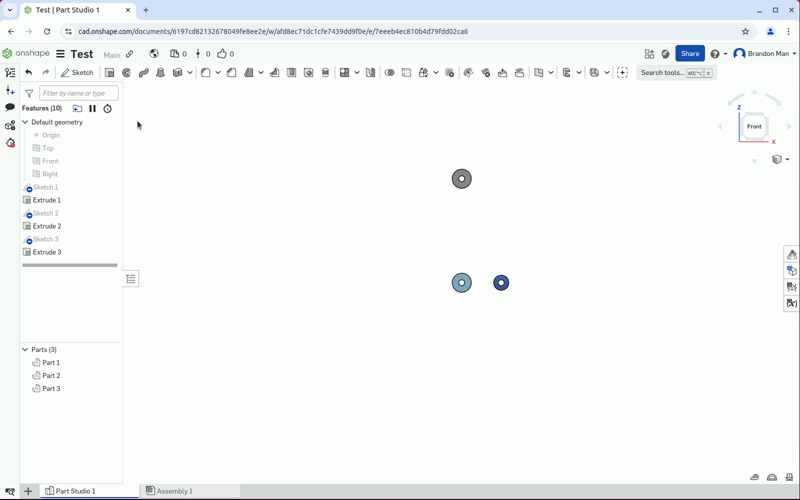
key(shift+h)
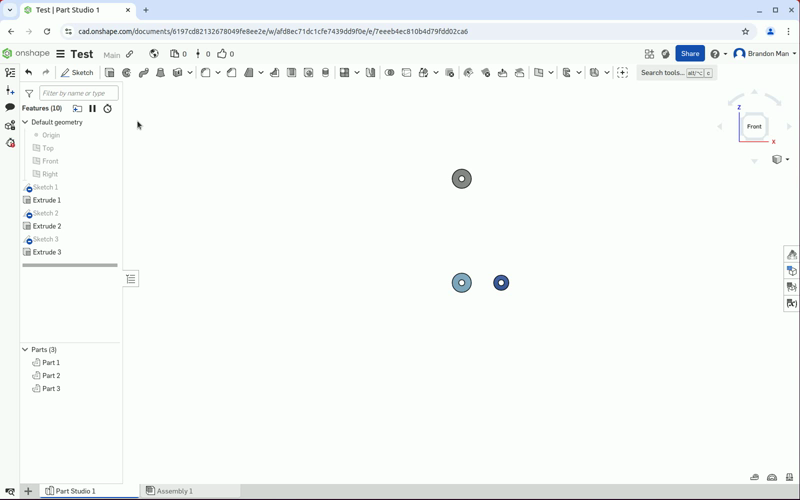
key(shift+h)
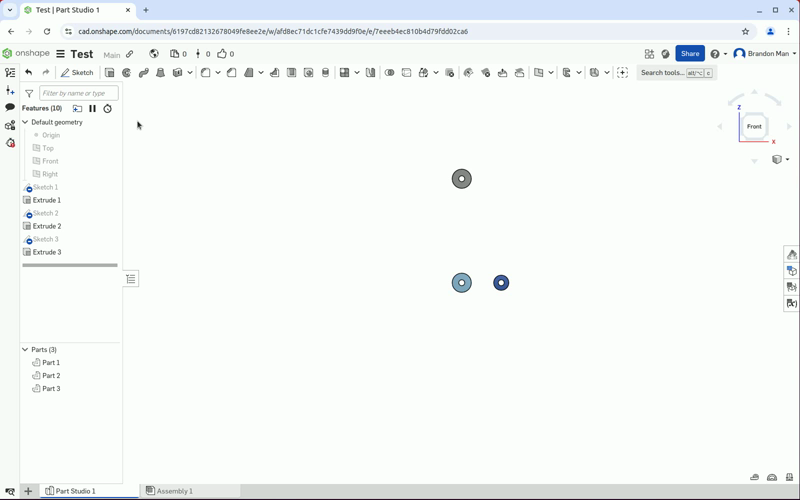
mouse_move(73, 189)
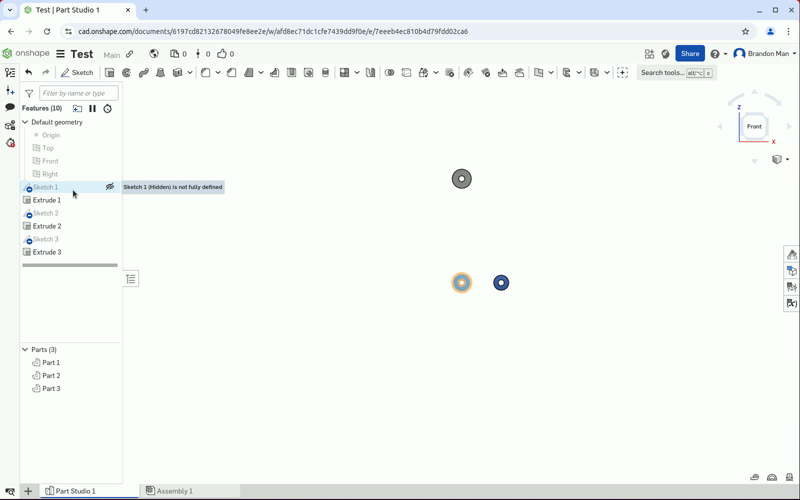
click(73, 189)
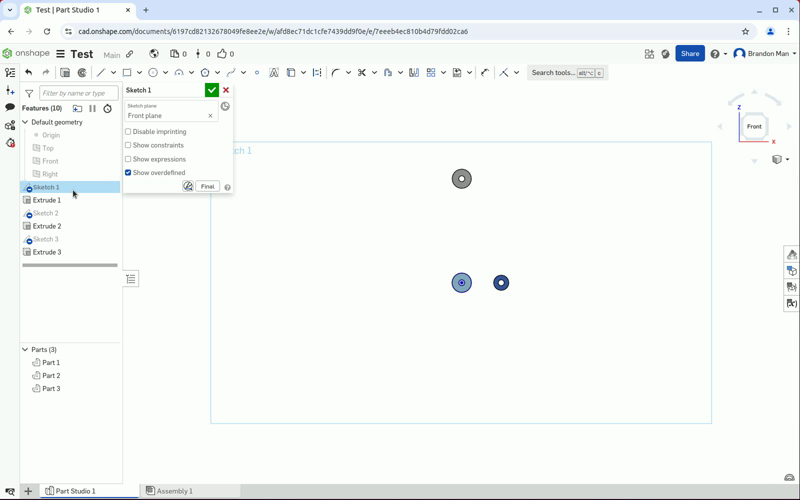
mouse_move(229, 92)
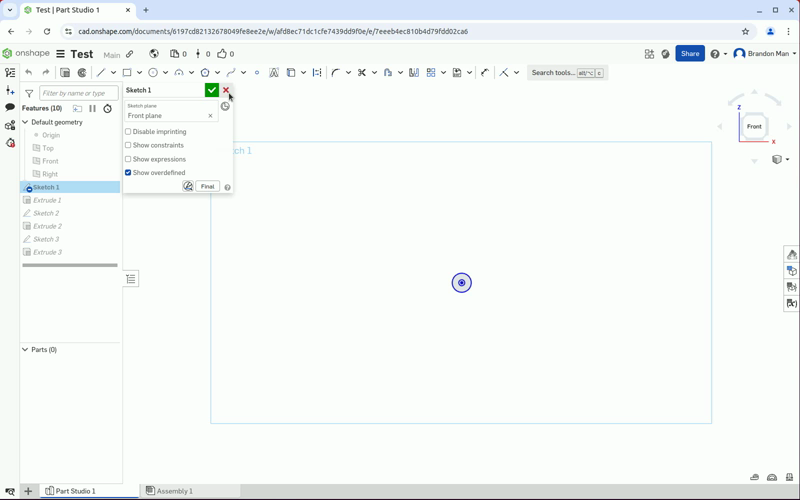
click(229, 92)
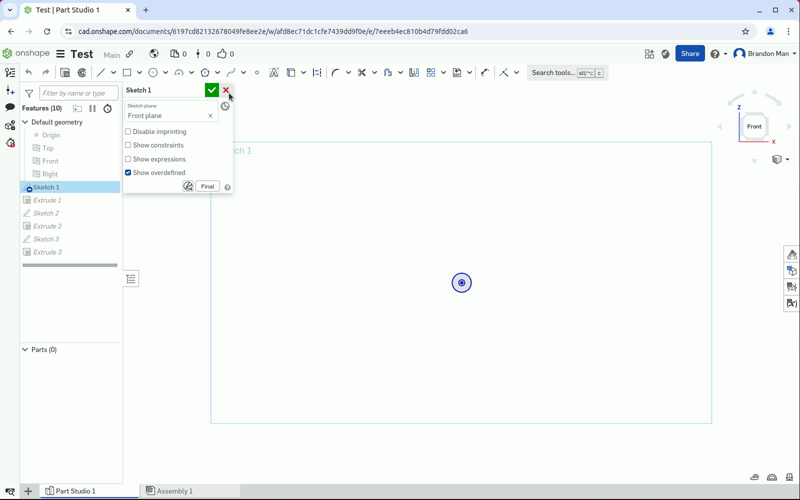
key(shift+s)
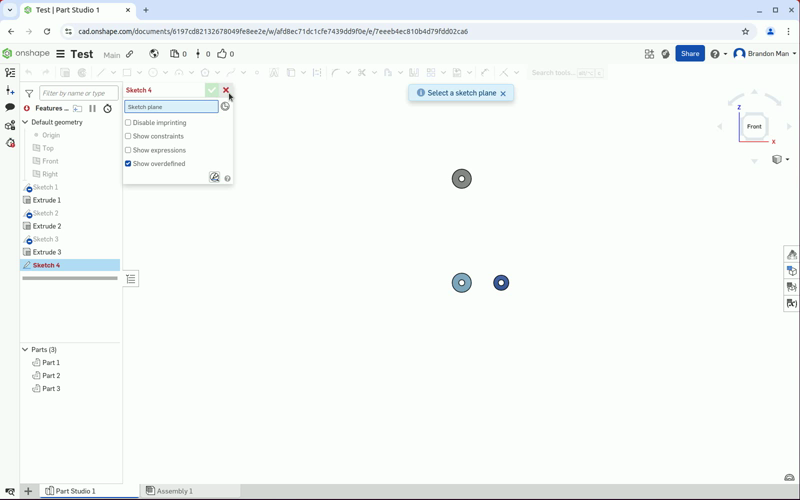
mouse_move(73, 163)
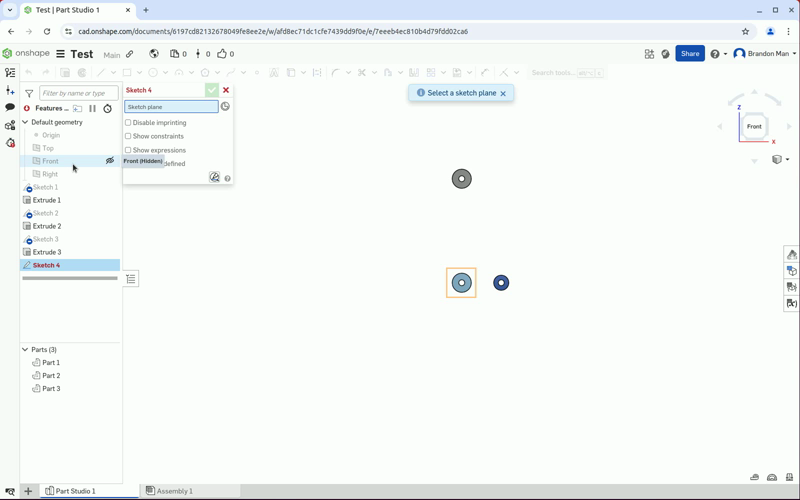
click(73, 163)
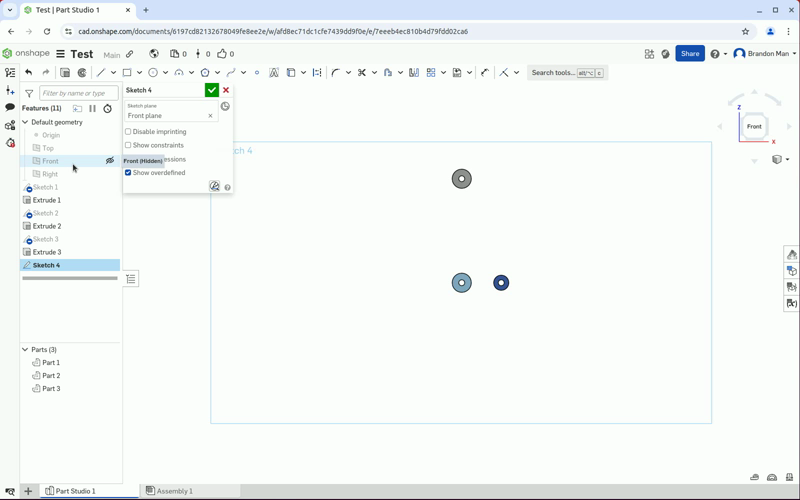
mouse_move(73, 352)
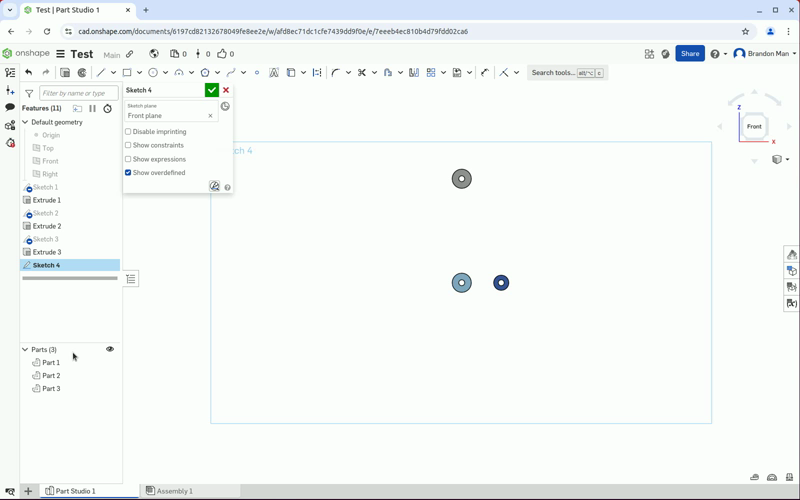
key(y)
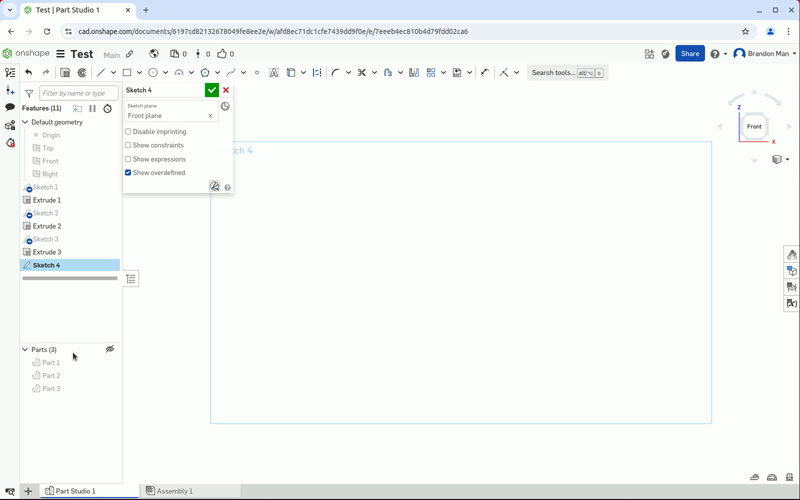
key(l)
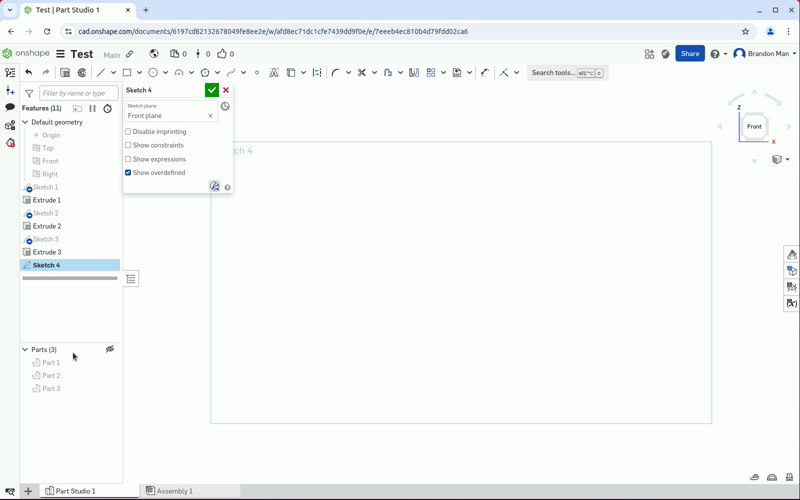
key_down(shift)
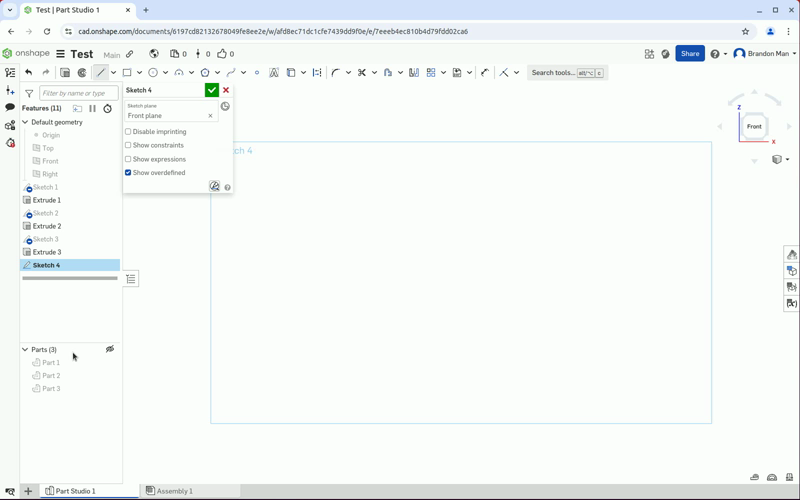
mouse_move(446, 226)
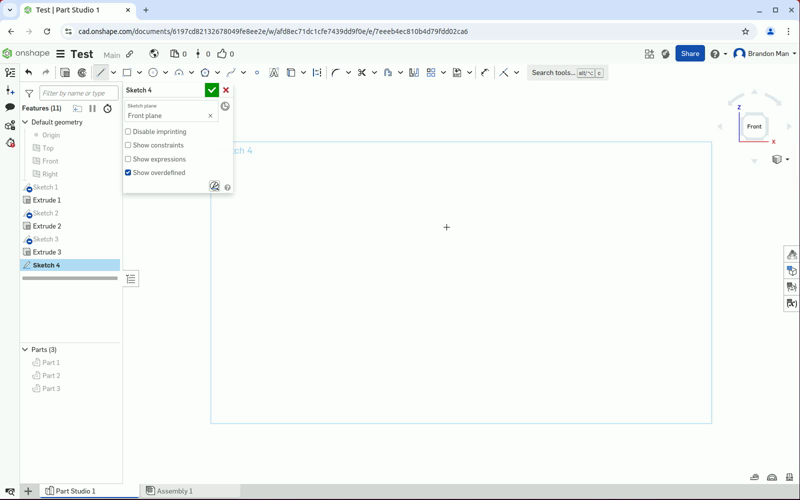
click(446, 226)
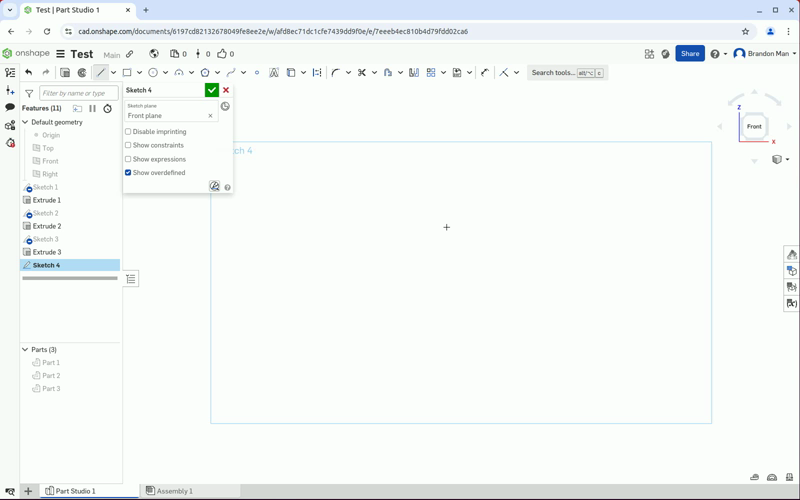
key_up(shift)
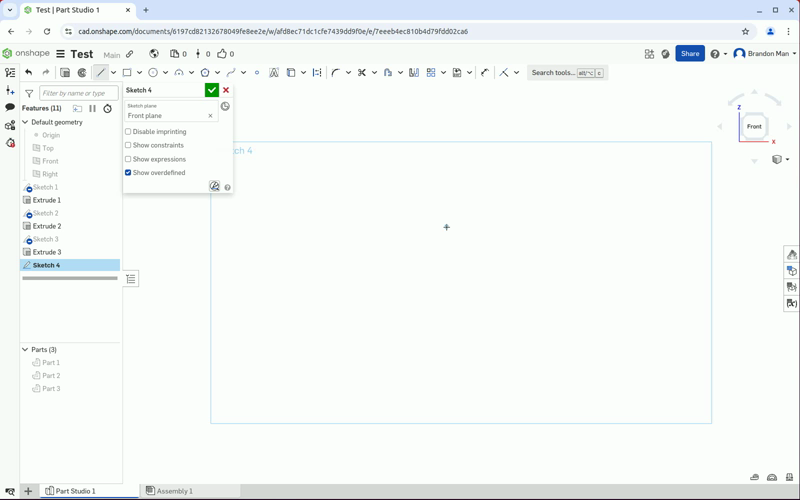
key_down(shift)
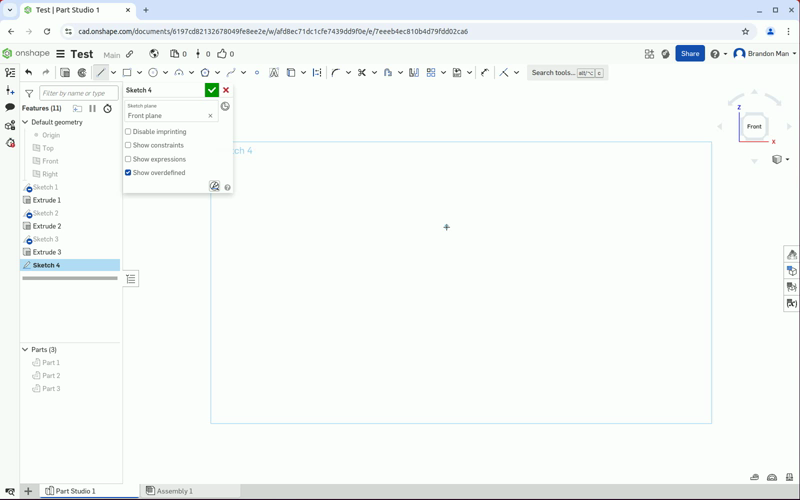
mouse_move(476, 226)
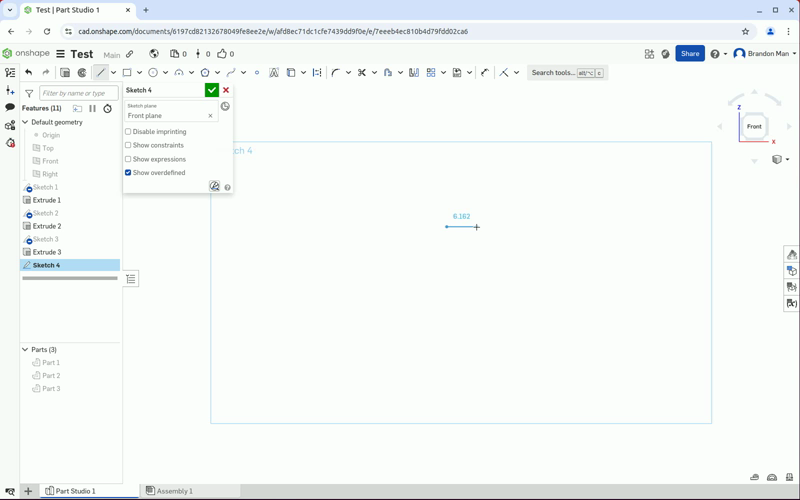
mouse_move(452, 284)
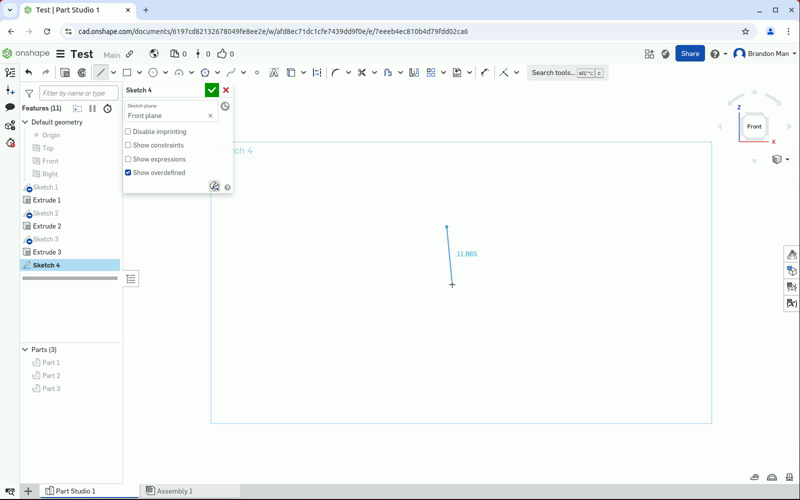
click(452, 284)
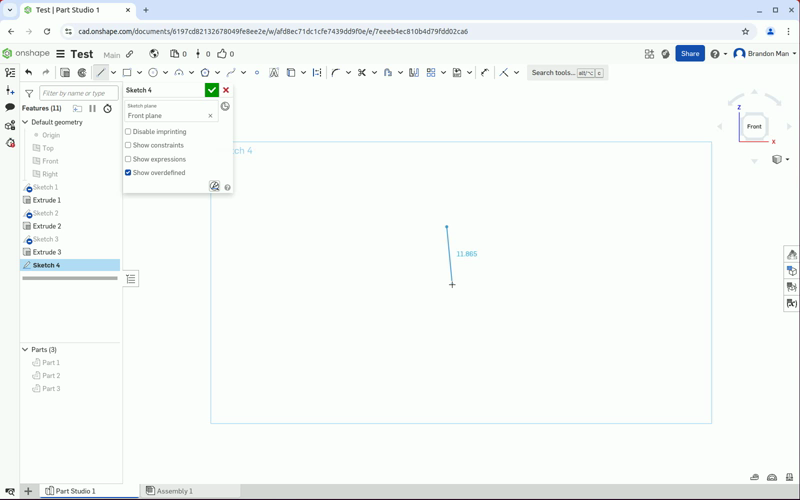
key_up(shift)
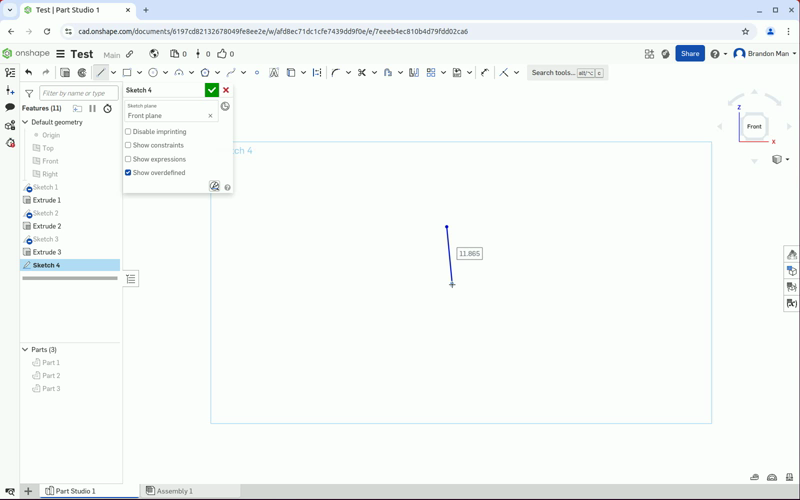
key(esc)
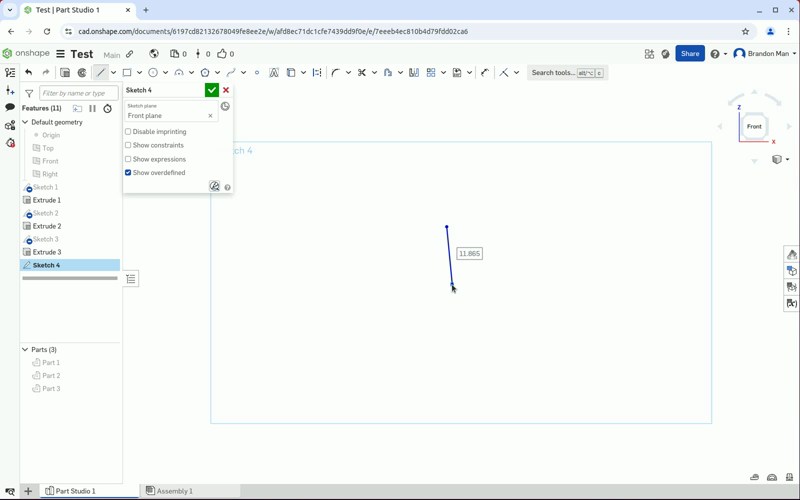
key(a)
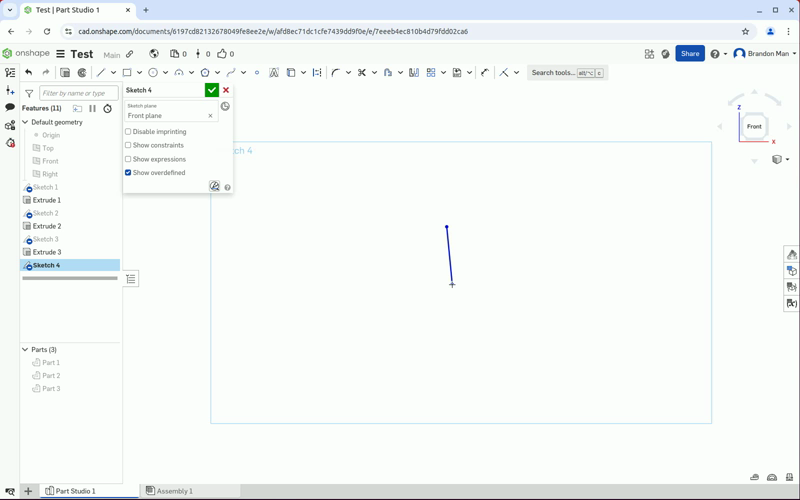
mouse_move(452, 284)
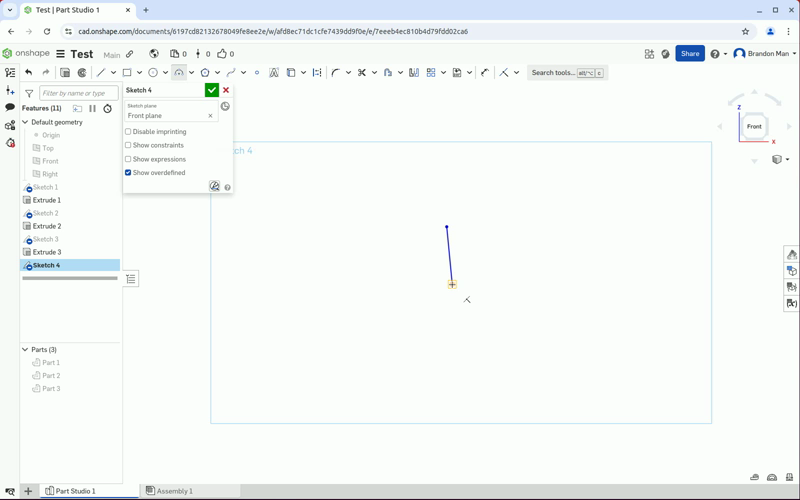
click(452, 284)
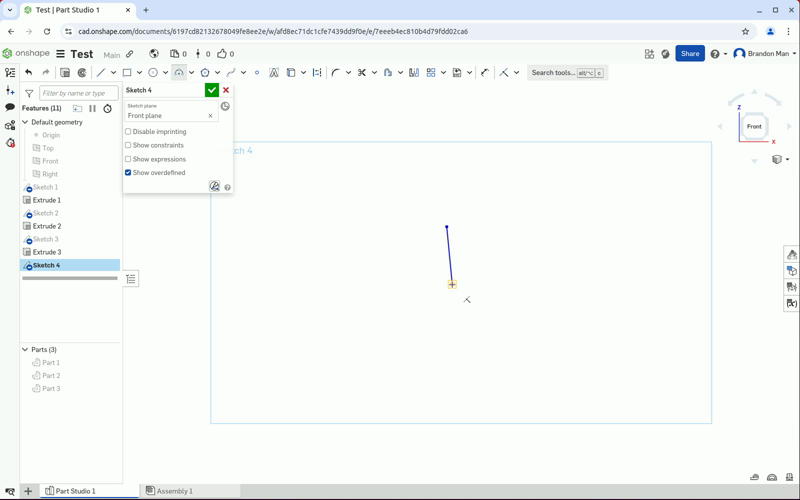
key_down(shift)
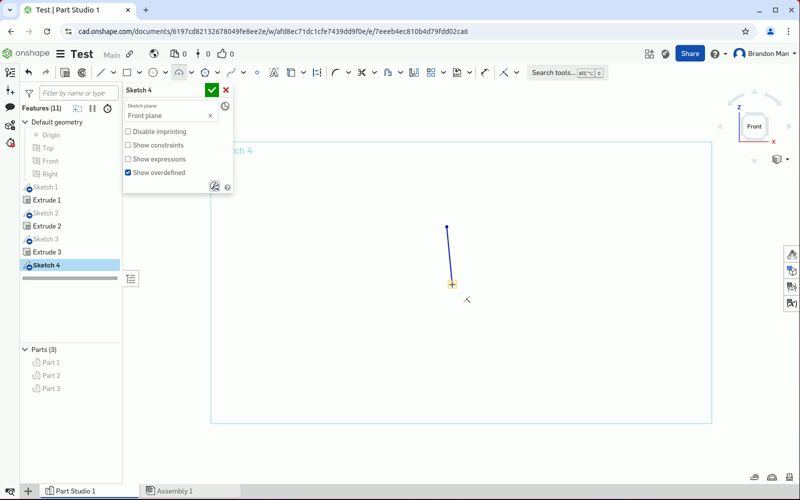
mouse_move(461, 291)
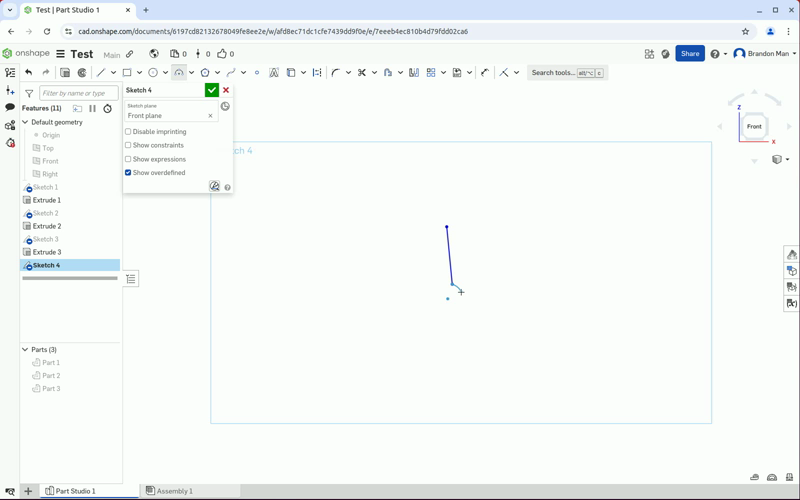
click(461, 291)
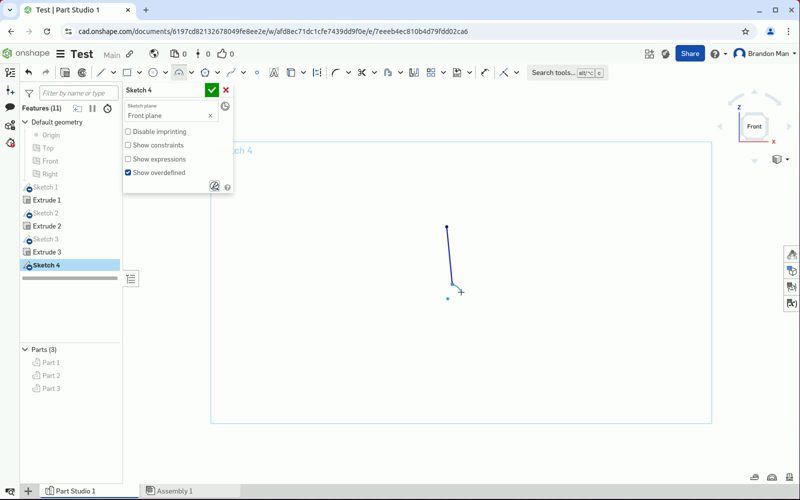
mouse_move(466, 276)
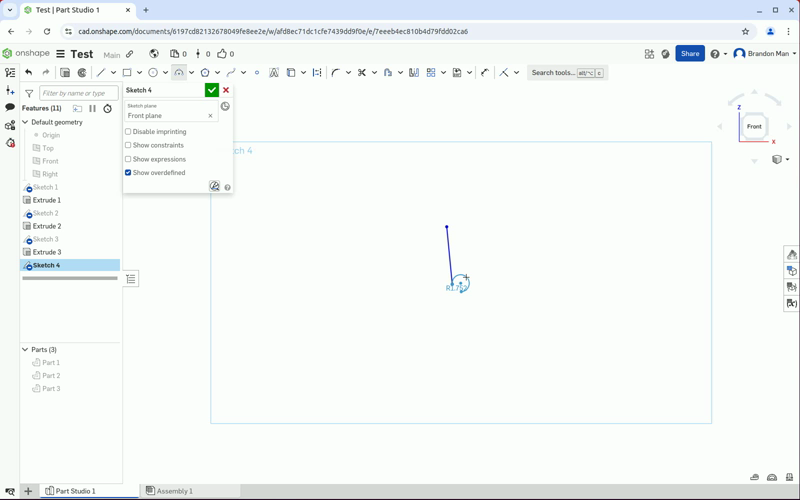
click(466, 276)
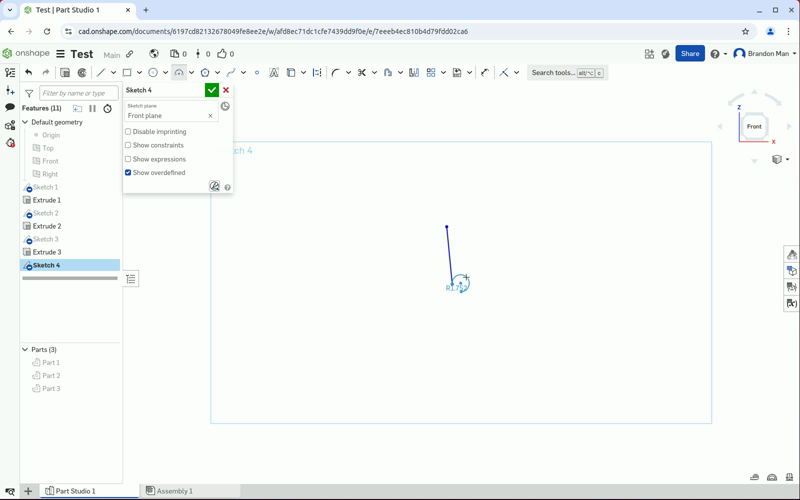
key_up(shift)
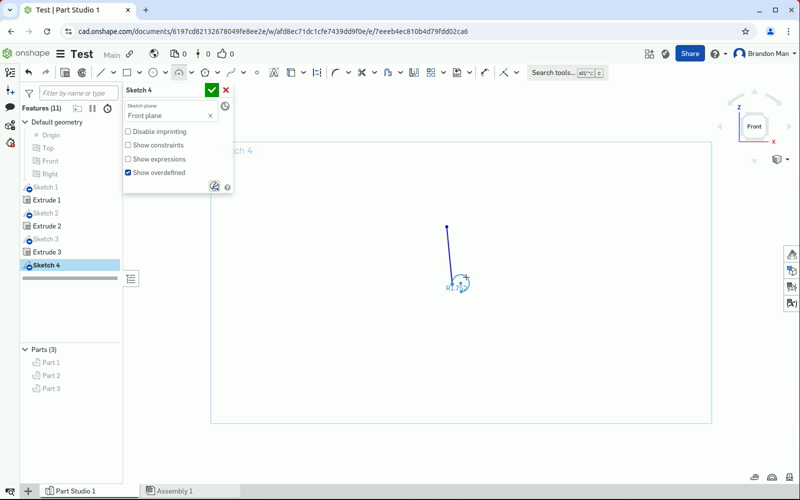
key(esc)
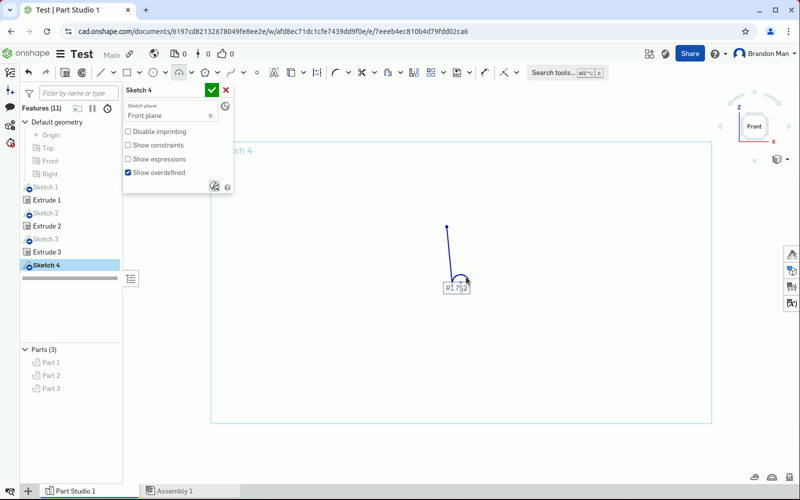
key(l)
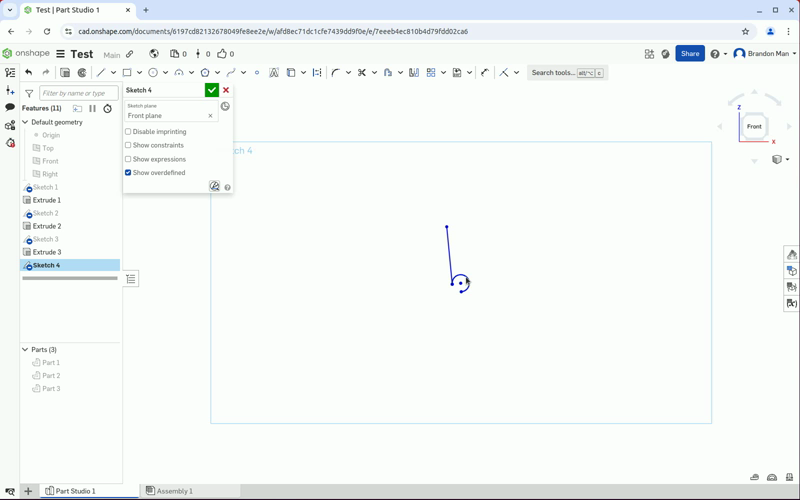
mouse_move(461, 291)
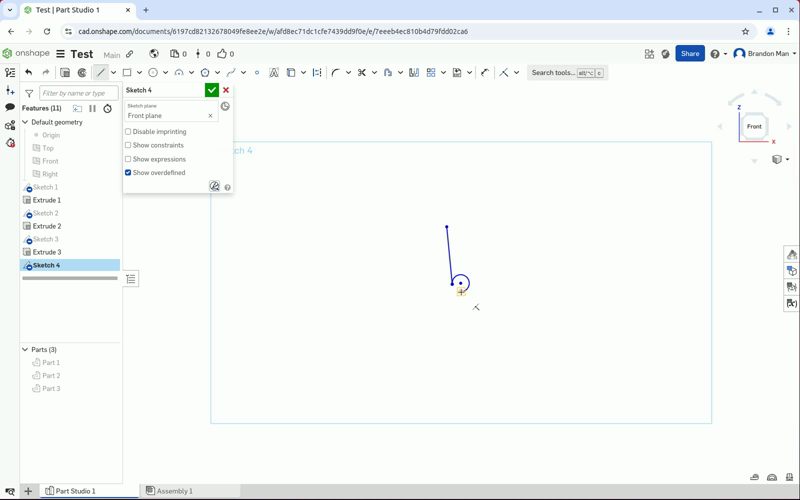
click(461, 291)
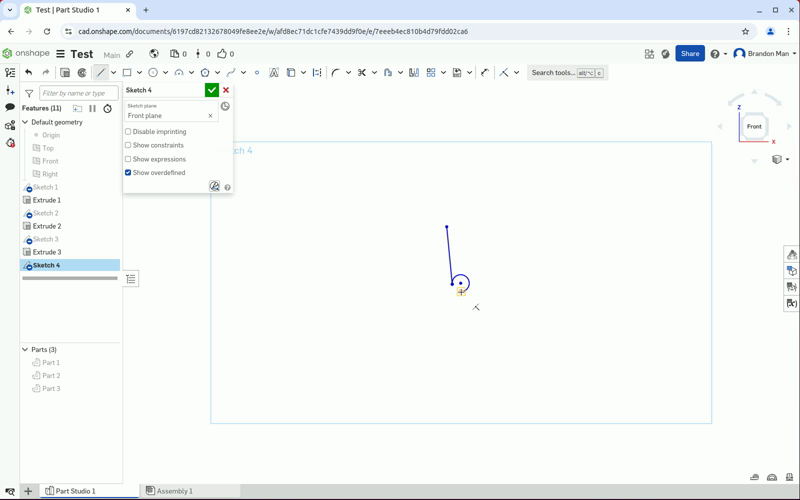
key_down(shift)
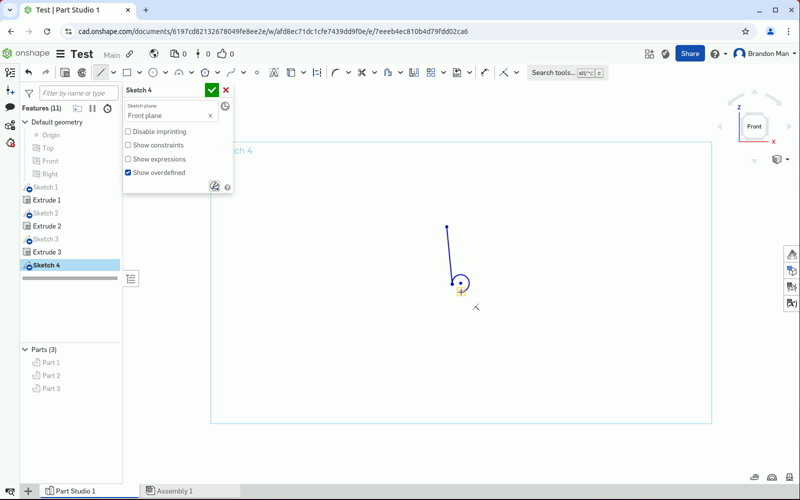
mouse_move(491, 291)
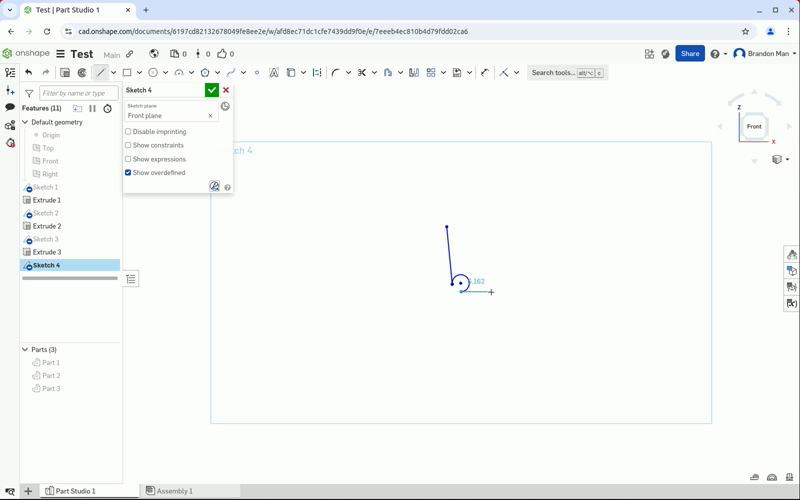
mouse_move(502, 290)
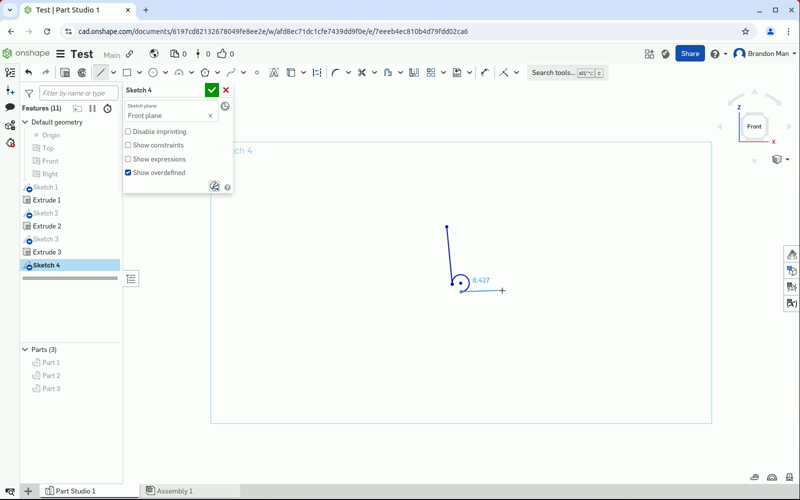
click(502, 290)
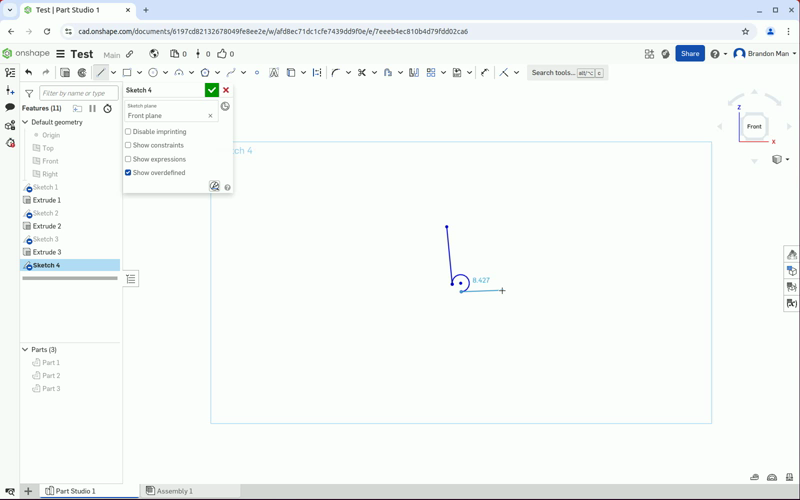
key_up(shift)
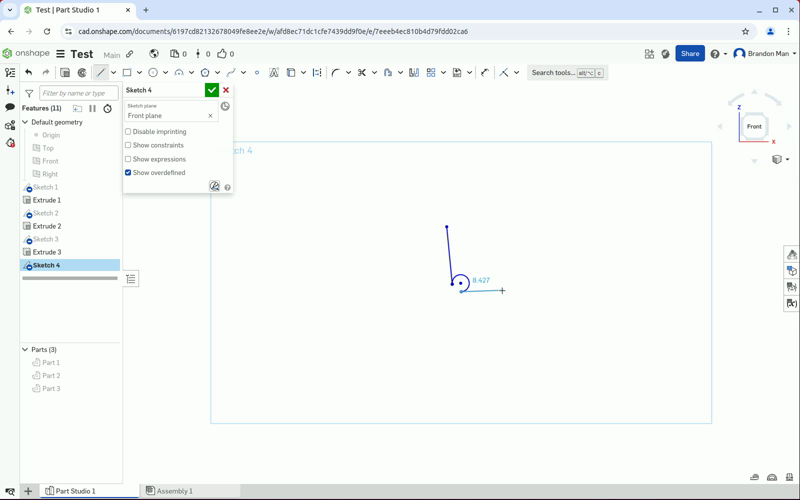
key(esc)
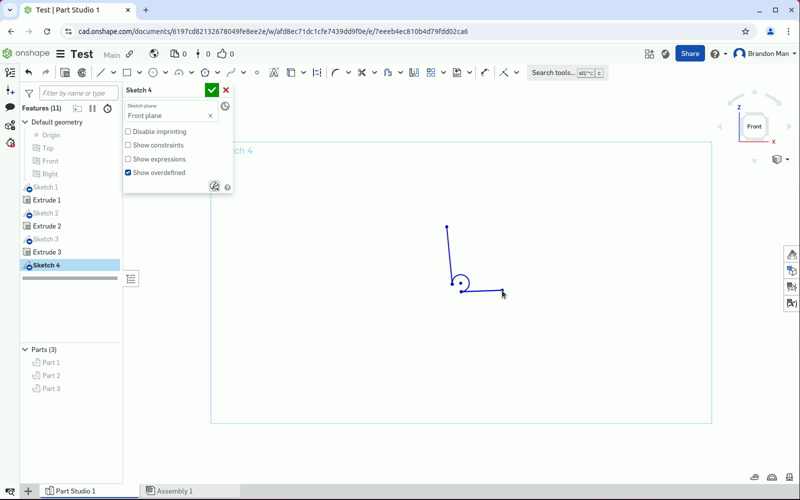
key(a)
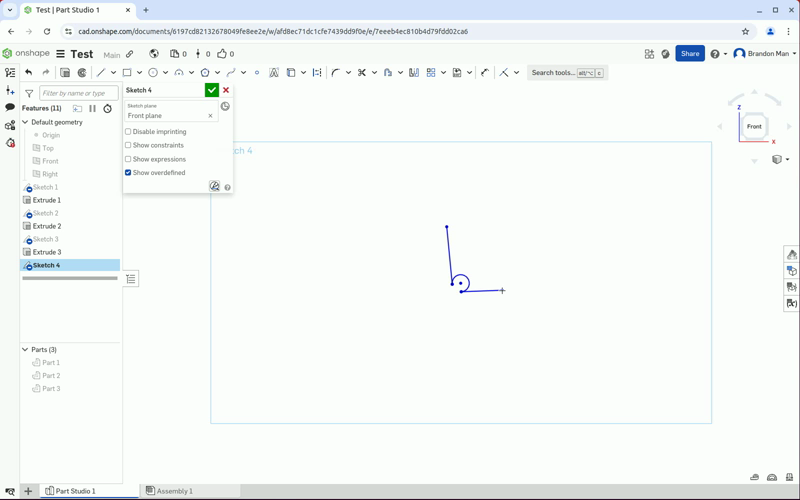
mouse_move(502, 290)
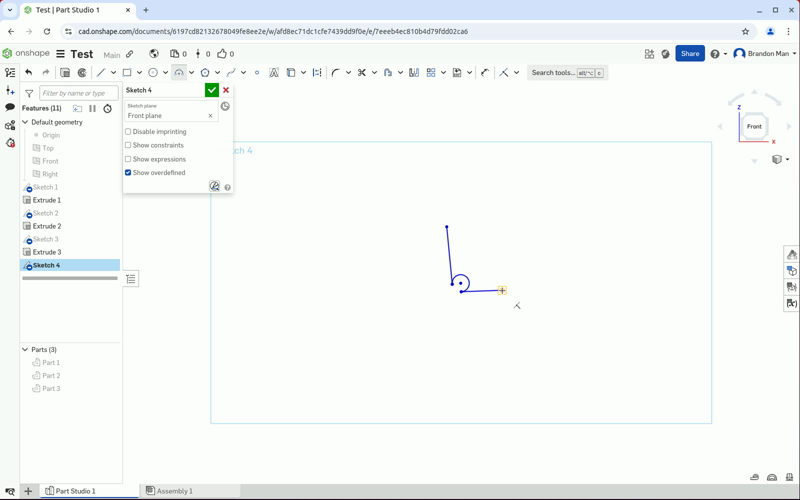
click(502, 290)
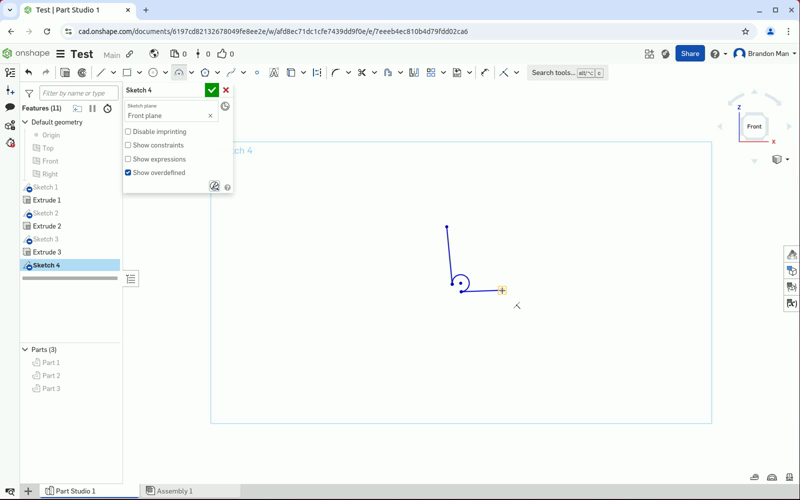
key_down(shift)
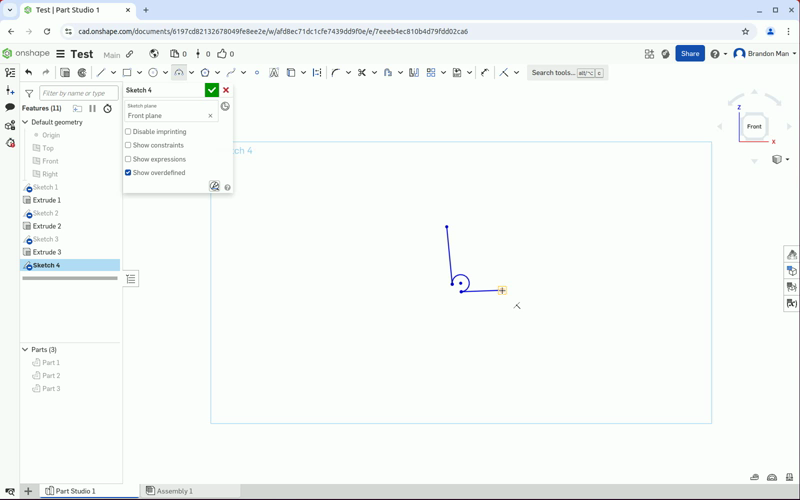
mouse_move(502, 276)
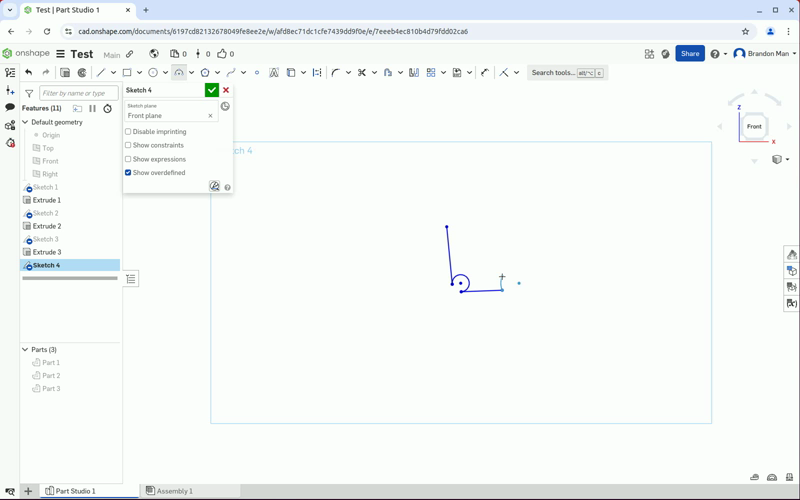
click(502, 276)
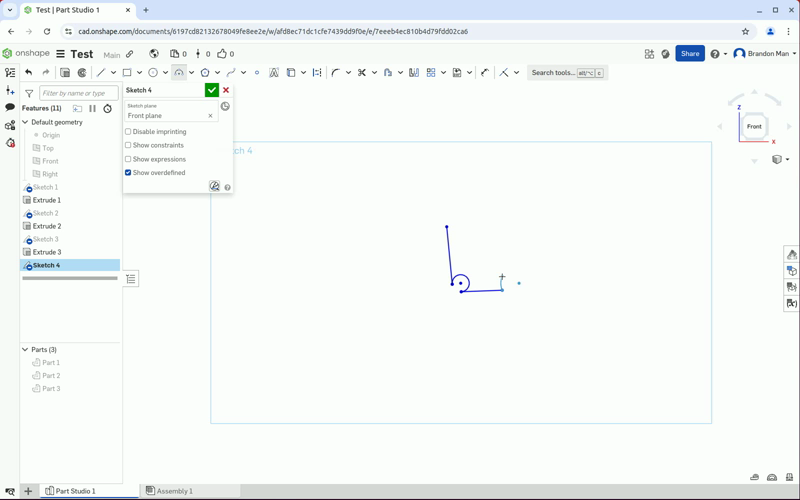
mouse_move(494, 282)
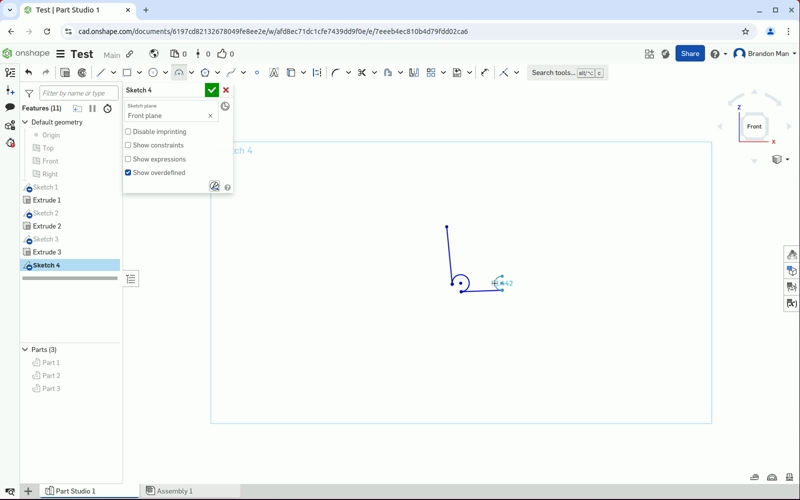
click(494, 282)
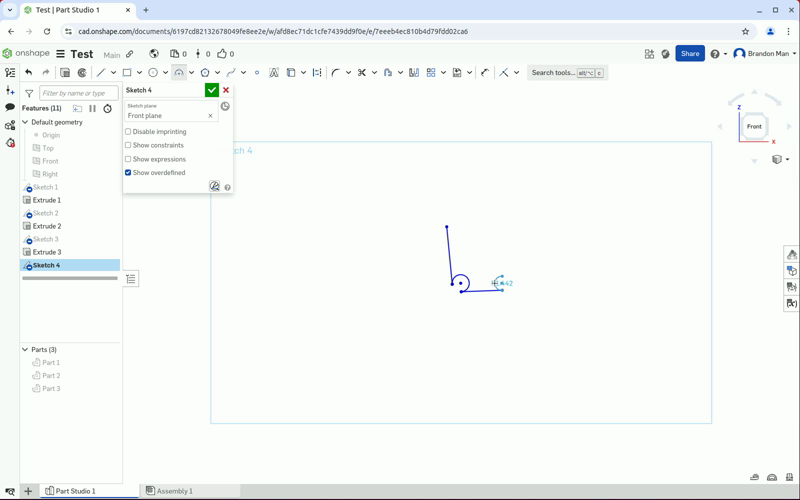
key_up(shift)
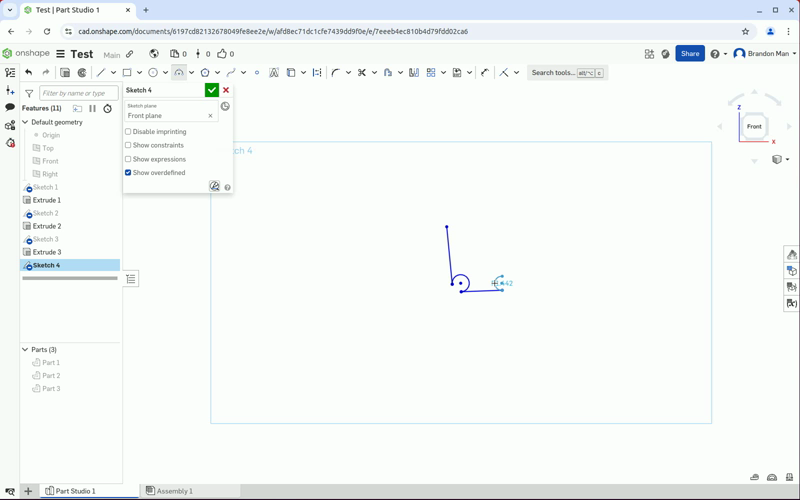
key(esc)
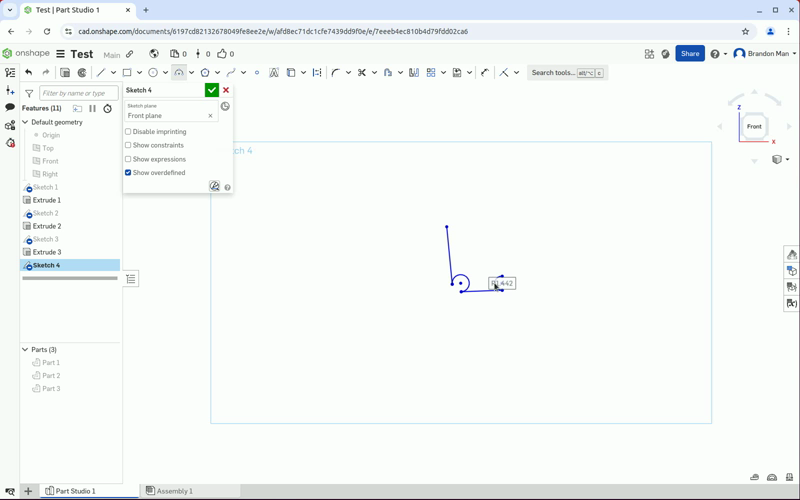
key(l)
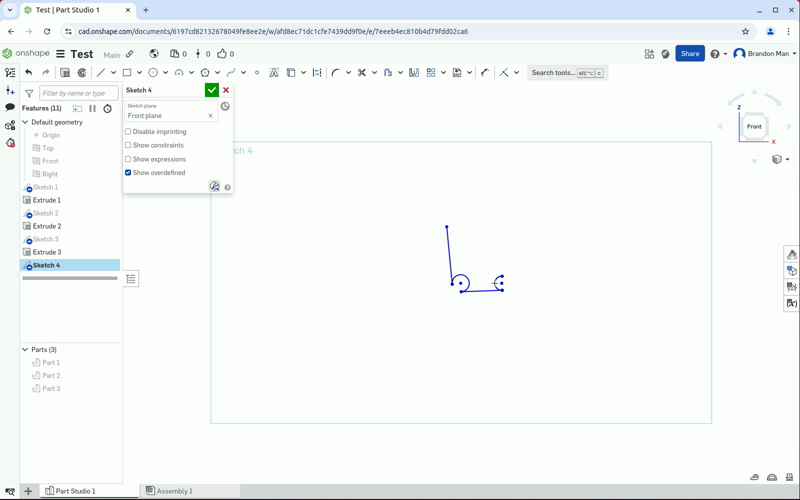
mouse_move(502, 276)
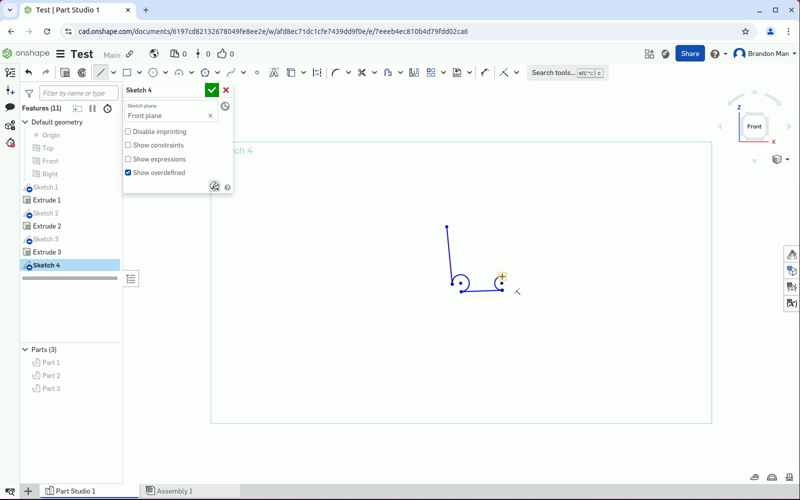
click(502, 276)
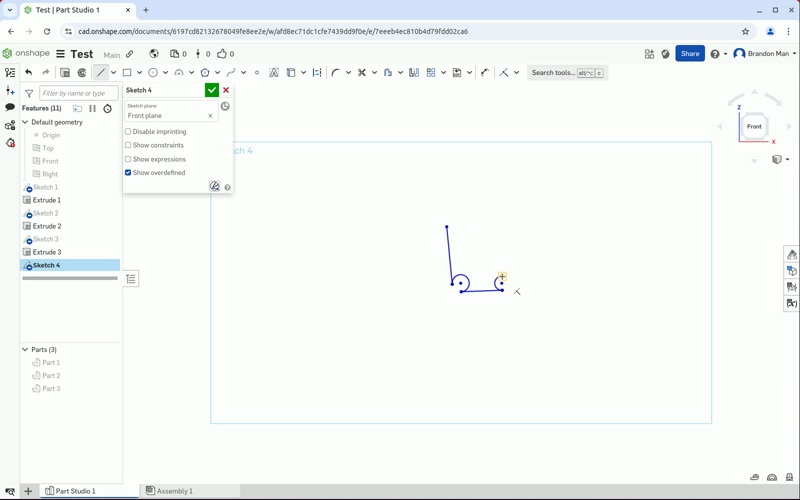
key_down(shift)
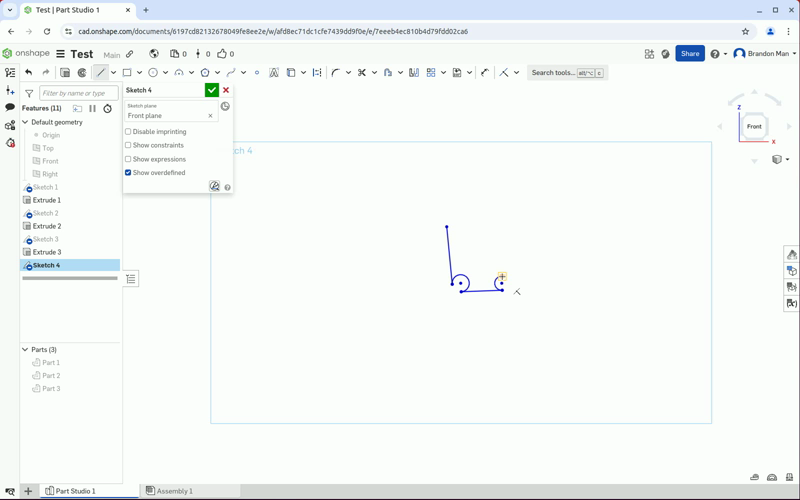
mouse_move(532, 276)
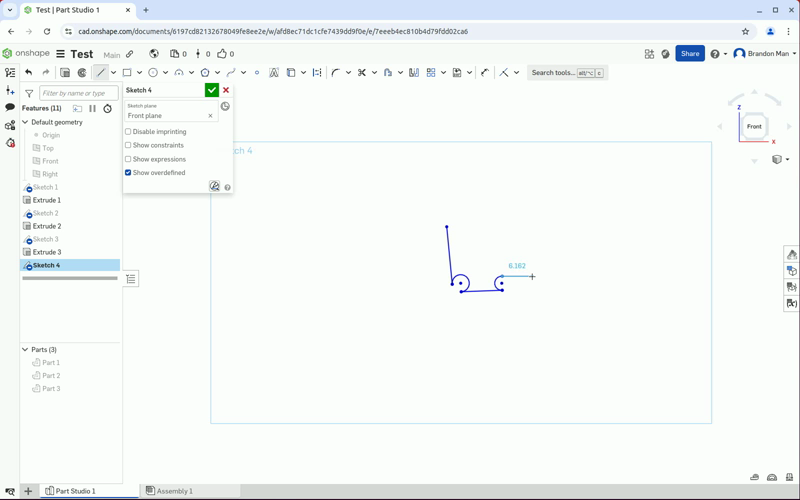
mouse_move(478, 275)
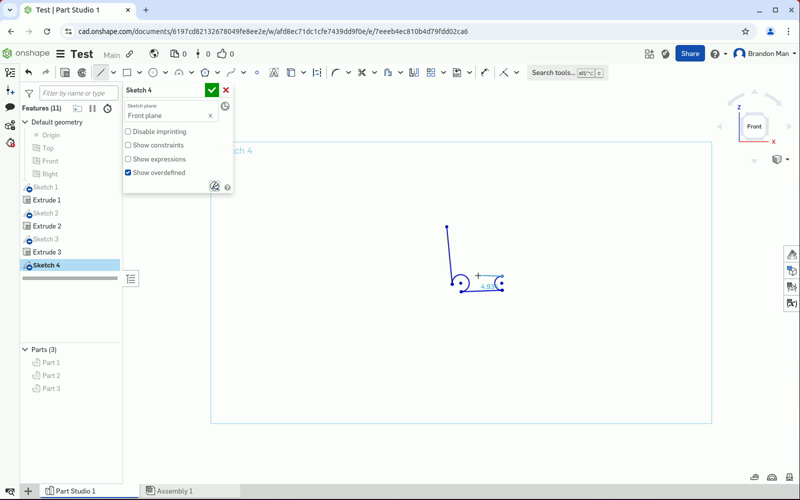
click(478, 275)
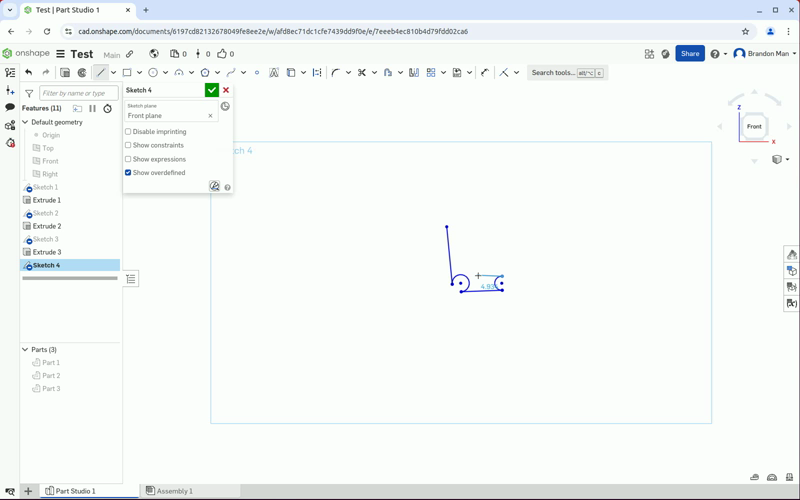
key_up(shift)
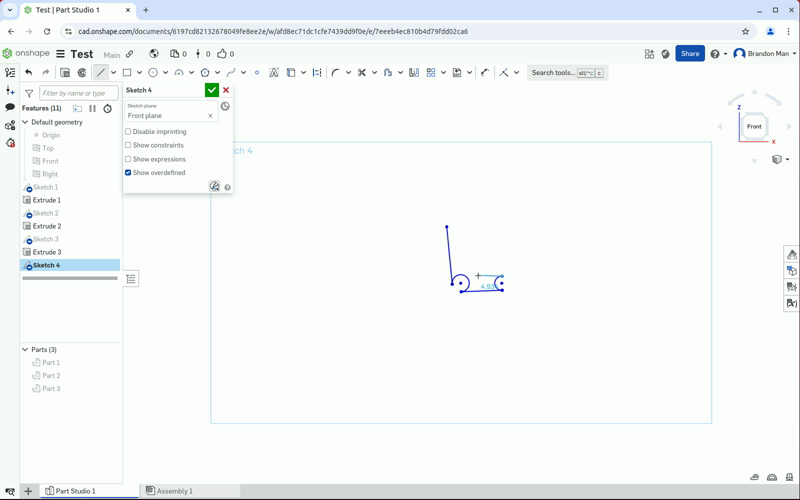
key(esc)
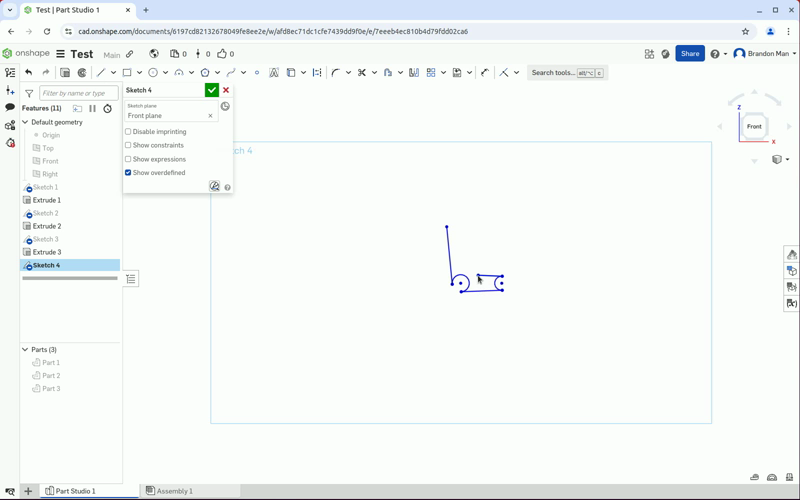
key(a)
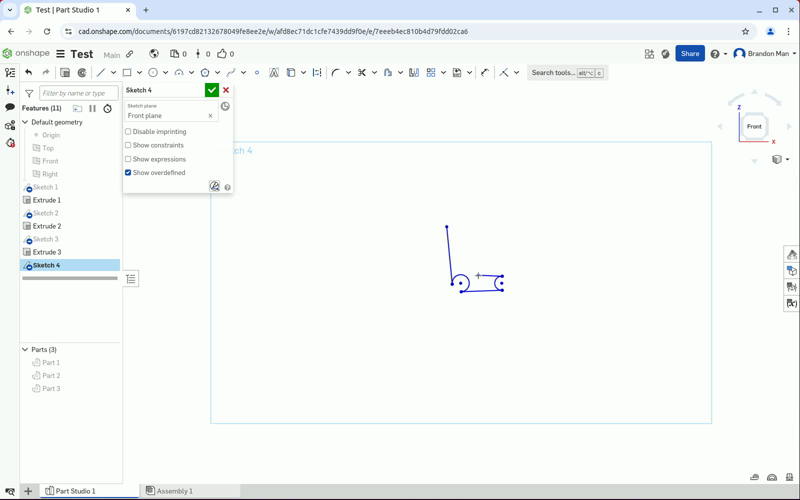
mouse_move(478, 275)
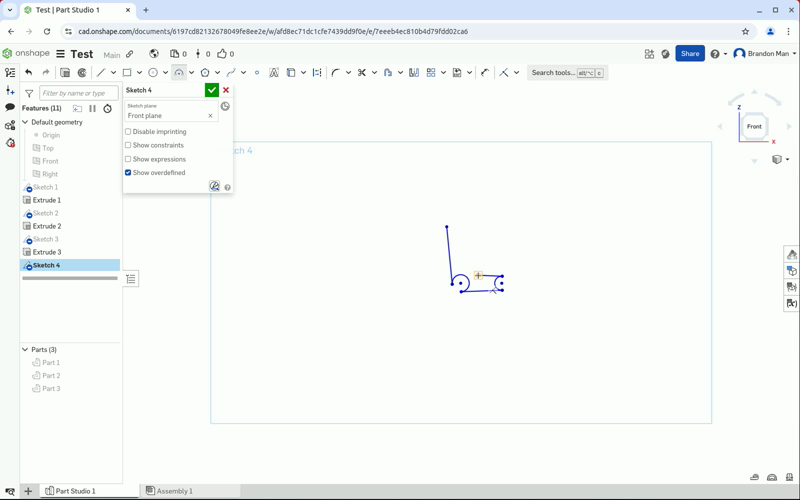
click(478, 275)
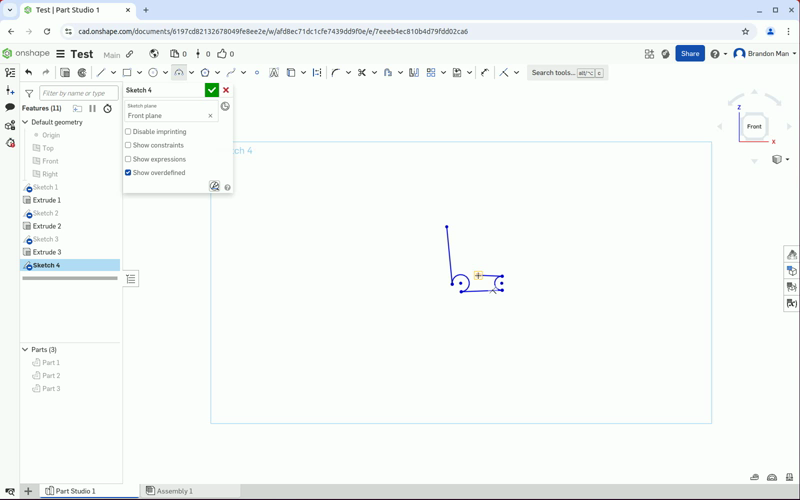
key_down(shift)
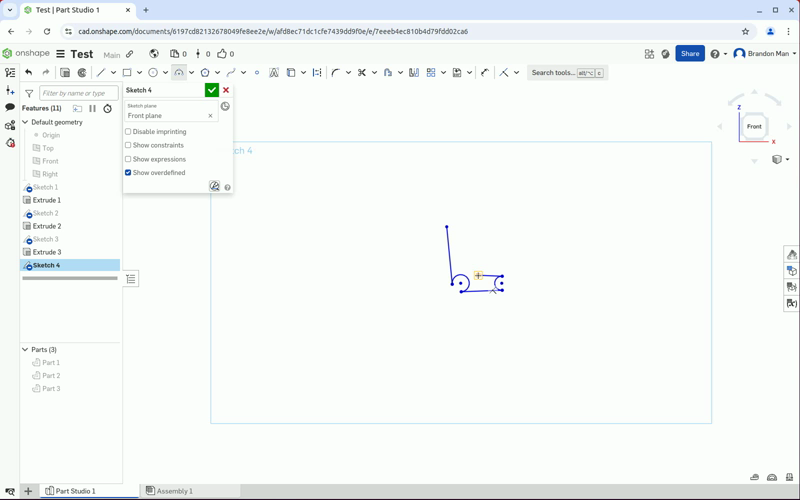
mouse_move(471, 267)
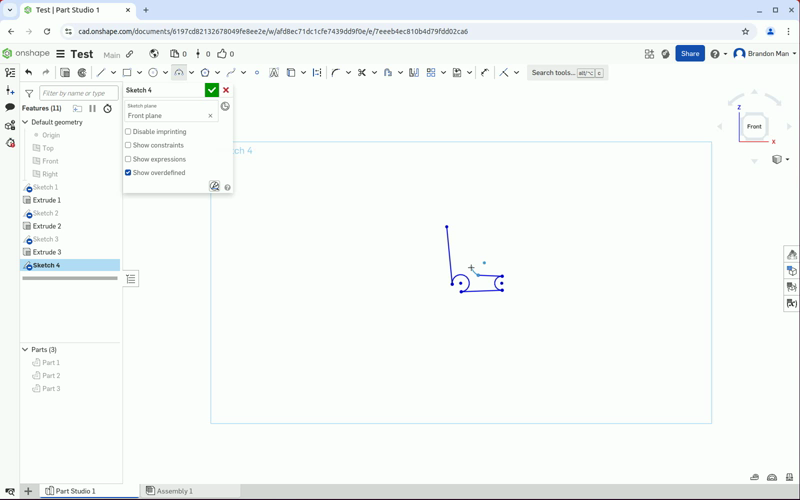
click(471, 267)
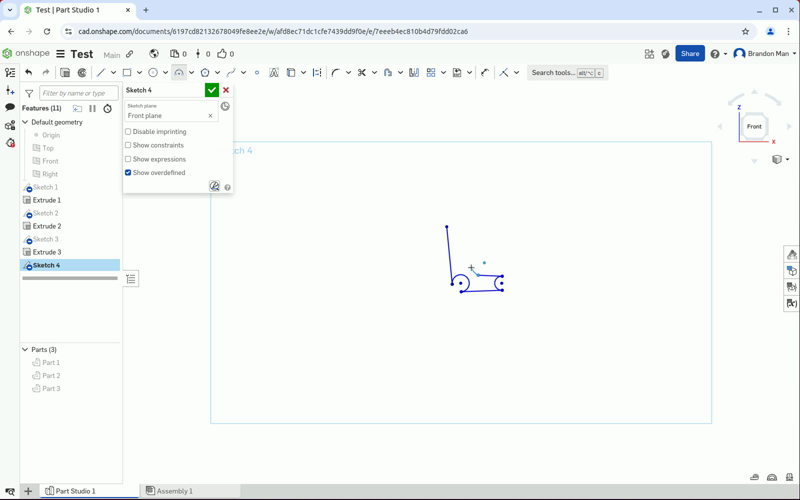
mouse_move(472, 272)
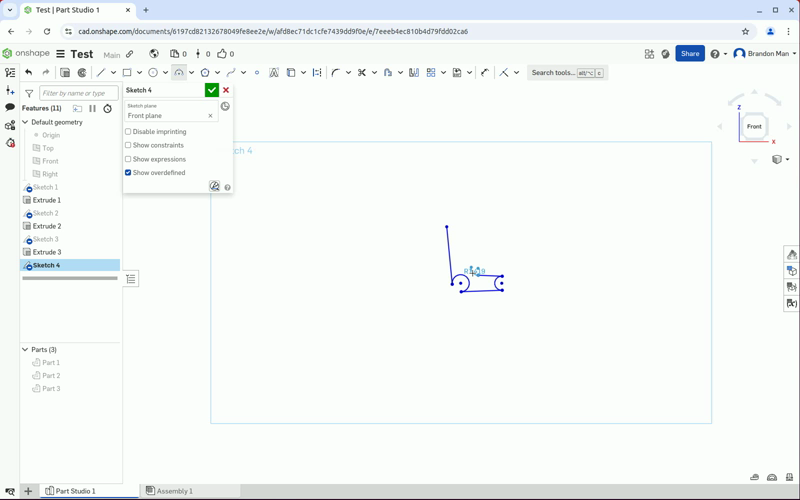
click(472, 272)
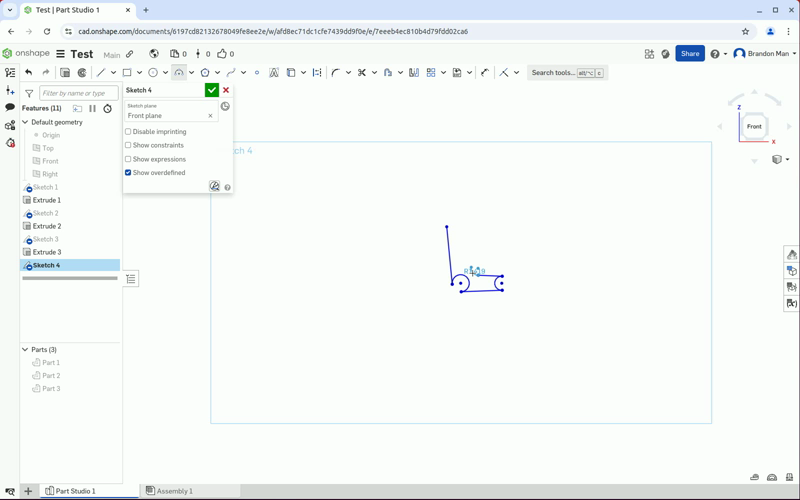
key_up(shift)
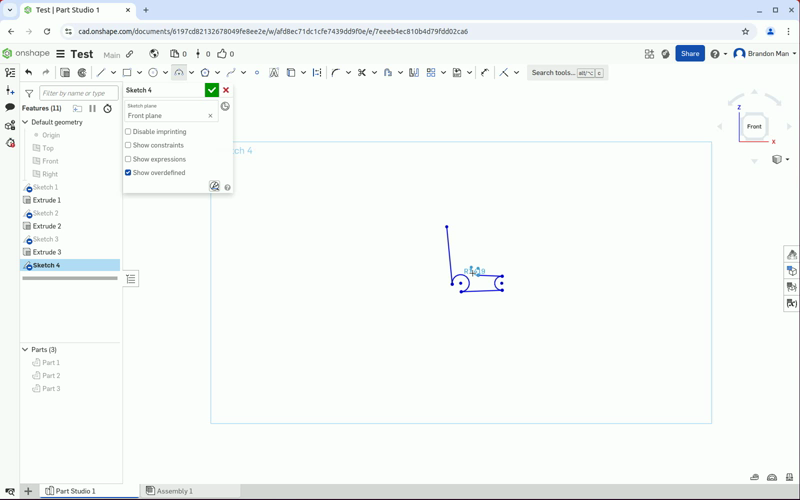
key(esc)
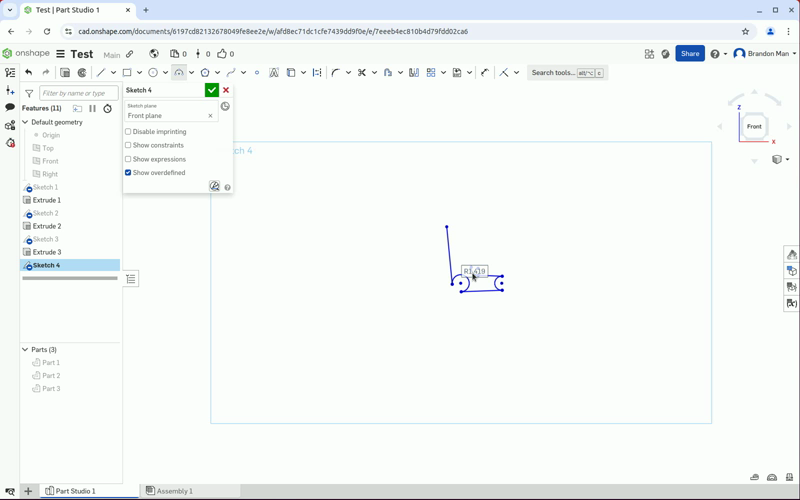
key(l)
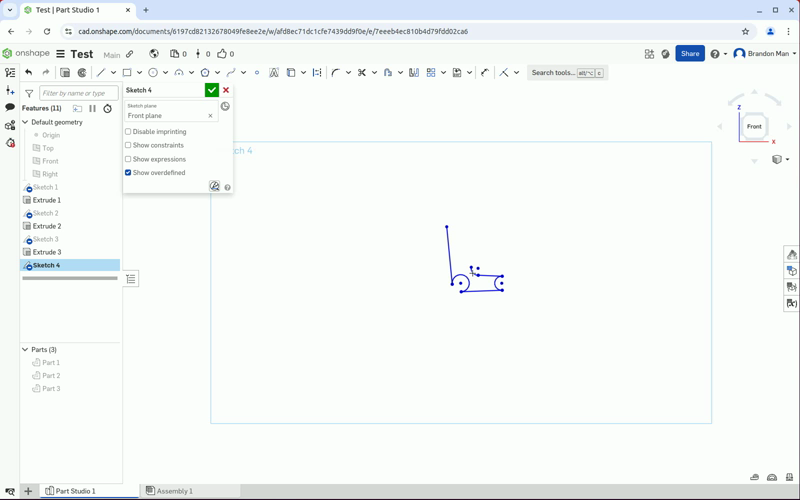
mouse_move(471, 267)
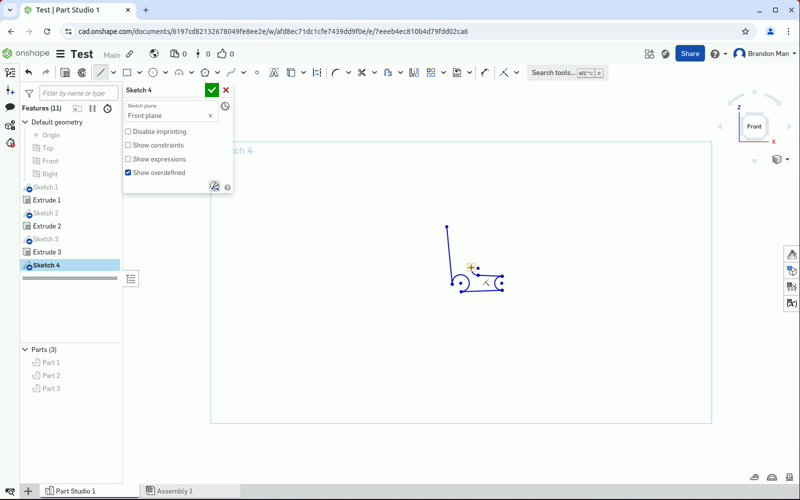
click(471, 267)
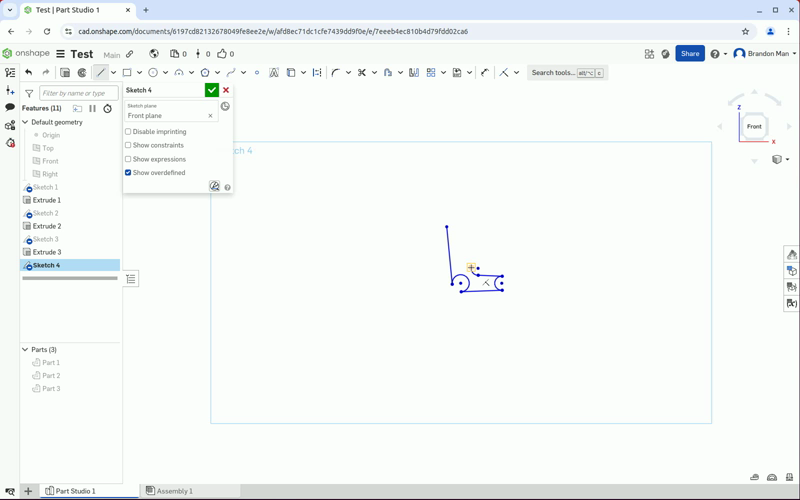
key_down(shift)
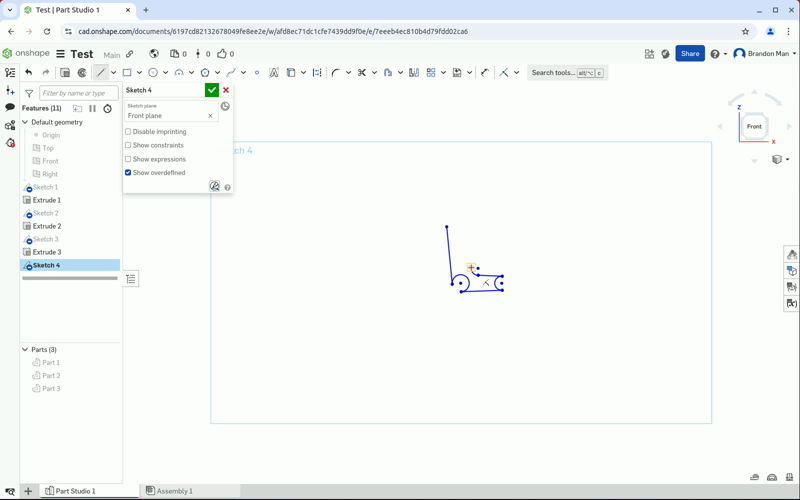
mouse_move(501, 267)
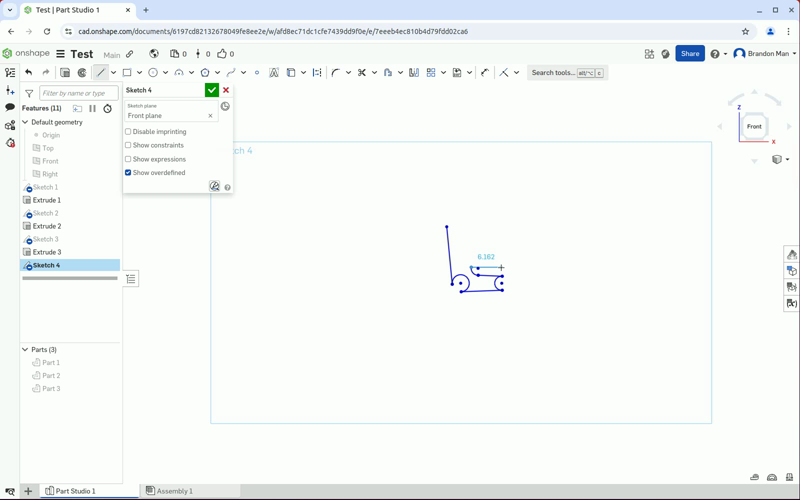
mouse_move(475, 226)
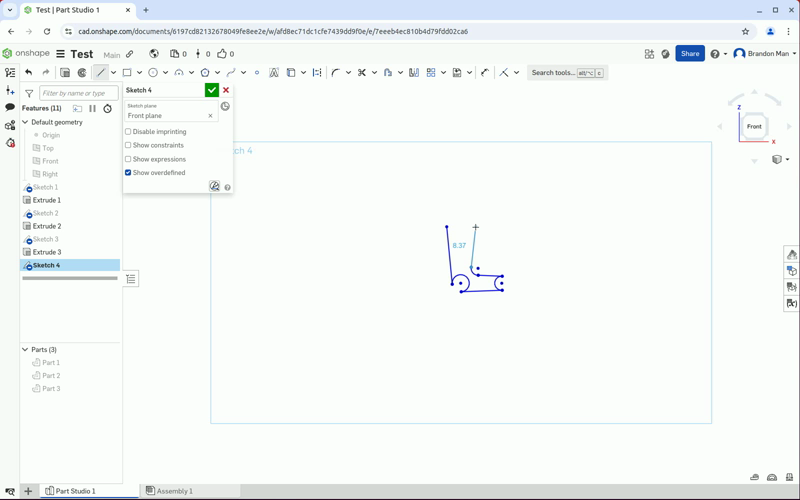
click(475, 226)
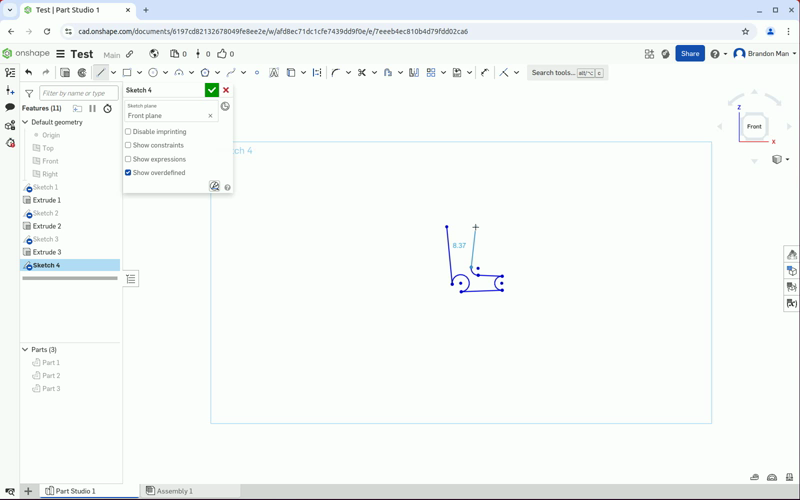
key_up(shift)
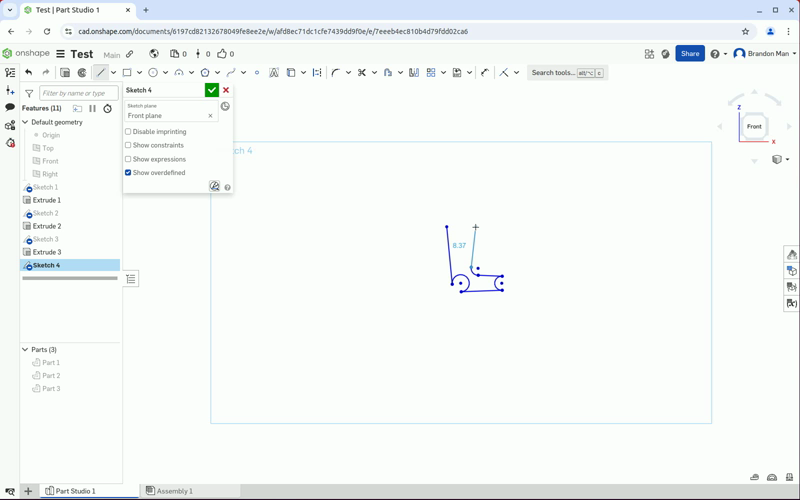
key(esc)
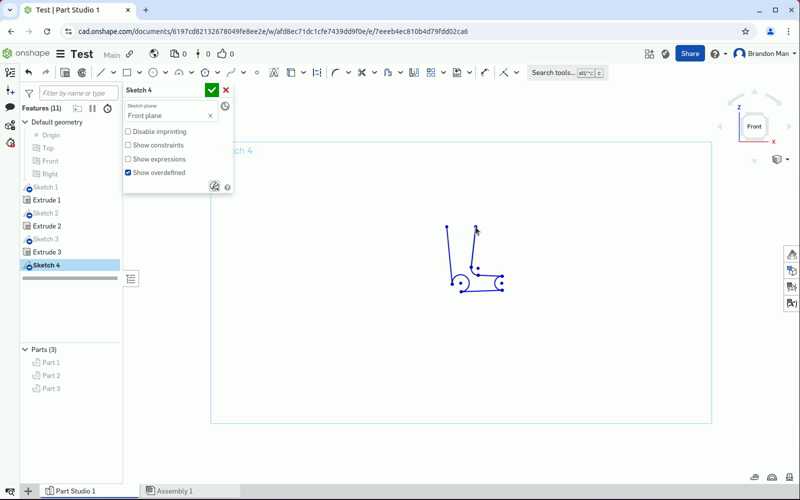
key(a)
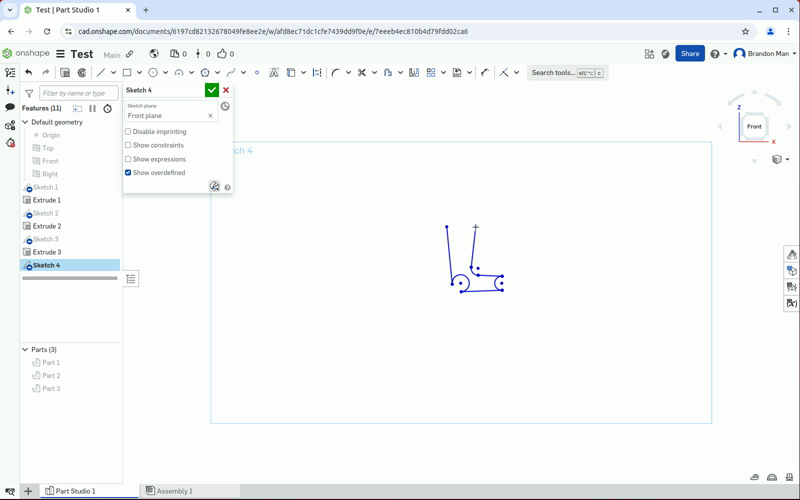
mouse_move(475, 226)
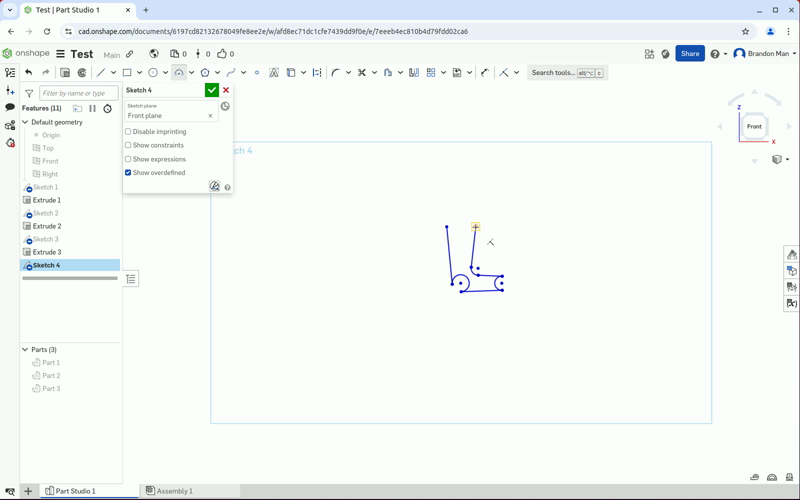
click(475, 226)
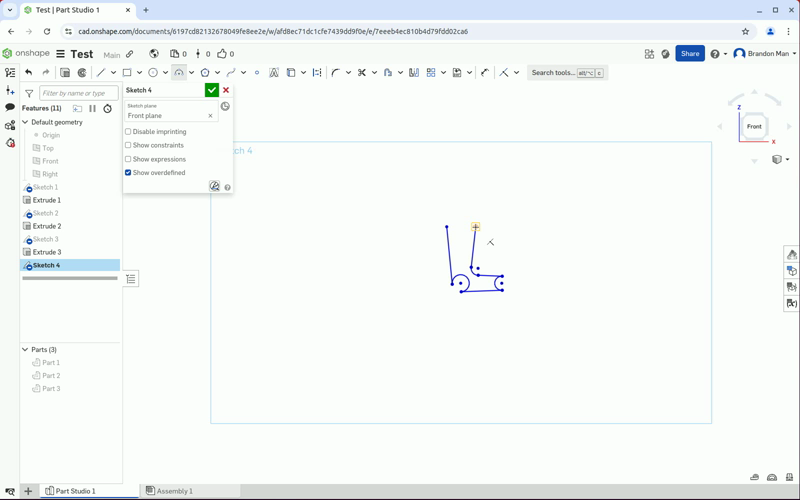
mouse_move(446, 226)
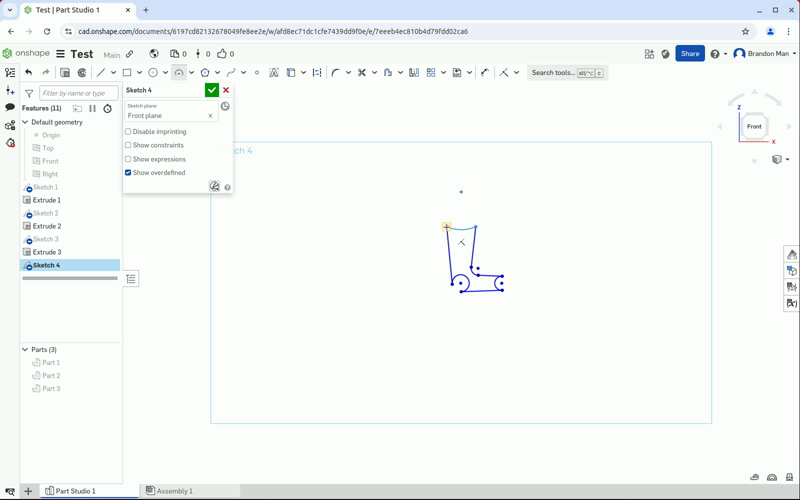
click(446, 226)
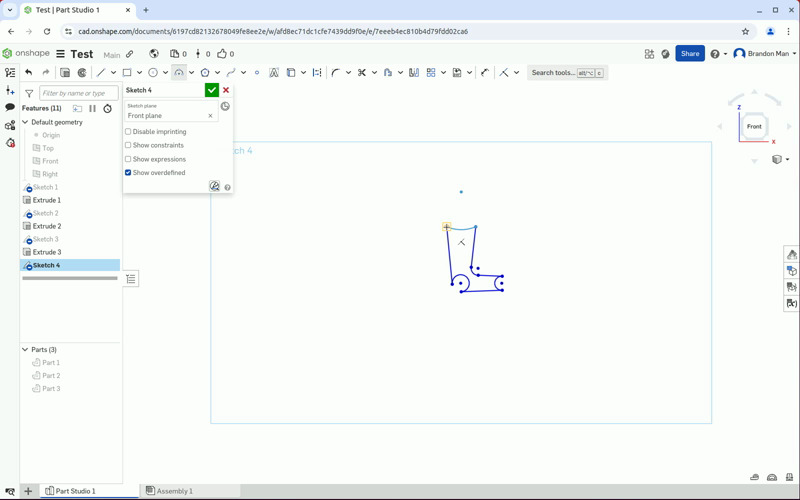
key_down(shift)
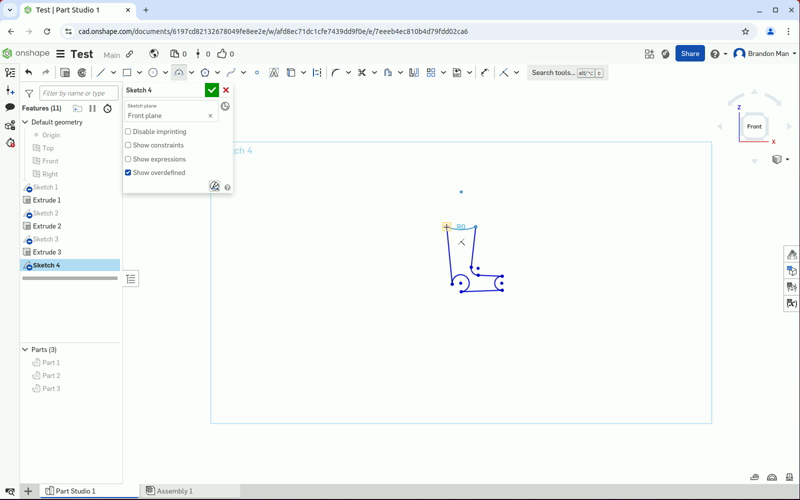
mouse_move(461, 239)
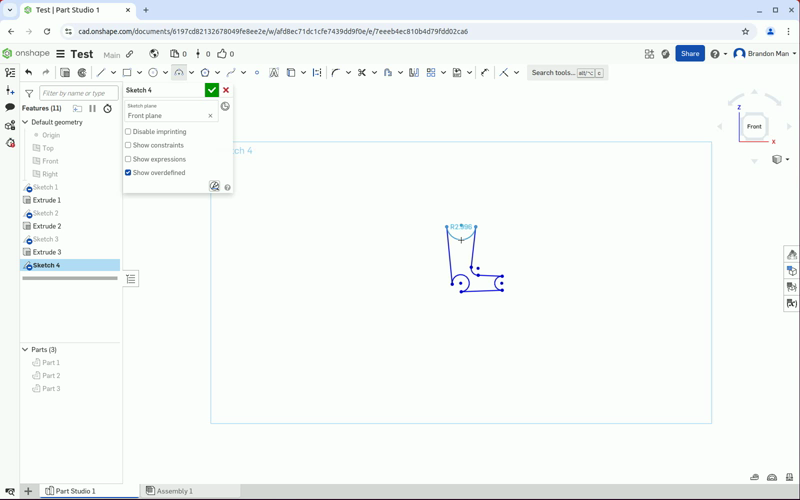
click(461, 239)
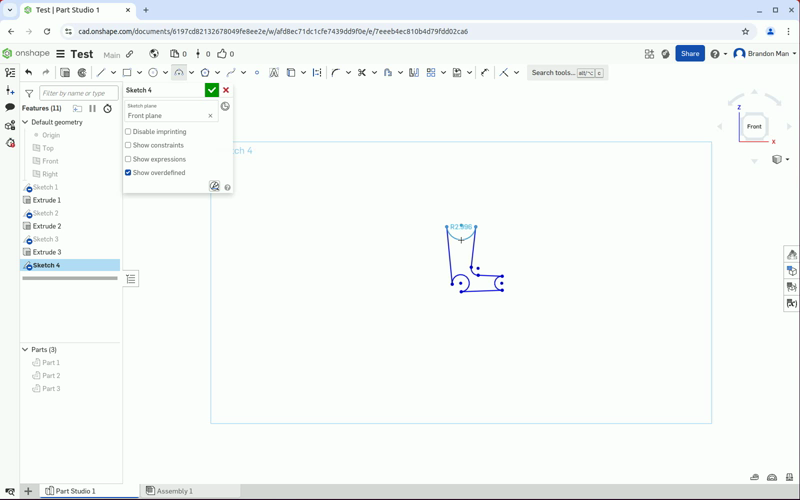
key_up(shift)
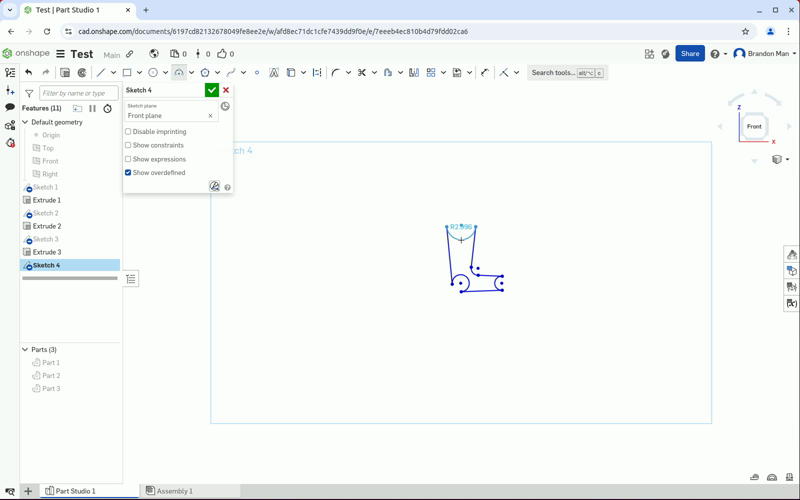
key(esc)
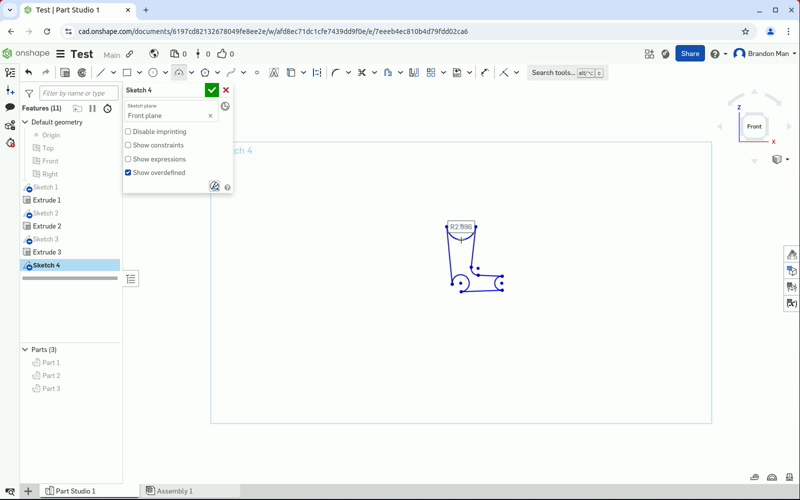
mouse_move(486, 284)
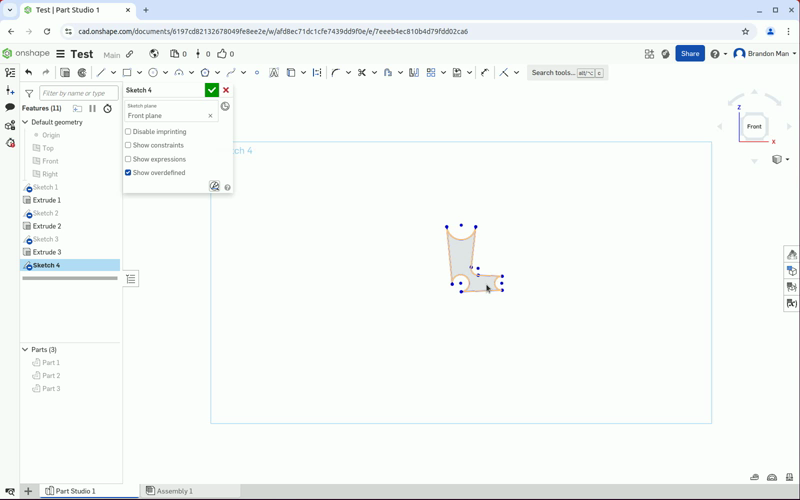
scroll(6)
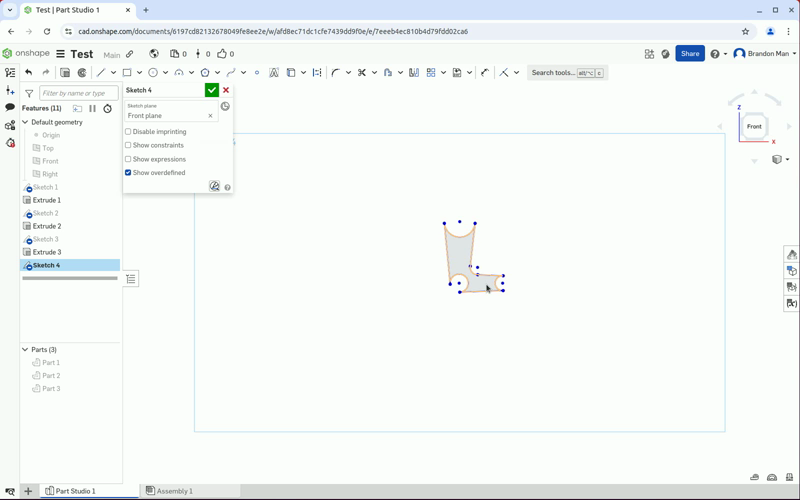
scroll(6)
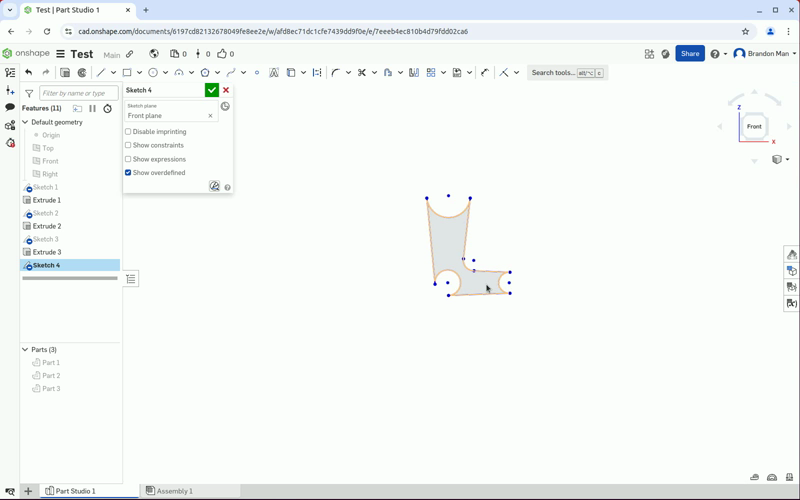
scroll(6)
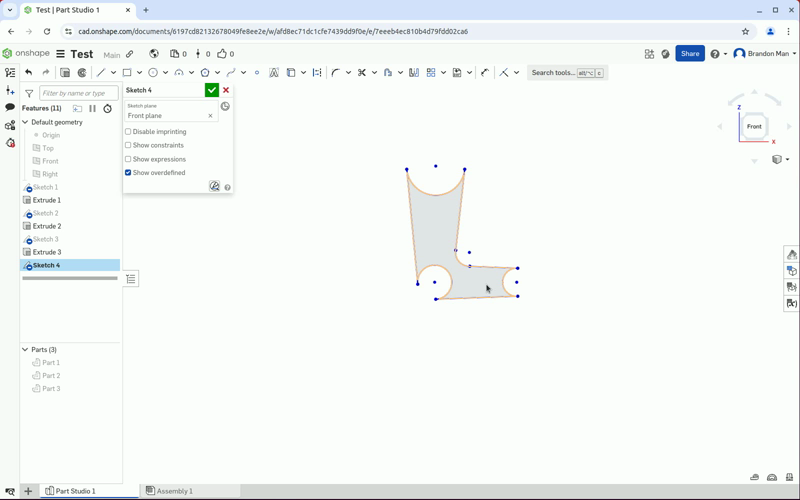
scroll(6)
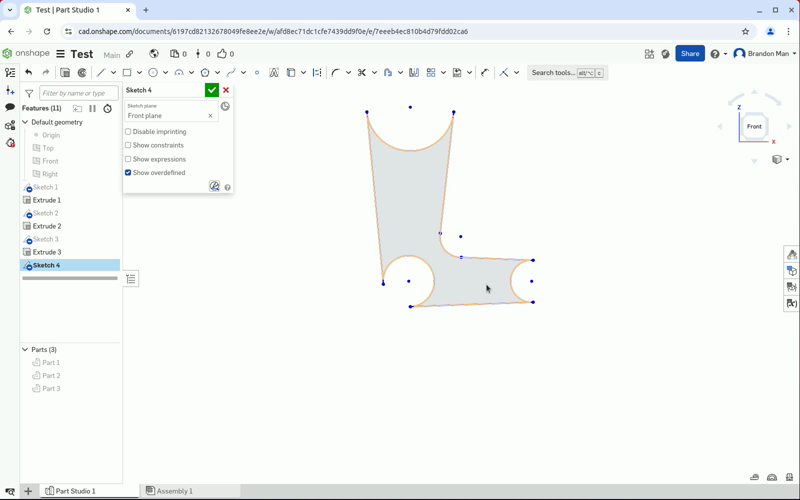
scroll(6)
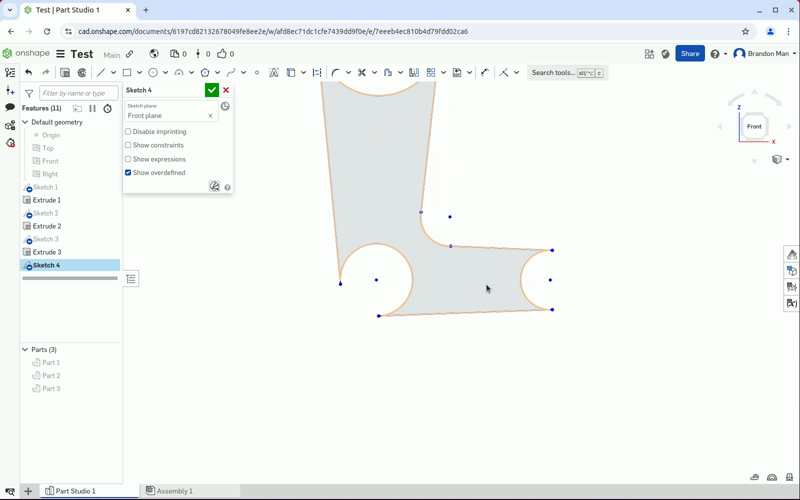
scroll(6)
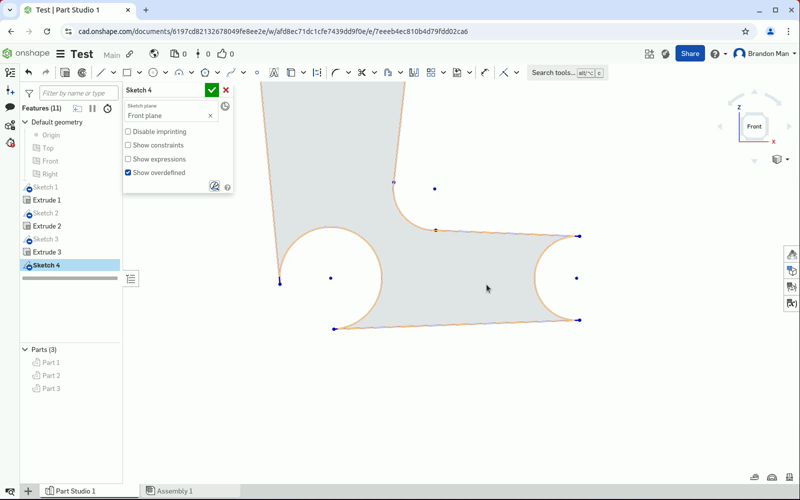
scroll(6)
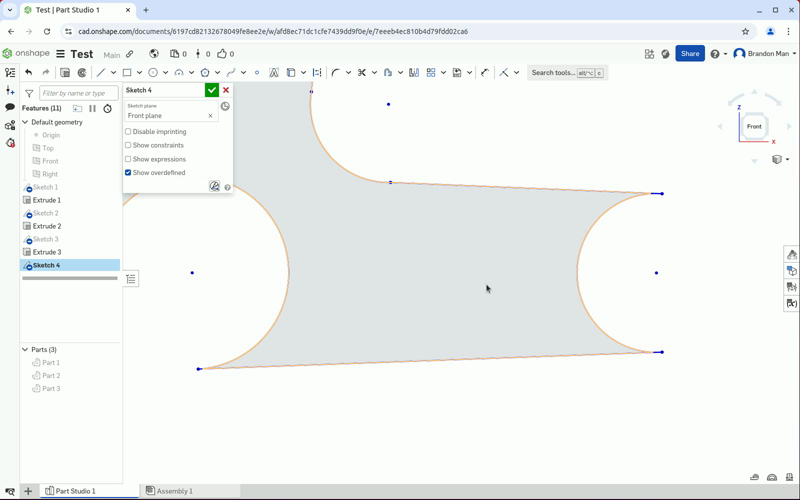
click(486, 284)
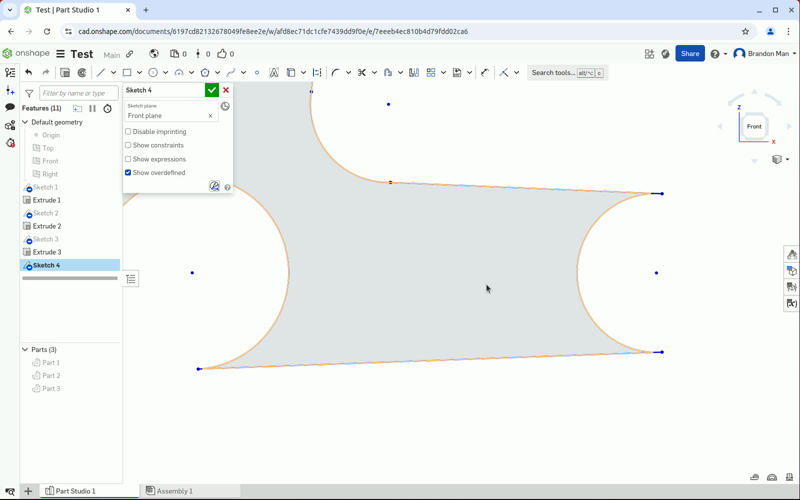
scroll(-6)
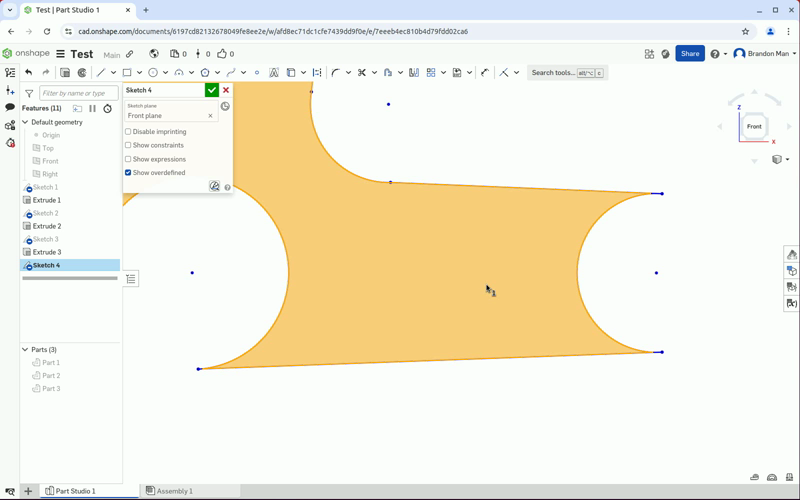
scroll(-6)
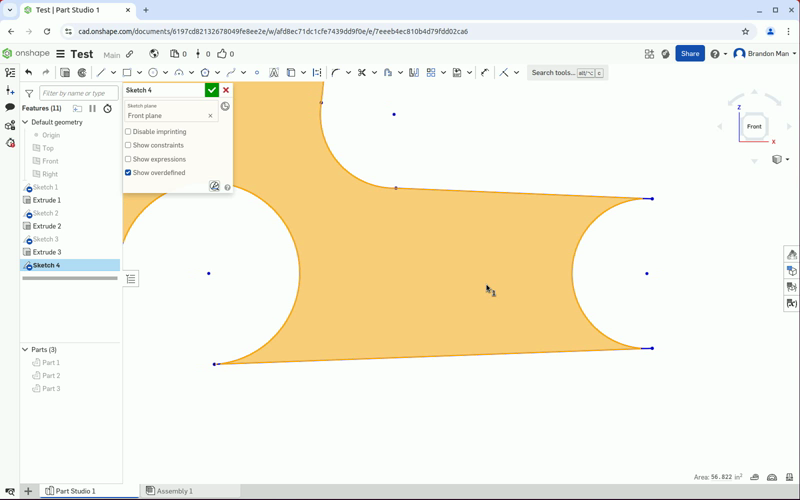
scroll(-6)
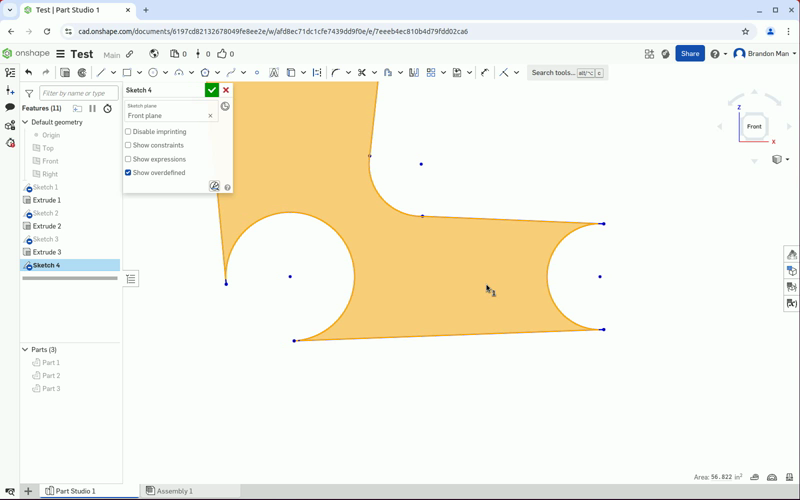
scroll(-6)
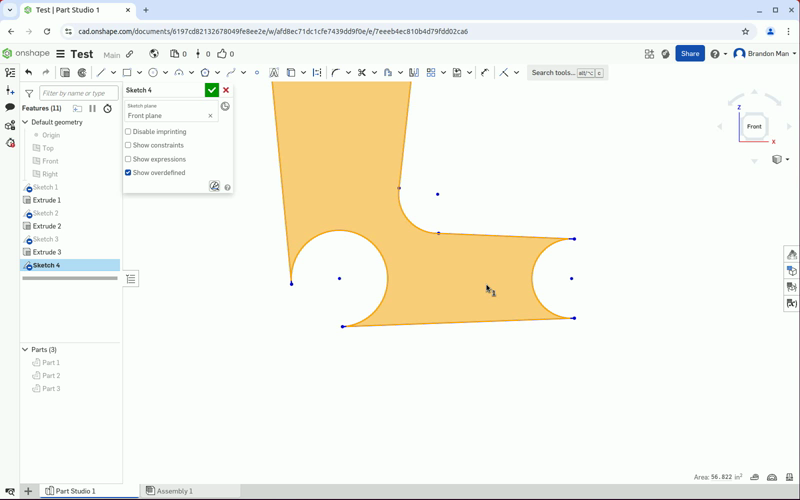
scroll(-6)
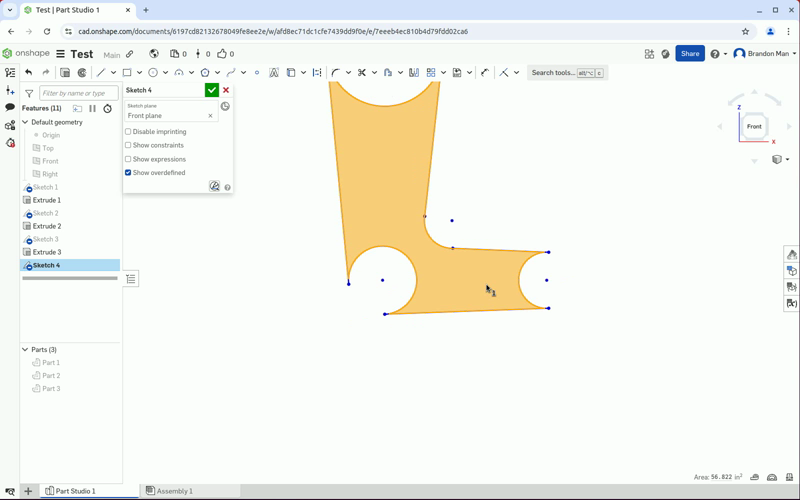
scroll(-6)
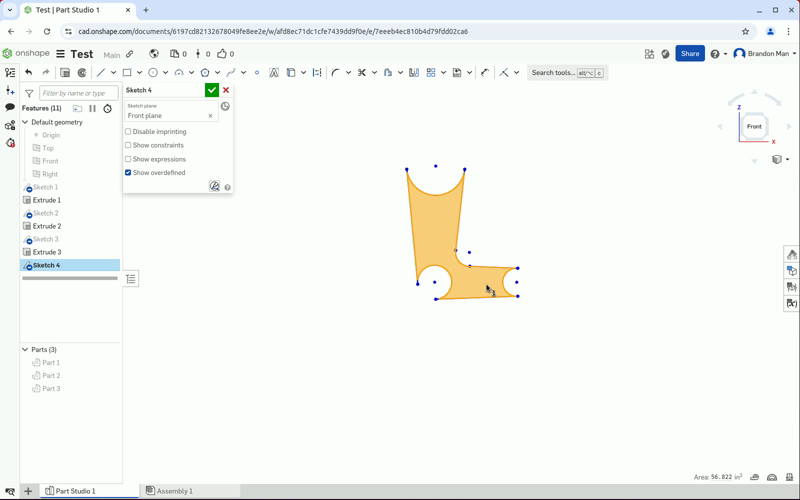
scroll(-6)
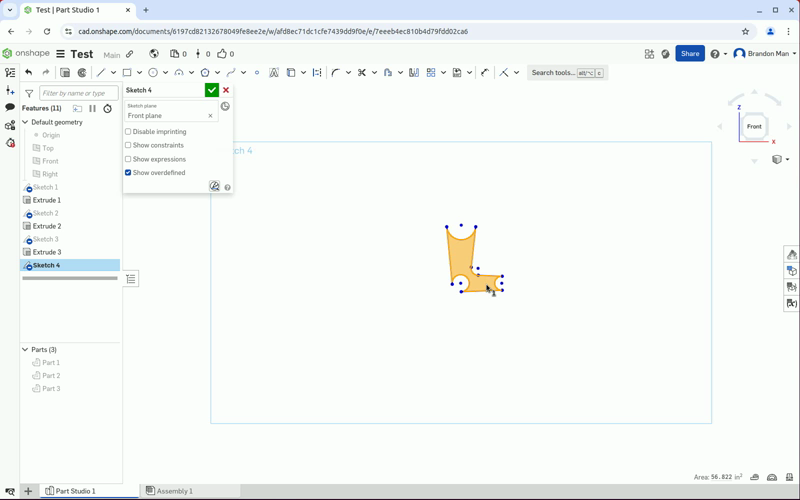
mouse_move(73, 352)
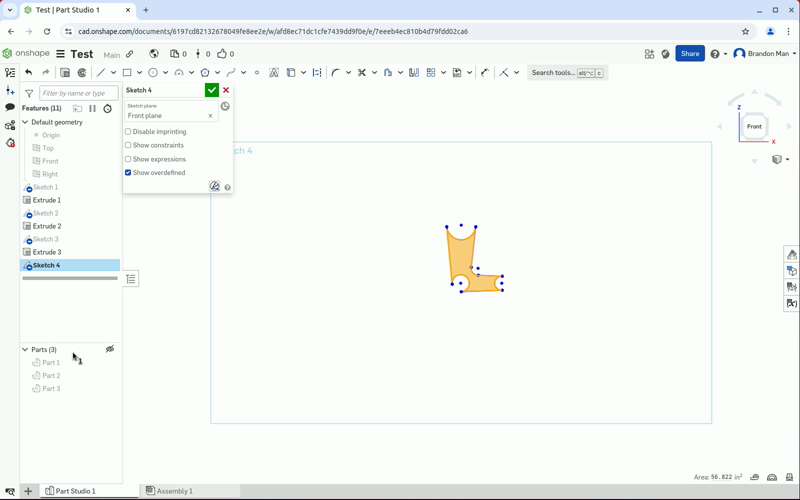
key(shift+y)
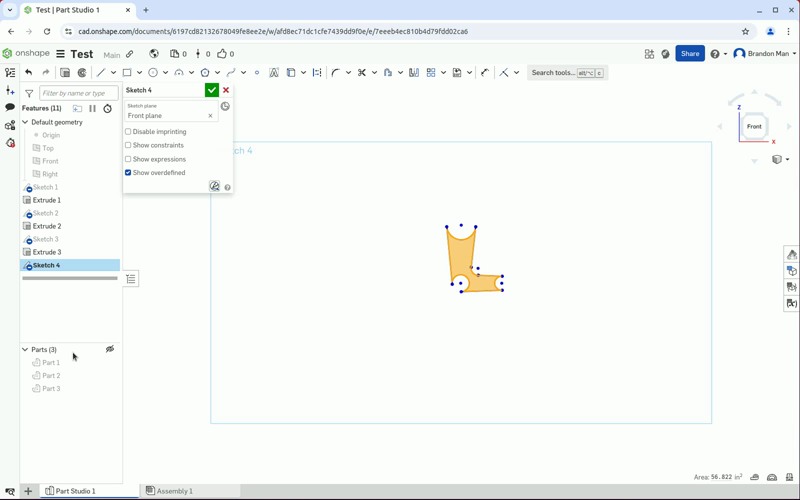
key(shift+e)
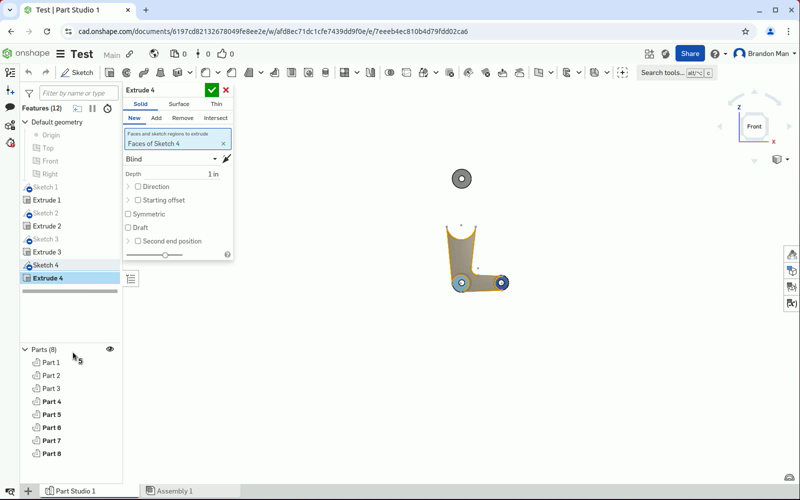
mouse_move(143, 106)
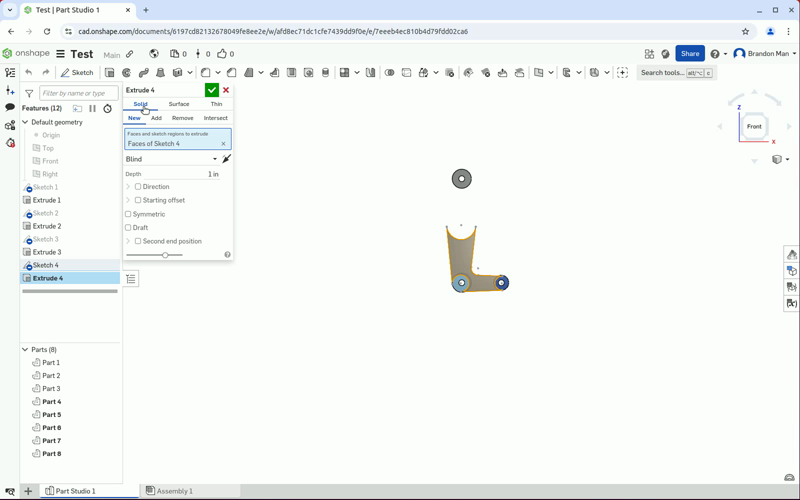
click(143, 106)
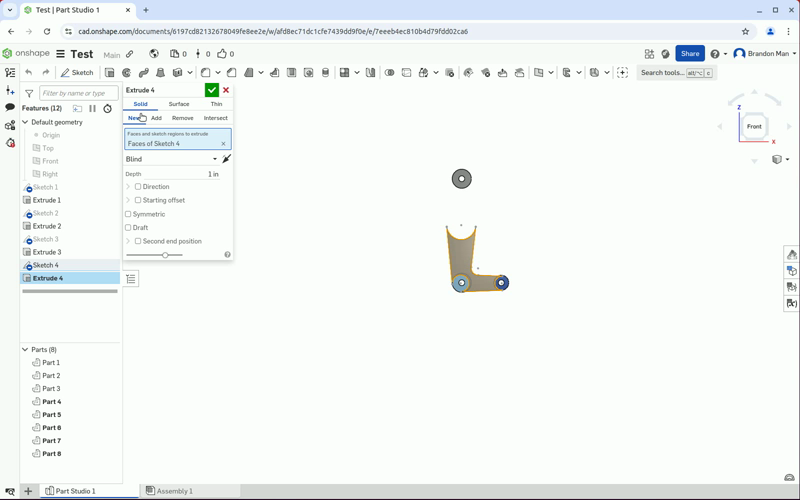
mouse_move(137, 120)
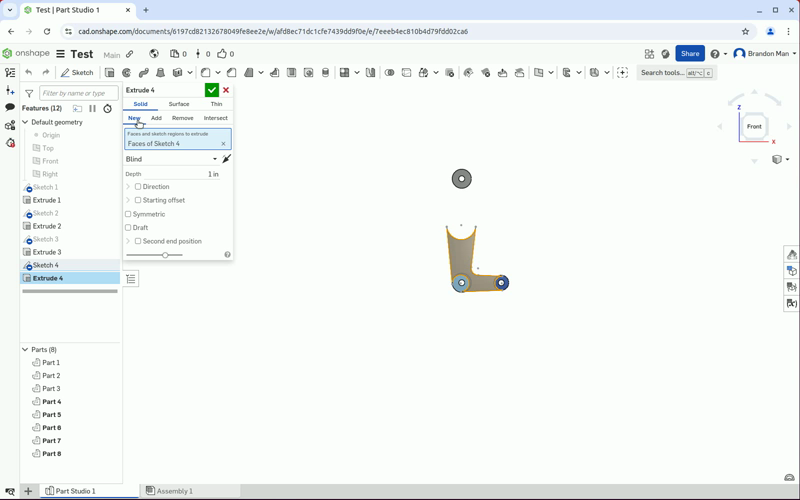
click(137, 120)
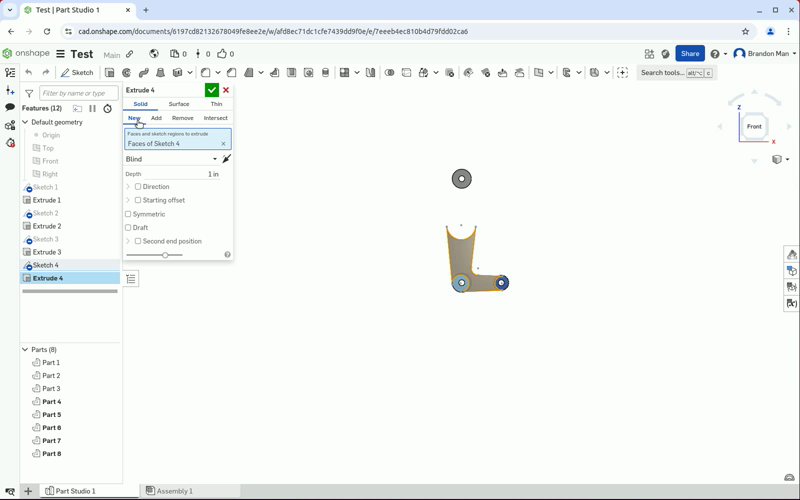
key(tab, 4)
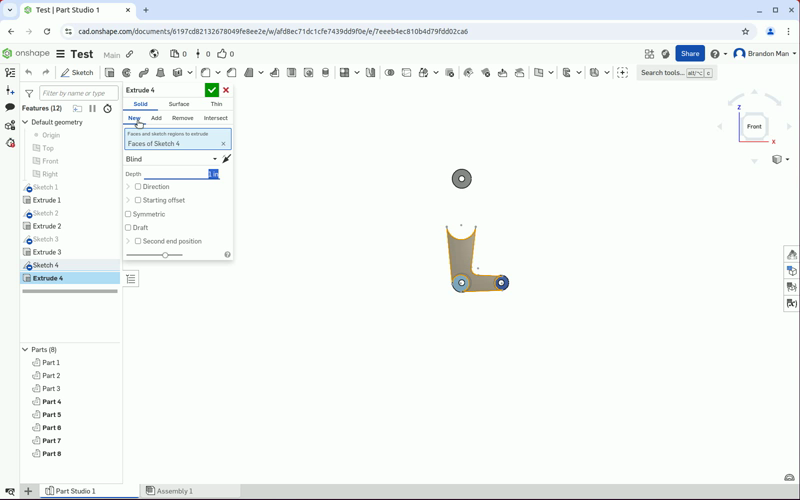
text(0.481)
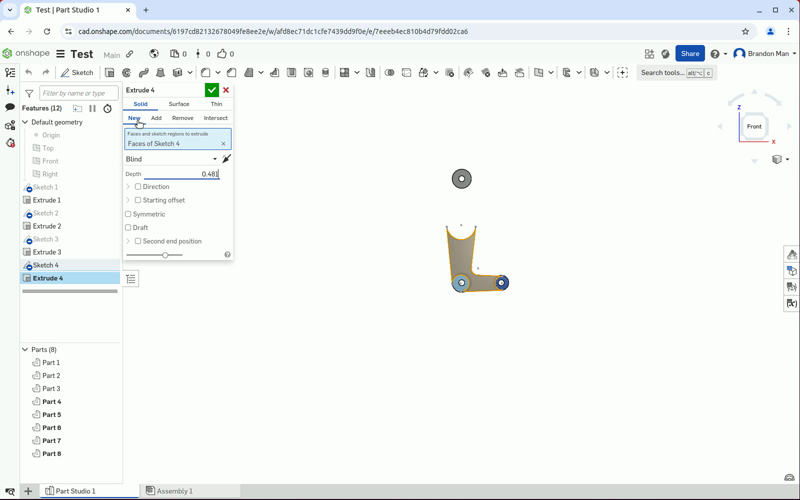
key(enter)
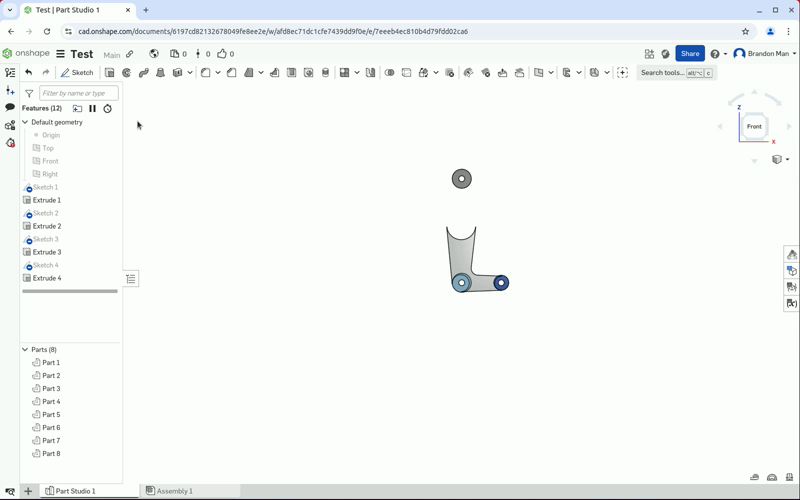
key(shift+h)
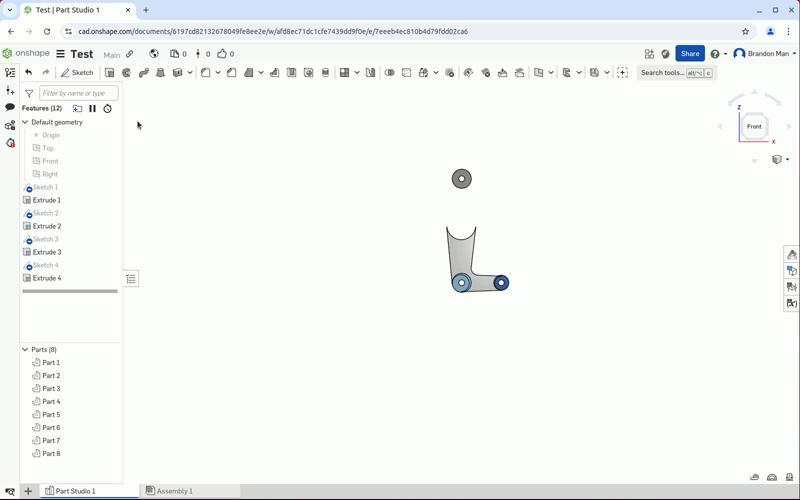
key(shift+h)
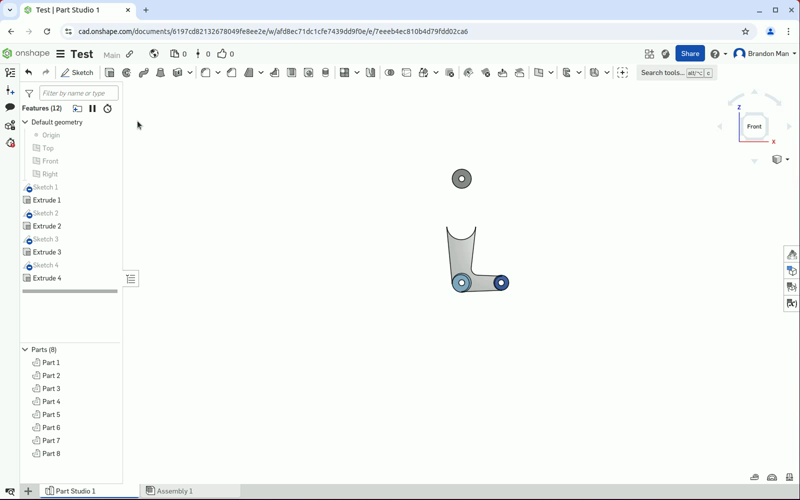
mouse_move(73, 189)
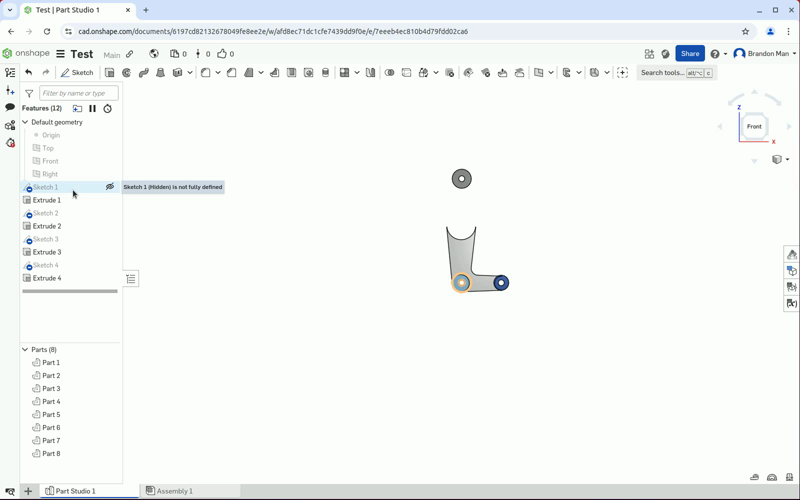
click(73, 189)
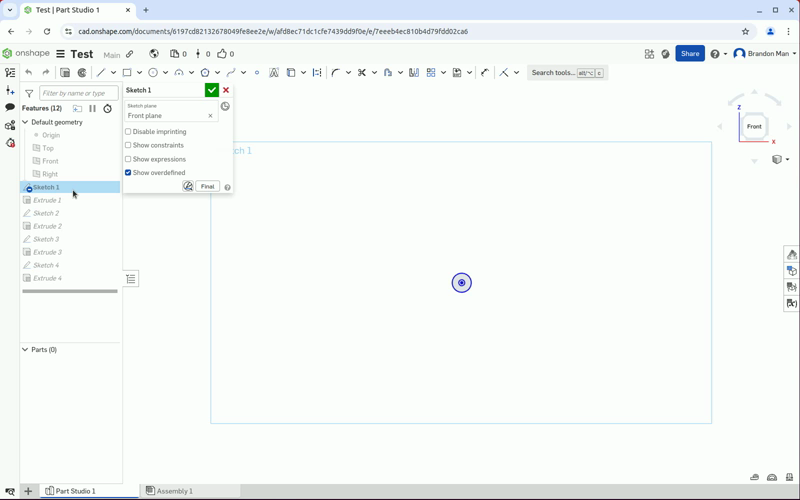
mouse_move(229, 92)
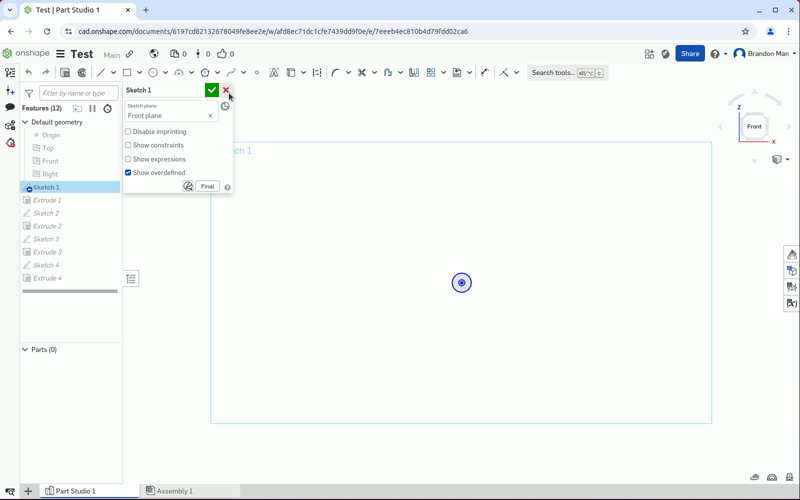
click(229, 92)
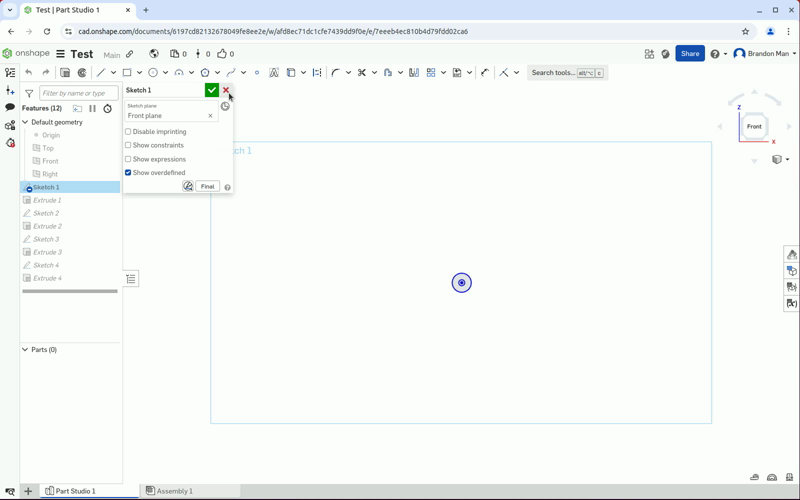
key(shift+s)
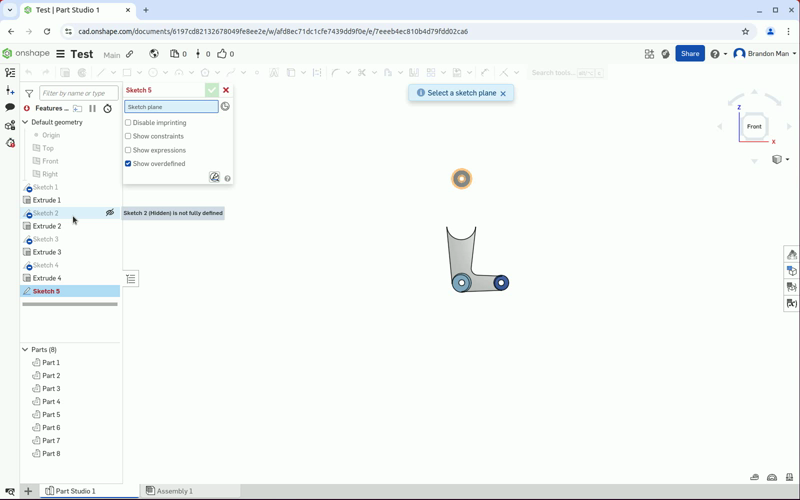
scroll(3)
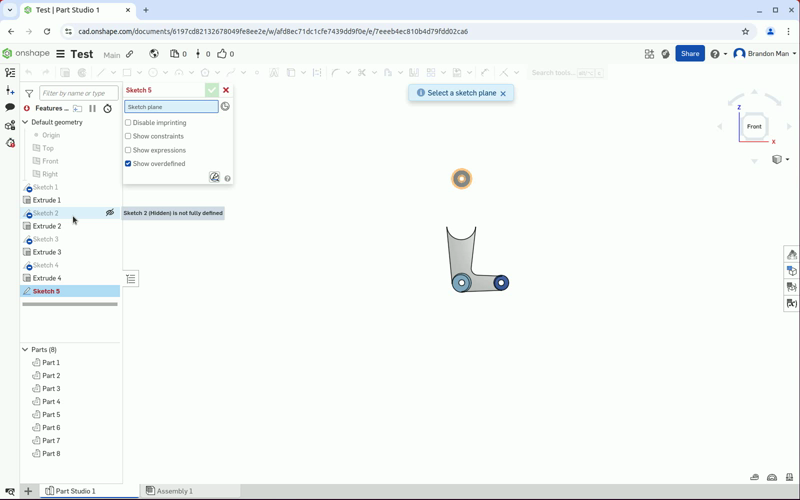
mouse_move(73, 163)
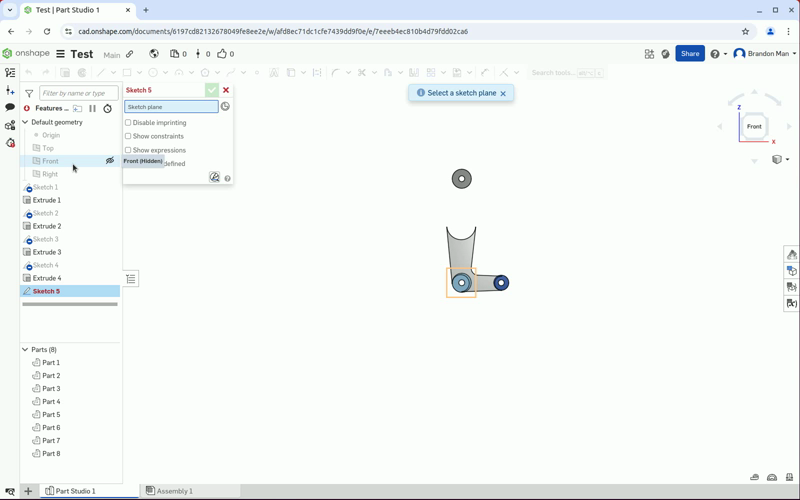
click(73, 163)
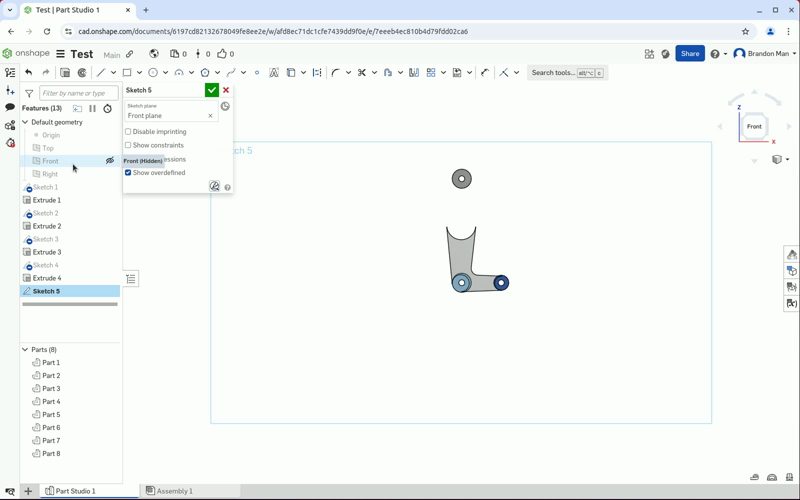
mouse_move(73, 352)
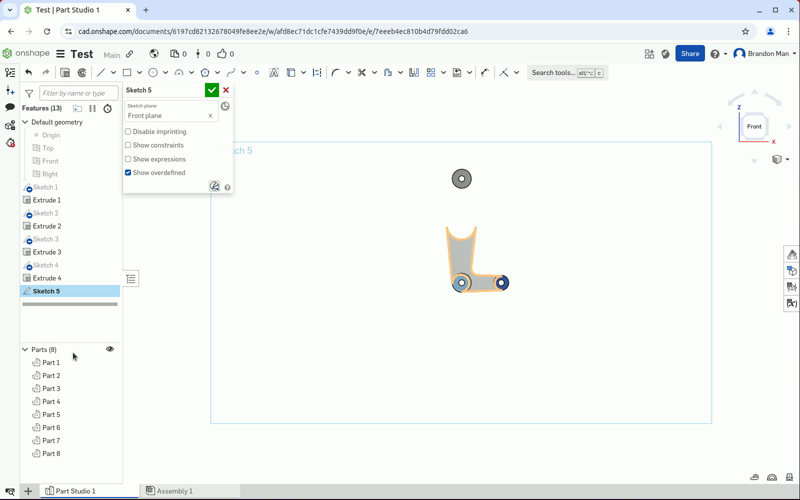
key(y)
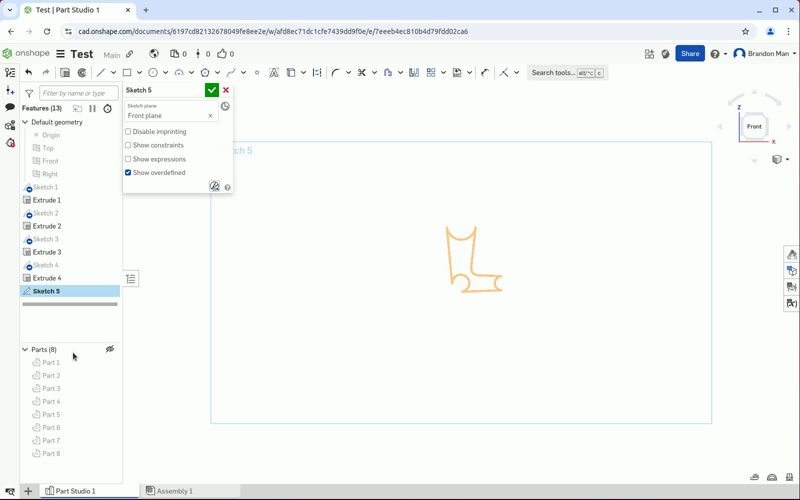
key(c)
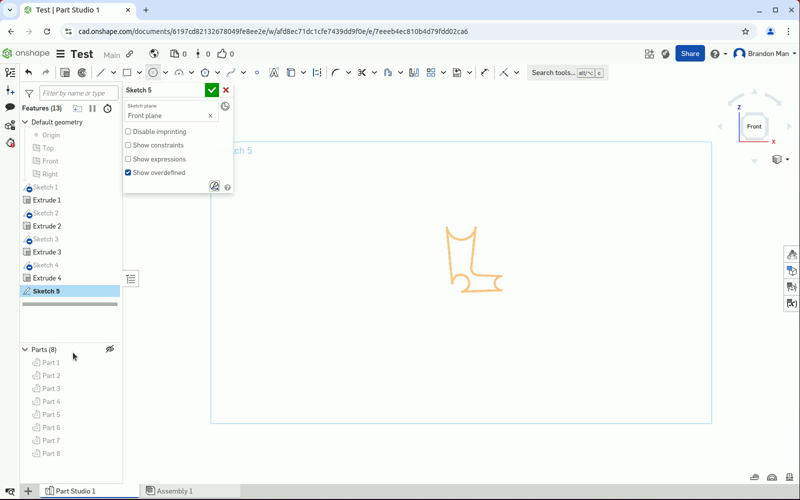
key_down(shift)
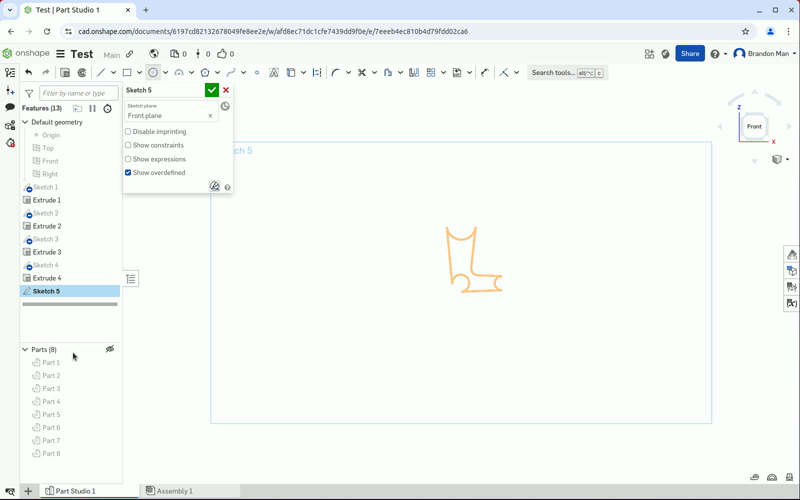
mouse_move(461, 225)
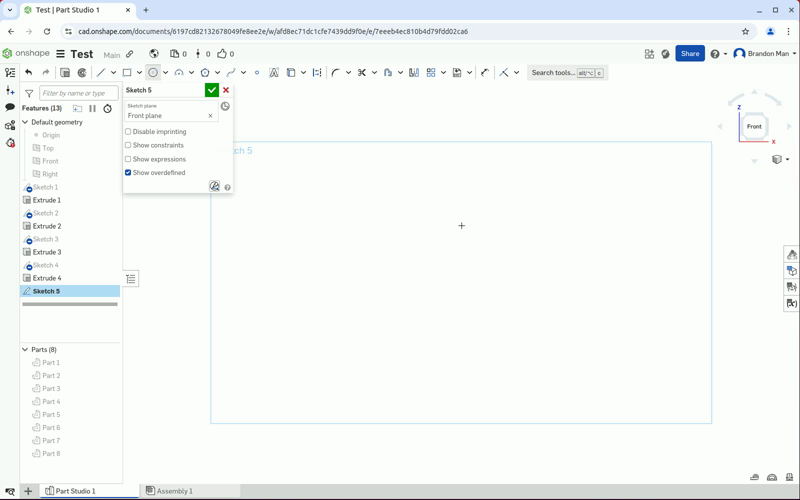
click(461, 225)
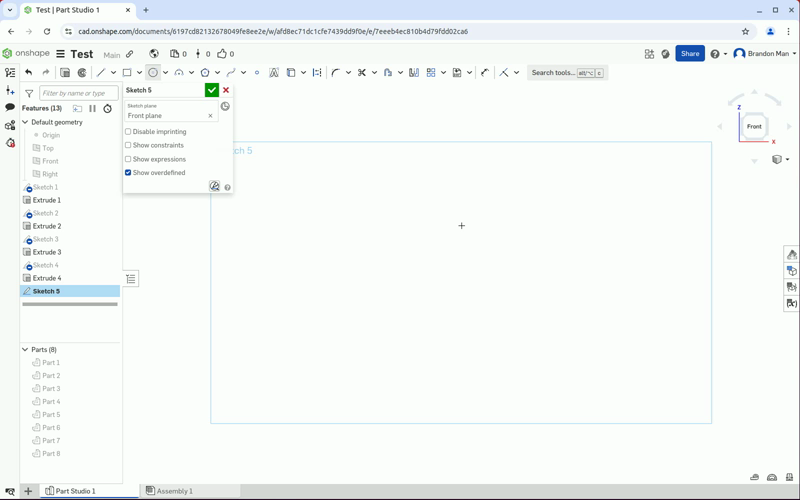
key_up(shift)
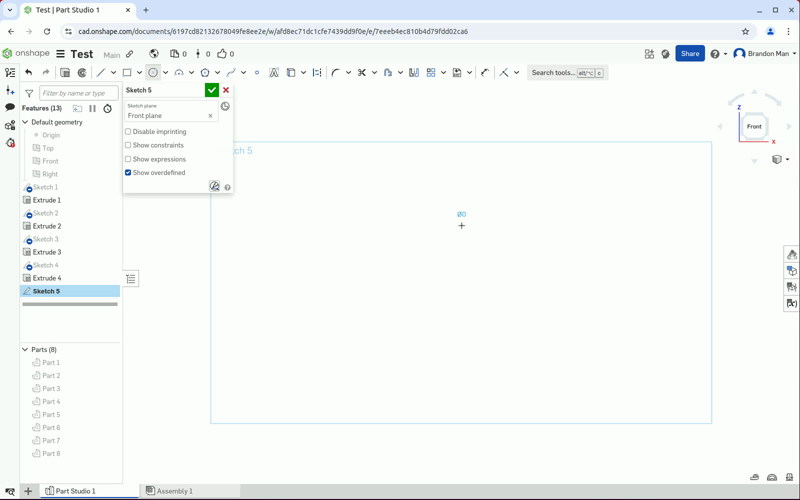
mouse_move(477, 225)
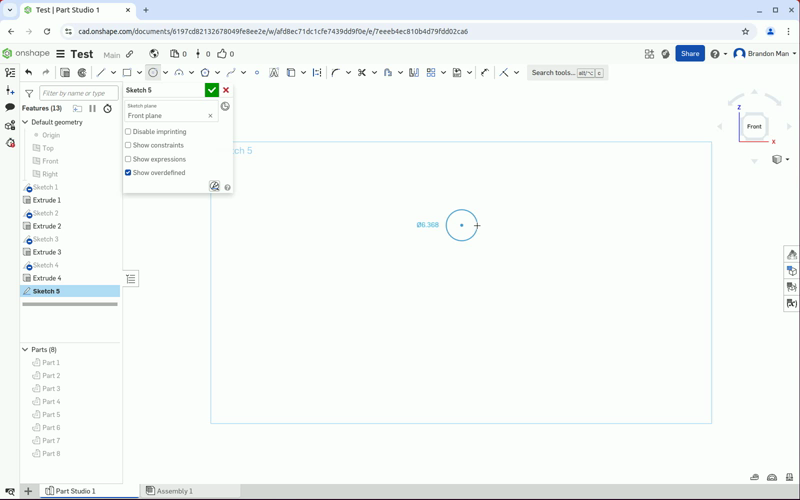
click(477, 225)
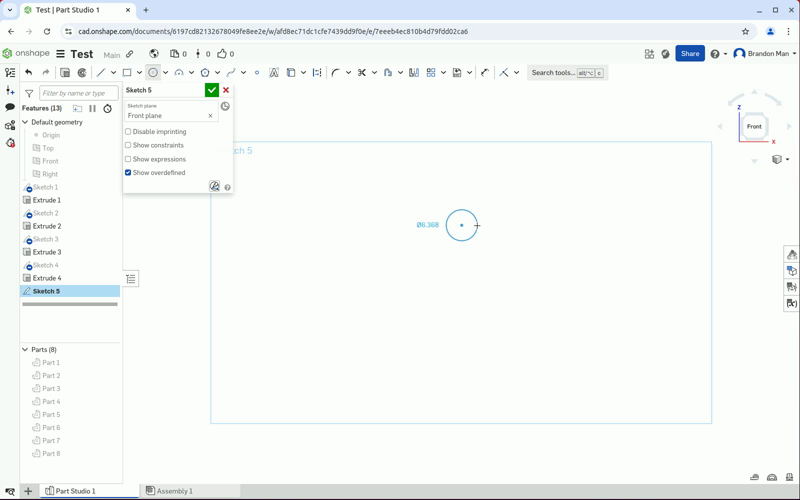
key(esc)
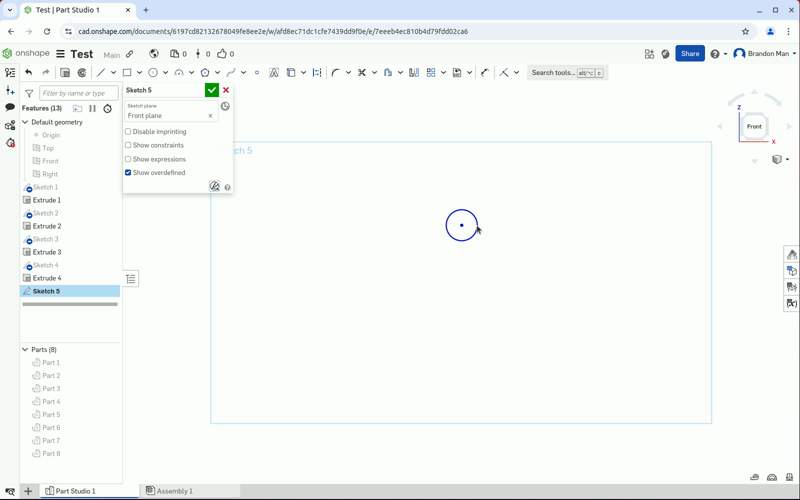
key(c)
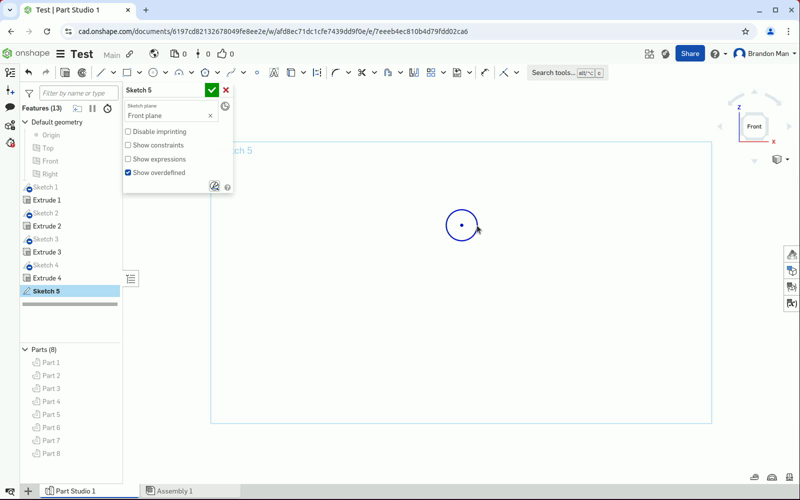
key_down(shift)
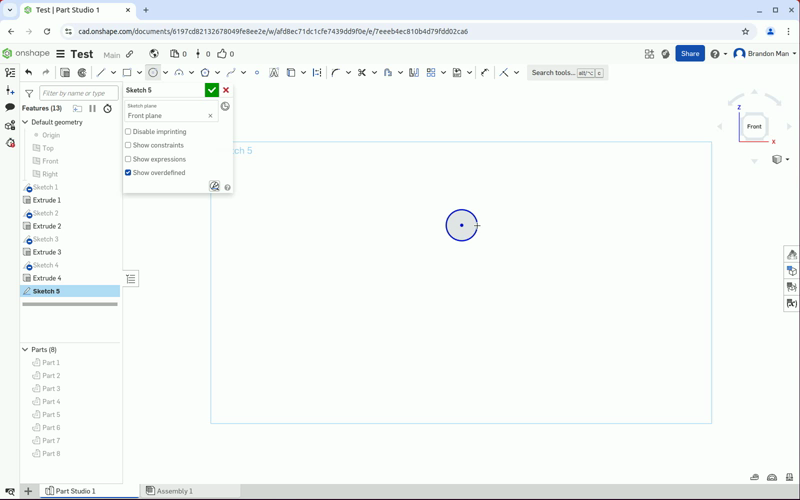
mouse_move(461, 225)
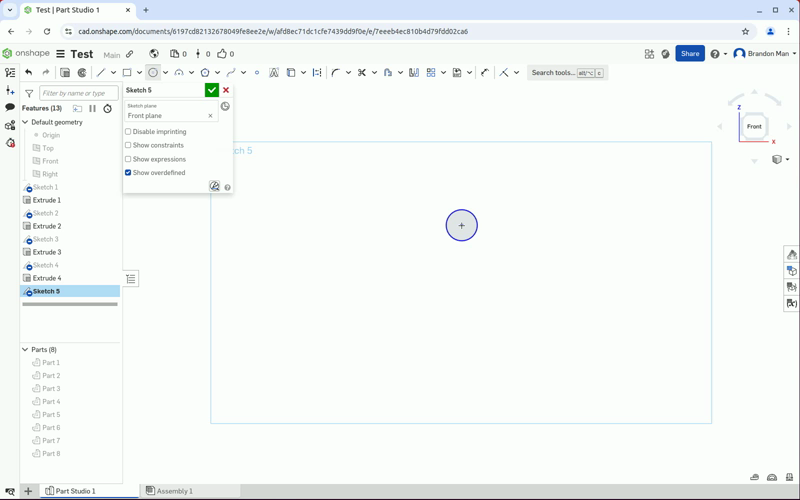
click(461, 225)
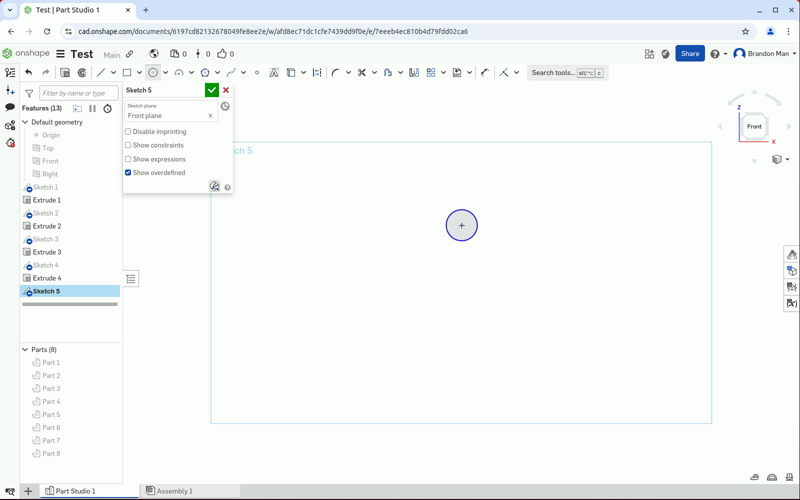
key_up(shift)
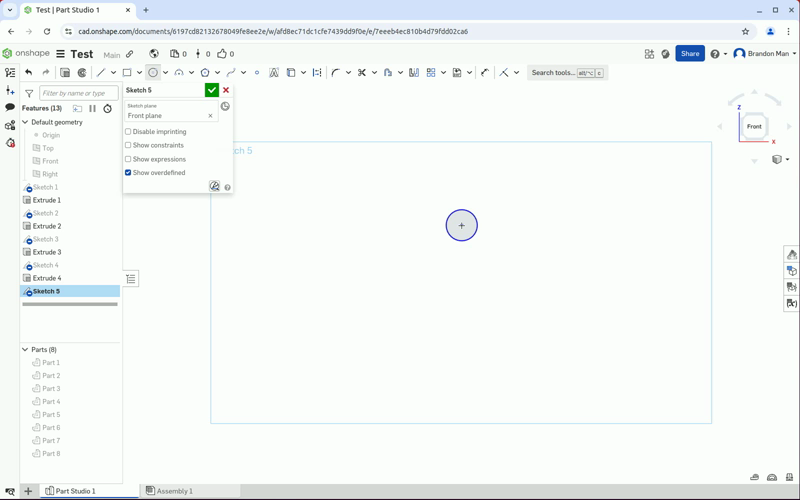
mouse_move(465, 225)
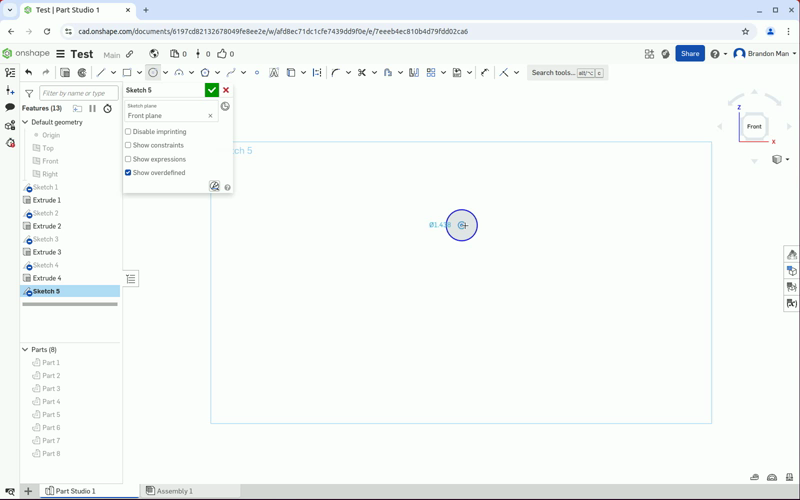
scroll(6)
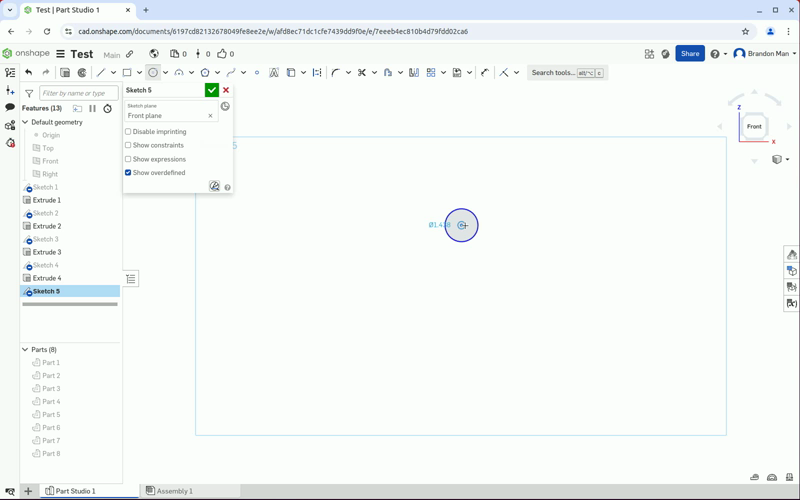
scroll(6)
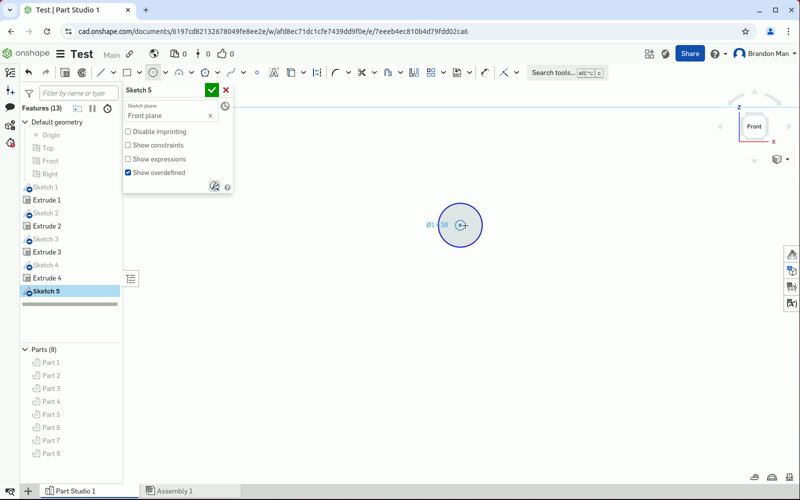
scroll(6)
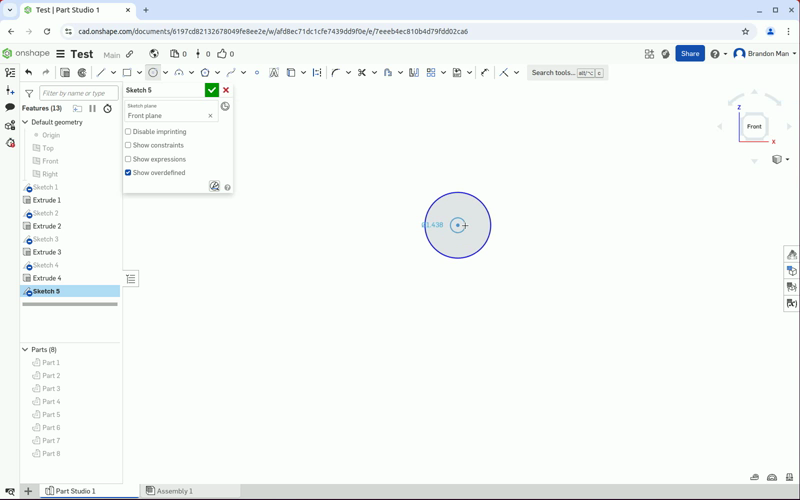
scroll(6)
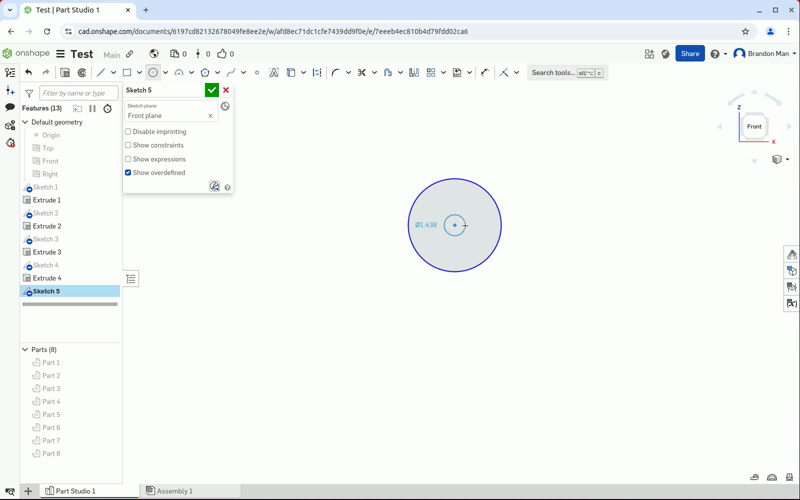
scroll(6)
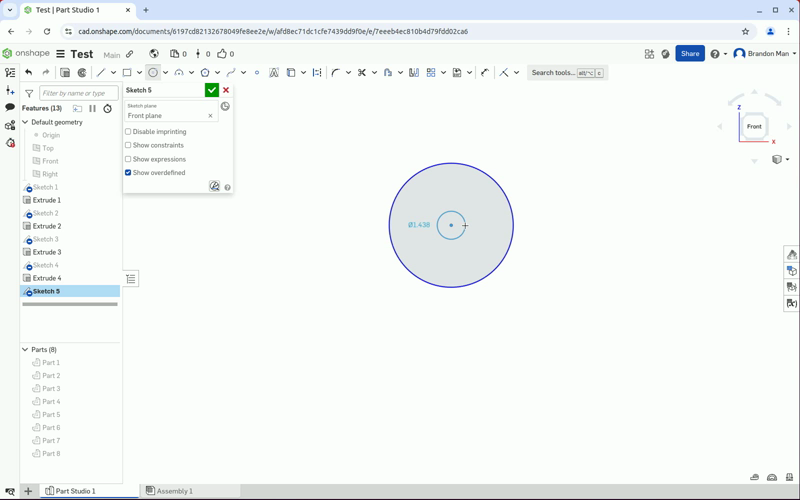
scroll(6)
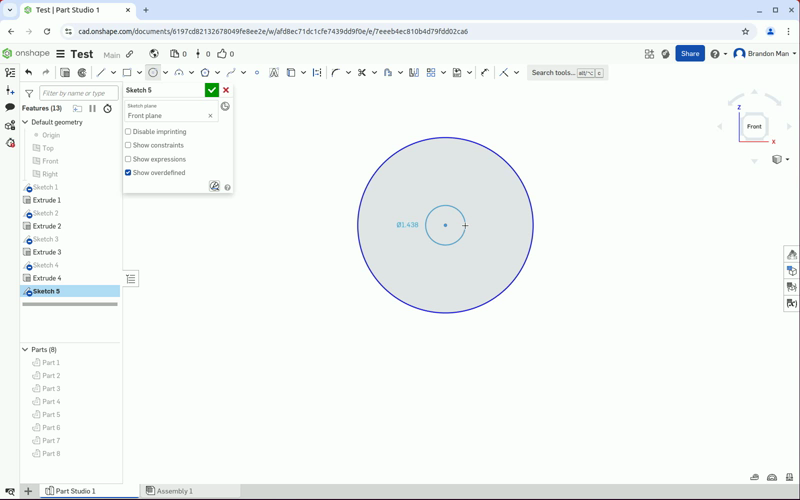
scroll(6)
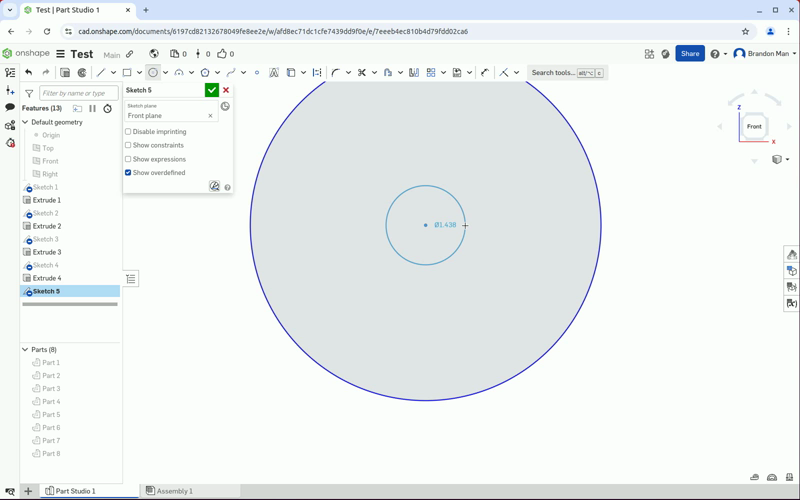
click(465, 225)
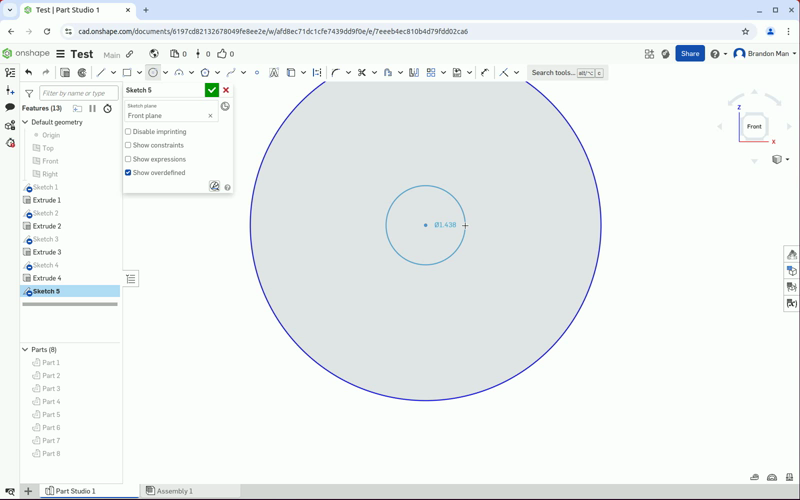
scroll(-6)
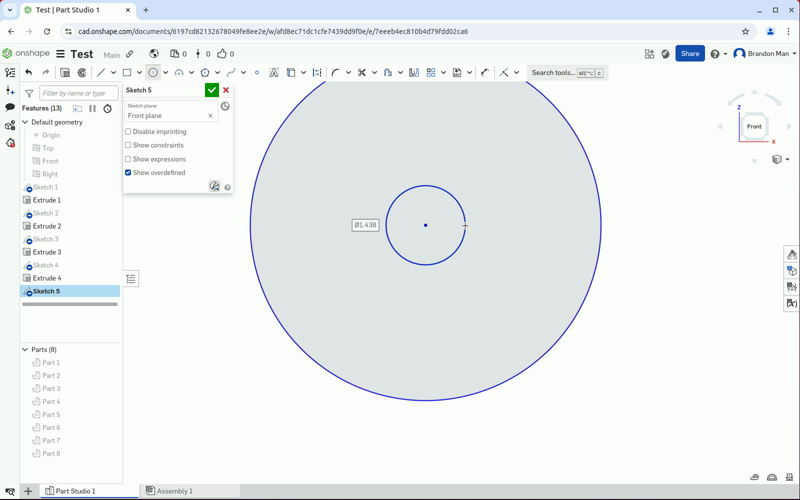
scroll(-6)
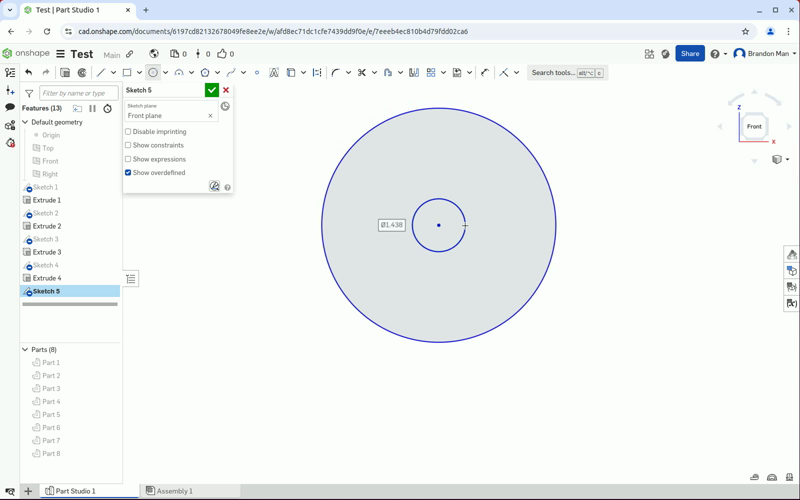
scroll(-6)
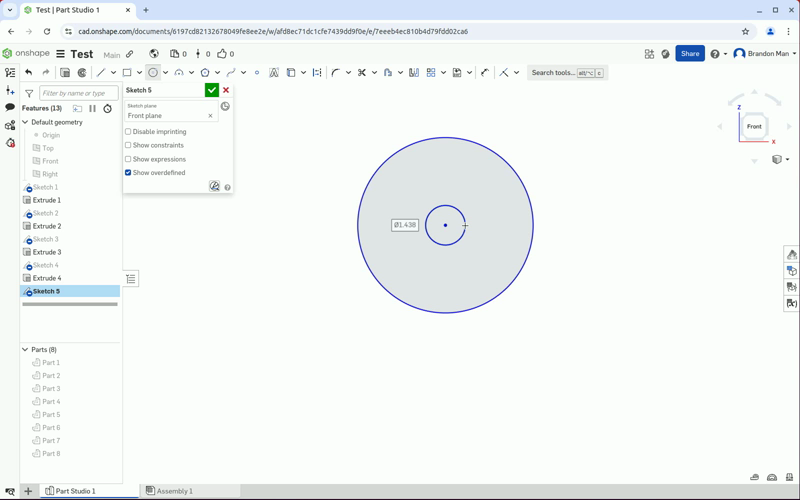
scroll(-6)
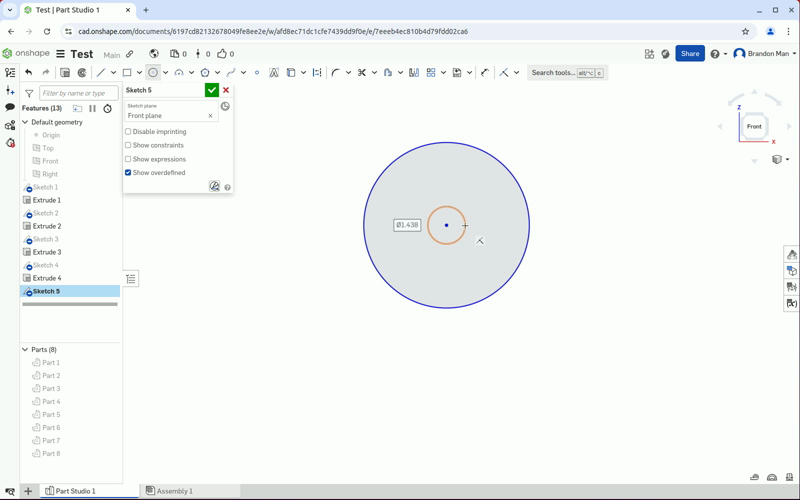
scroll(-6)
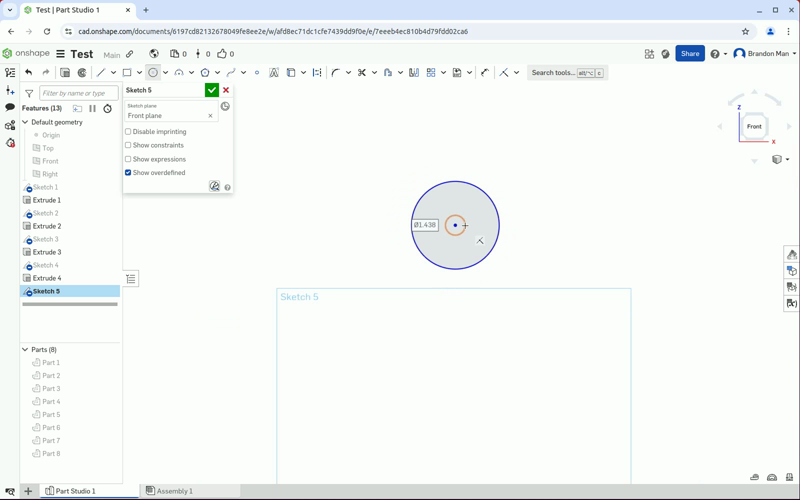
scroll(-6)
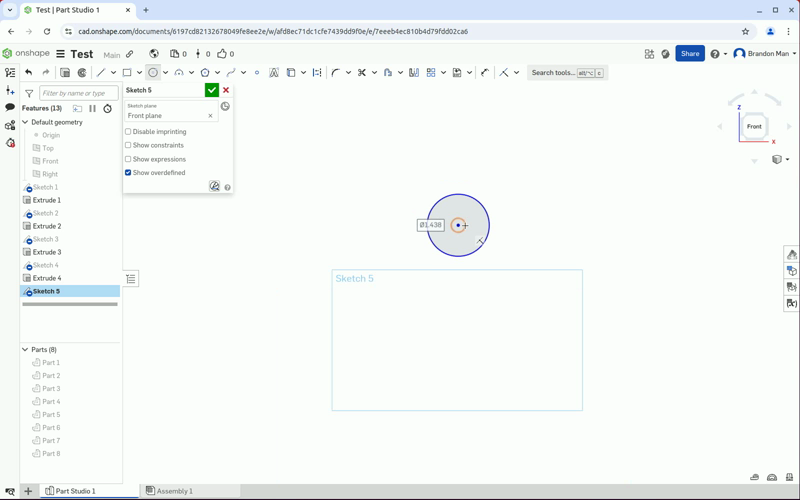
scroll(-6)
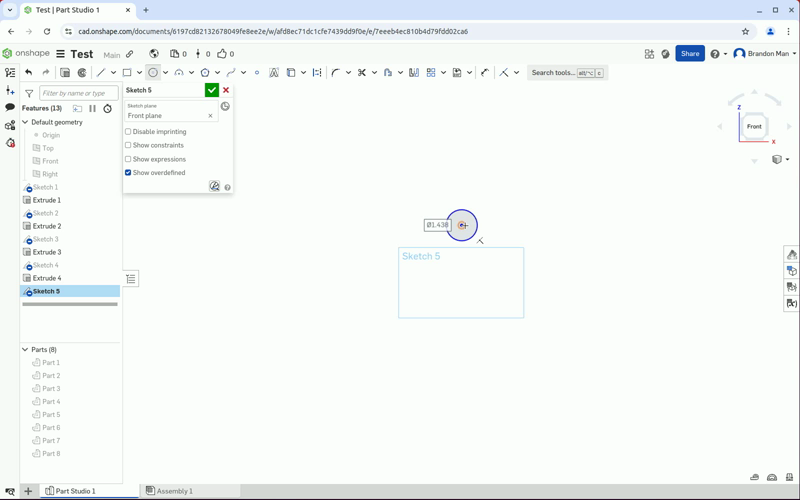
key(esc)
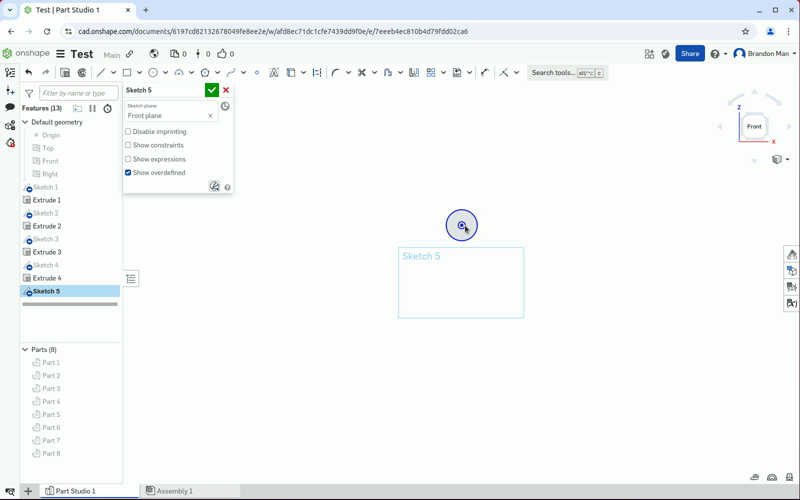
mouse_move(474, 232)
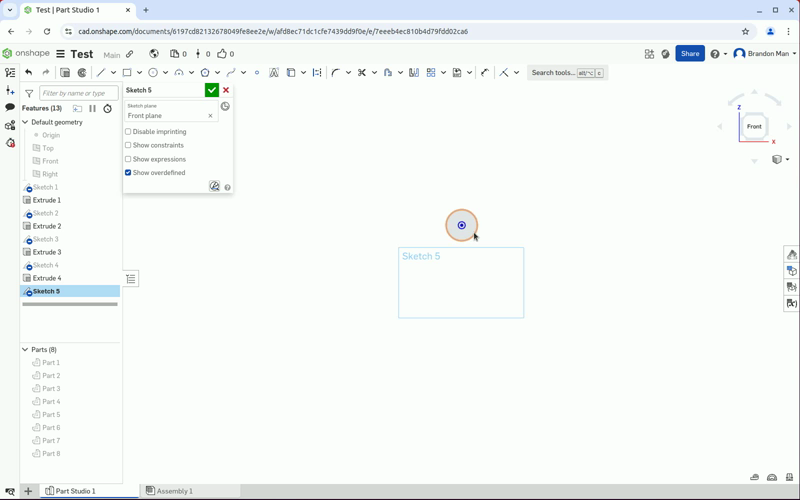
scroll(6)
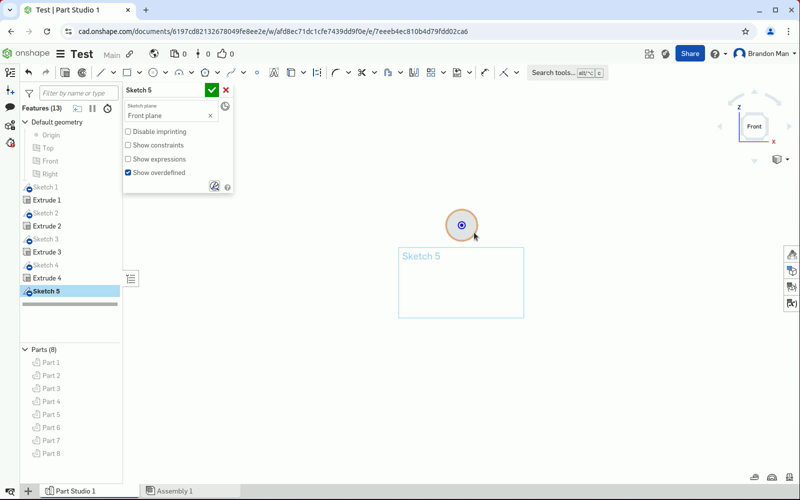
scroll(6)
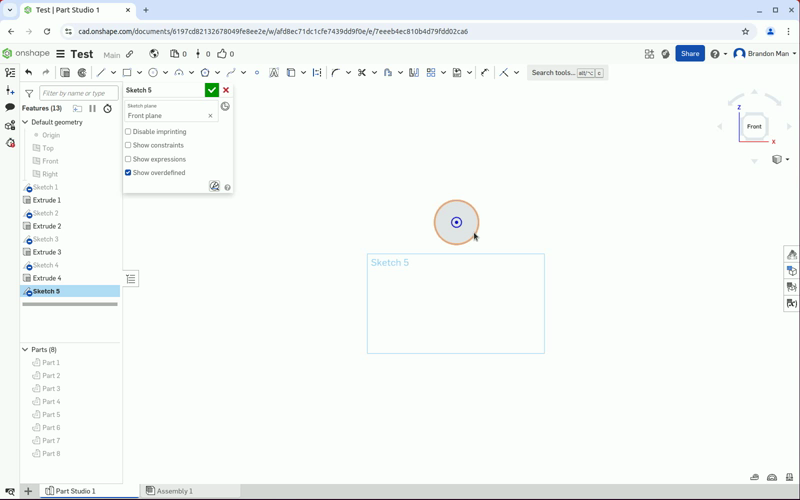
scroll(6)
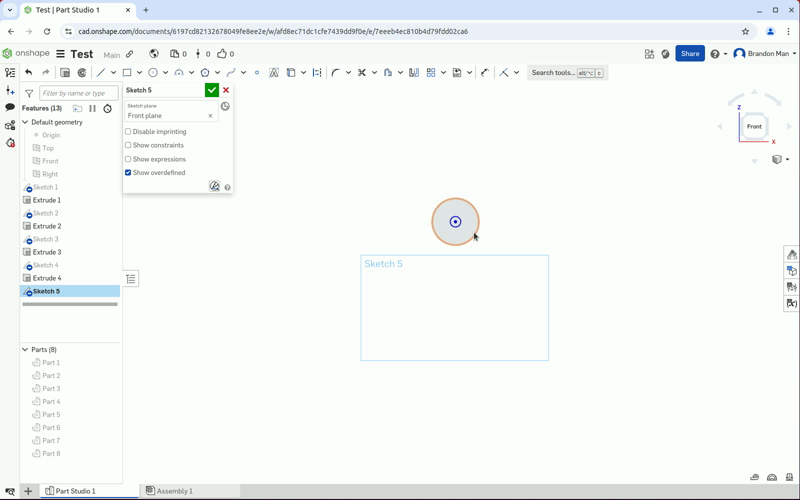
scroll(6)
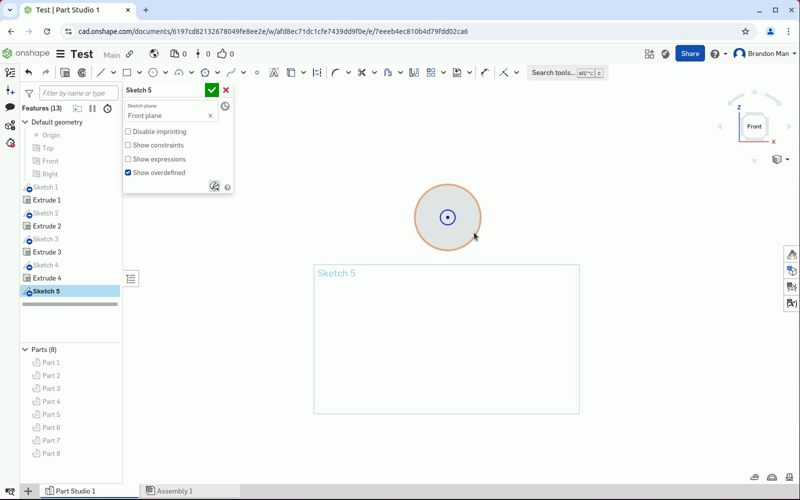
scroll(6)
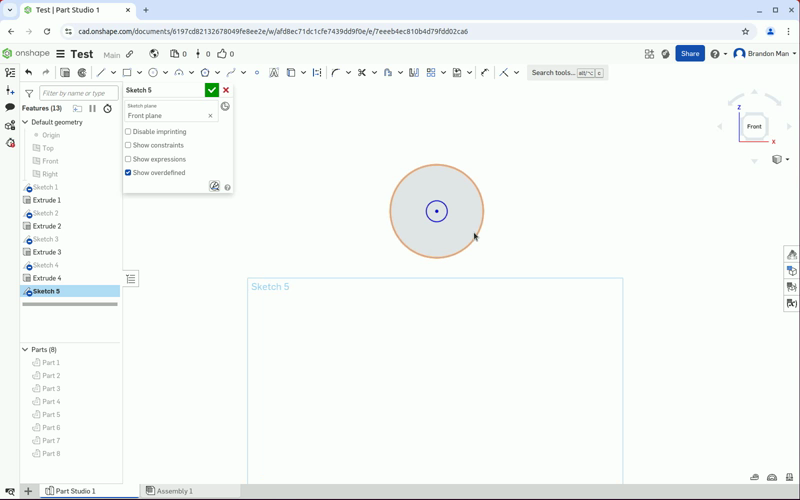
scroll(6)
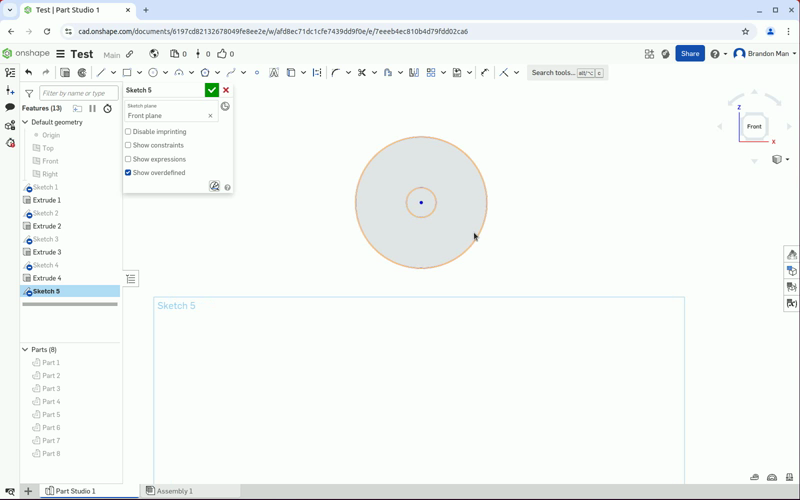
scroll(6)
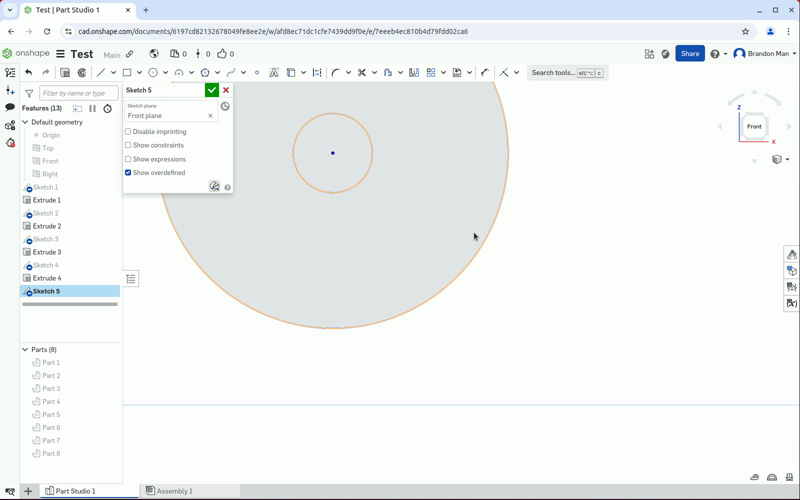
click(474, 232)
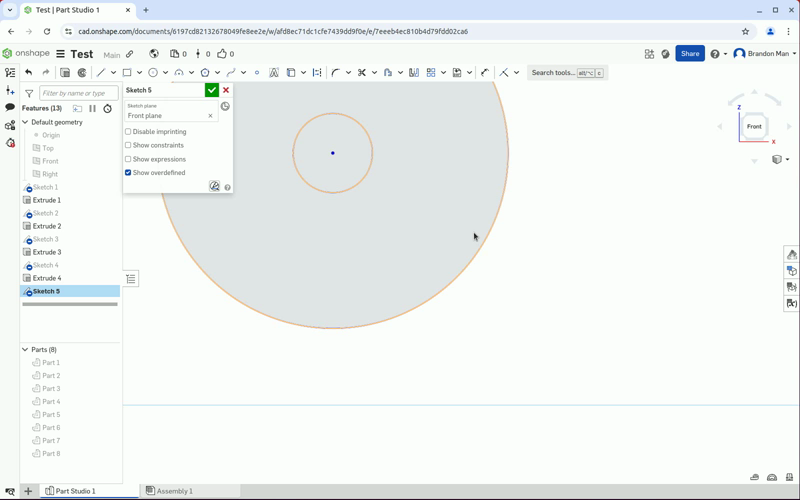
scroll(-6)
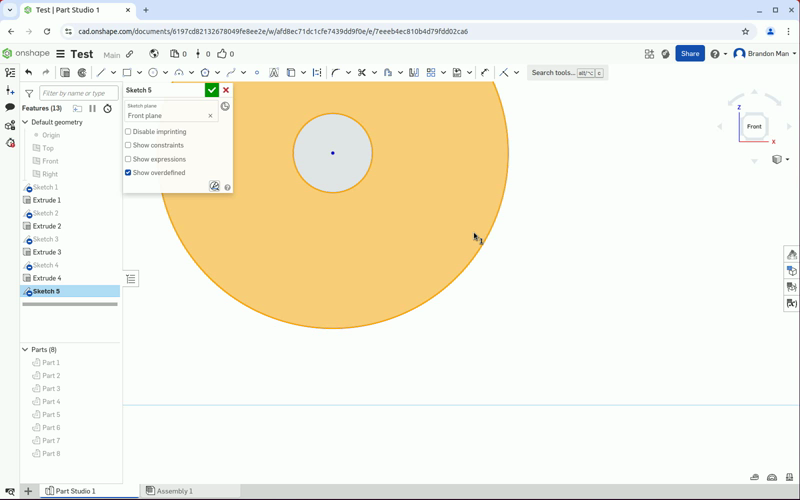
scroll(-6)
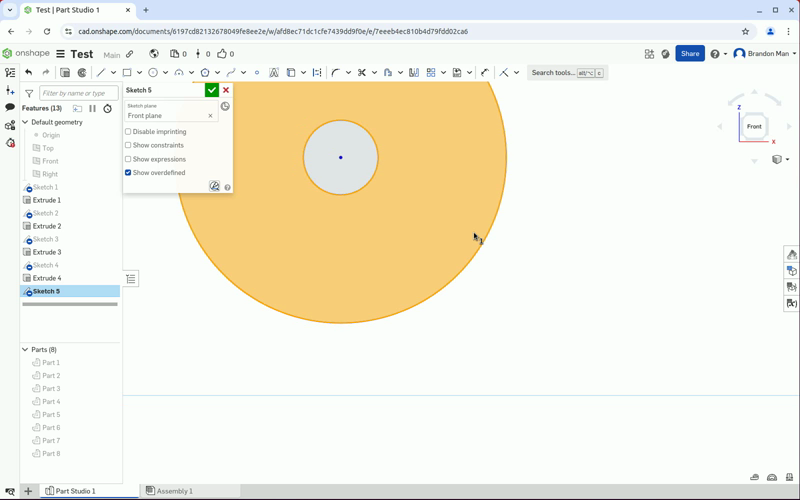
scroll(-6)
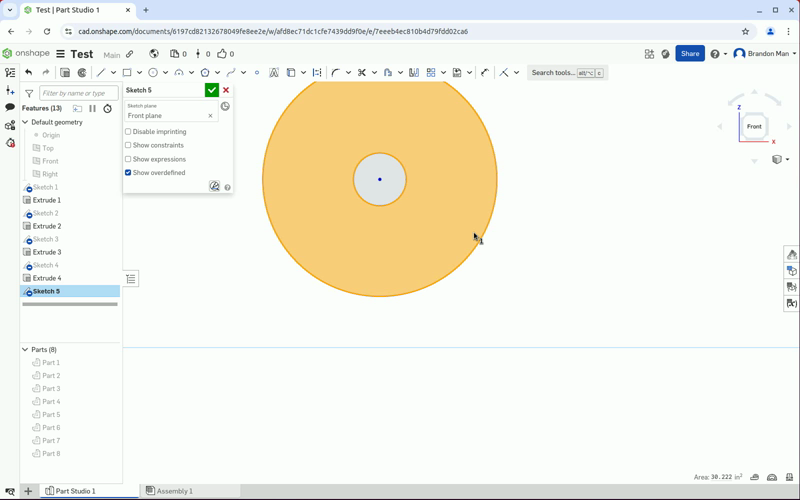
scroll(-6)
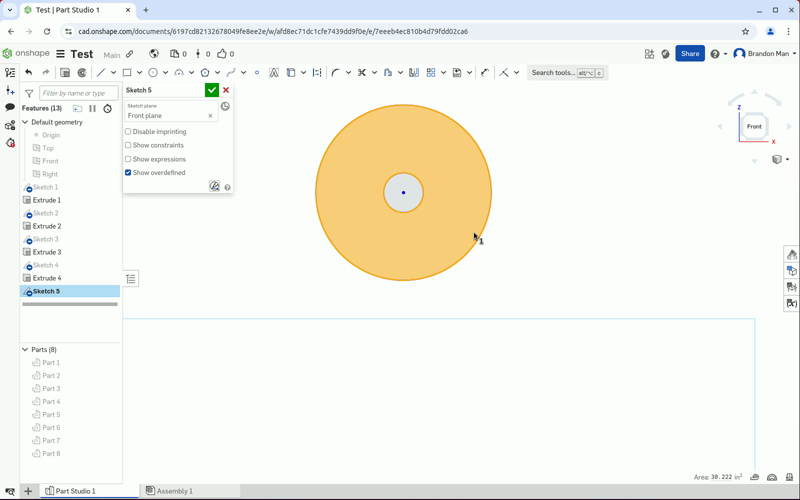
scroll(-6)
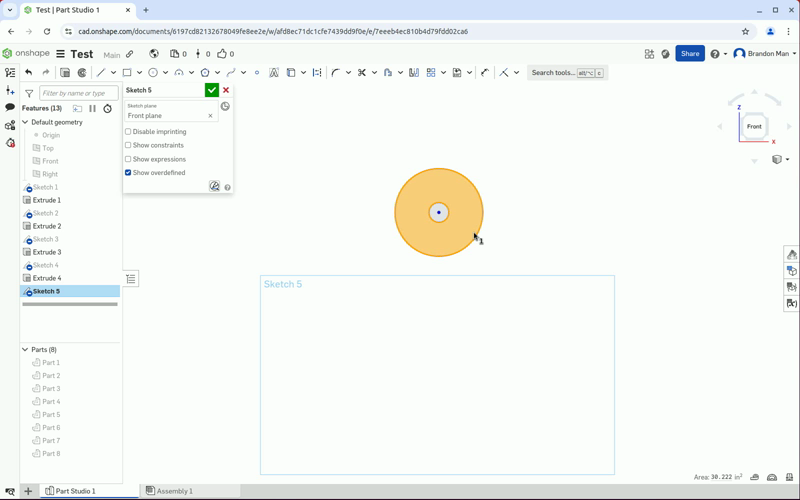
scroll(-6)
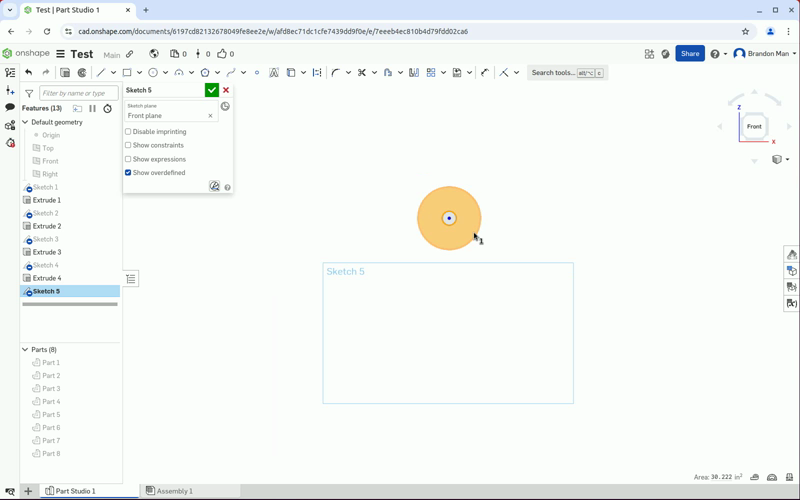
scroll(-6)
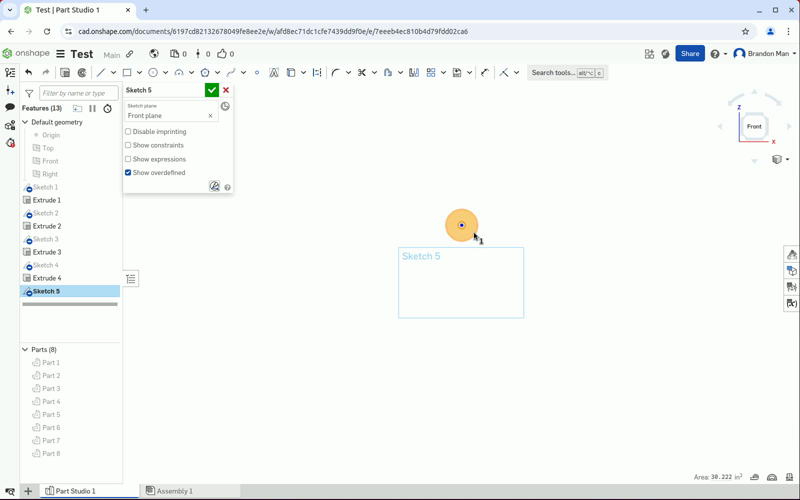
mouse_move(73, 352)
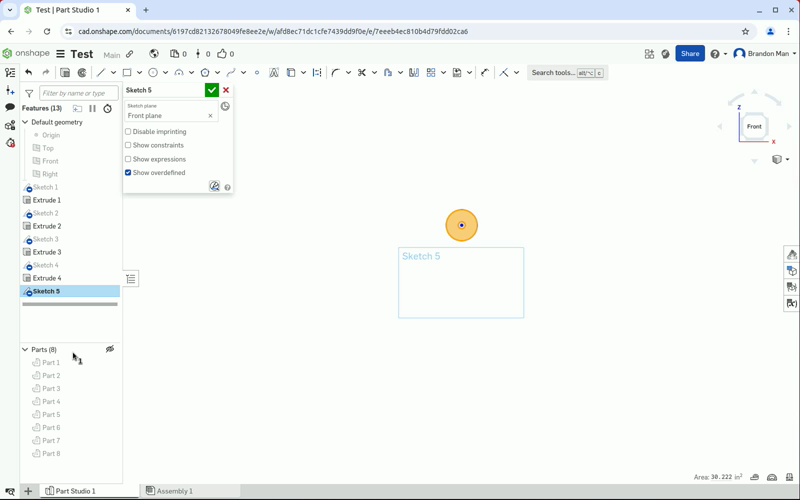
key(shift+y)
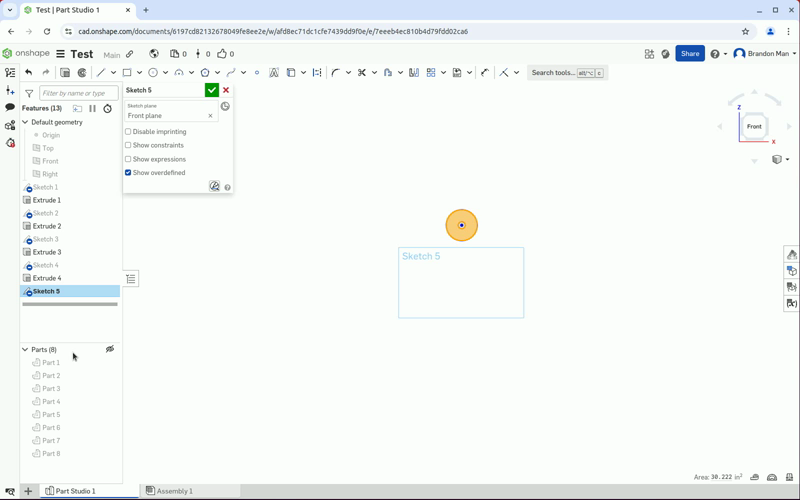
key(shift+e)
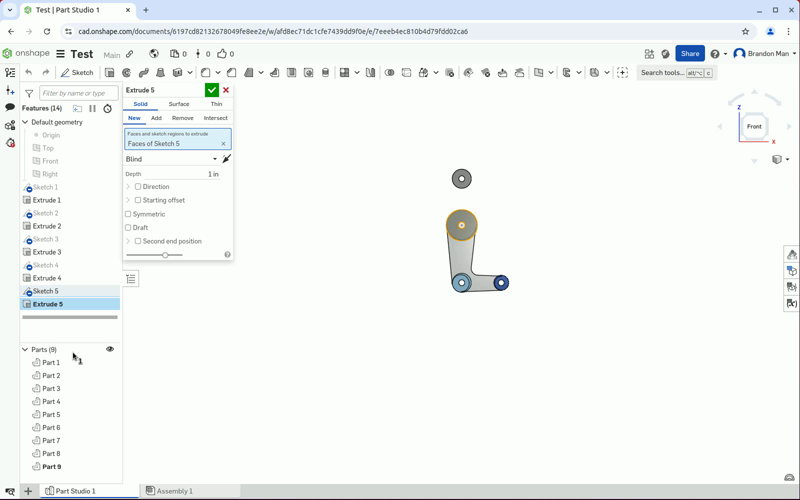
mouse_move(143, 106)
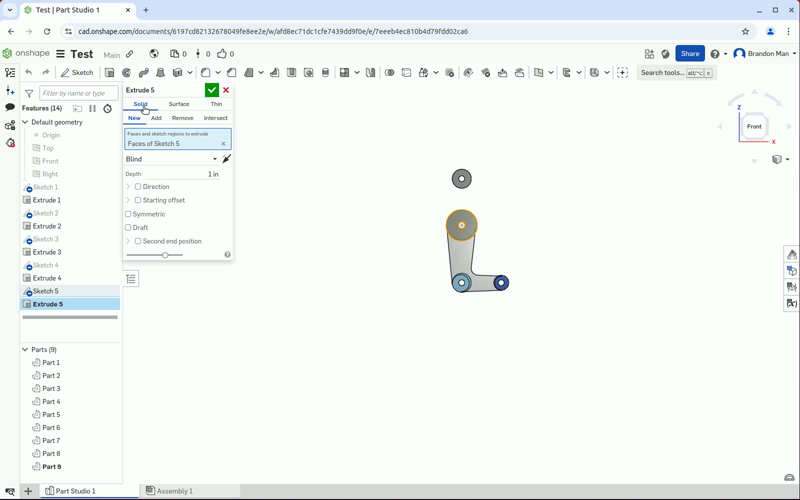
click(143, 106)
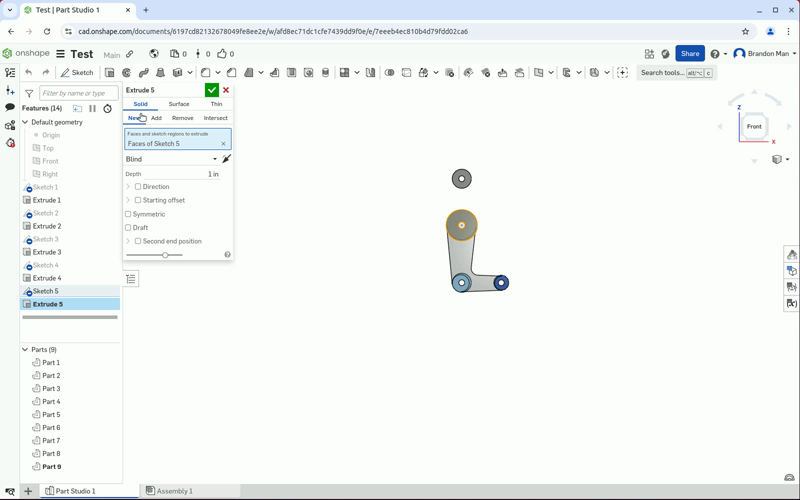
mouse_move(137, 120)
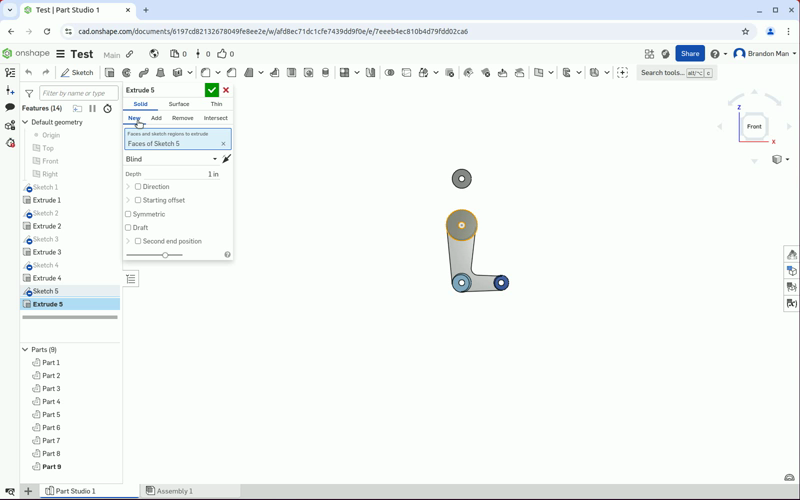
click(137, 120)
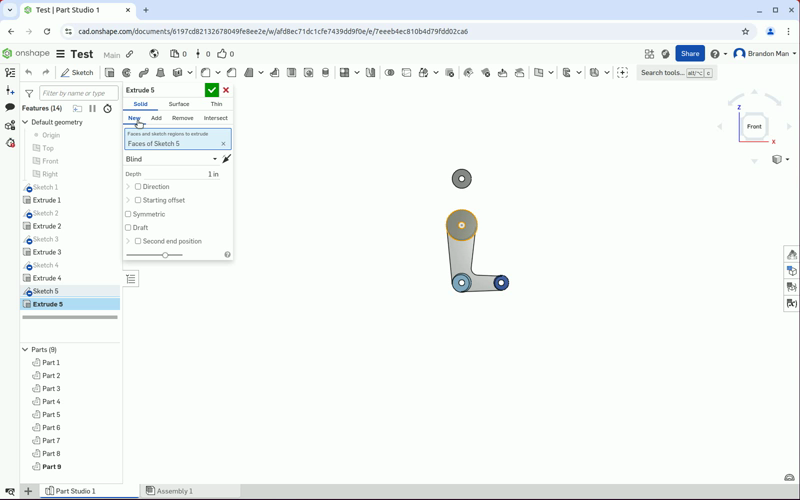
key(tab, 4)
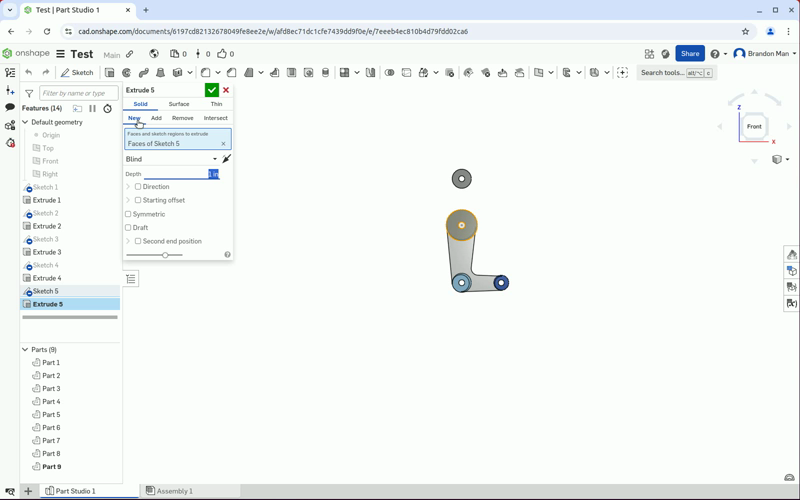
text(0.481)
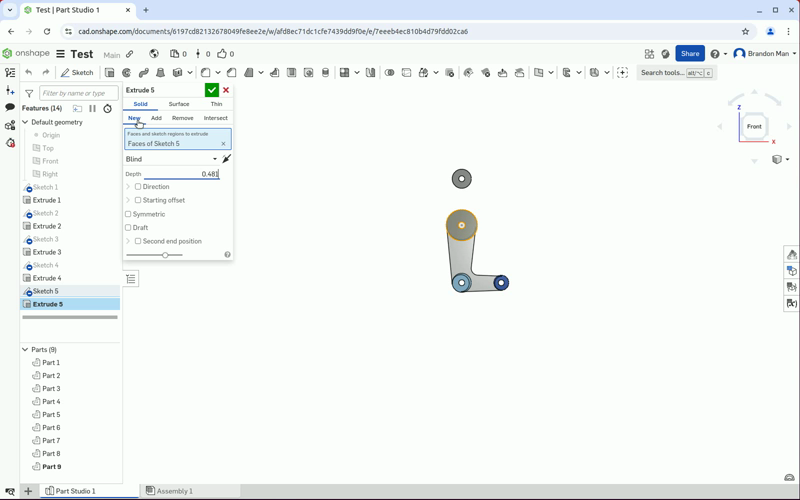
key(enter)
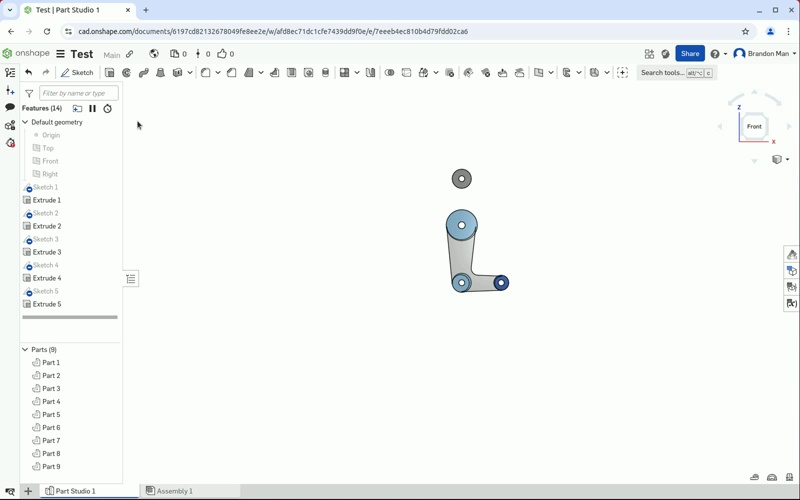
key(shift+h)
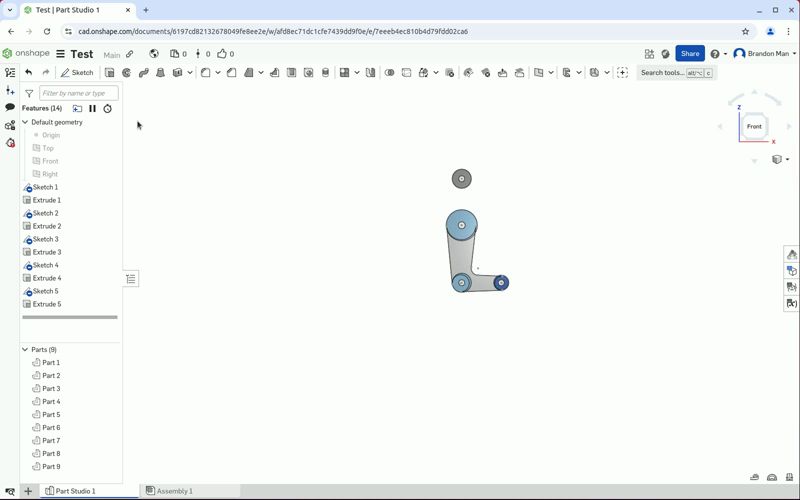
key(shift+h)
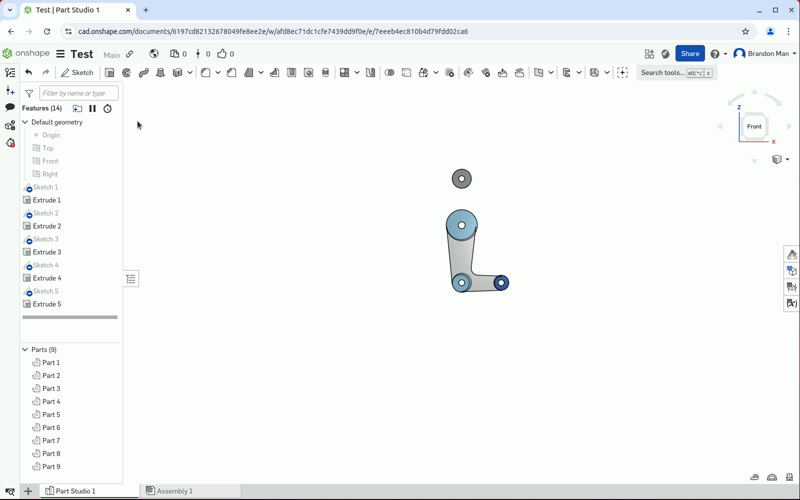
mouse_move(73, 189)
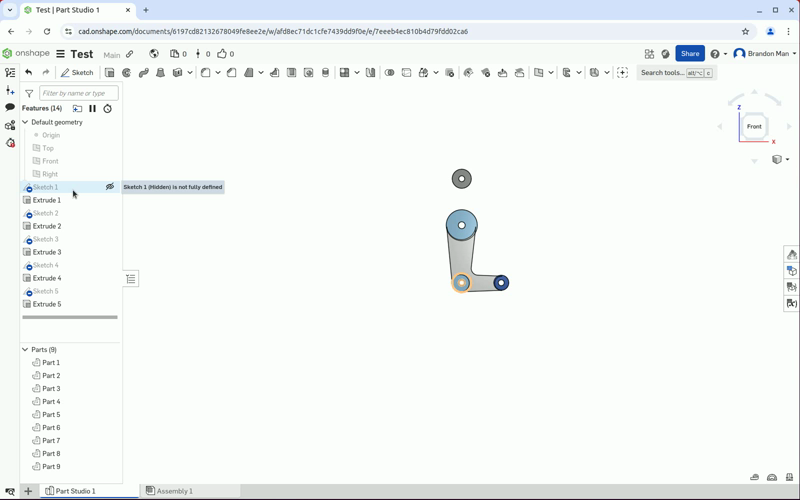
click(73, 189)
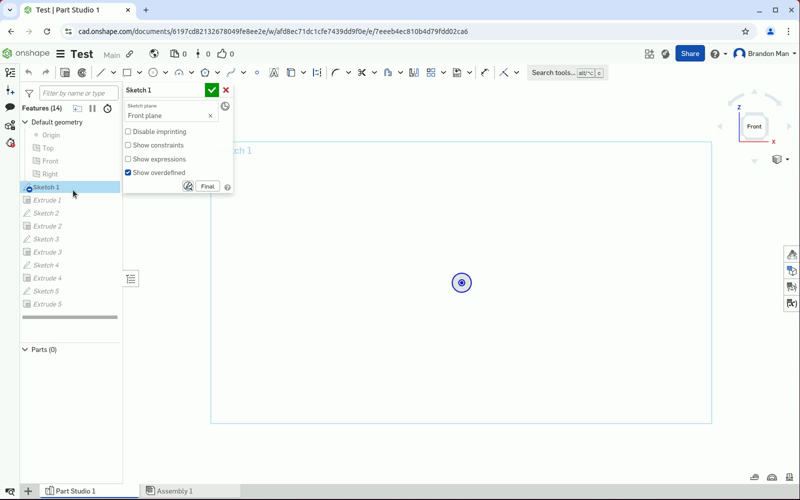
mouse_move(229, 92)
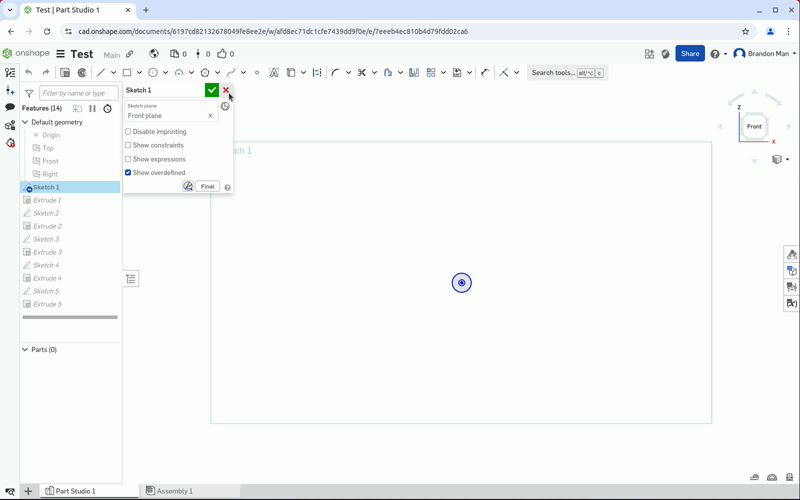
click(229, 92)
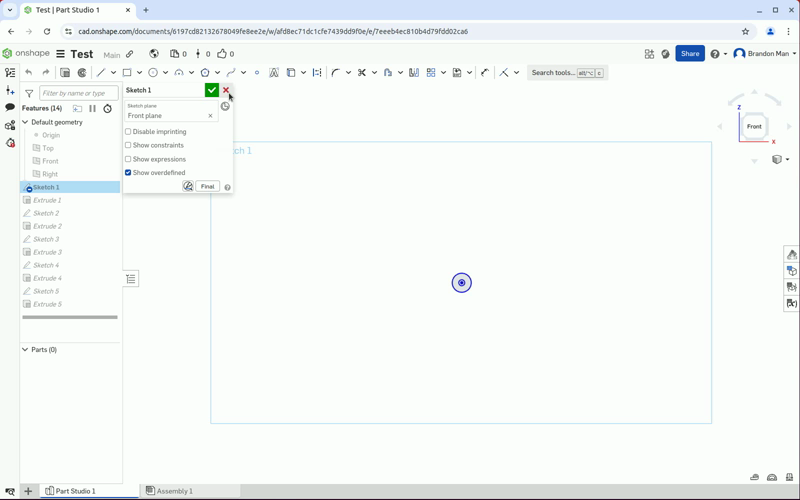
key(shift+s)
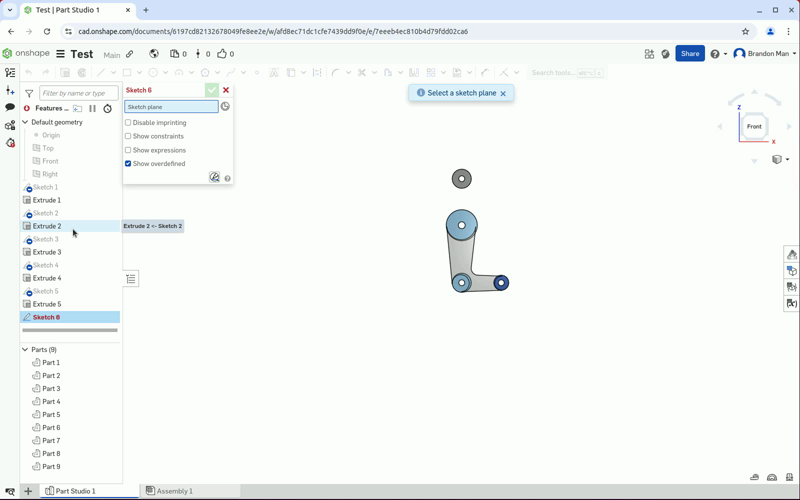
scroll(3)
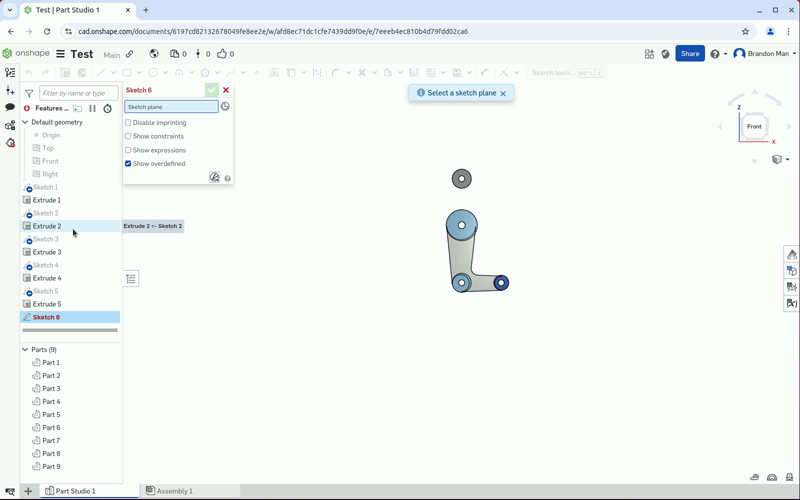
mouse_move(73, 163)
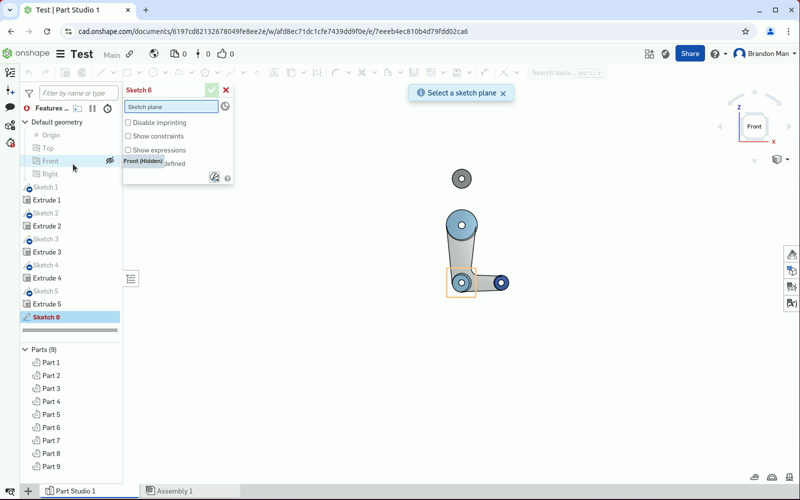
click(73, 163)
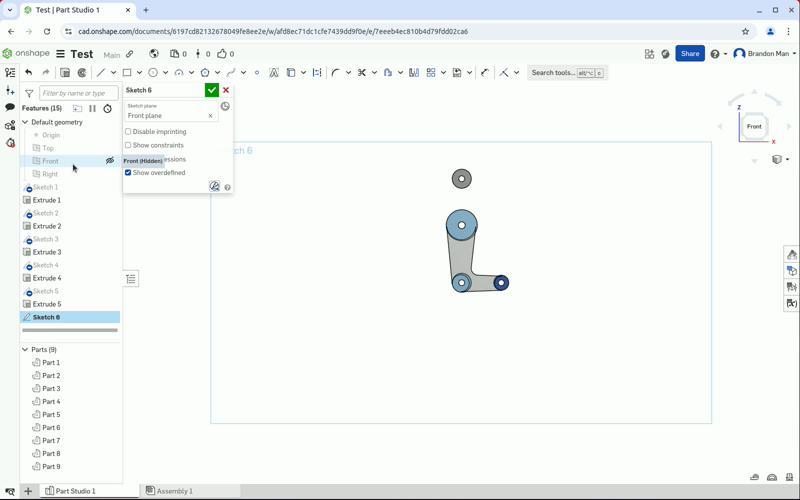
mouse_move(73, 352)
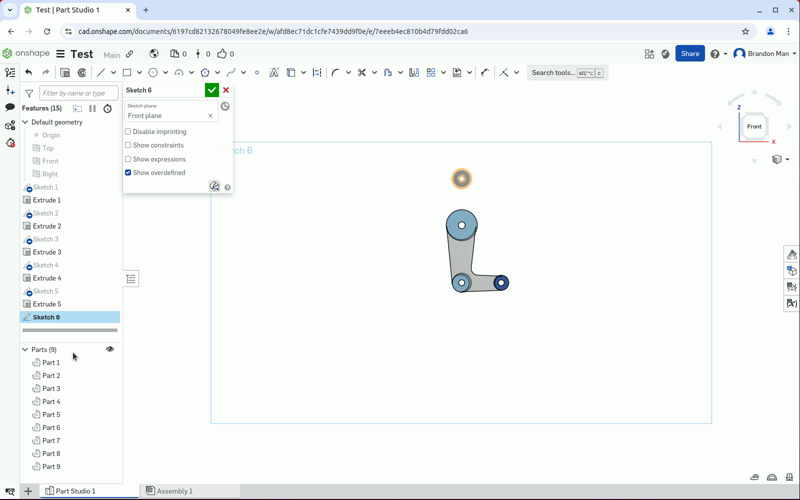
key(y)
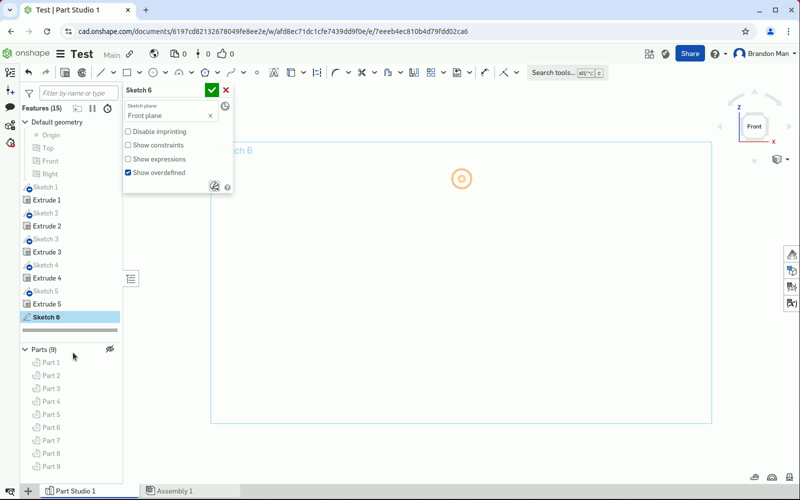
key(a)
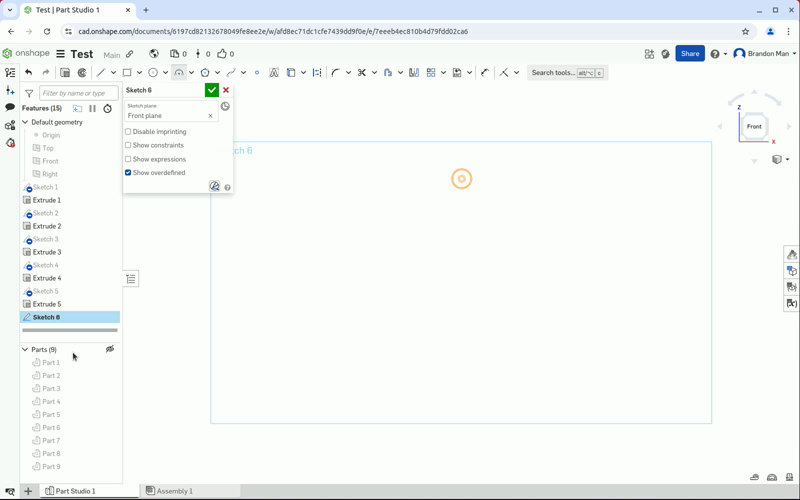
key_down(shift)
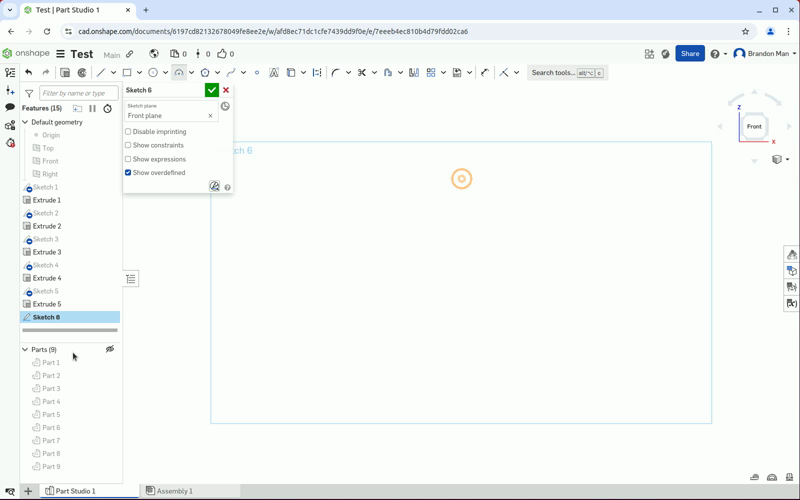
mouse_move(446, 223)
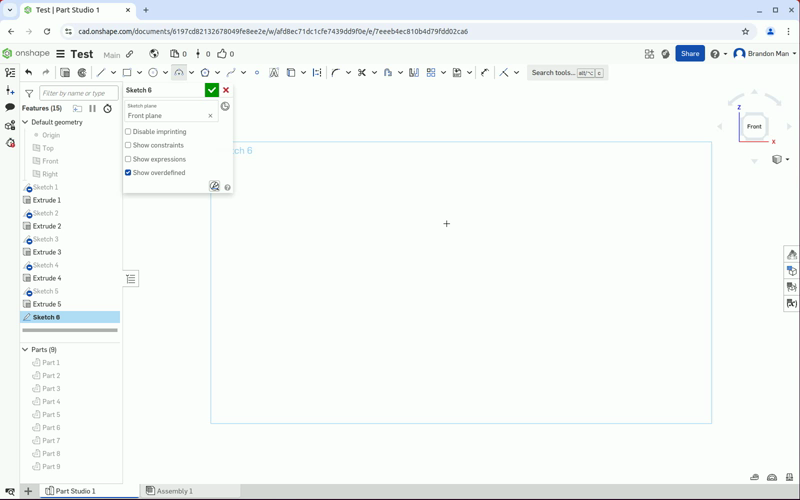
click(446, 223)
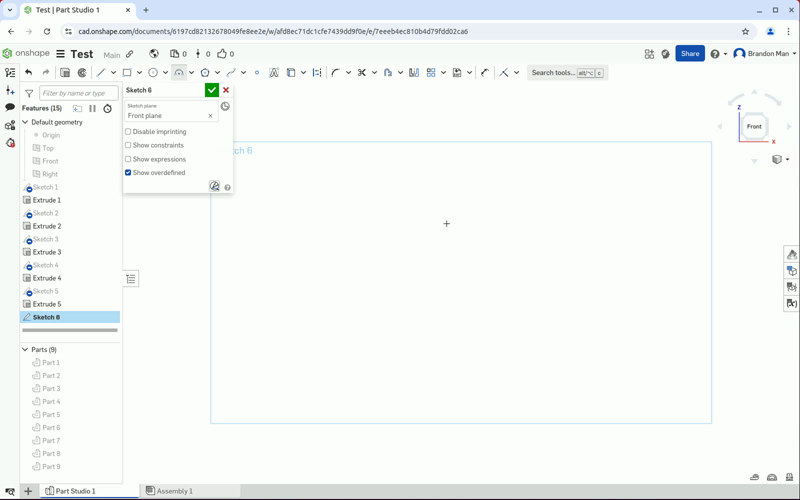
key_up(shift)
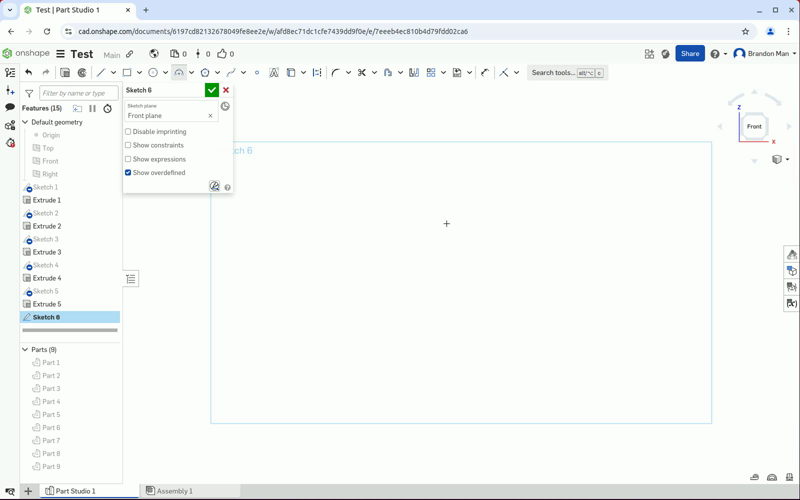
key_down(shift)
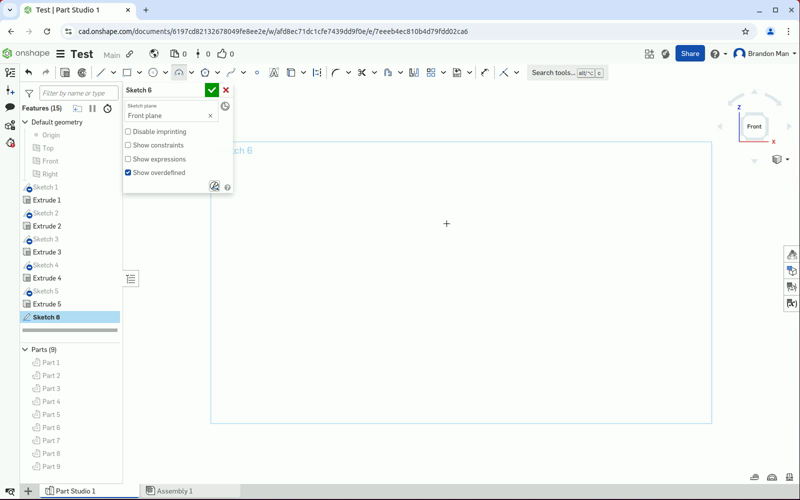
mouse_move(476, 223)
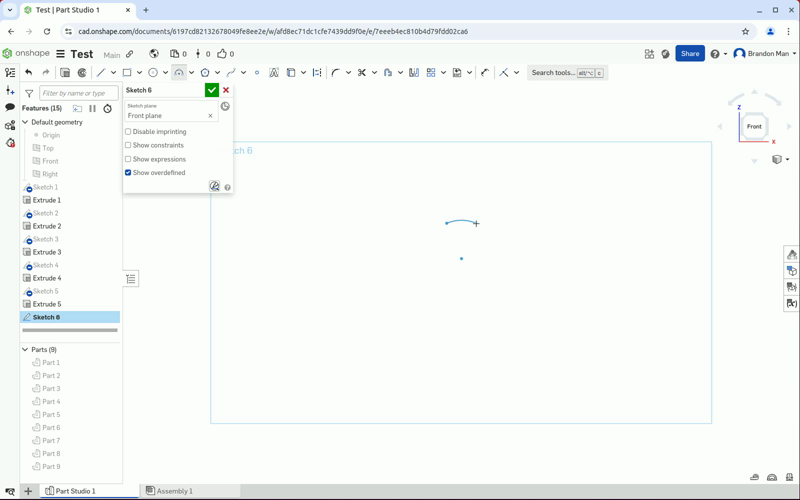
click(476, 223)
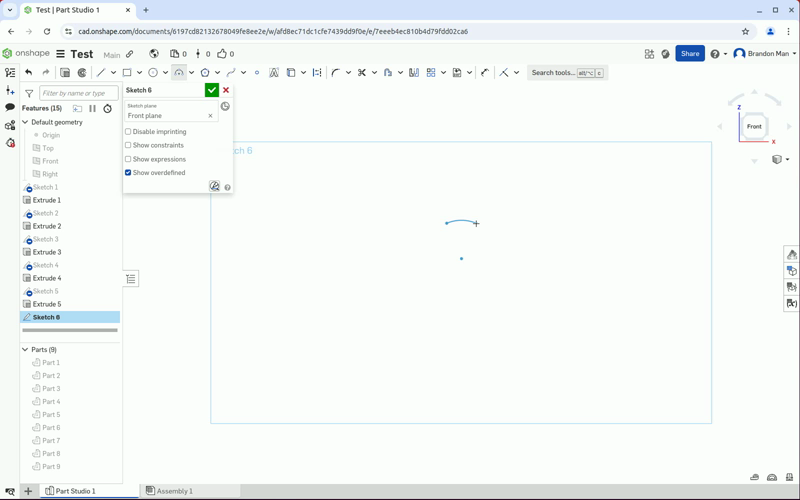
mouse_move(461, 210)
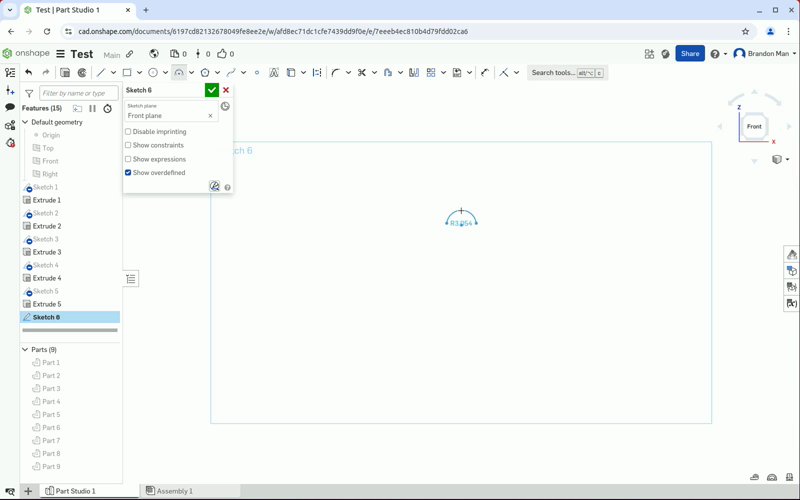
click(461, 210)
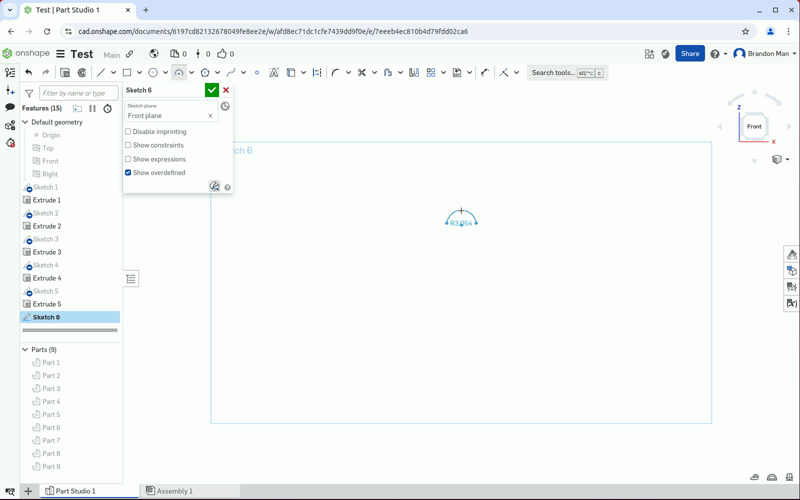
key_up(shift)
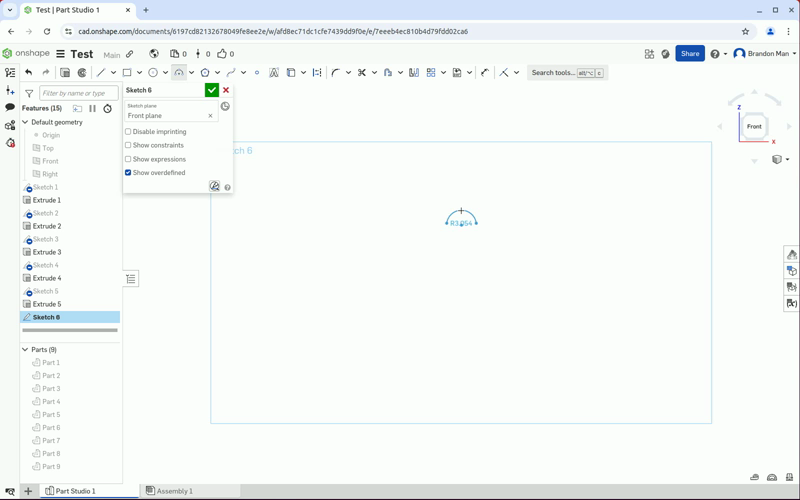
key(esc)
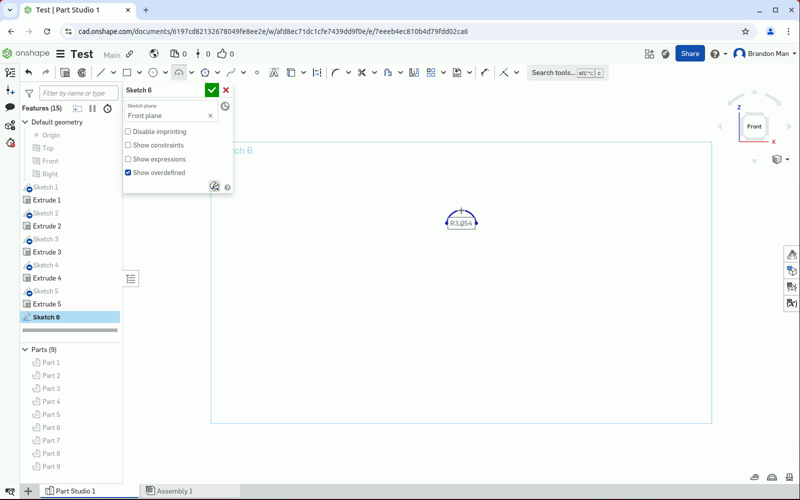
key(l)
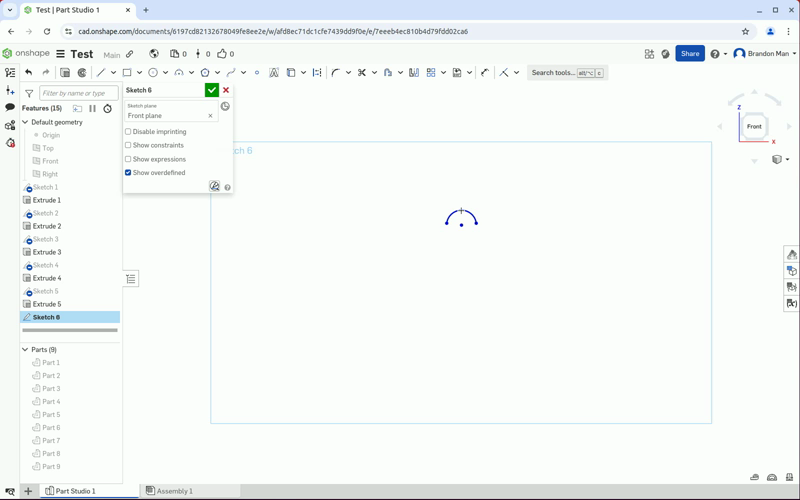
mouse_move(476, 223)
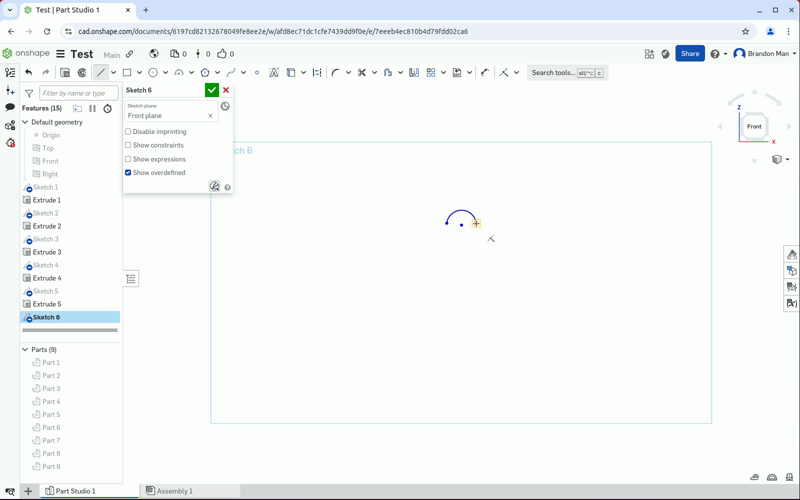
click(476, 223)
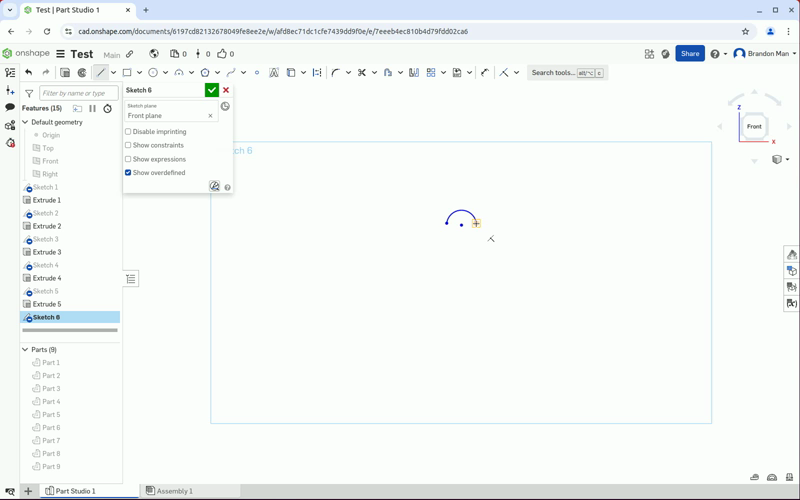
key_down(shift)
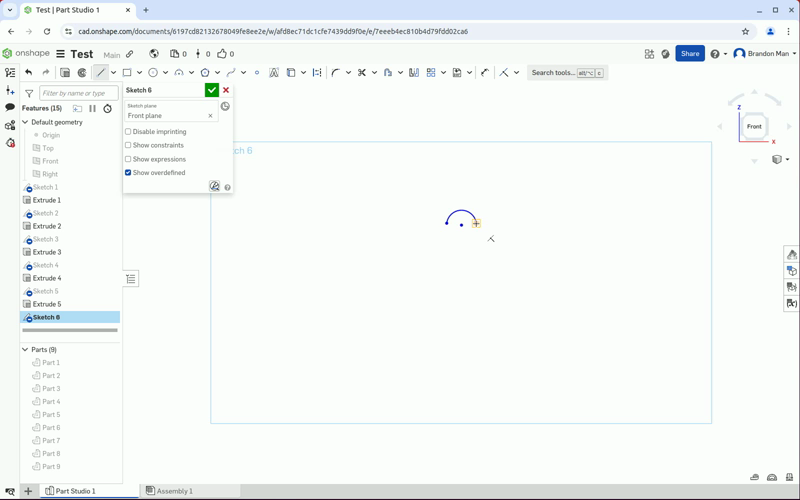
mouse_move(506, 223)
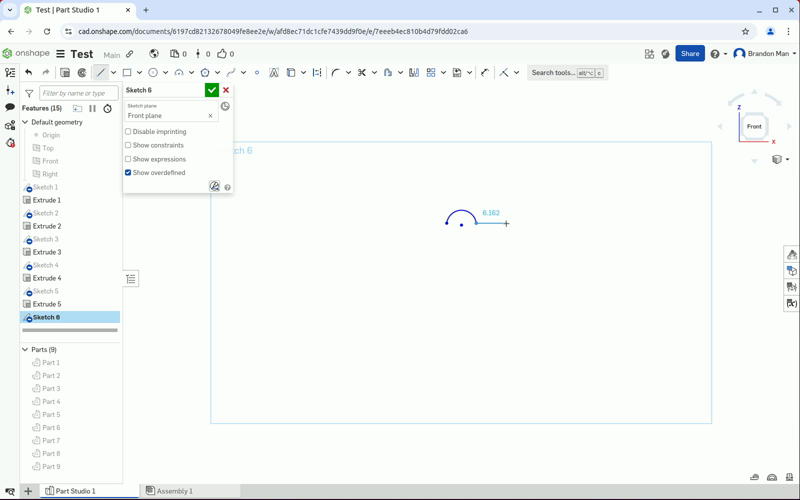
mouse_move(470, 176)
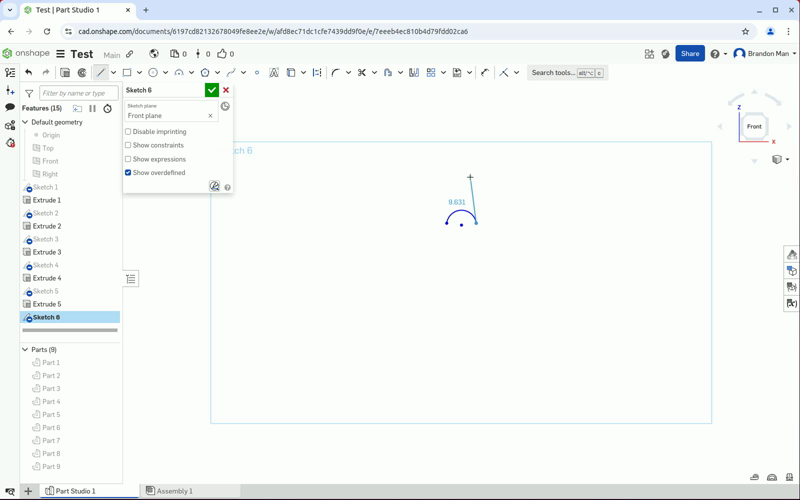
click(470, 176)
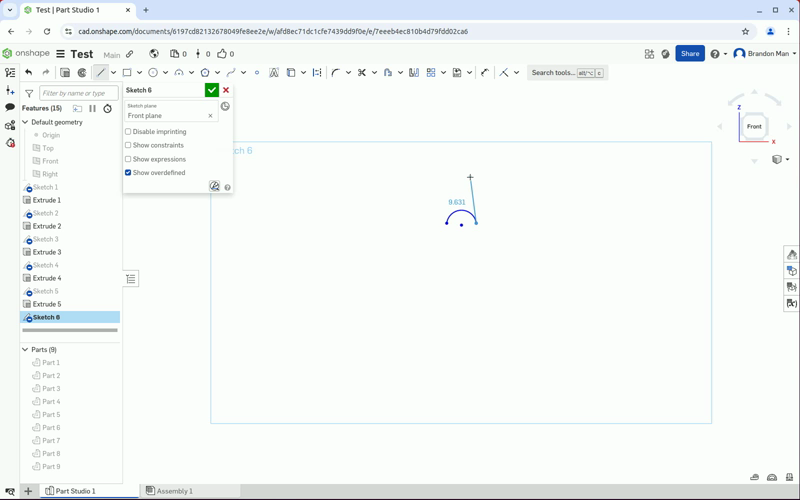
key_up(shift)
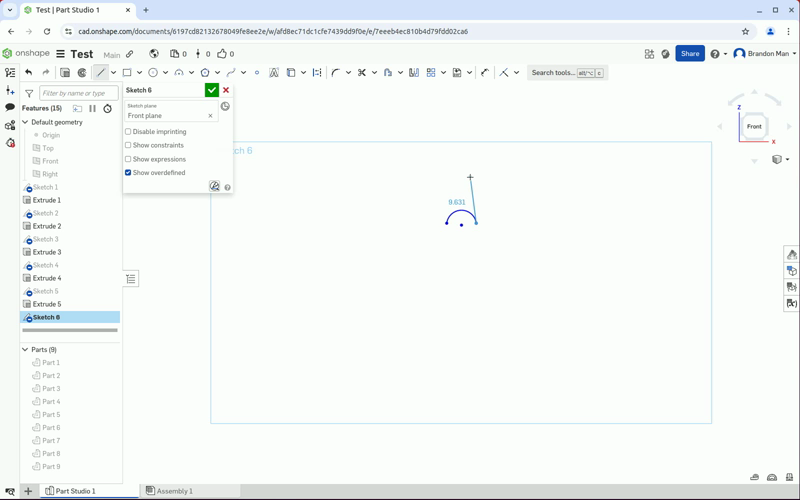
key(esc)
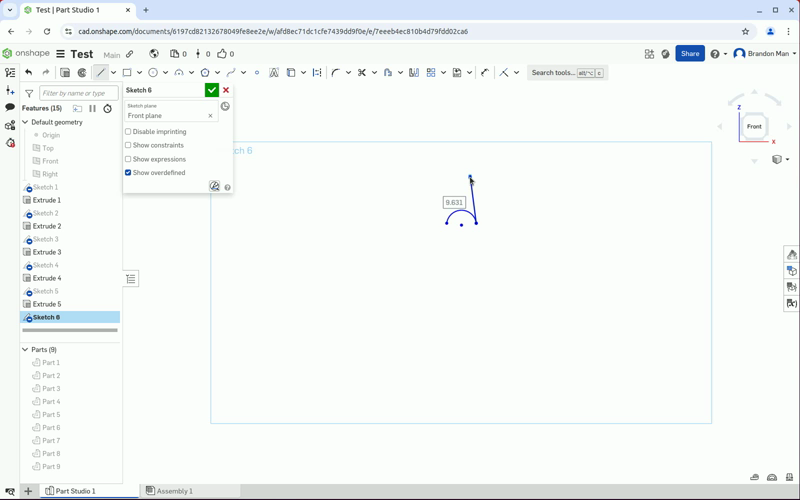
key(a)
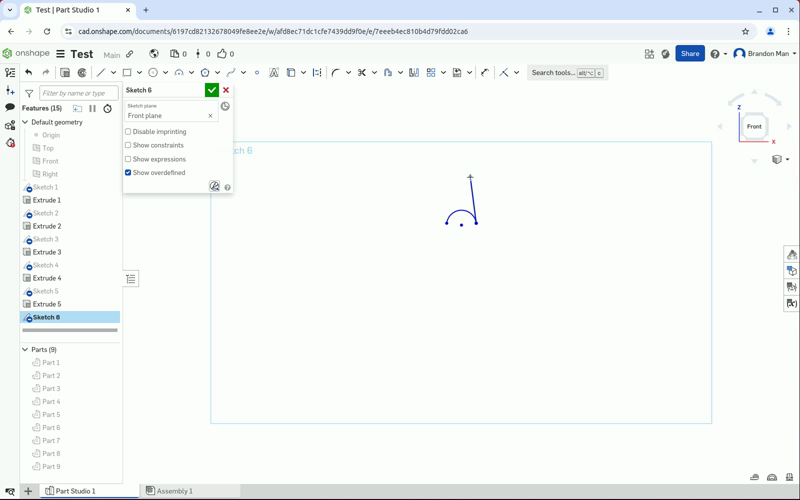
mouse_move(470, 176)
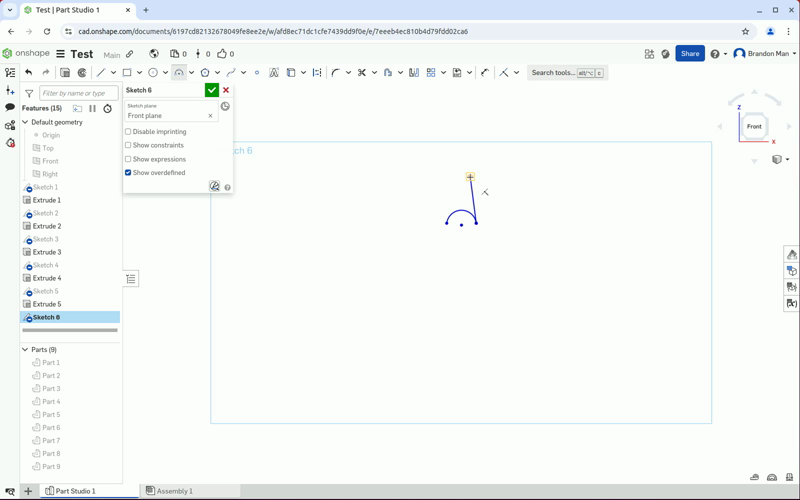
click(470, 176)
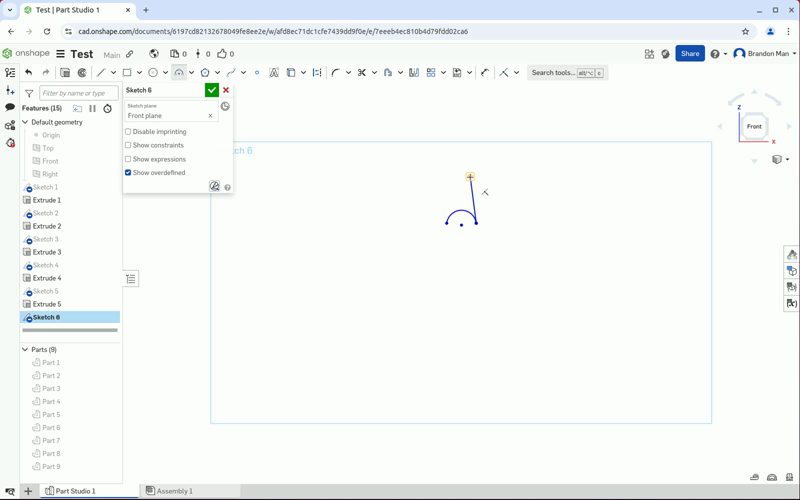
key_down(shift)
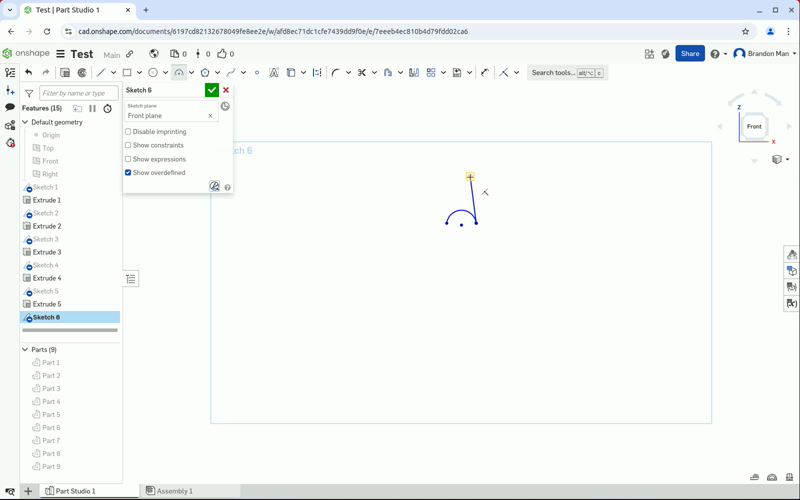
mouse_move(452, 176)
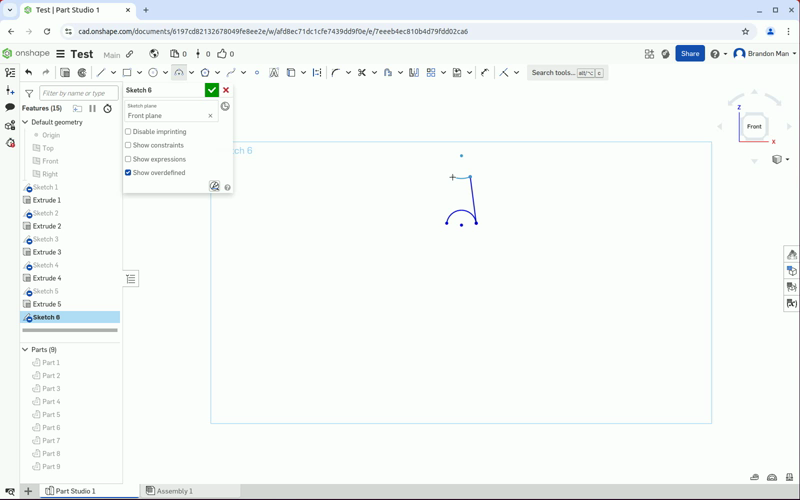
click(452, 176)
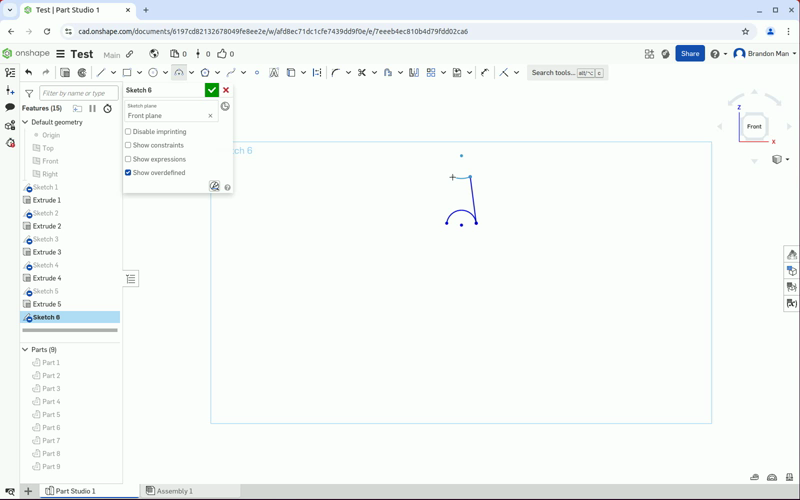
mouse_move(461, 186)
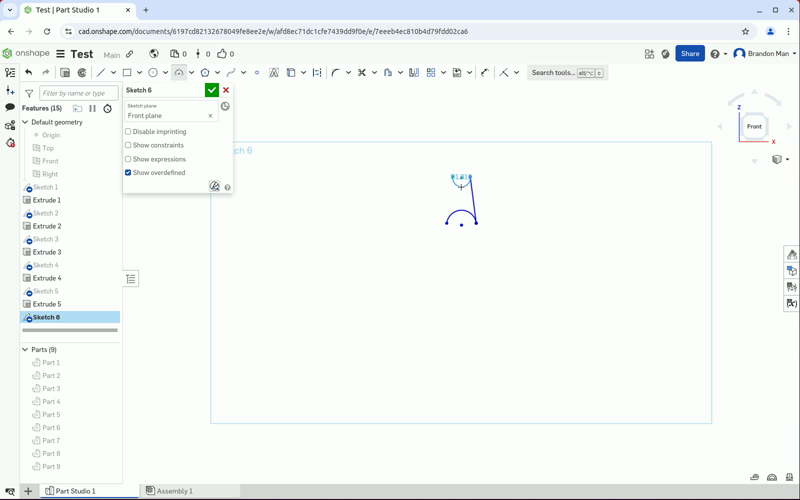
click(461, 186)
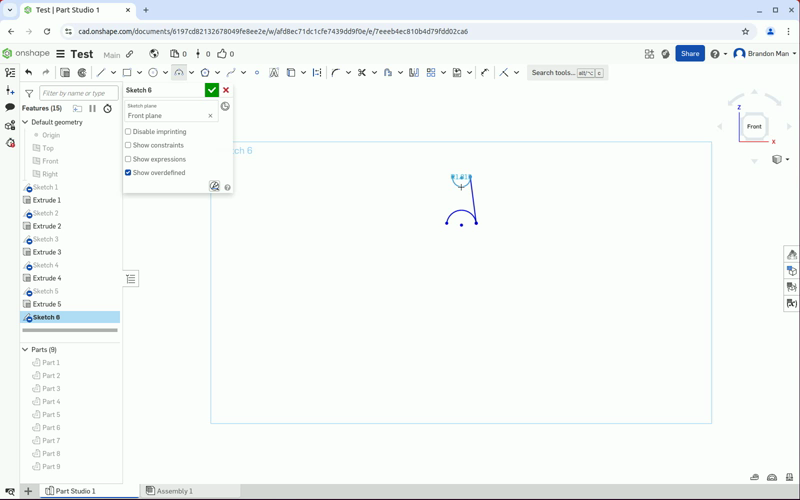
key_up(shift)
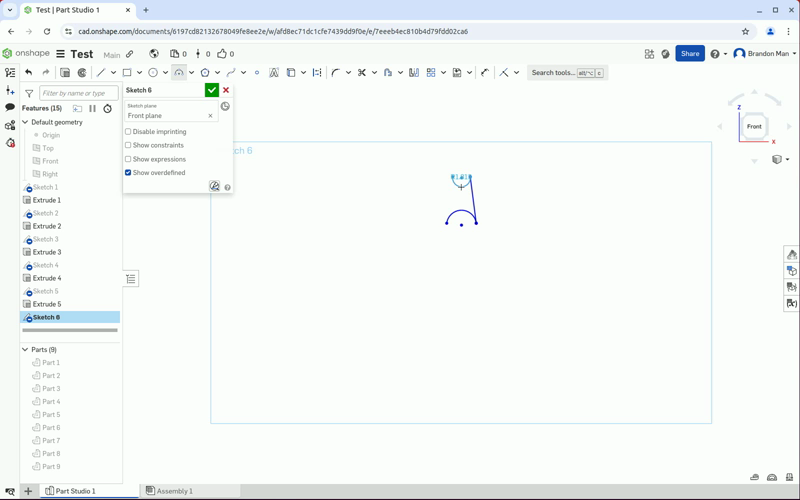
key(esc)
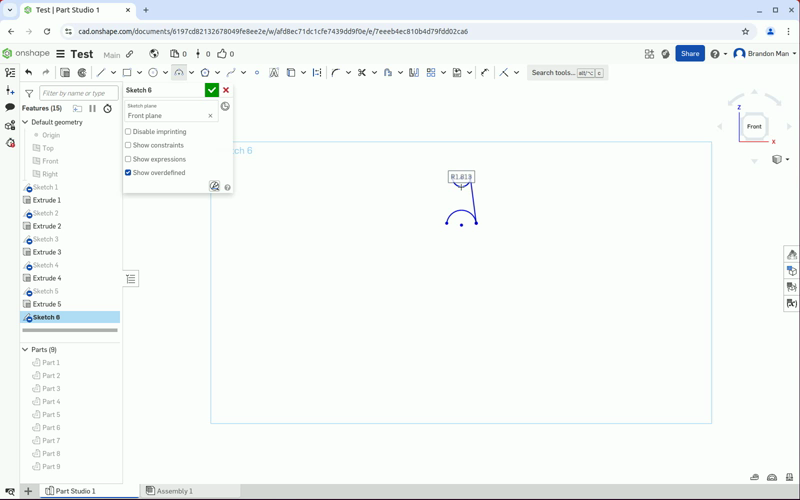
key(l)
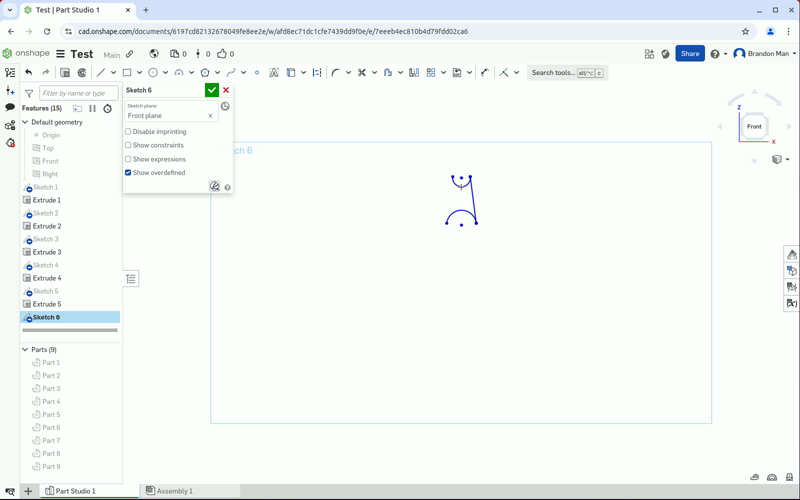
mouse_move(452, 176)
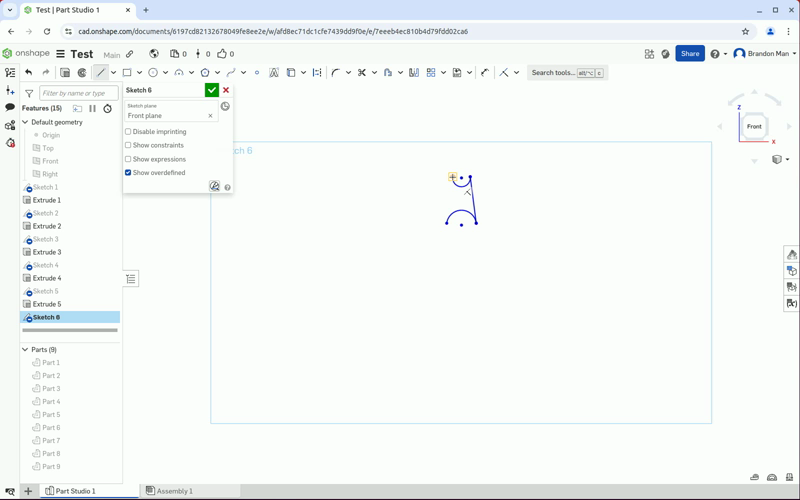
click(452, 176)
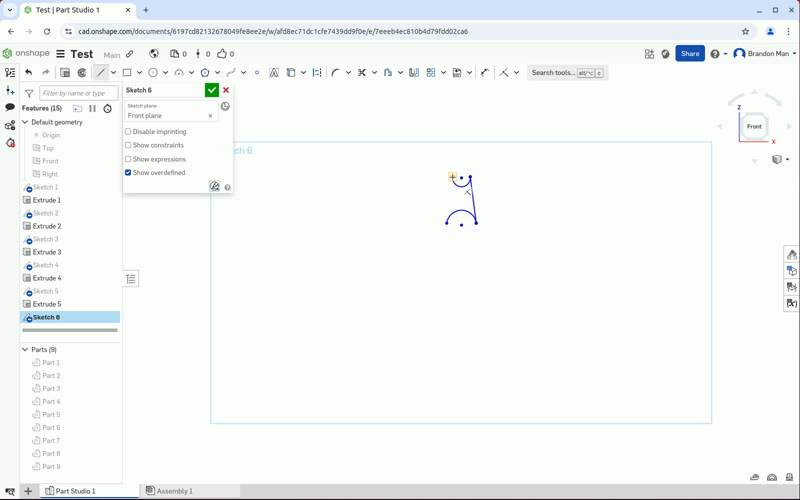
mouse_move(482, 176)
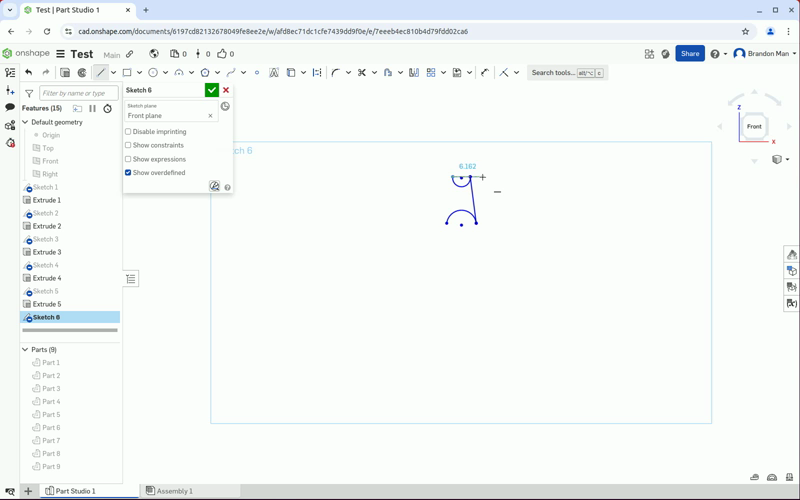
key_down(shift)
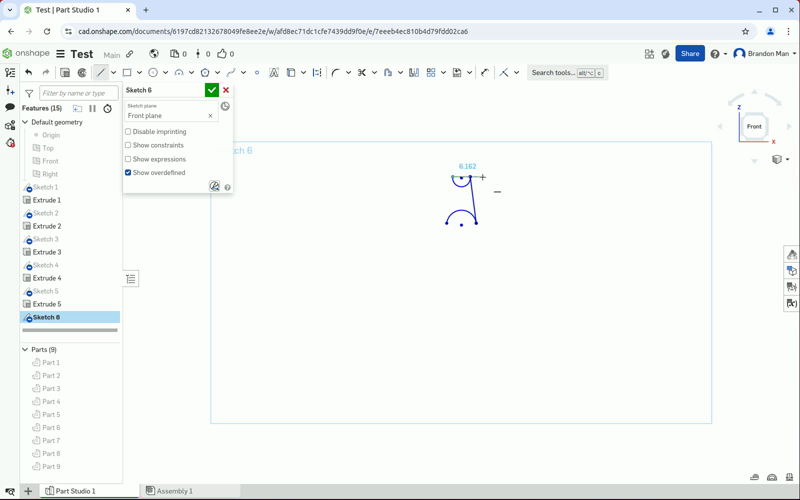
mouse_move(446, 223)
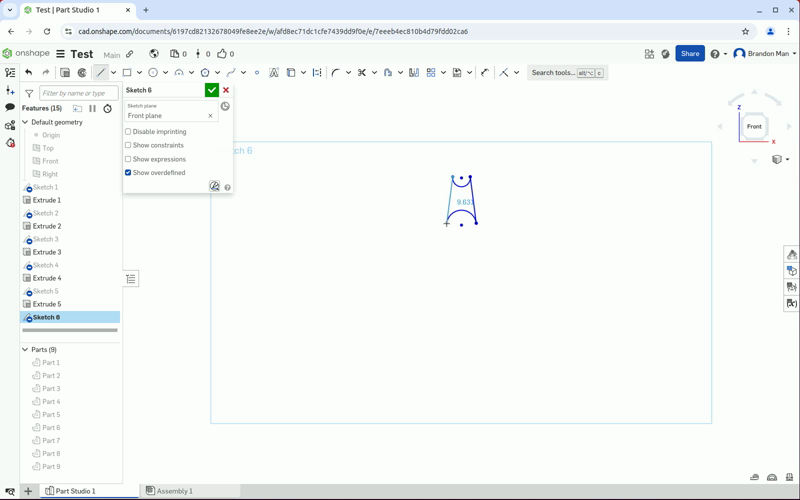
key_up(shift)
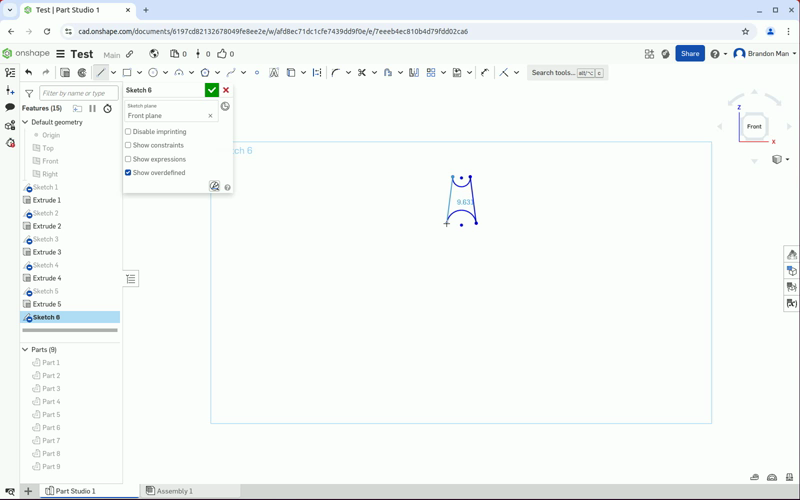
click(446, 223)
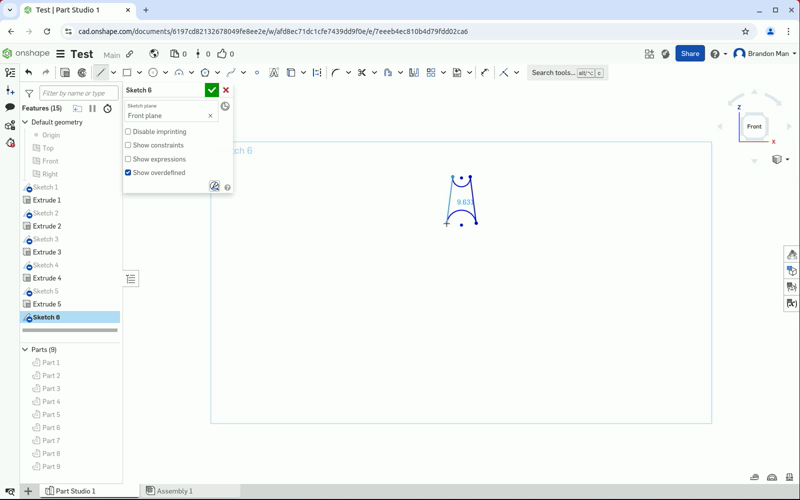
key(esc)
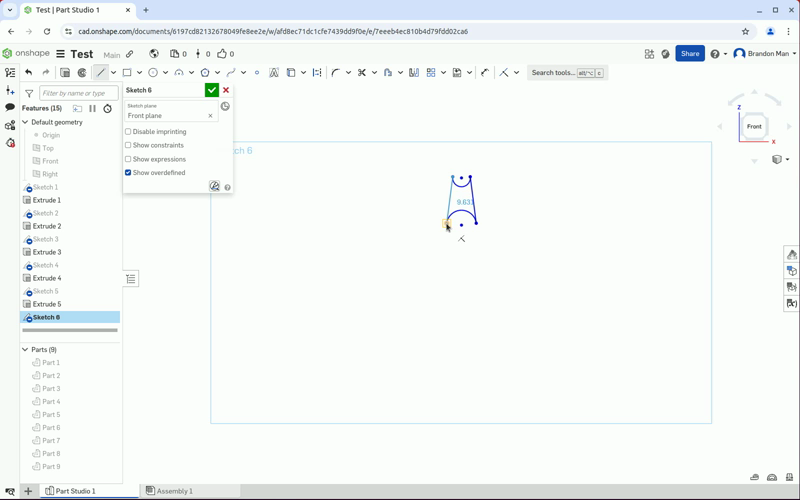
key(c)
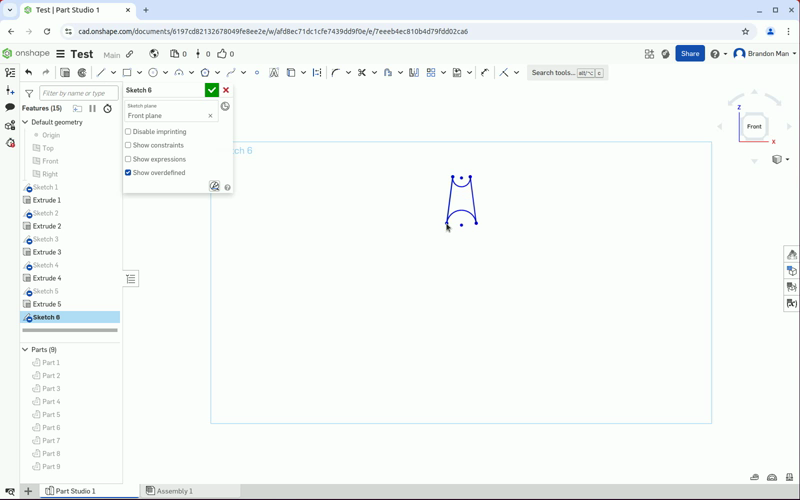
key_down(shift)
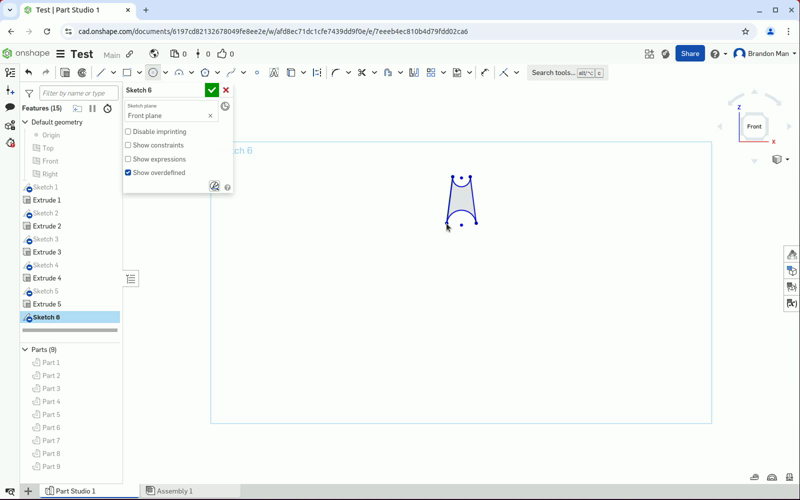
mouse_move(458, 191)
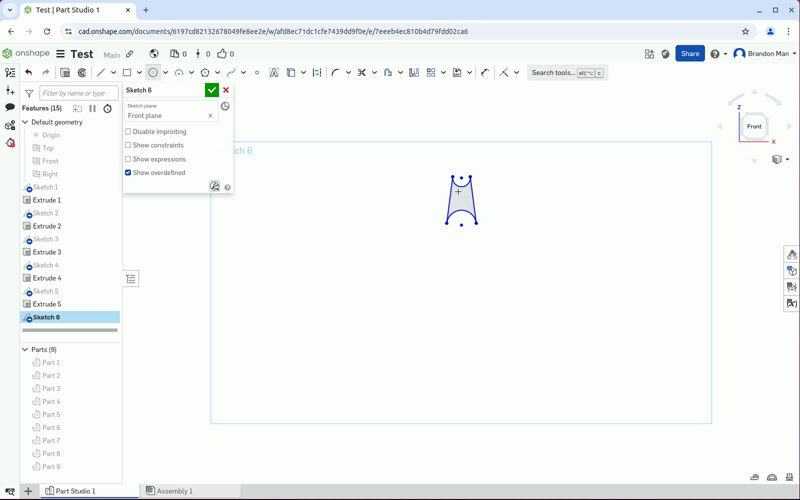
click(458, 191)
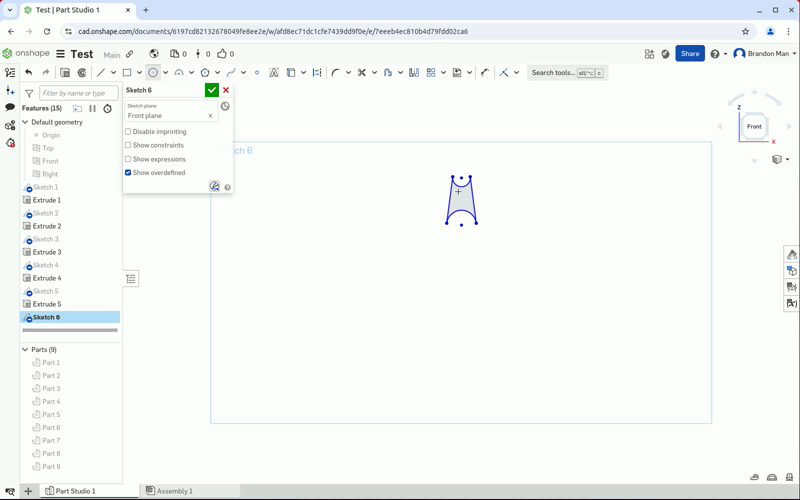
key_up(shift)
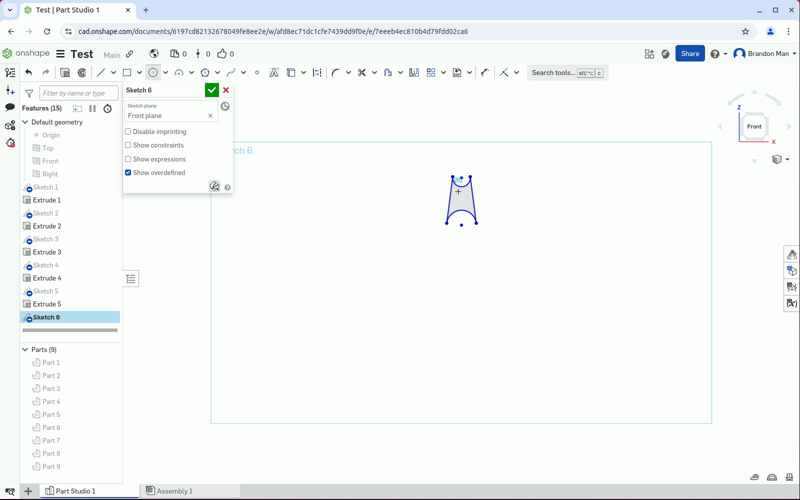
mouse_move(461, 191)
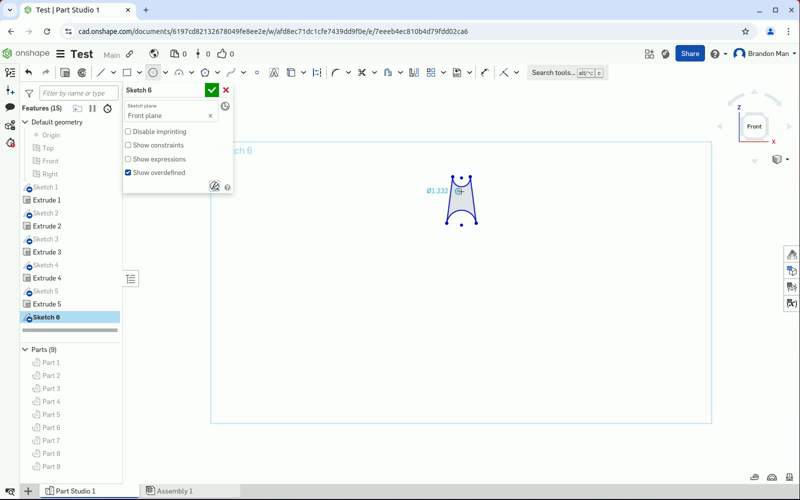
scroll(6)
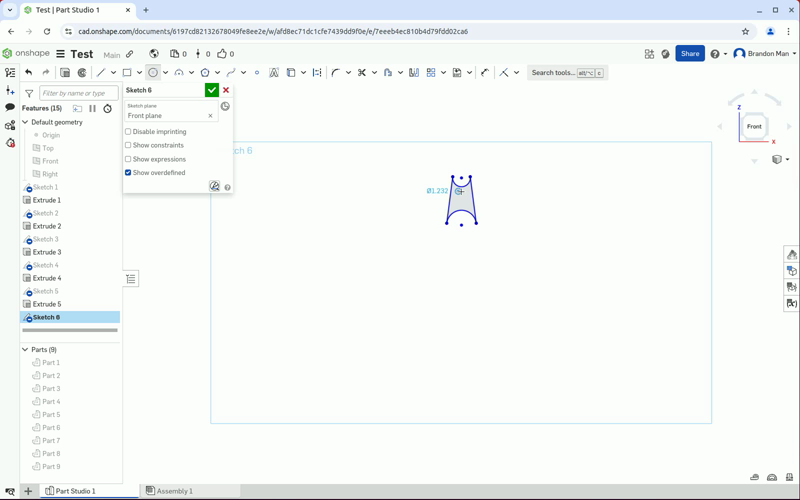
scroll(6)
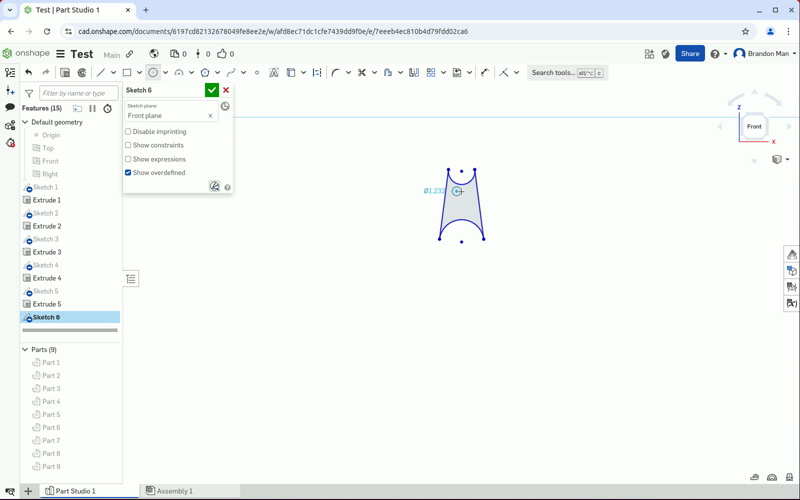
scroll(6)
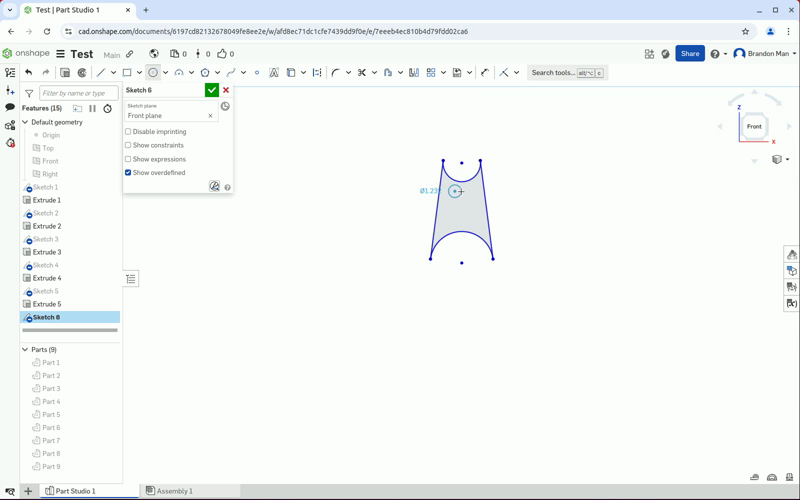
scroll(6)
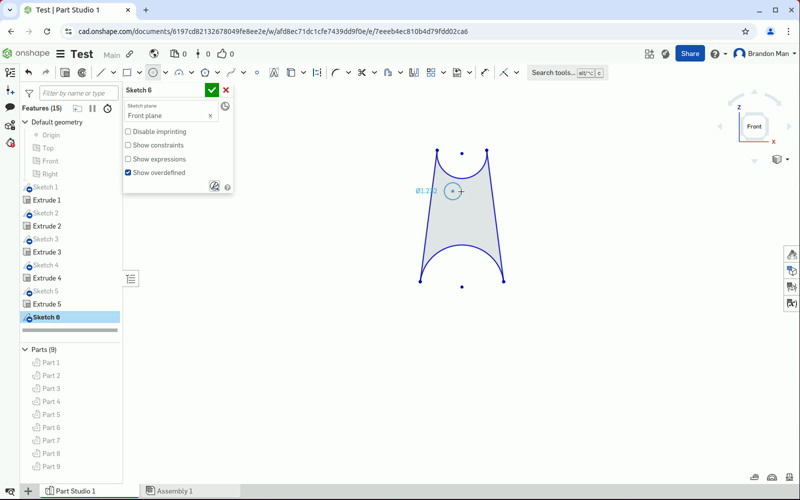
scroll(6)
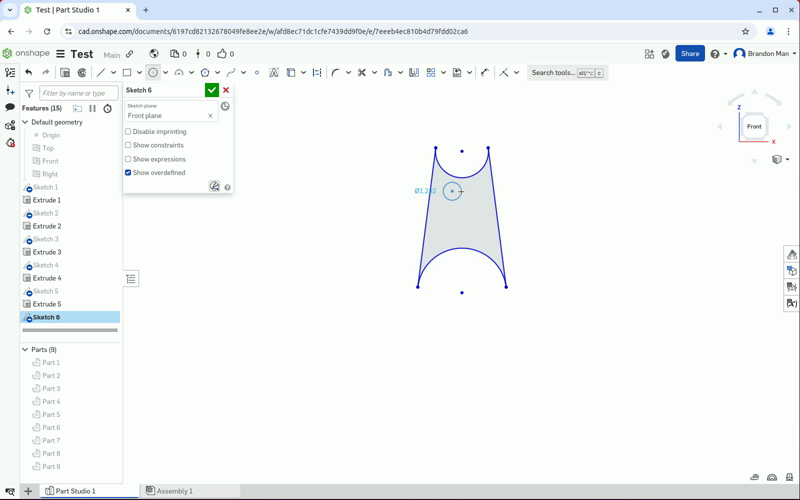
scroll(6)
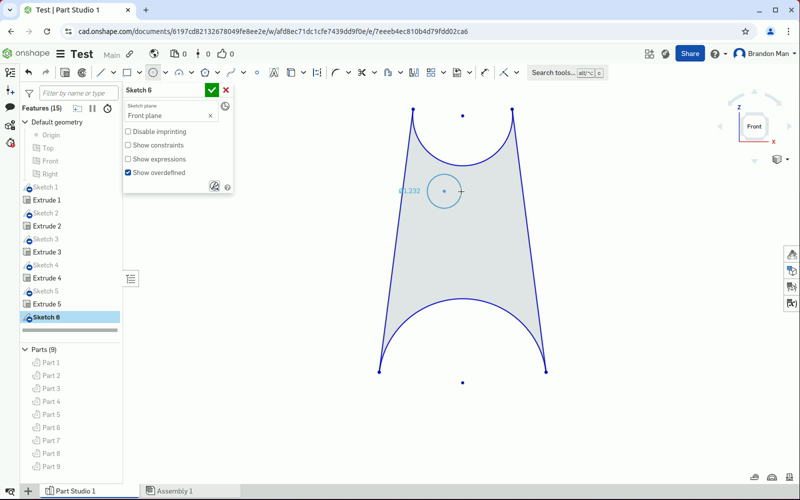
scroll(6)
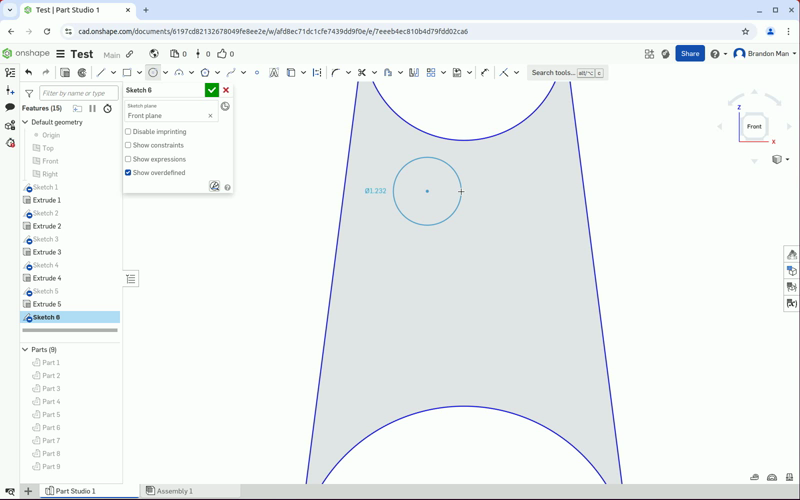
click(461, 191)
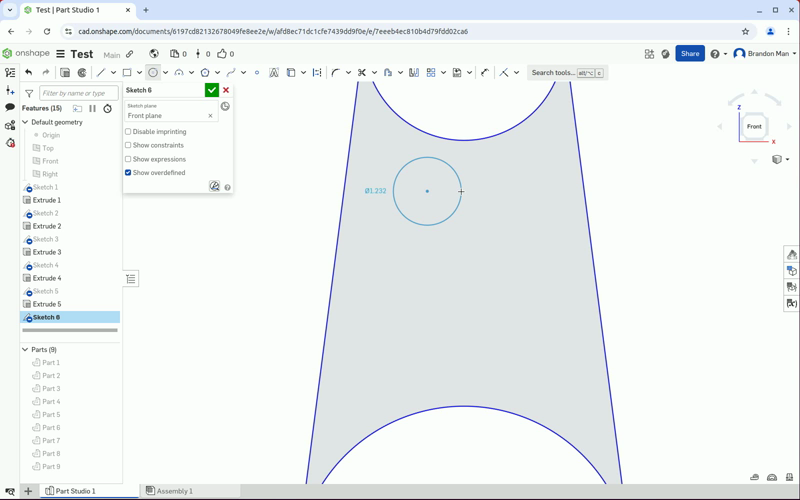
scroll(-6)
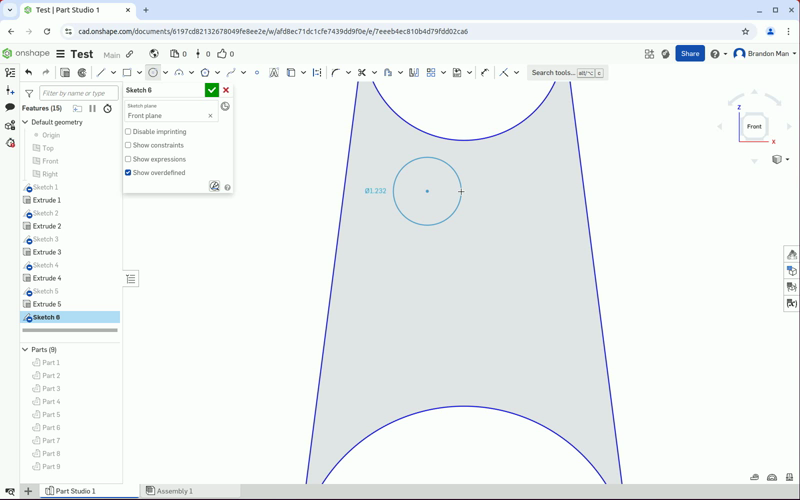
scroll(-6)
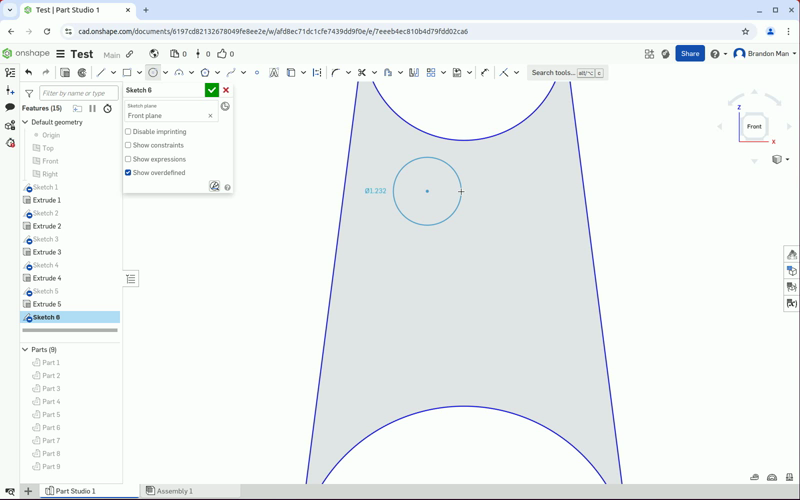
scroll(-6)
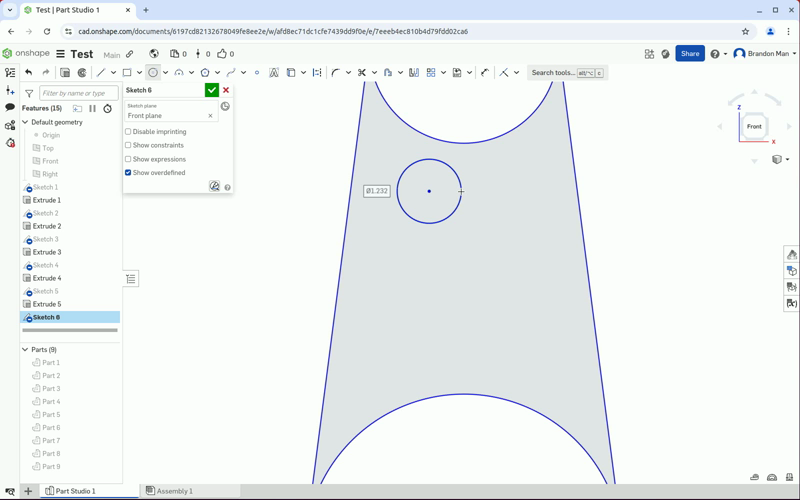
scroll(-6)
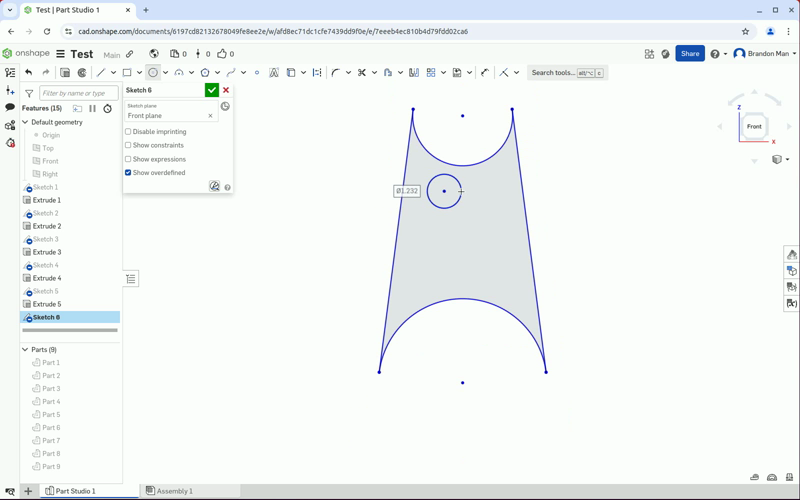
scroll(-6)
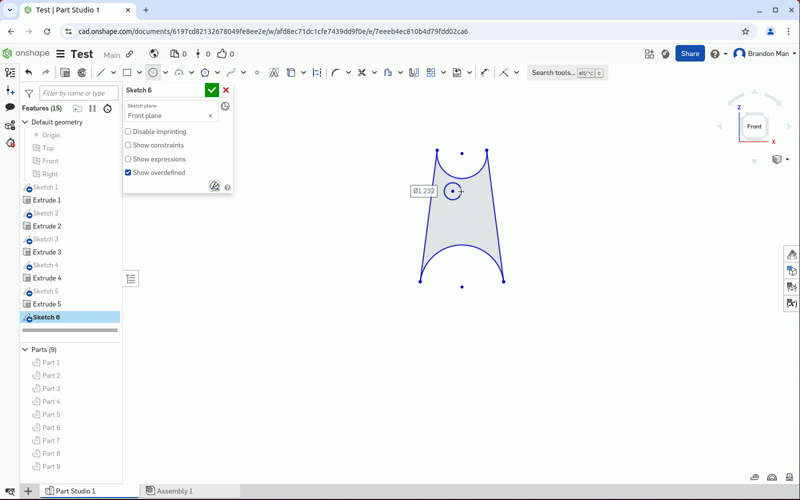
scroll(-6)
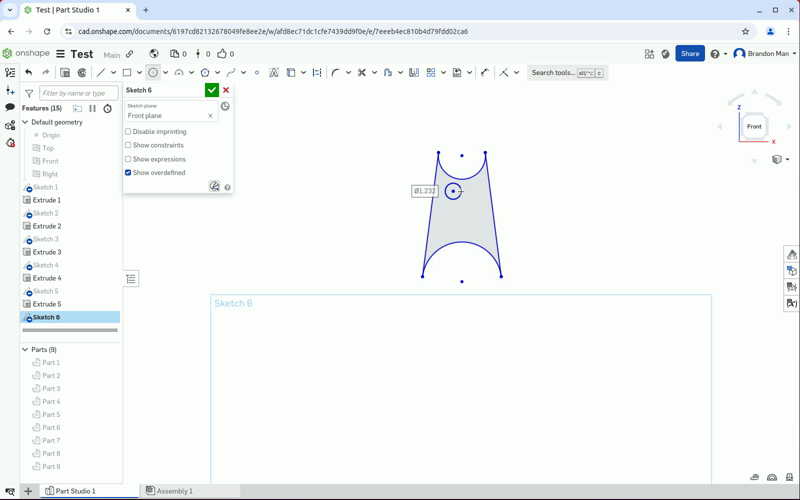
scroll(-6)
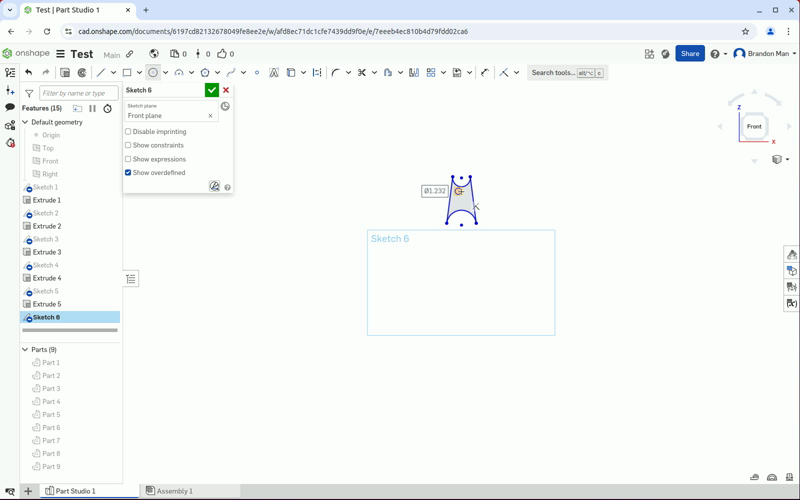
key(esc)
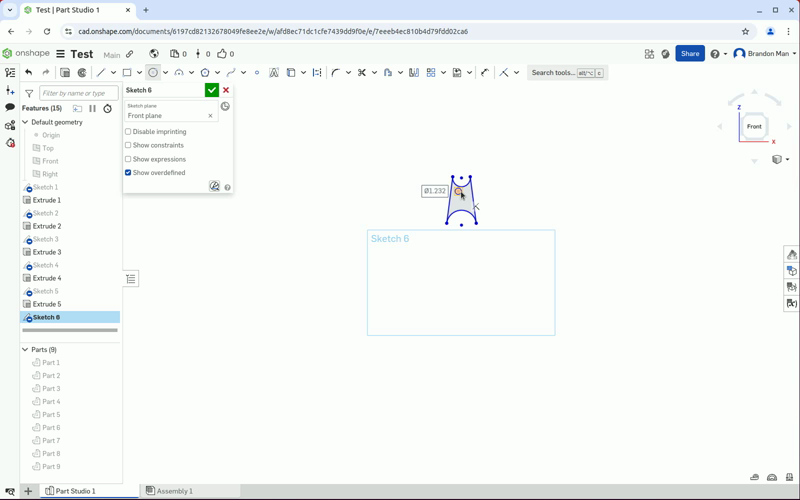
mouse_move(450, 202)
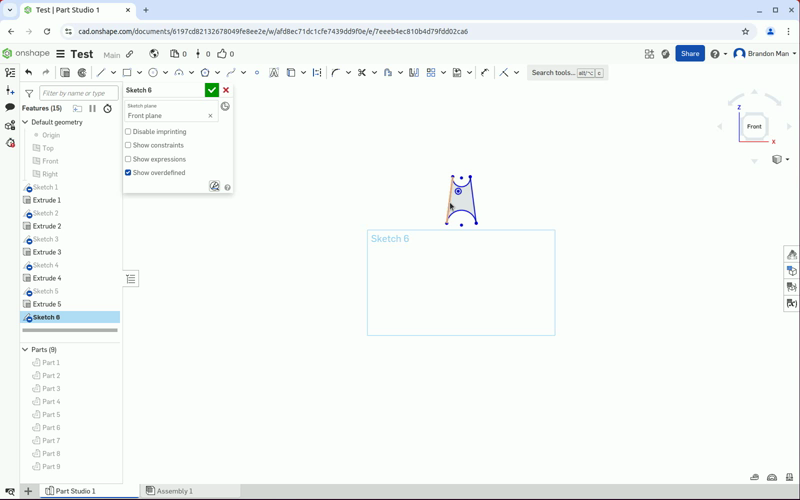
scroll(6)
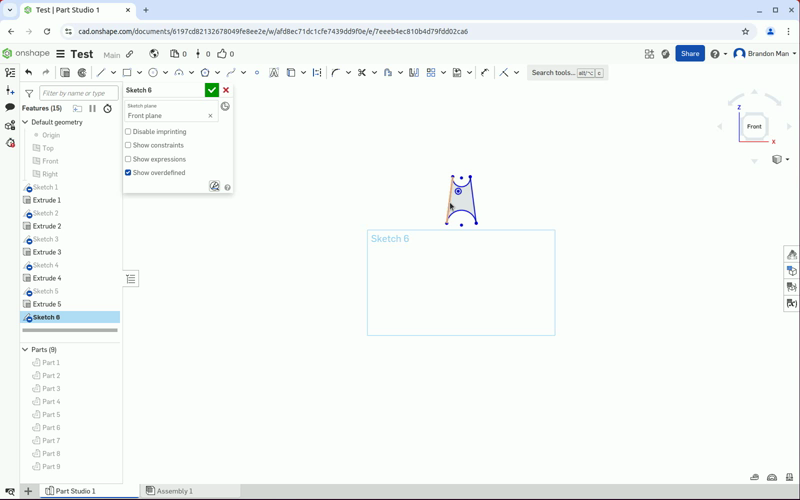
scroll(6)
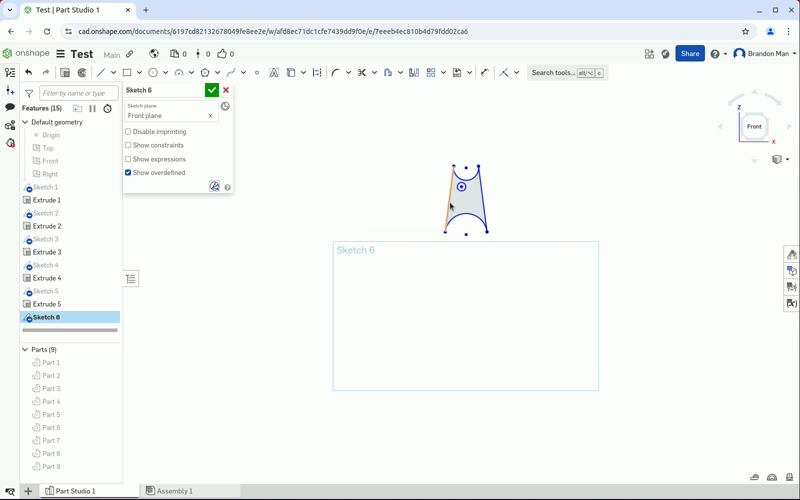
scroll(6)
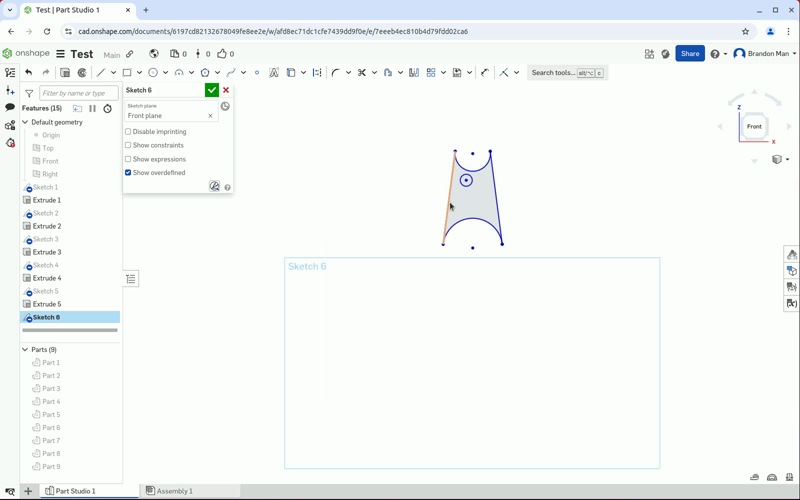
scroll(6)
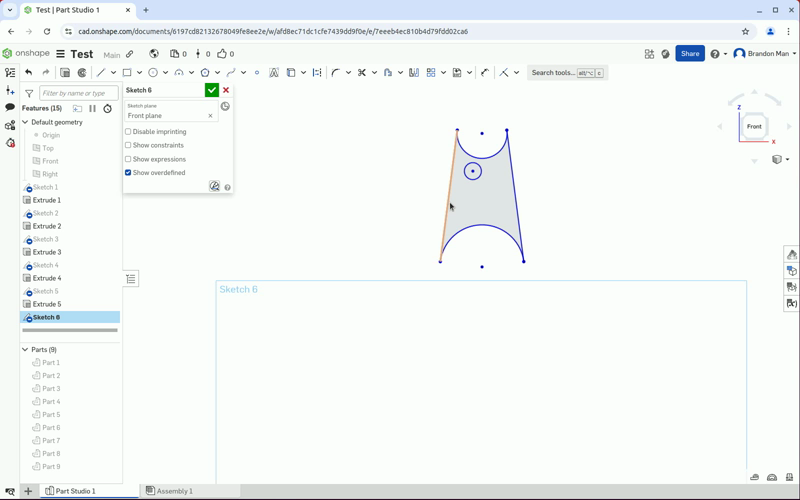
scroll(6)
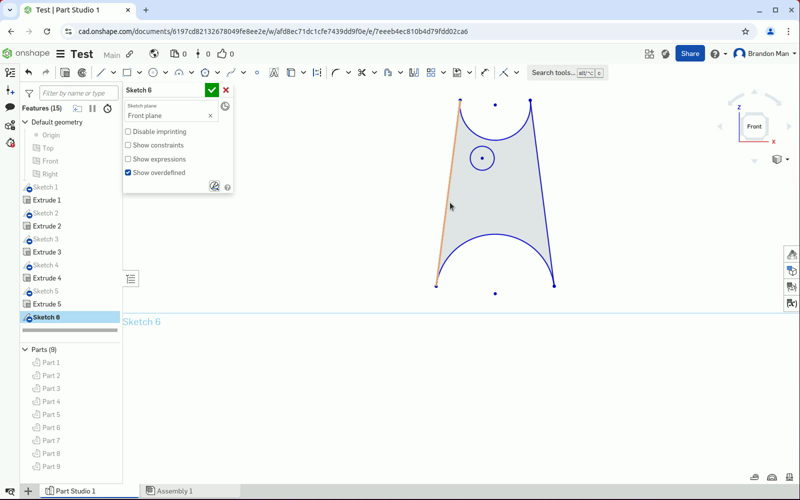
scroll(6)
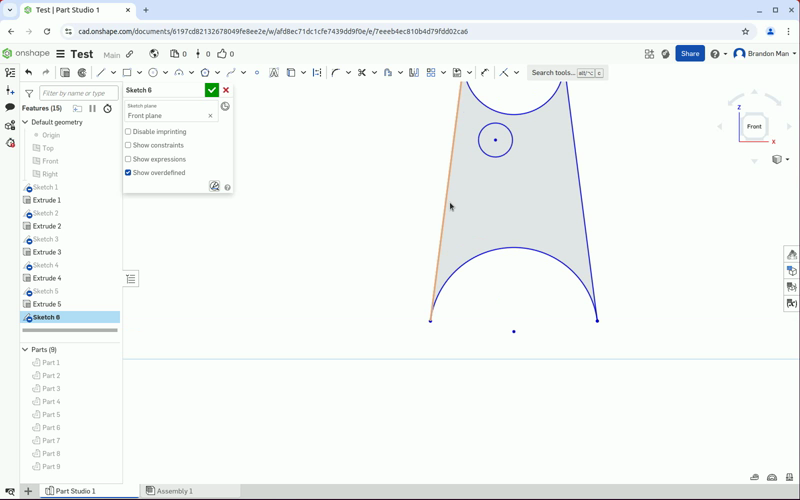
scroll(6)
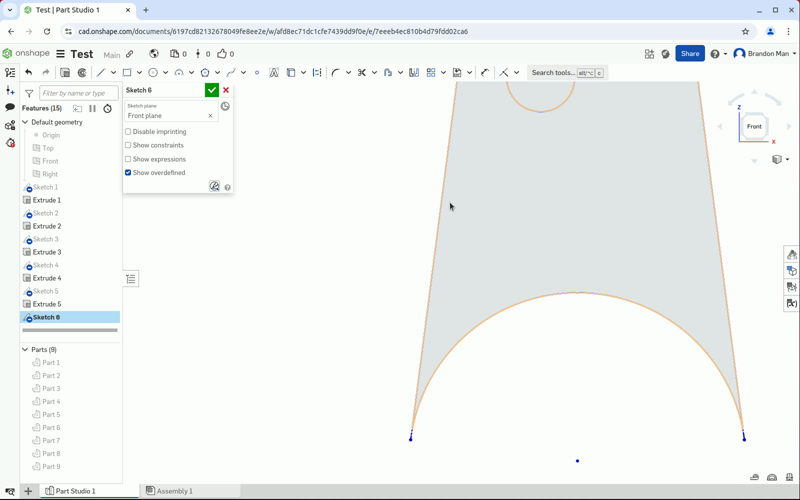
click(450, 202)
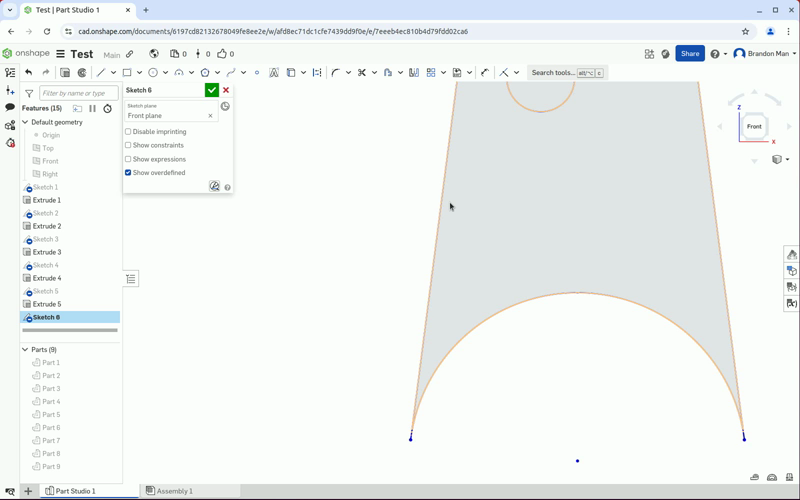
scroll(-6)
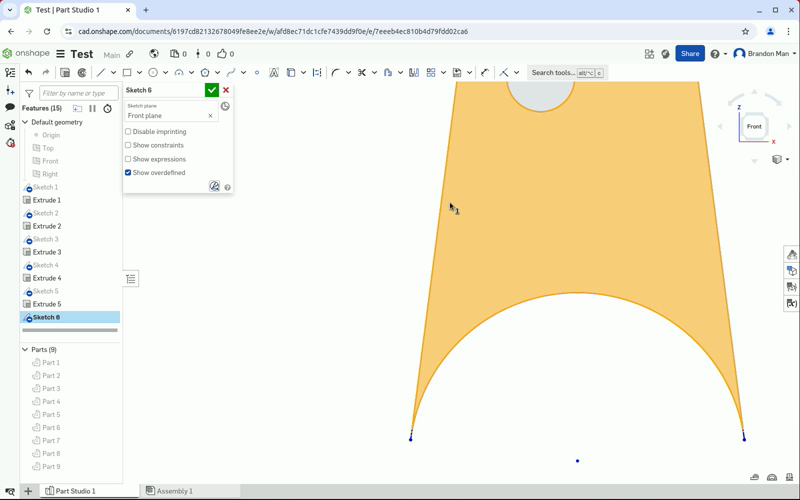
scroll(-6)
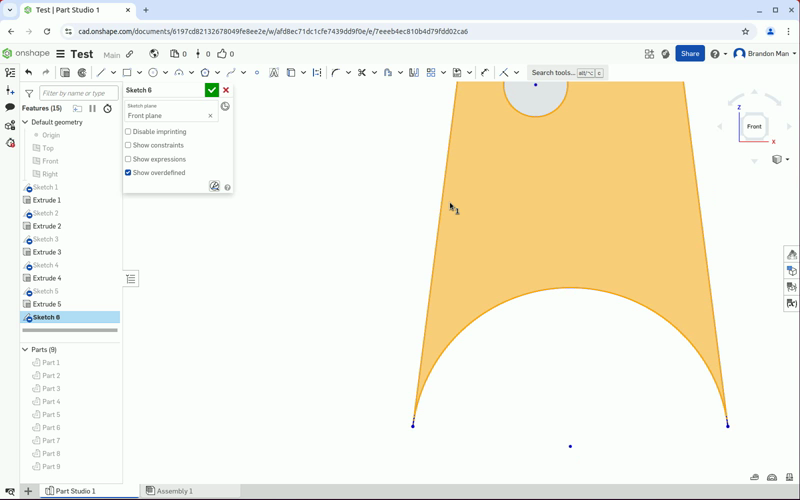
scroll(-6)
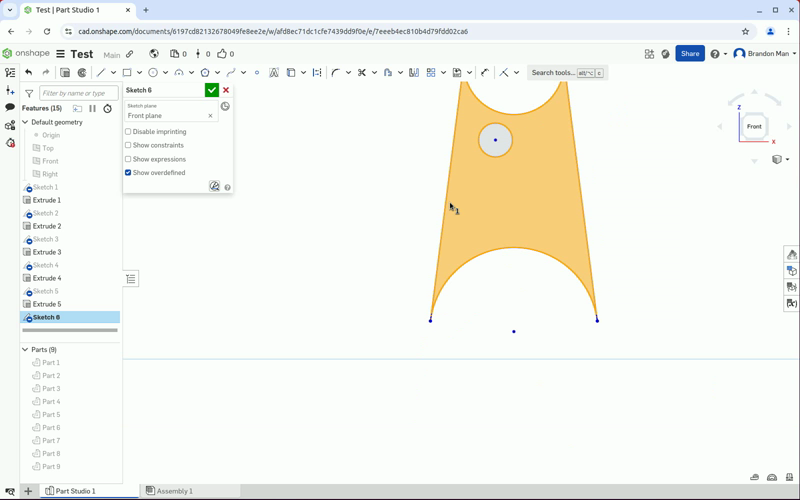
scroll(-6)
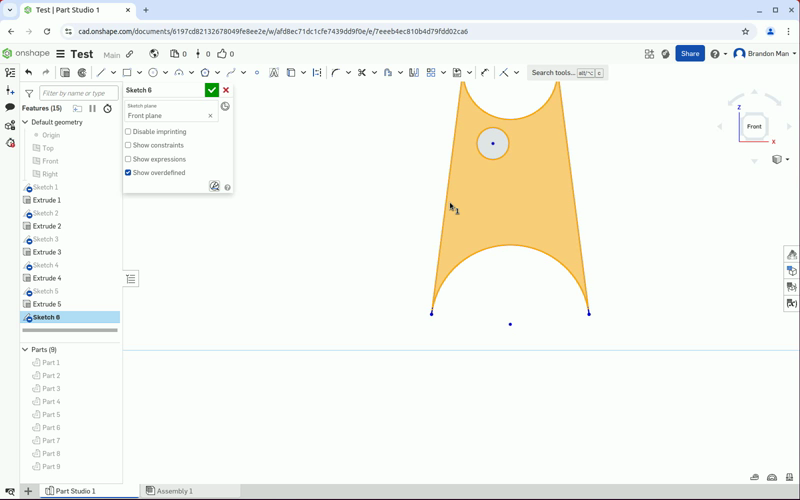
scroll(-6)
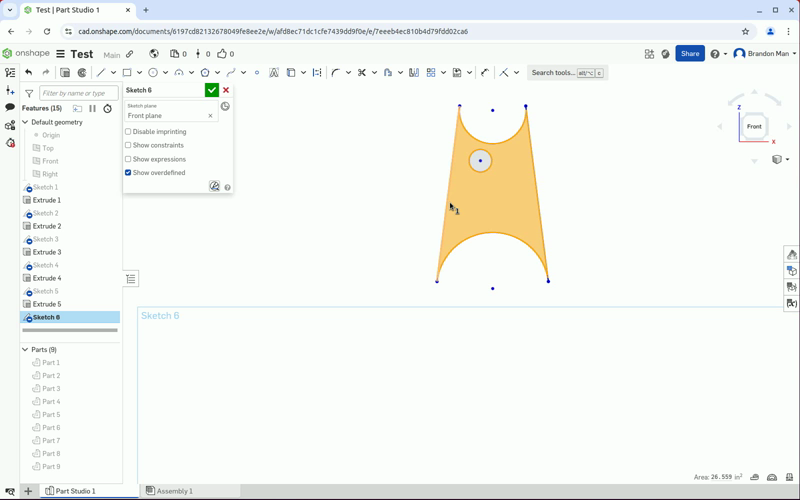
scroll(-6)
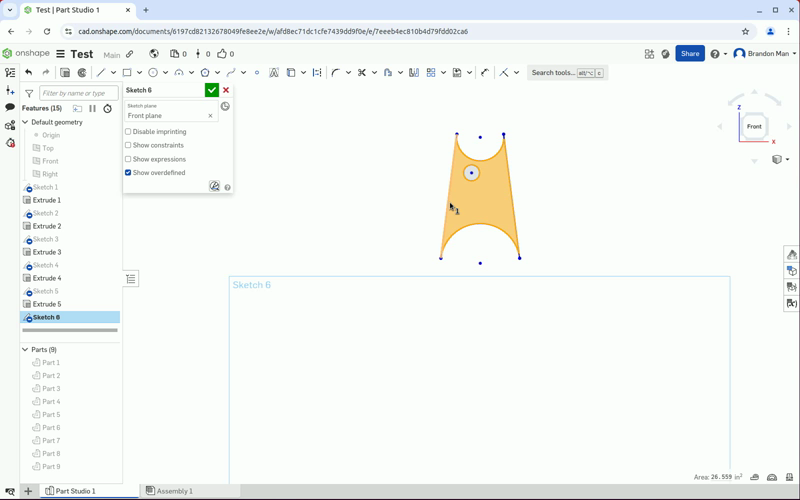
scroll(-6)
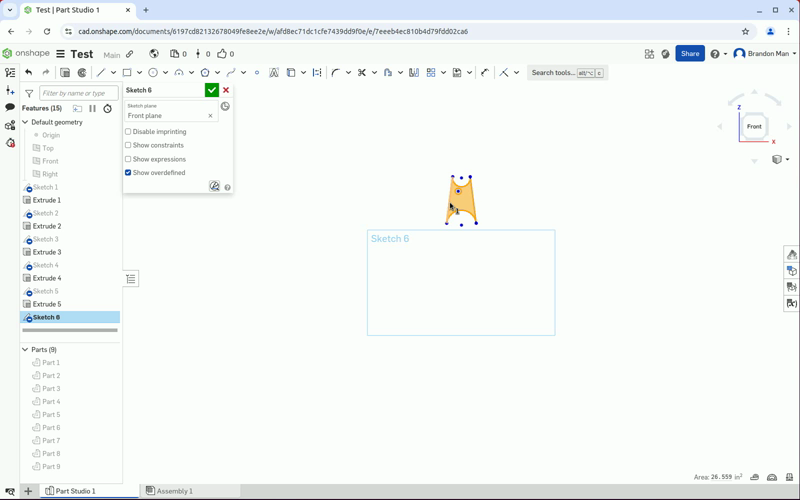
mouse_move(73, 352)
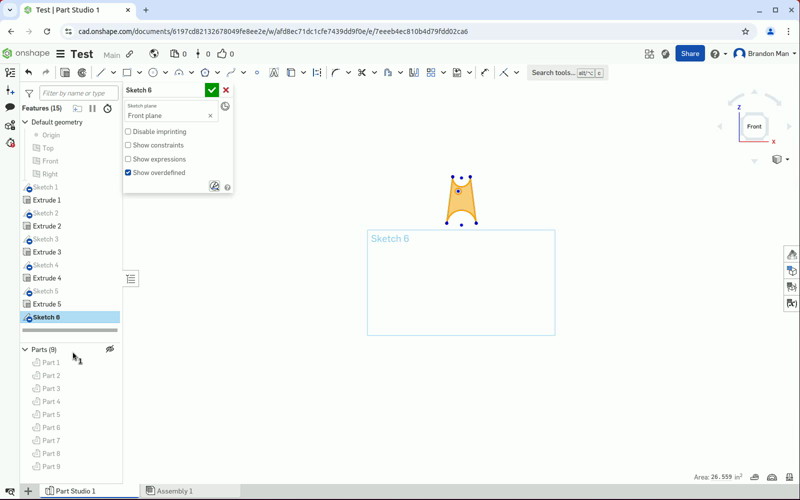
key(shift+y)
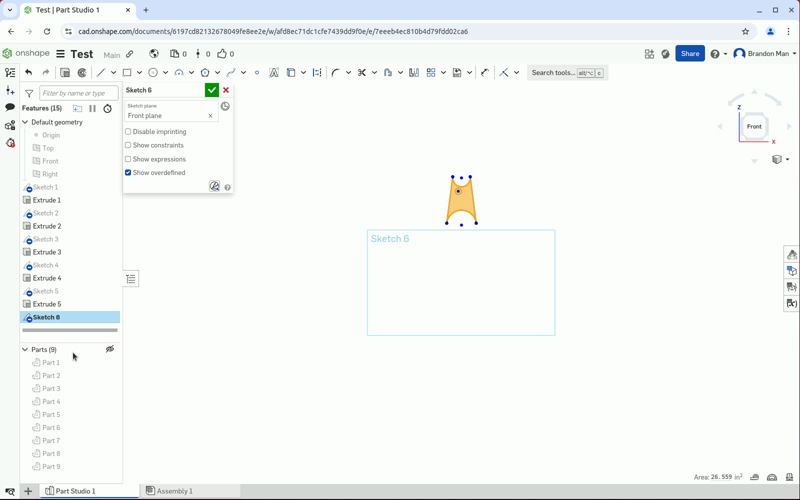
key(shift+e)
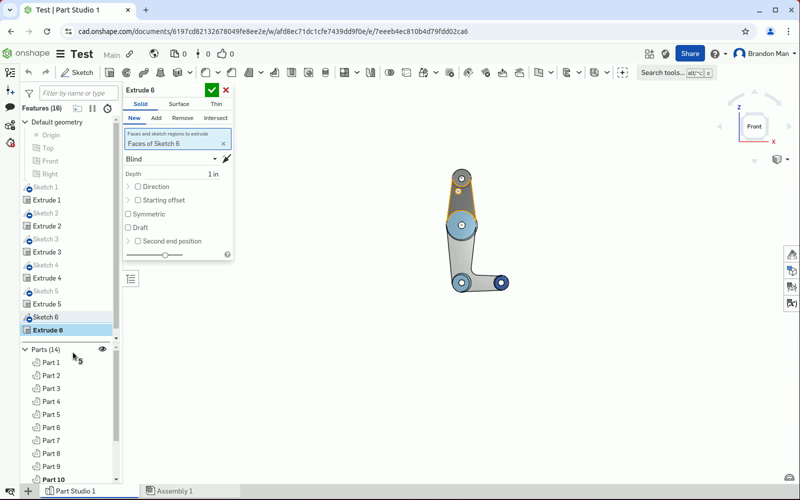
mouse_move(143, 106)
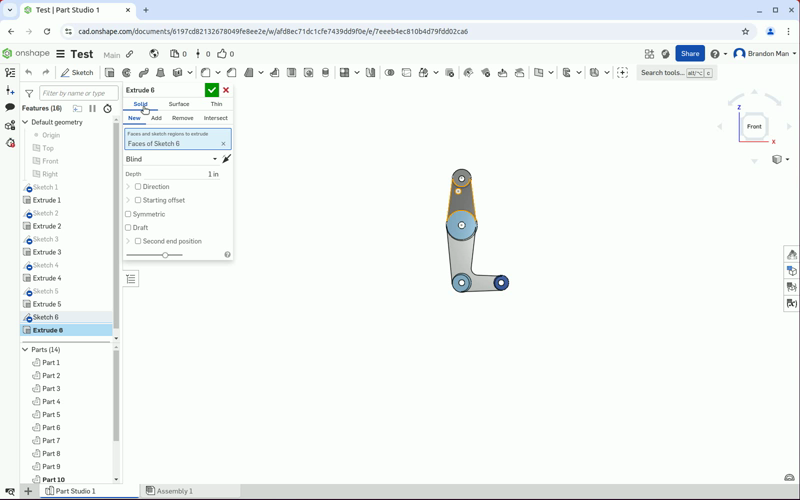
click(143, 106)
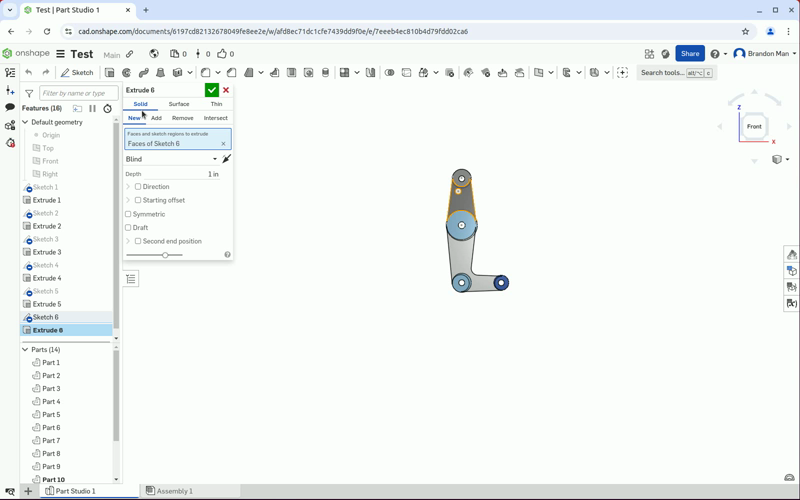
mouse_move(137, 120)
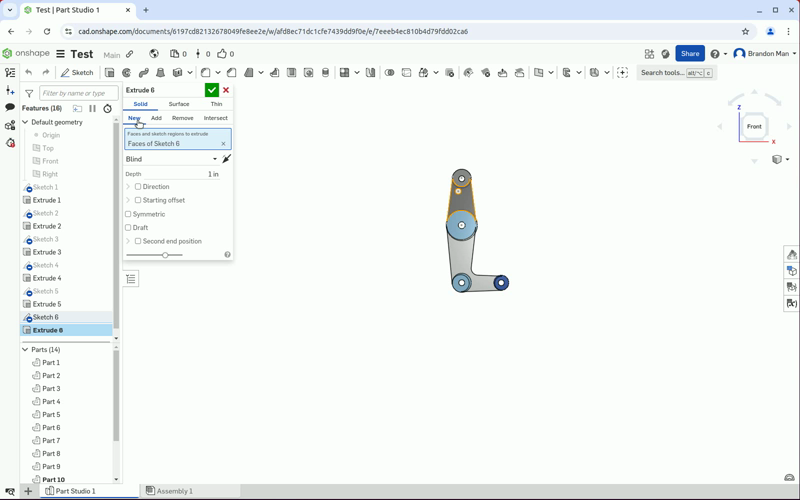
click(137, 120)
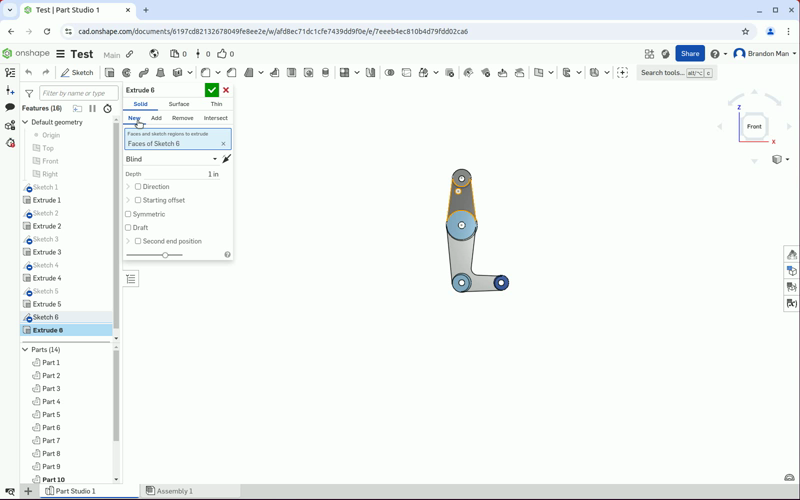
key(tab, 4)
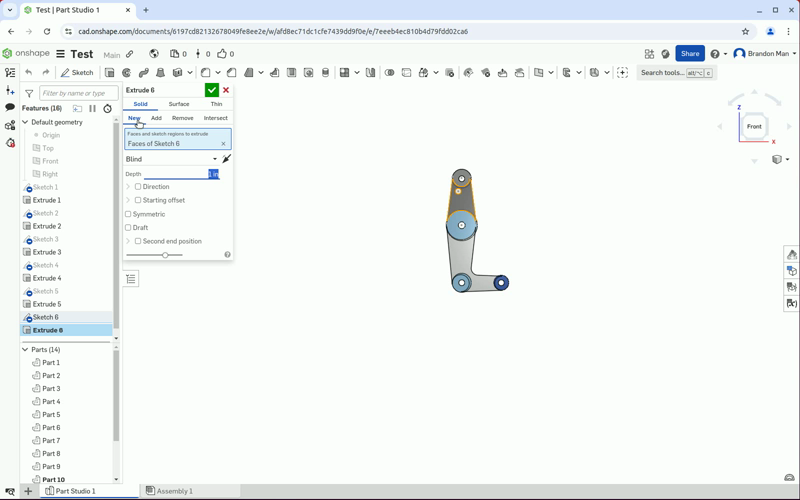
text(0.481)
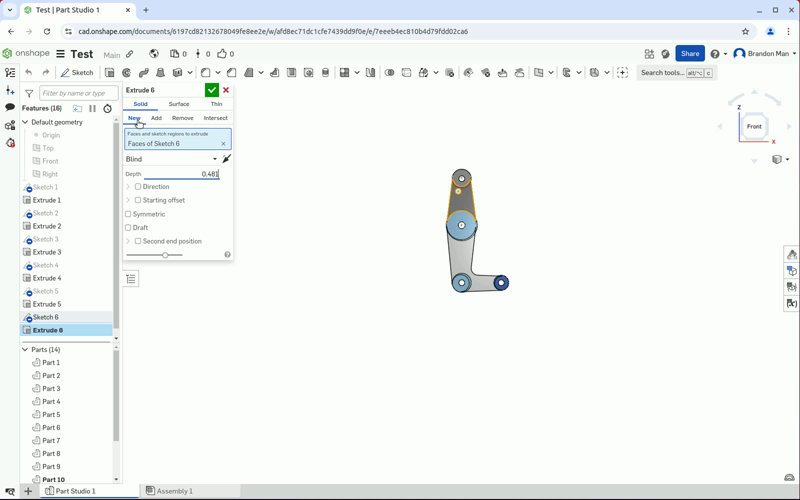
key(enter)
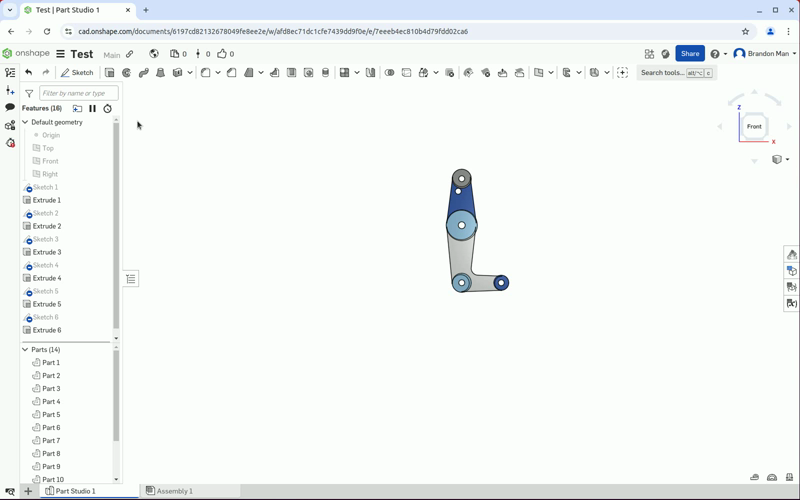
key(shift+h)
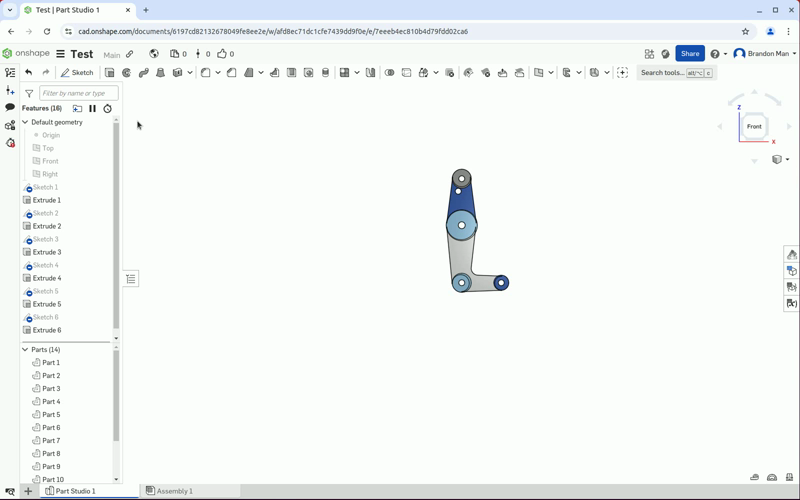
key(shift+h)
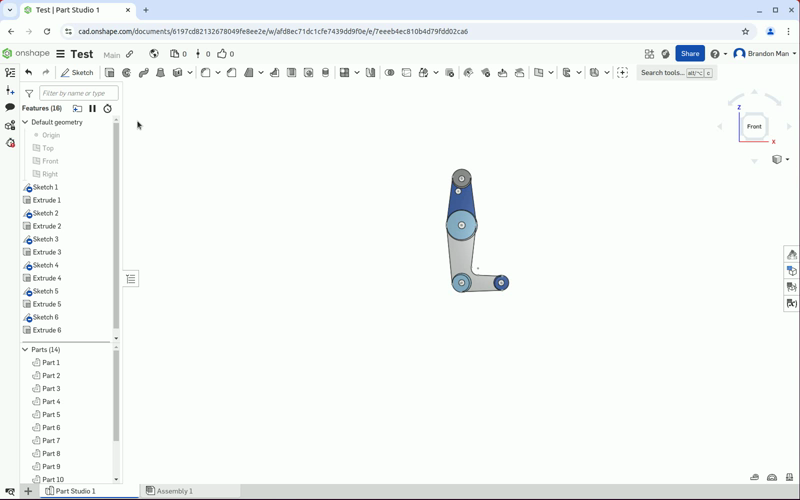
key(shift+7)
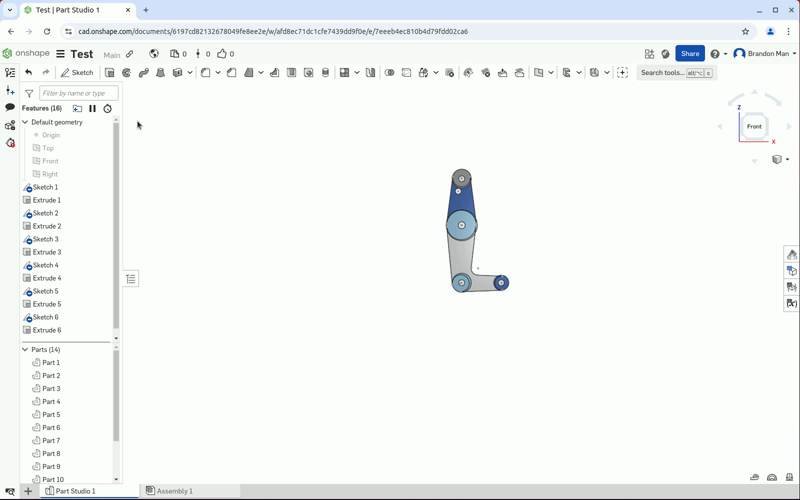
key(left, 2)
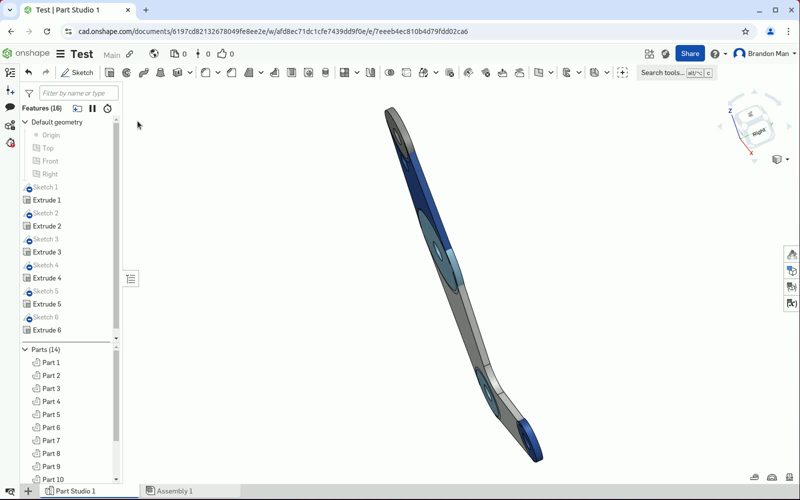
key(down, 2)
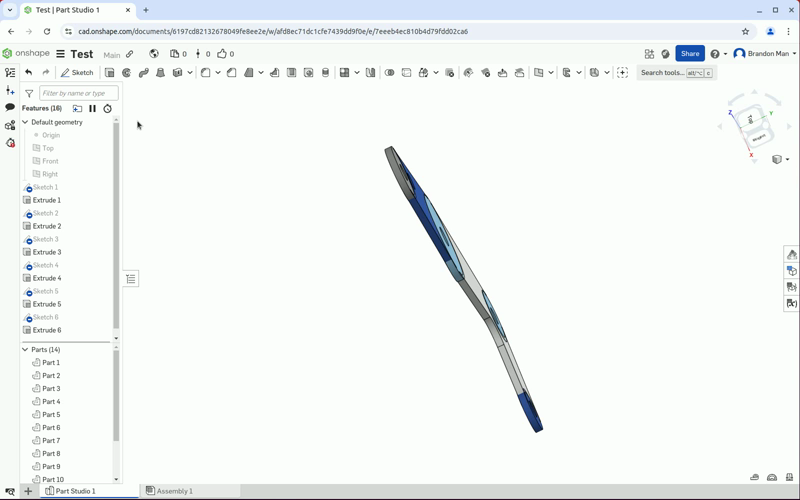
key(up, 2)
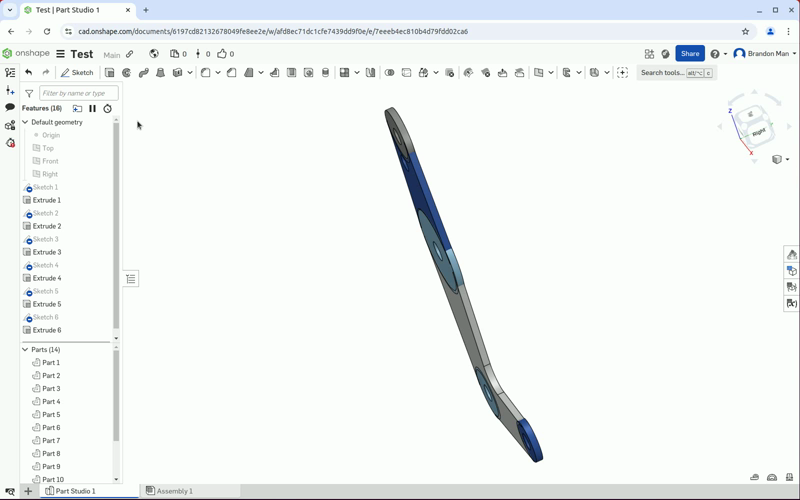
key(right, 2)
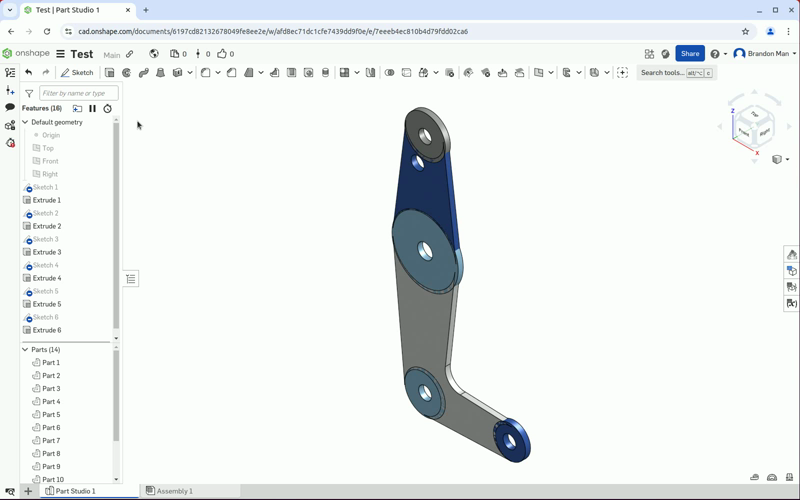
mouse_move(69, 189)
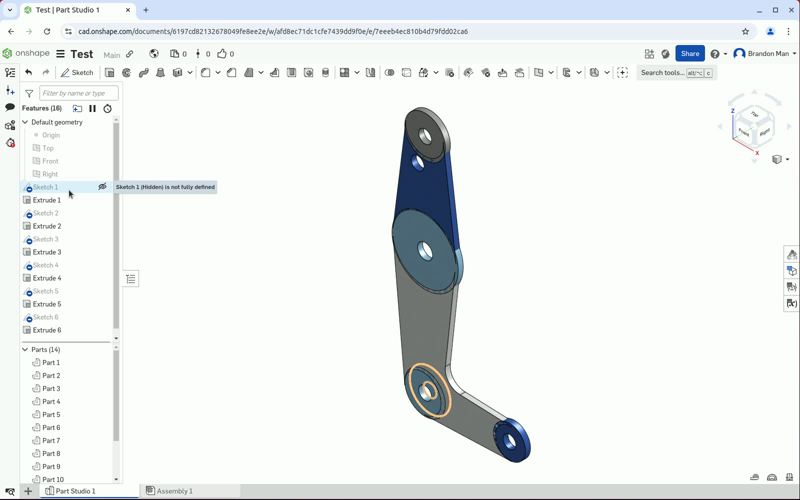
click(69, 189)